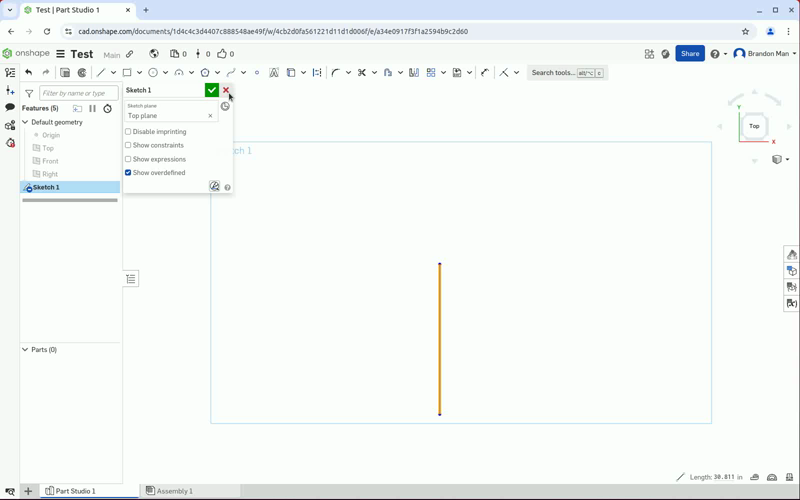
key(shift+h)
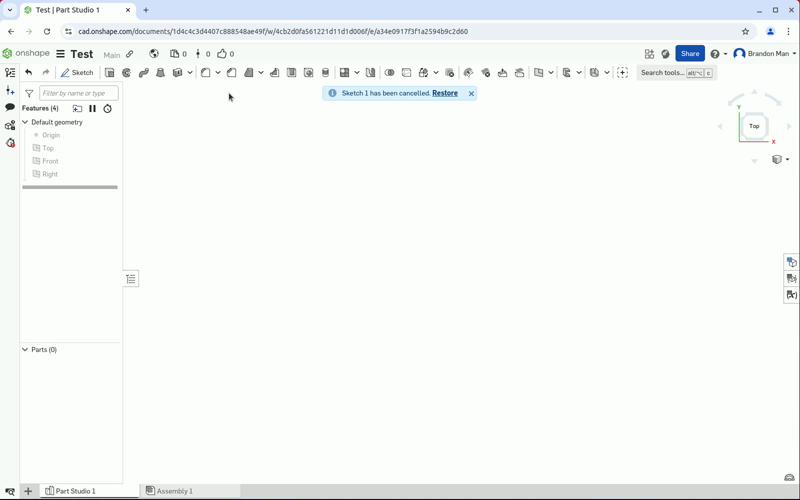
mouse_move(73, 352)
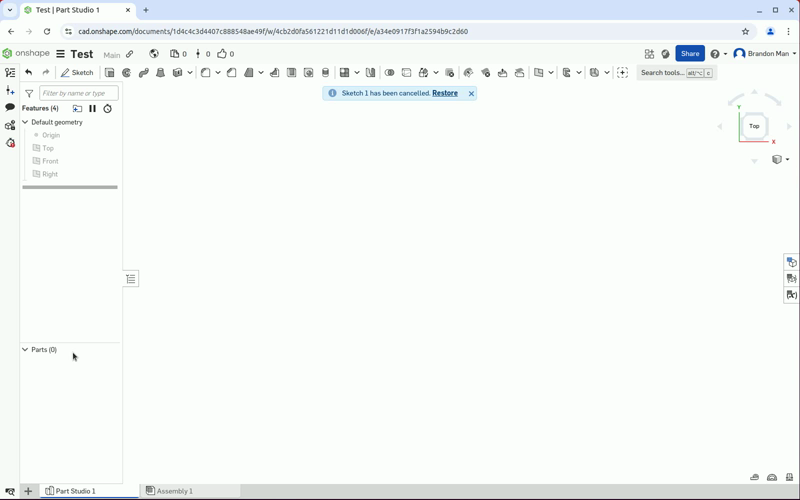
key(y)
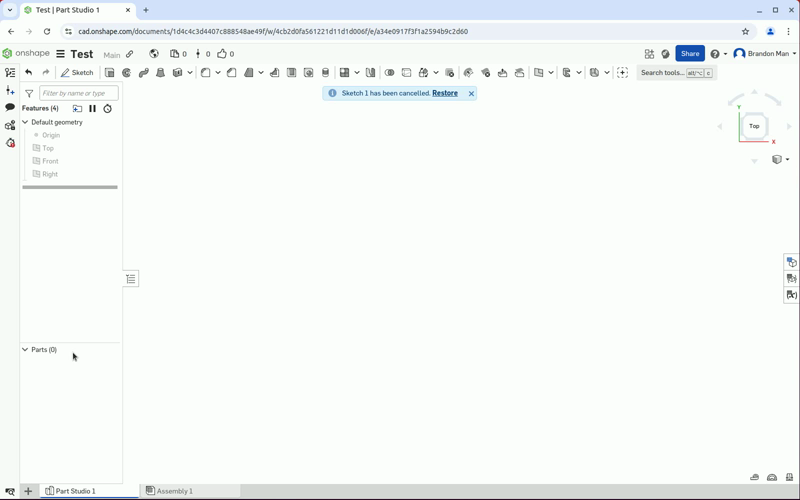
key(shift+p)
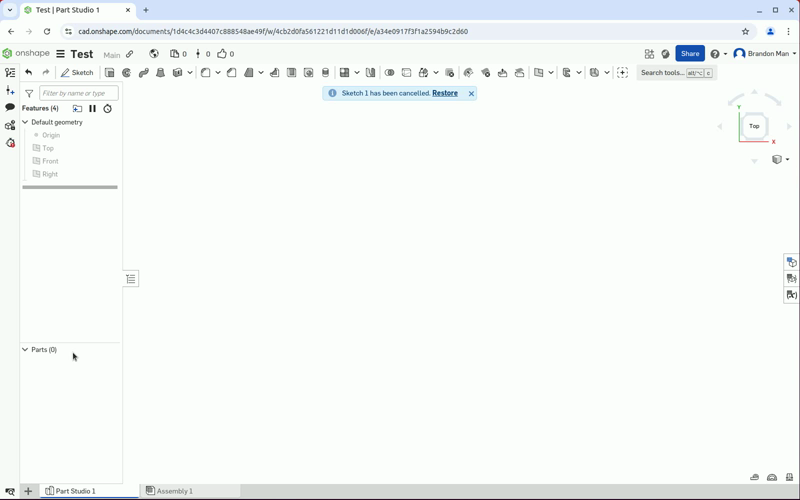
key(space)
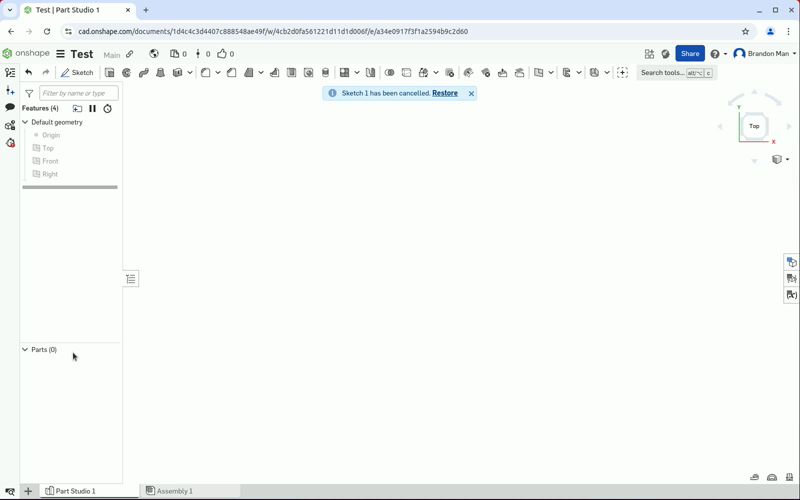
key_down(shift)
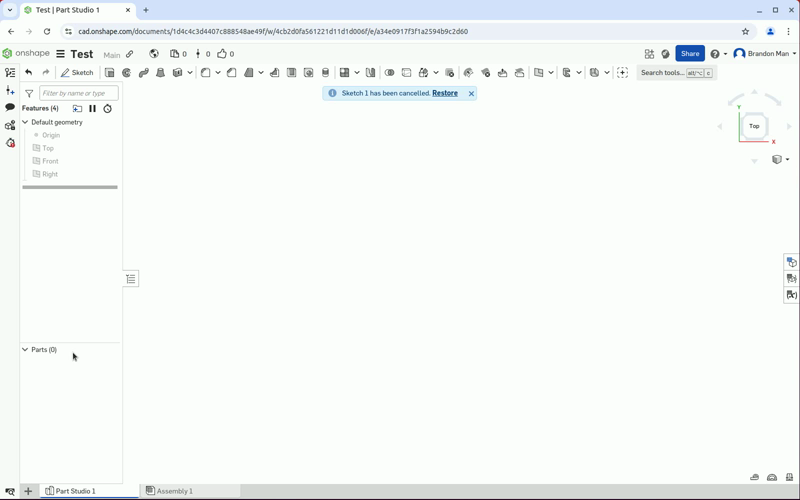
key(up)
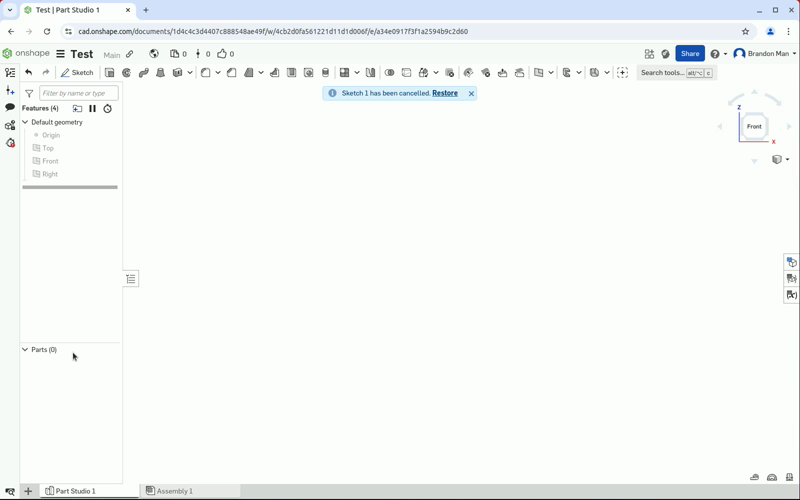
key_up(shift)
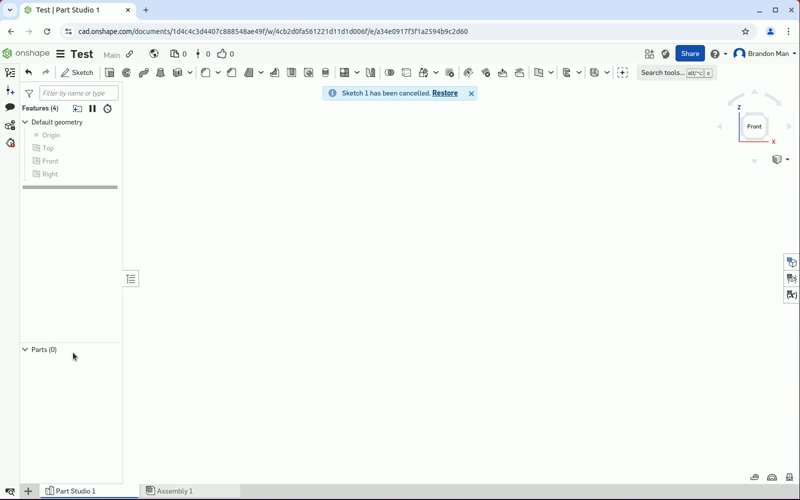
mouse_move(73, 352)
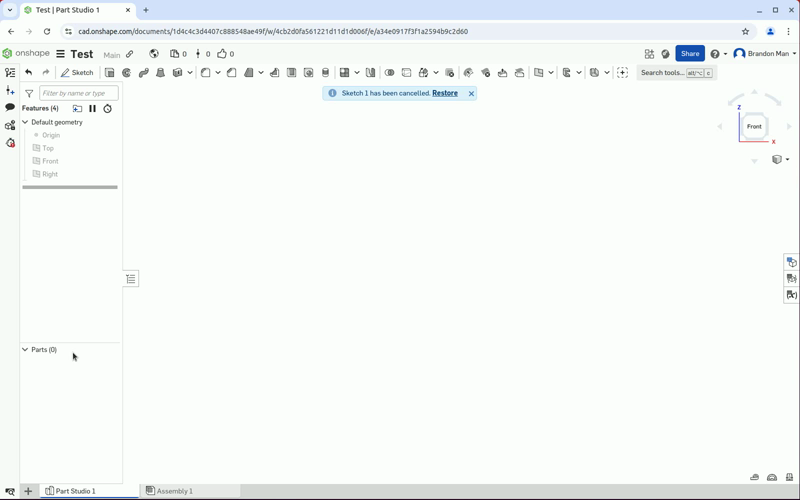
key(shift+y)
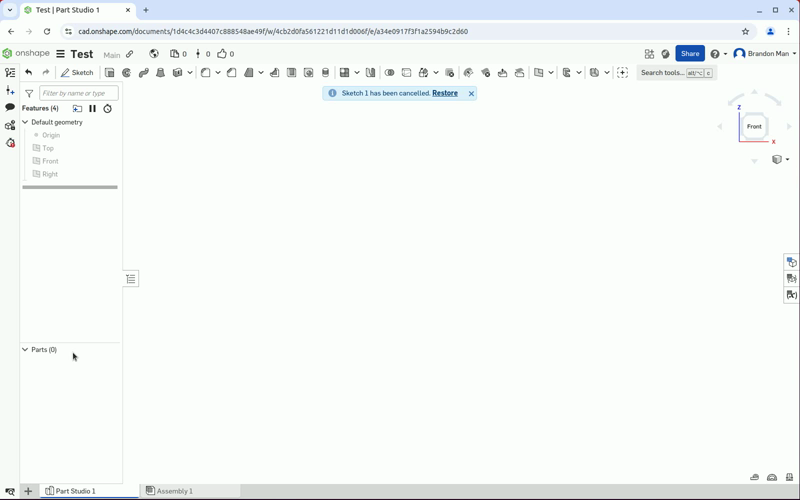
key(shift+s)
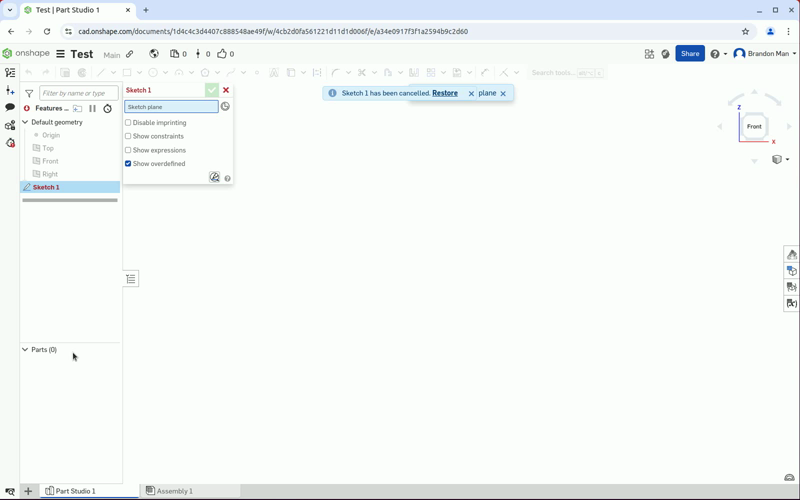
mouse_move(73, 163)
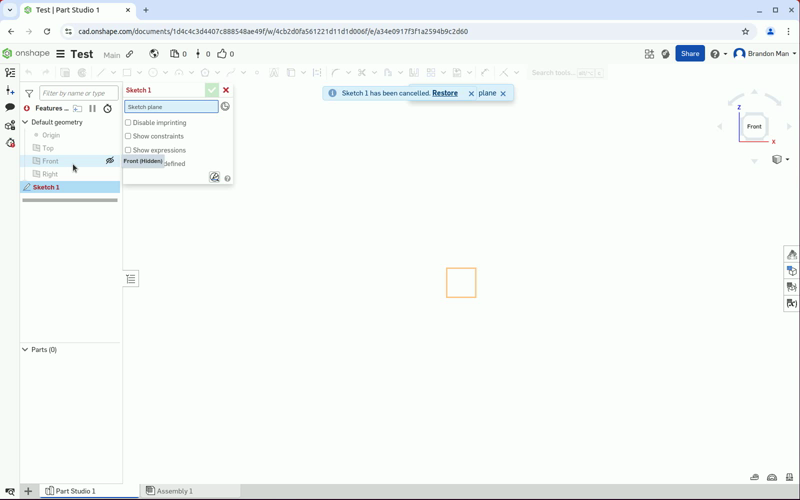
click(73, 163)
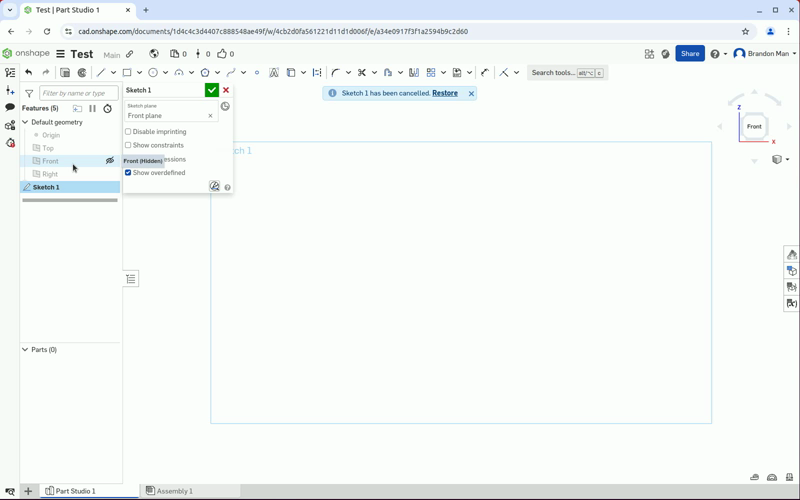
mouse_move(73, 352)
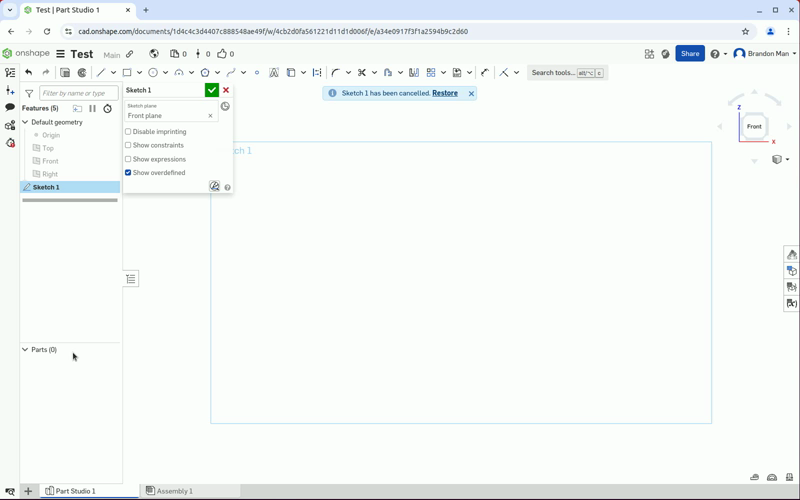
key(y)
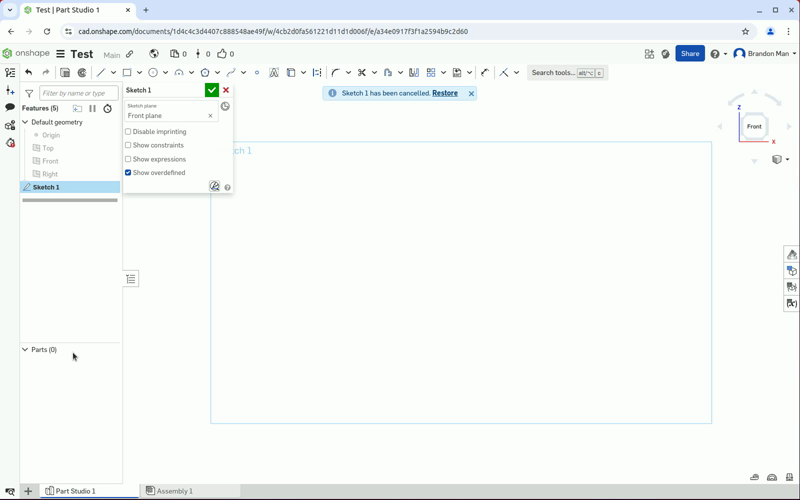
key(c)
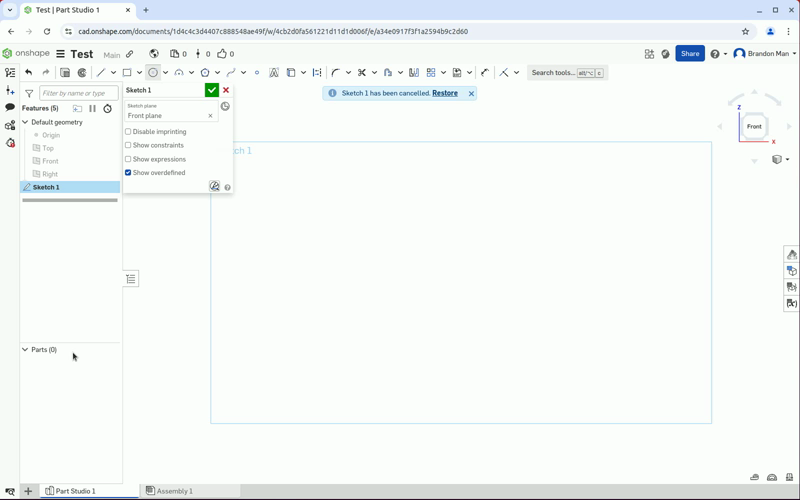
key_down(shift)
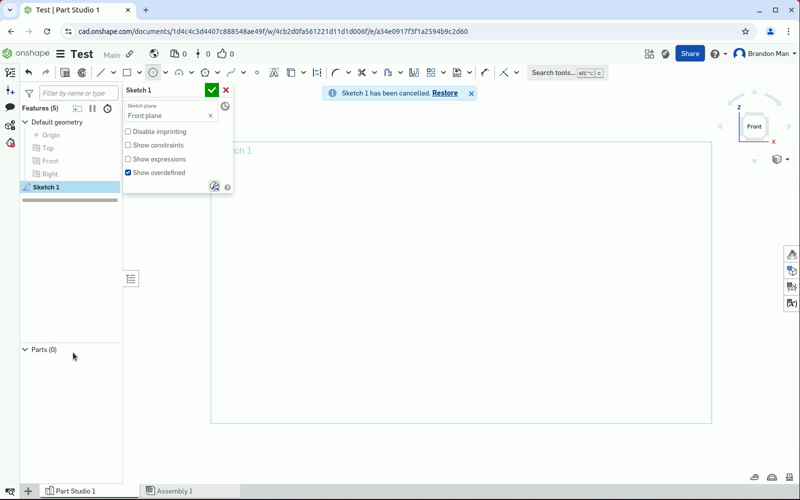
mouse_move(461, 282)
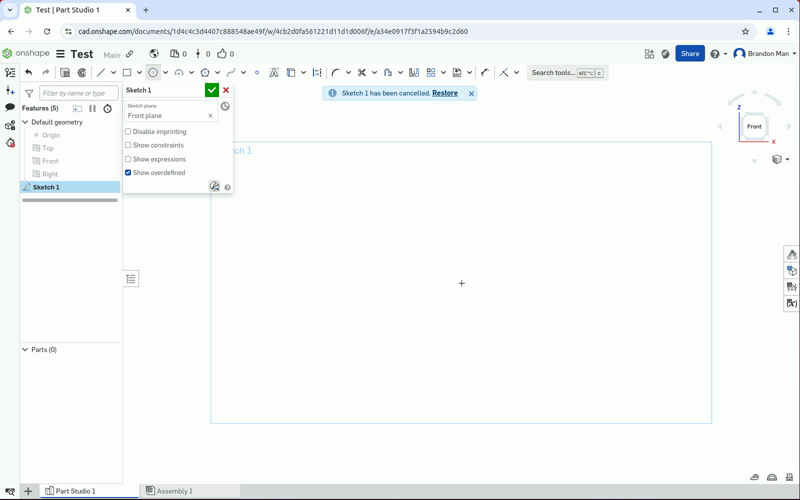
click(461, 282)
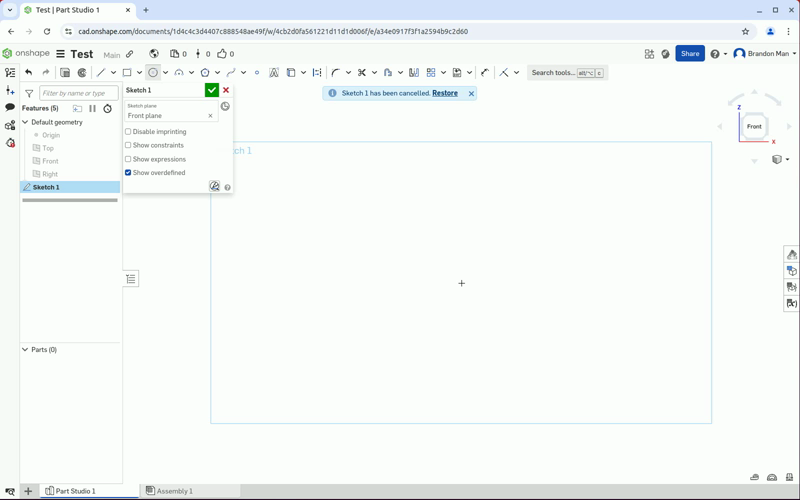
key_up(shift)
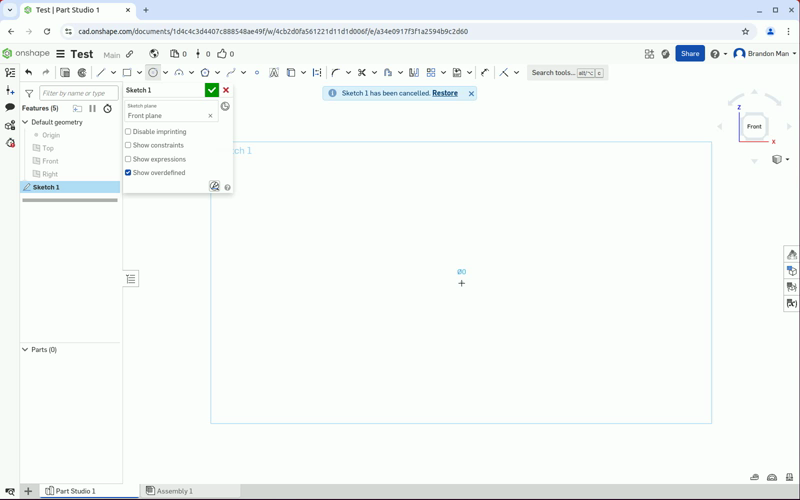
mouse_move(485, 282)
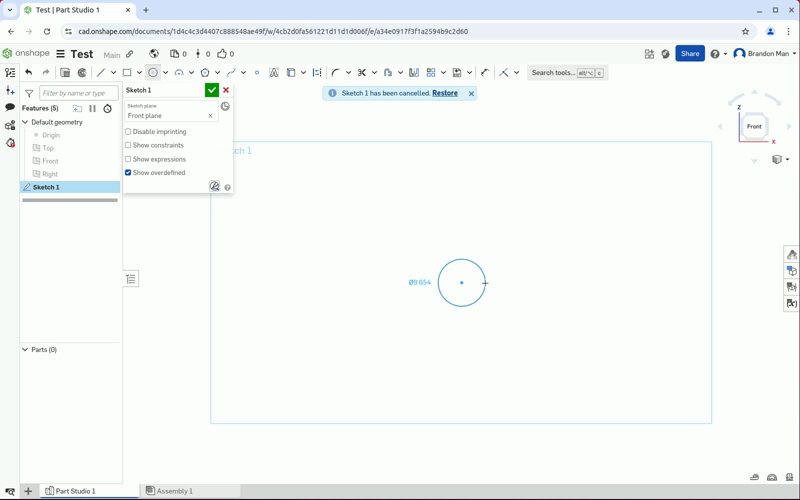
click(485, 282)
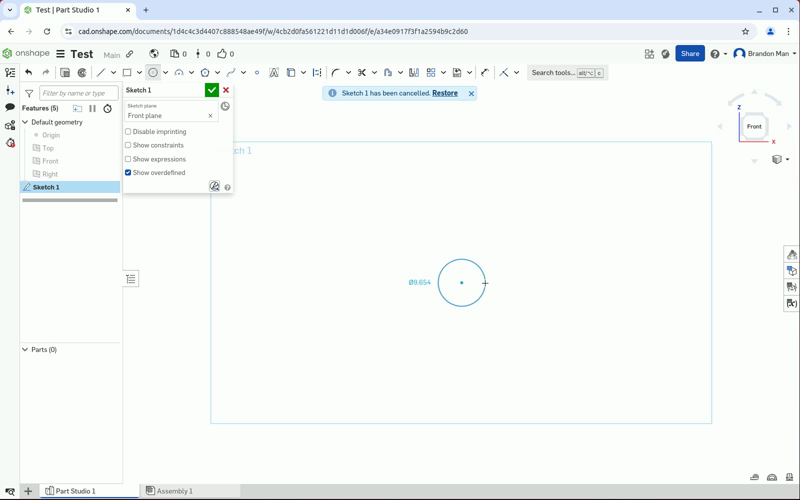
key(esc)
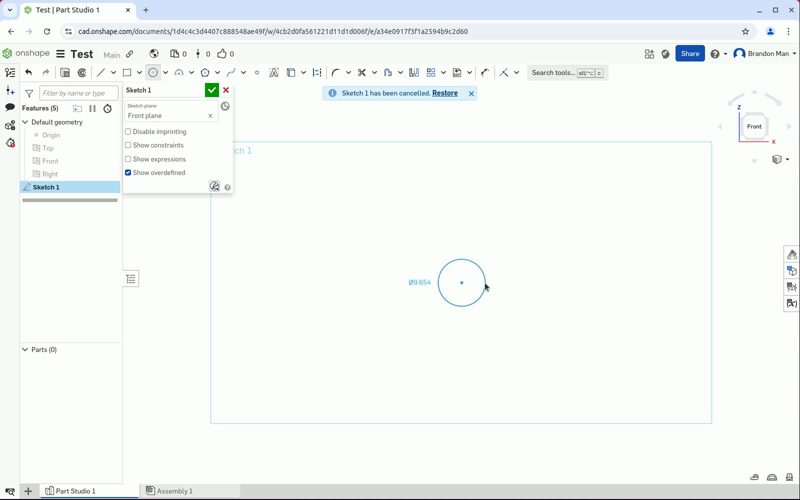
key(l)
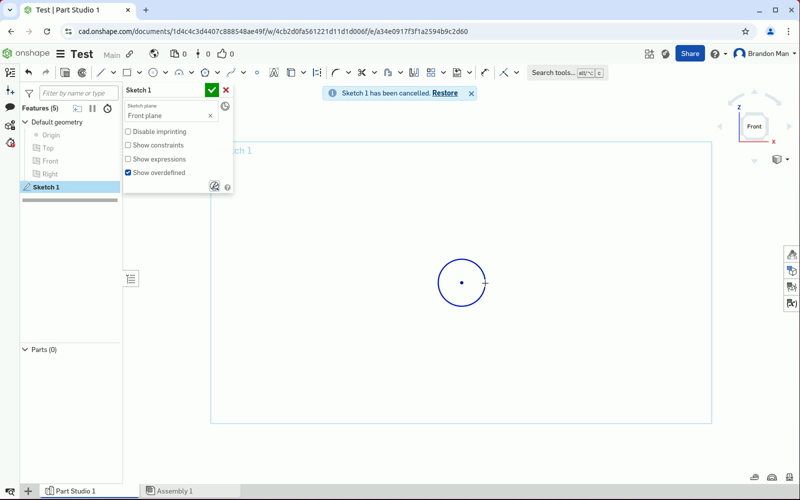
key_down(shift)
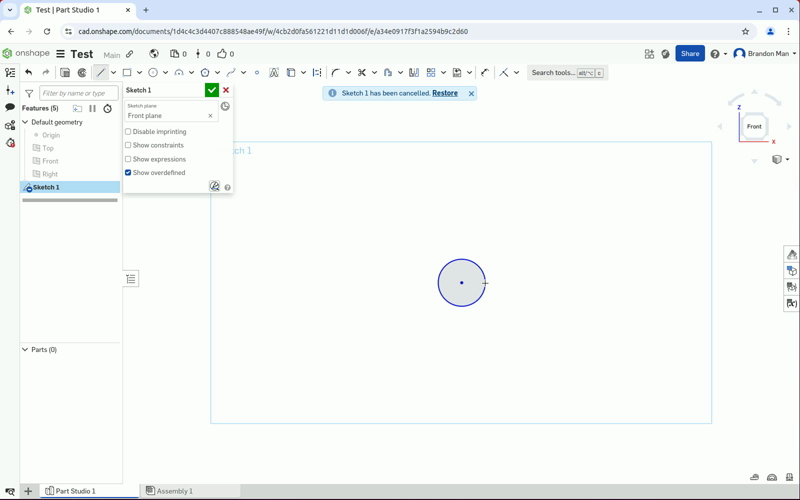
mouse_move(450, 282)
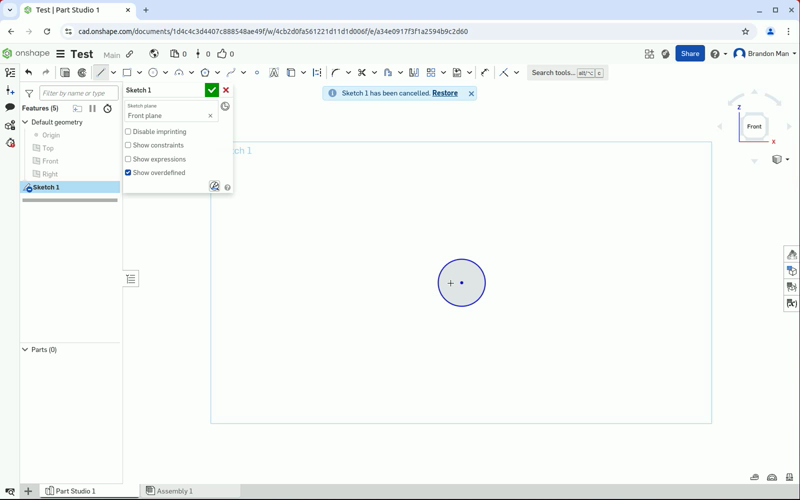
click(450, 282)
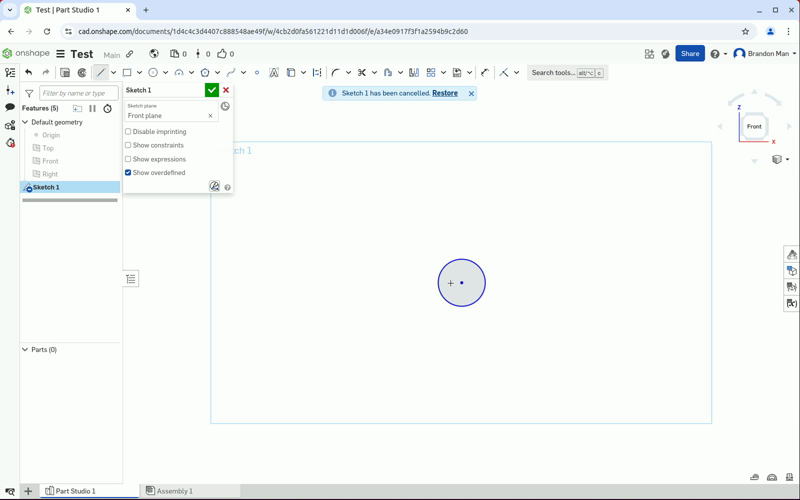
key_up(shift)
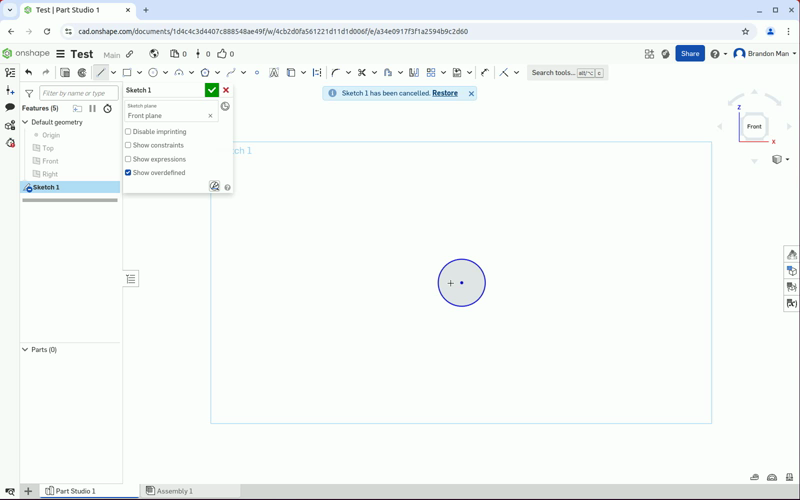
key_down(shift)
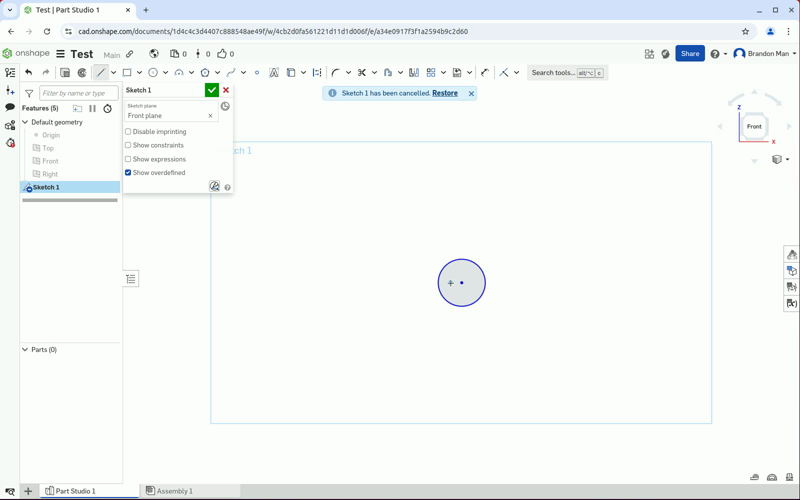
mouse_move(480, 282)
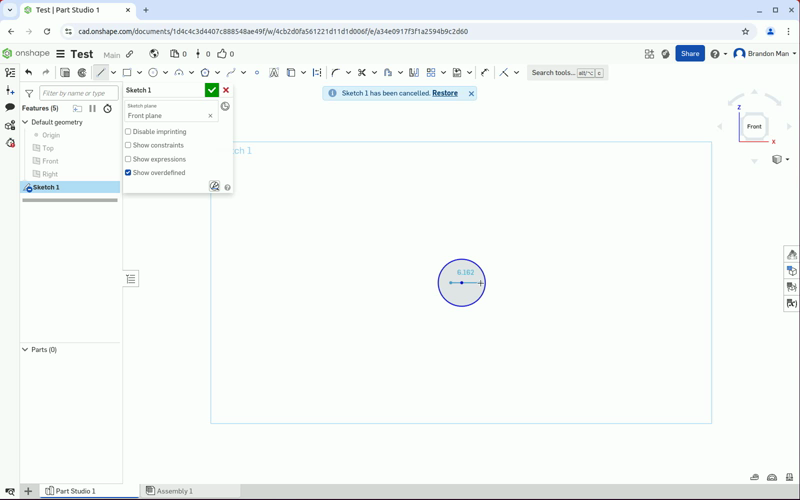
mouse_move(456, 292)
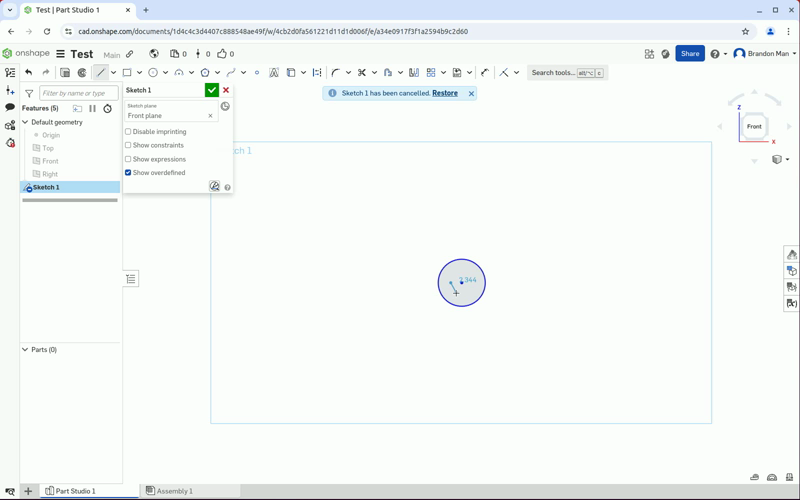
click(456, 292)
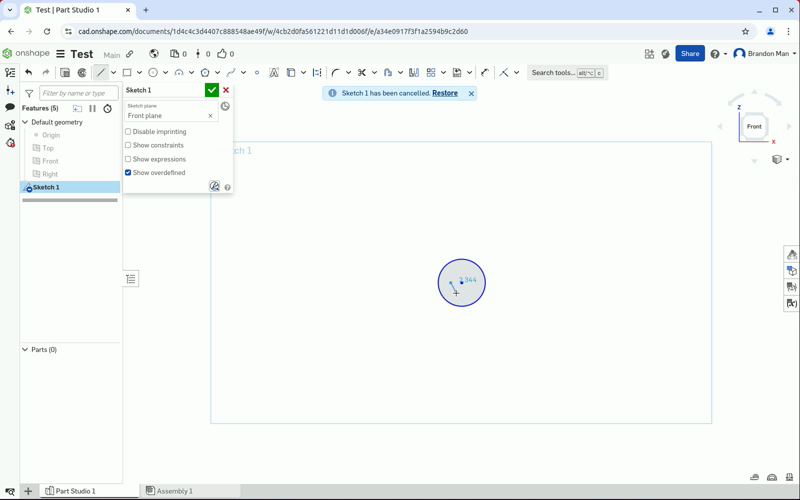
key_up(shift)
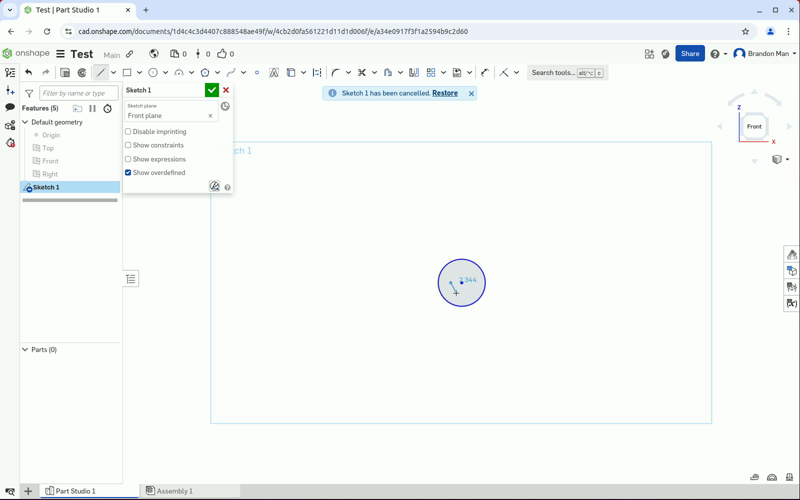
key_down(shift)
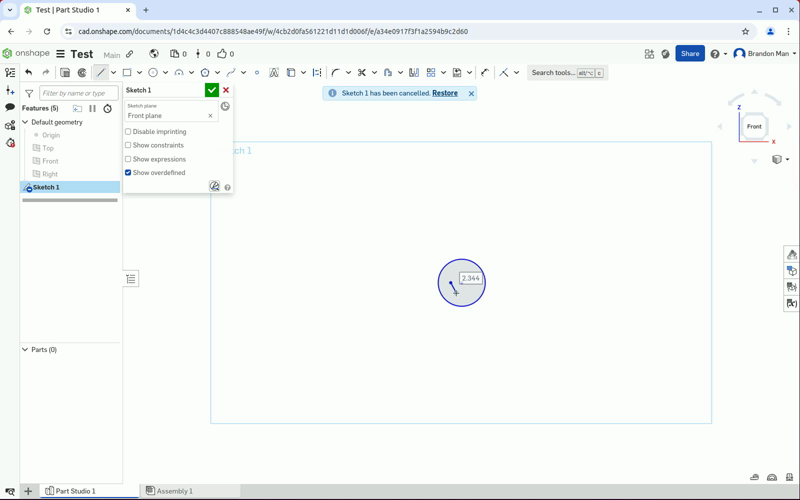
mouse_move(486, 292)
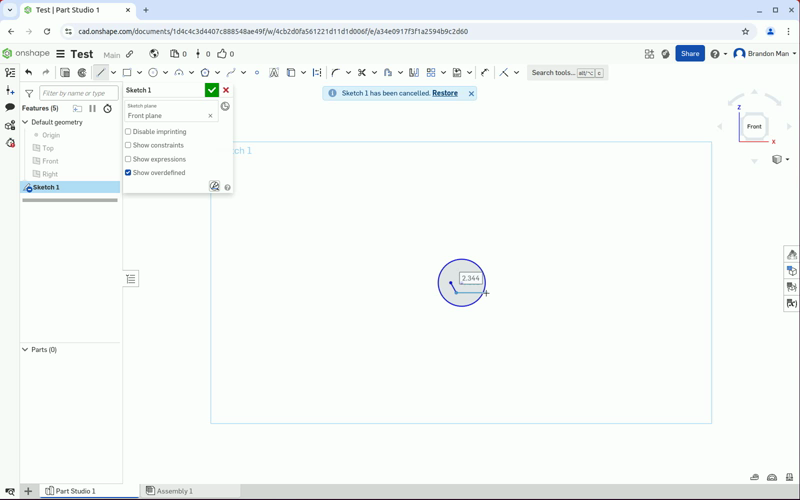
mouse_move(467, 292)
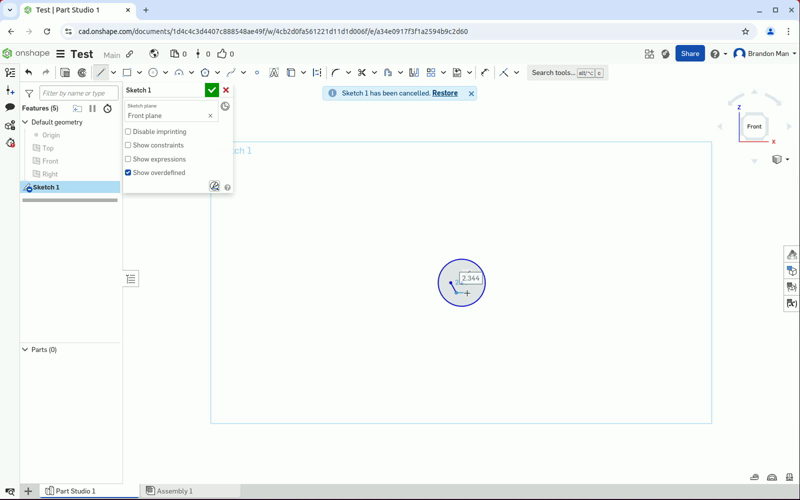
click(467, 292)
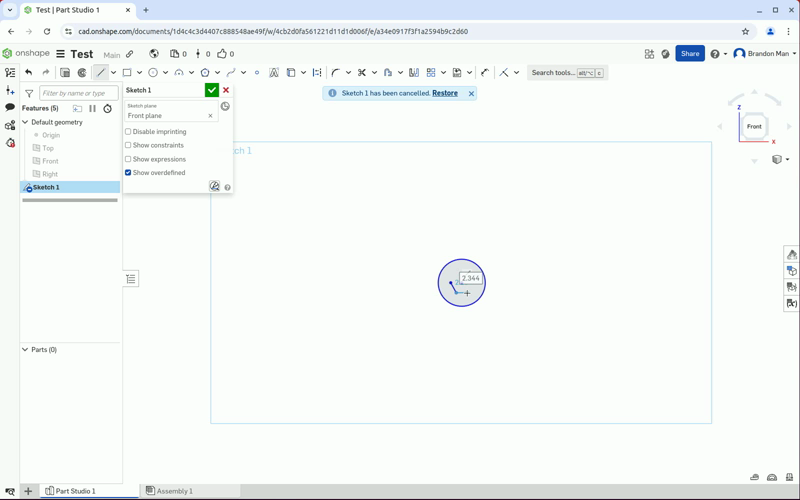
key_up(shift)
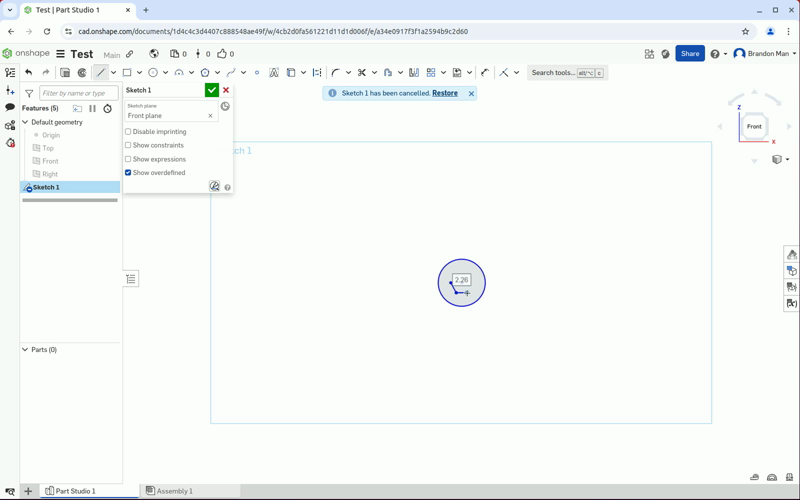
key_down(shift)
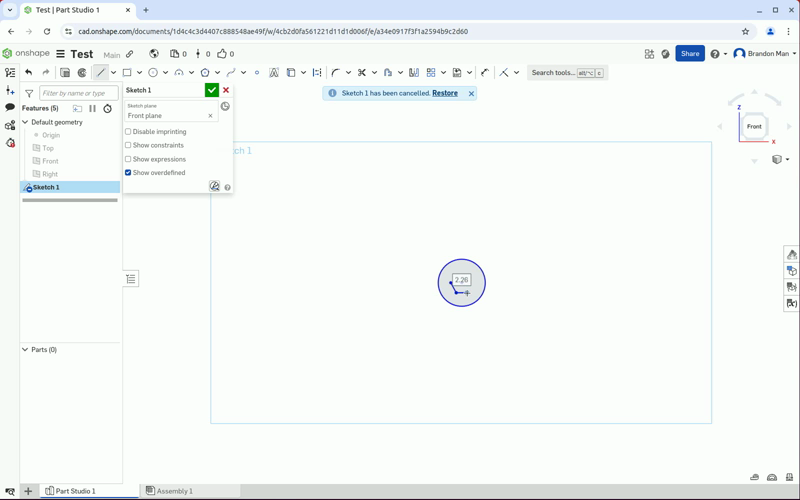
mouse_move(497, 292)
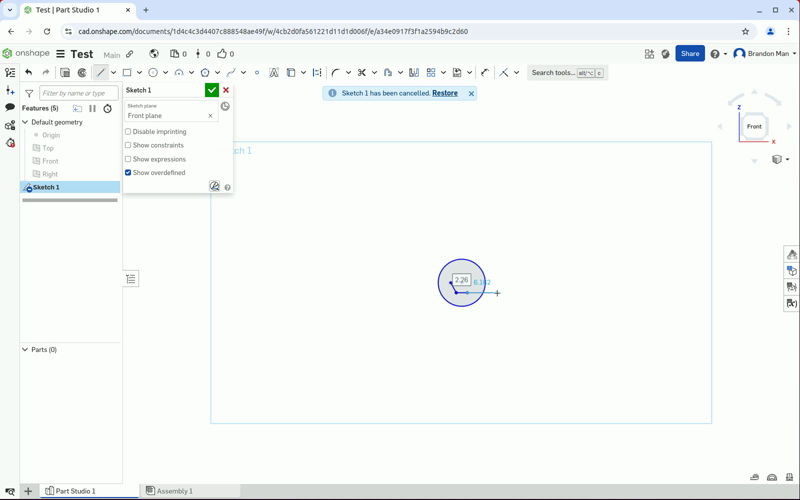
mouse_move(472, 282)
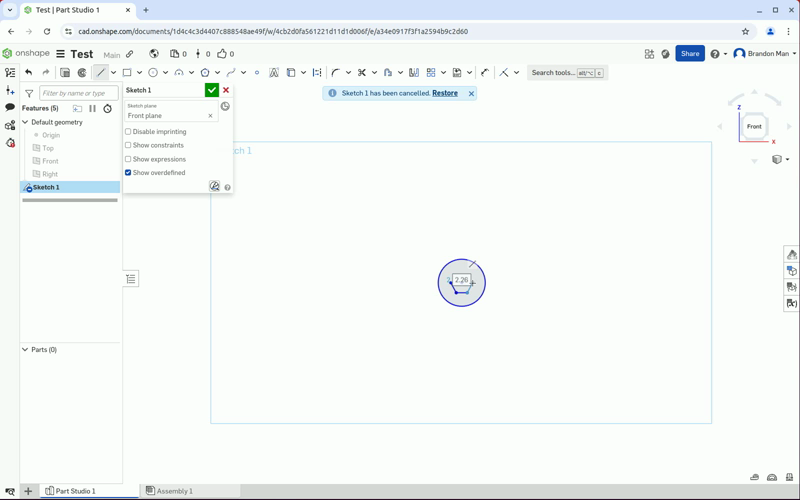
click(472, 282)
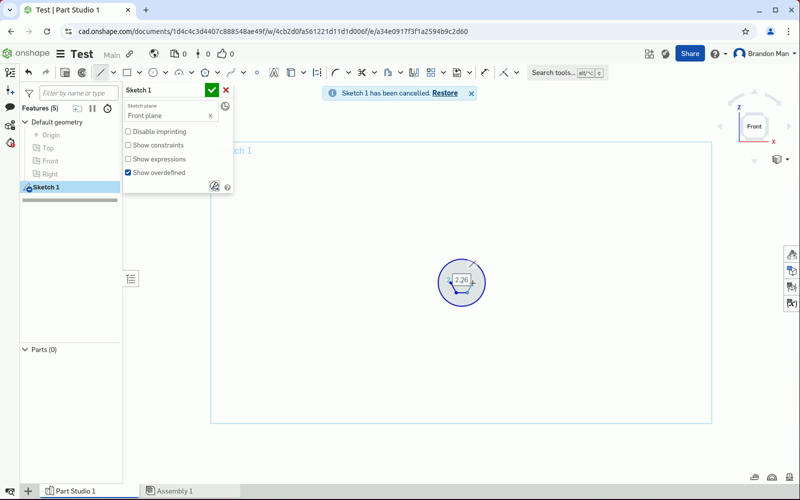
key_up(shift)
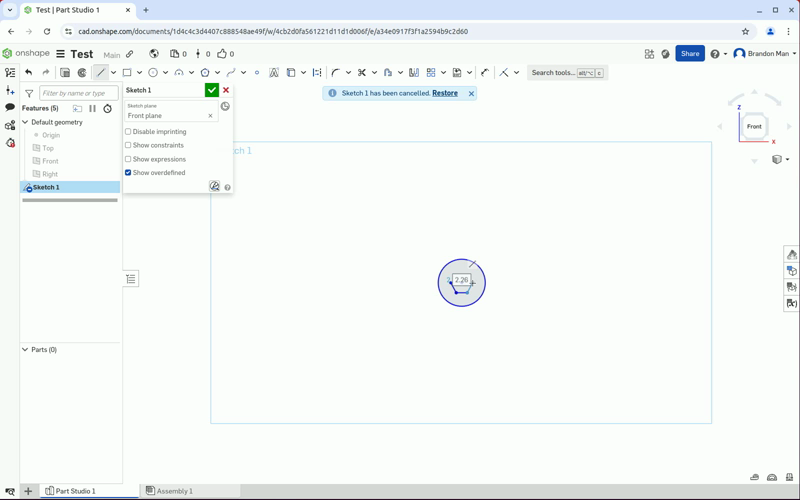
key_down(shift)
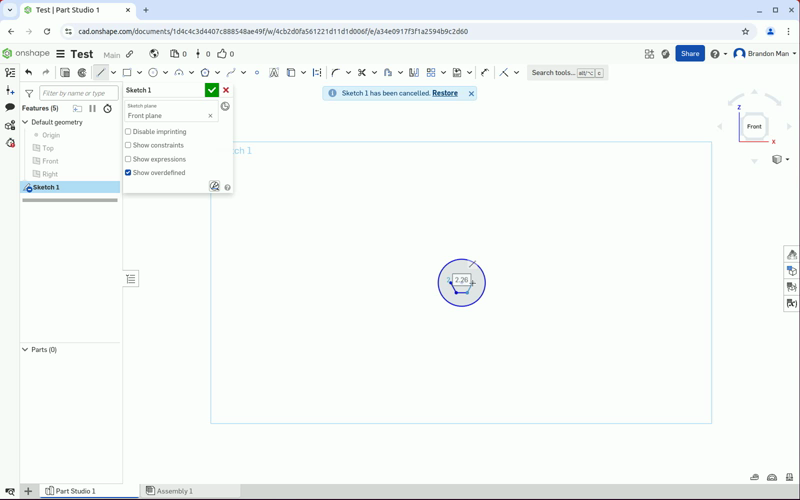
mouse_move(502, 282)
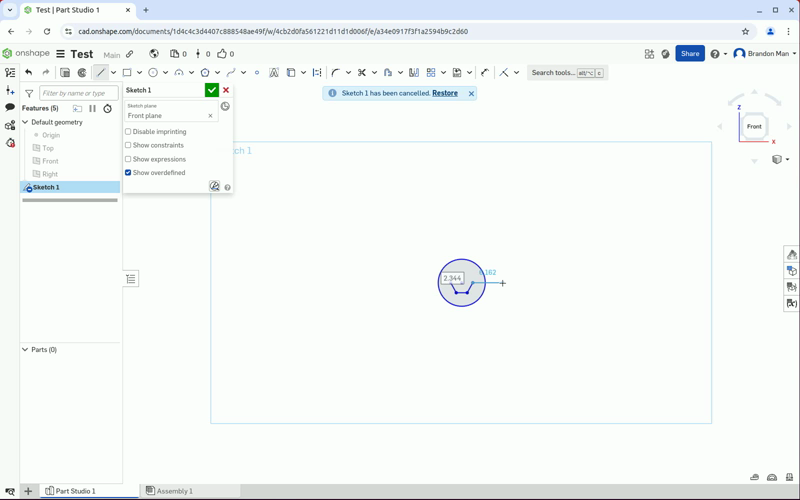
mouse_move(467, 273)
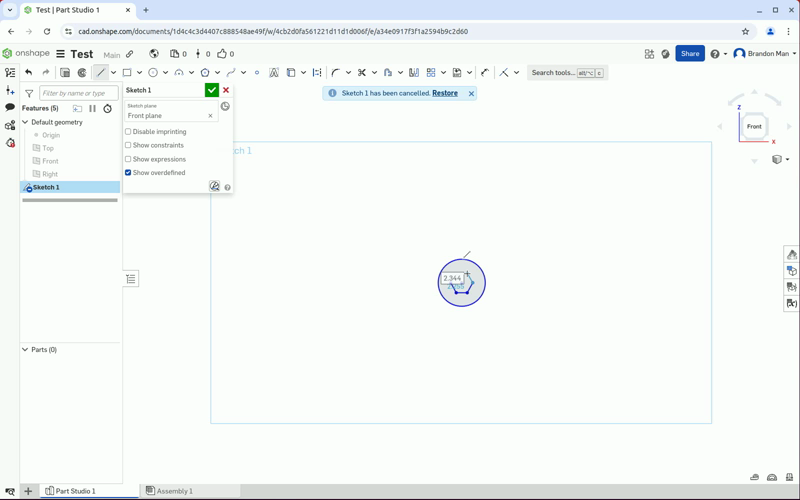
click(467, 273)
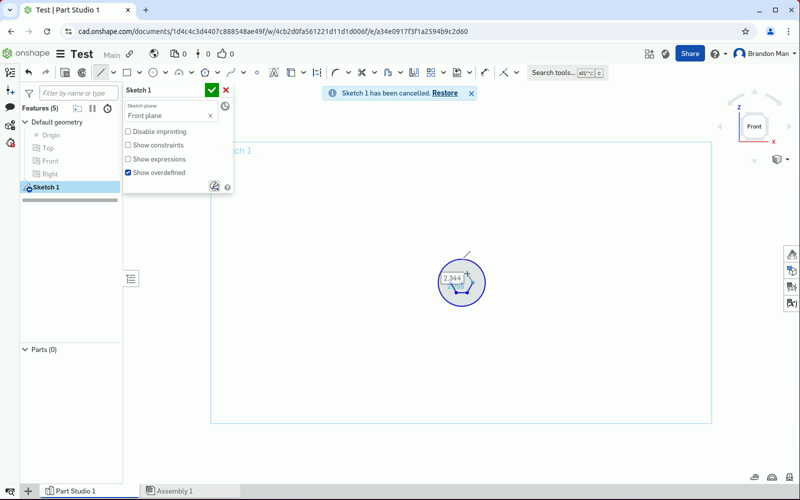
key_up(shift)
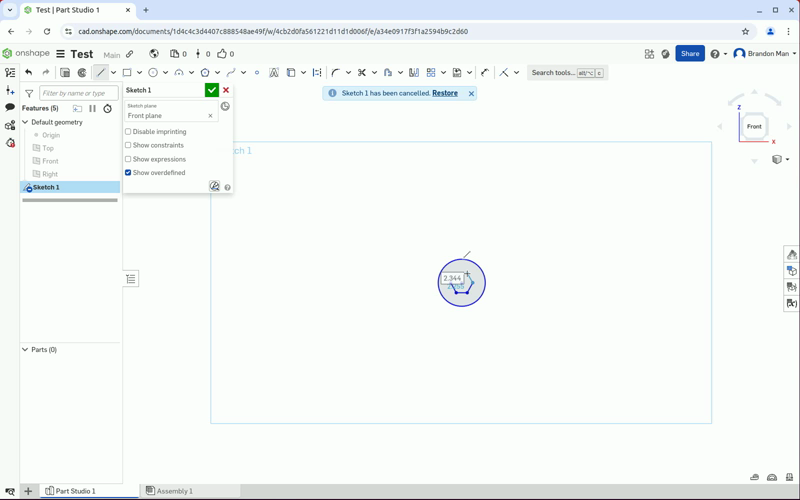
key_down(shift)
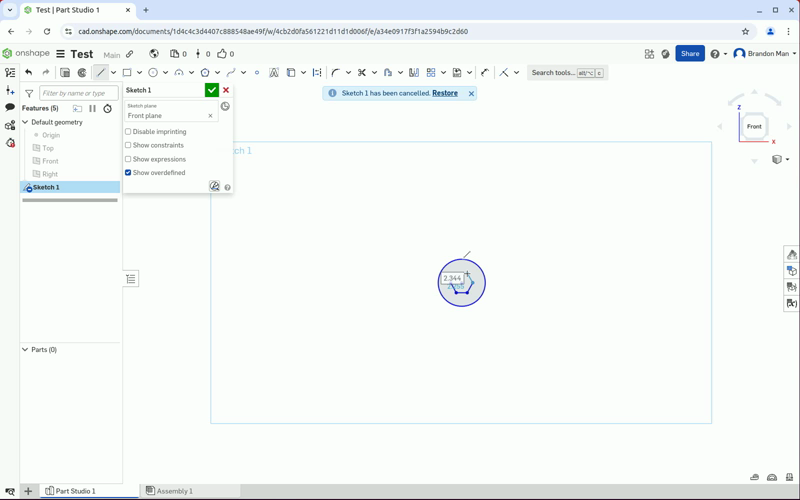
mouse_move(497, 273)
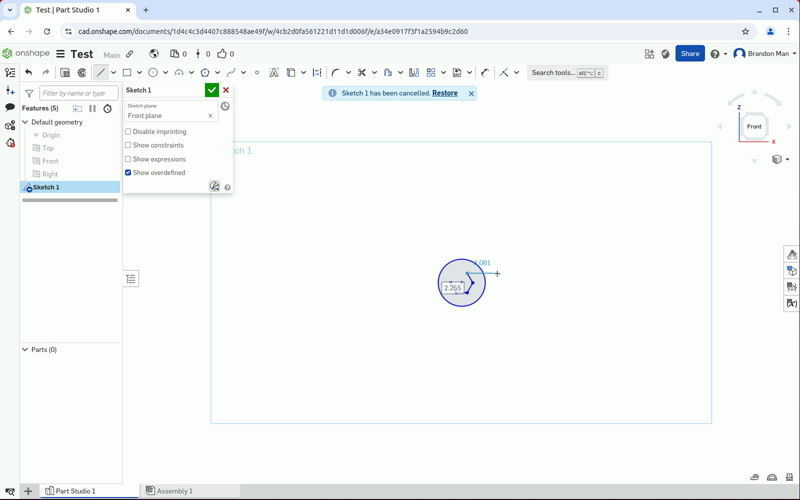
mouse_move(456, 273)
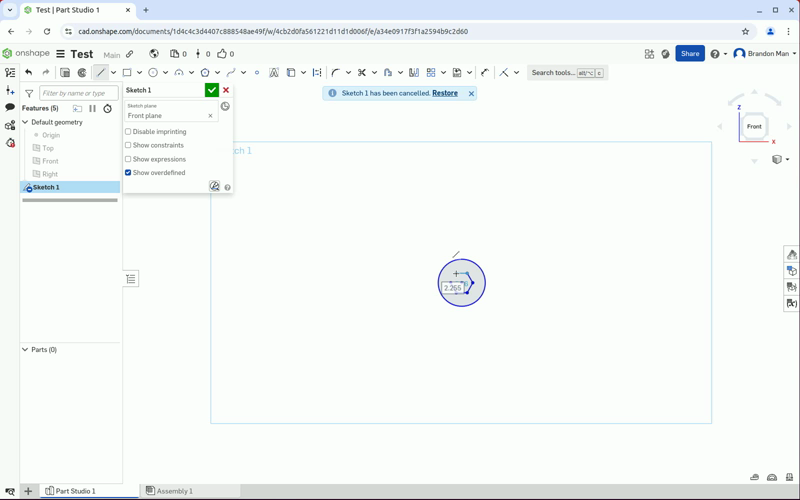
click(456, 273)
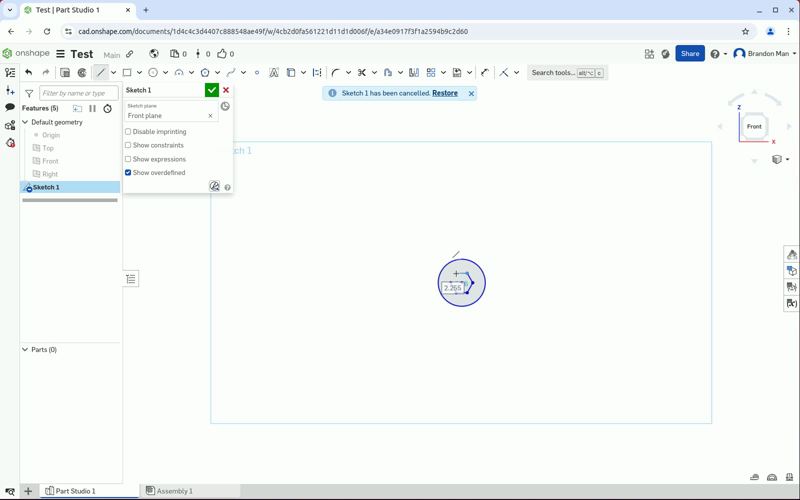
key_up(shift)
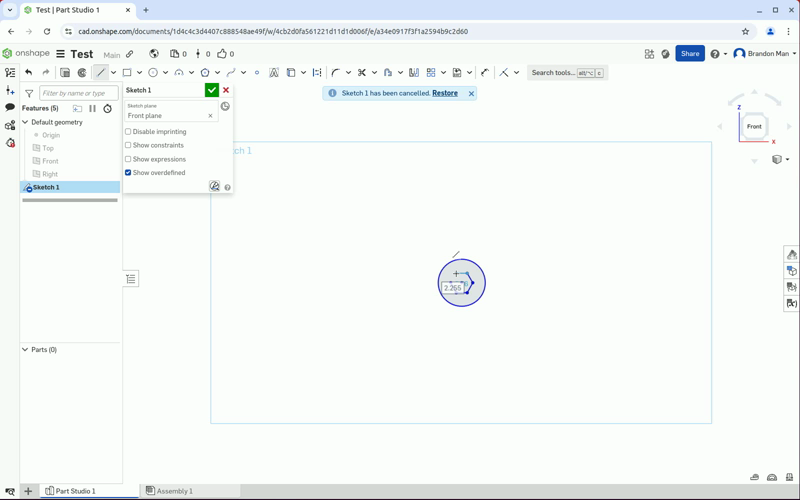
mouse_move(486, 273)
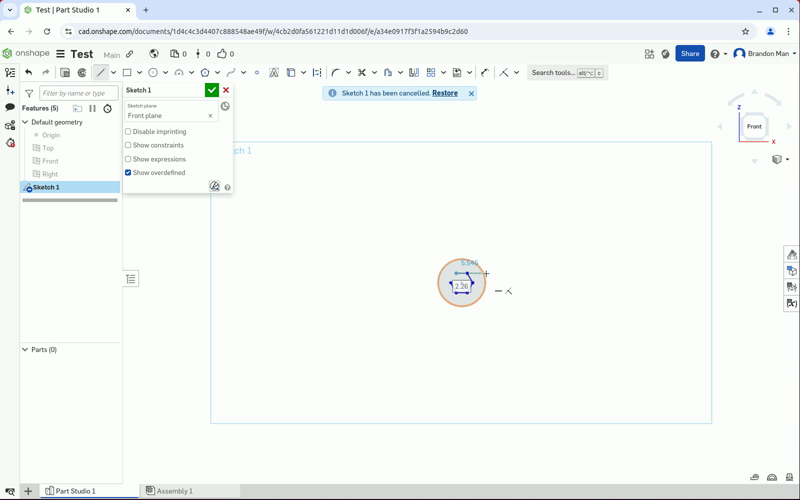
key_down(shift)
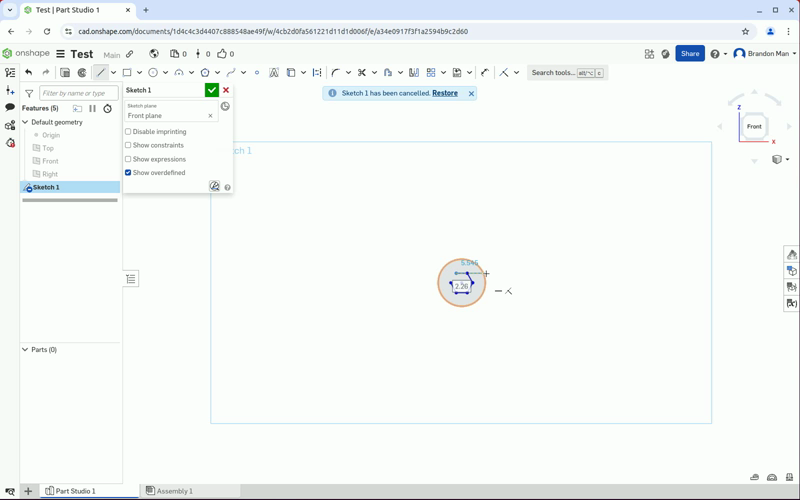
mouse_move(450, 282)
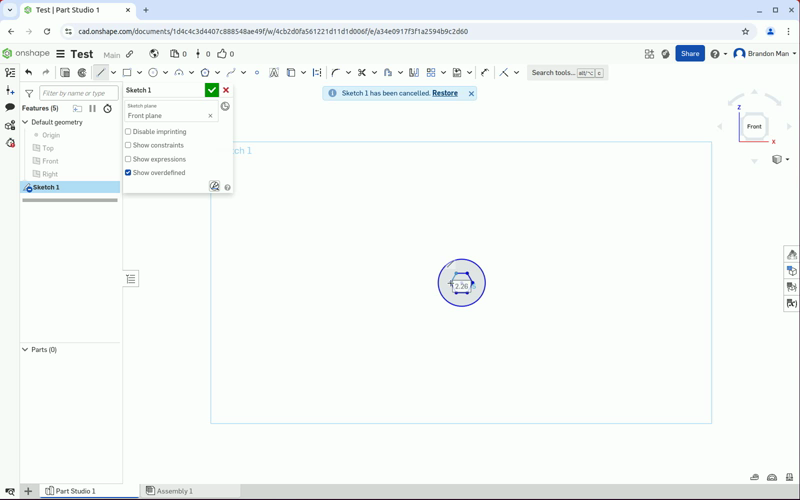
key_up(shift)
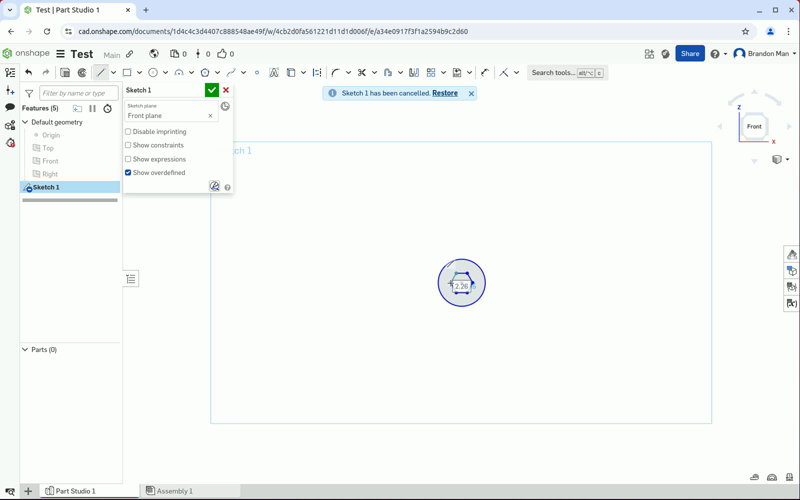
click(450, 282)
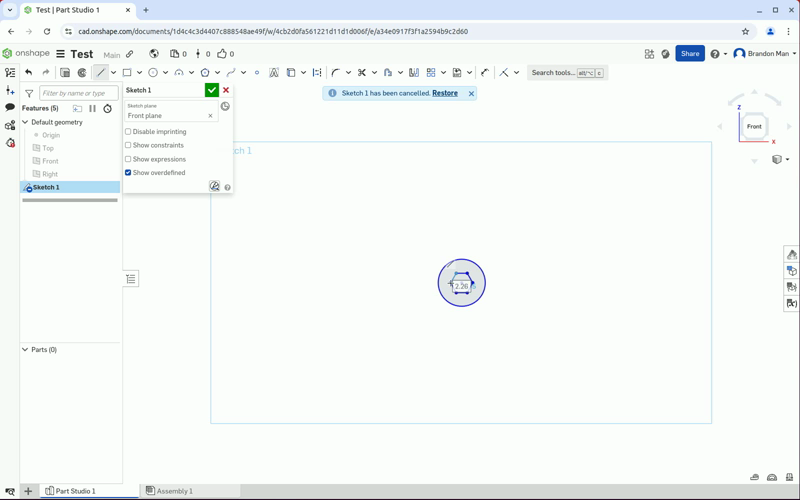
key(esc)
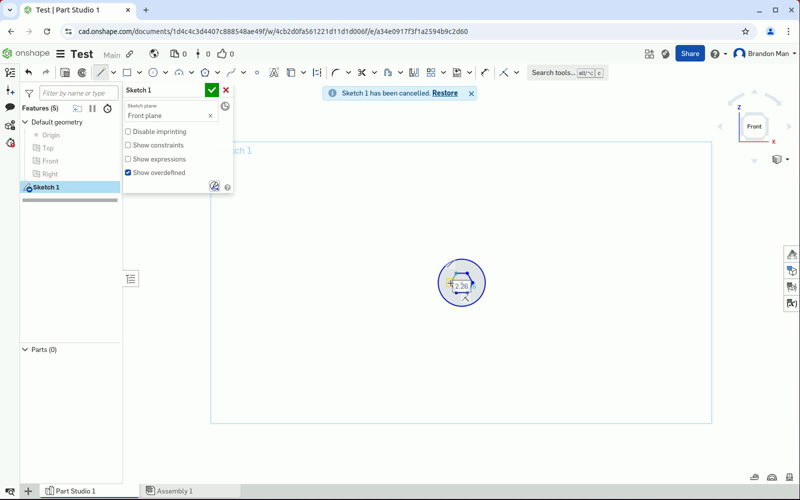
mouse_move(454, 273)
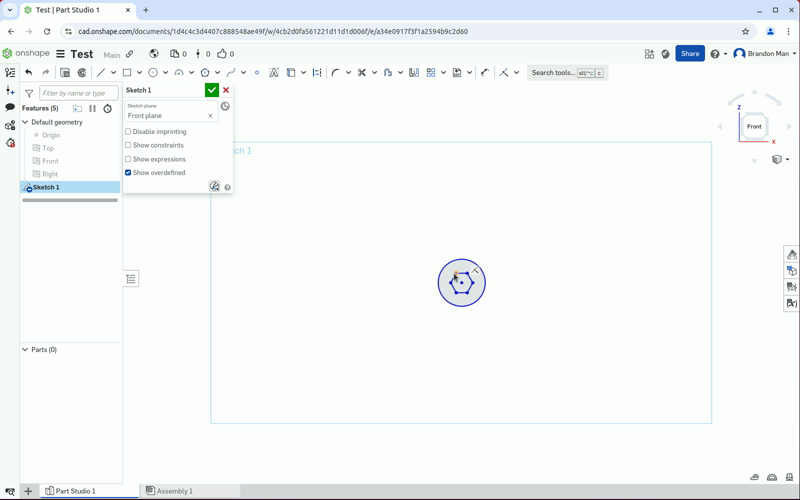
scroll(6)
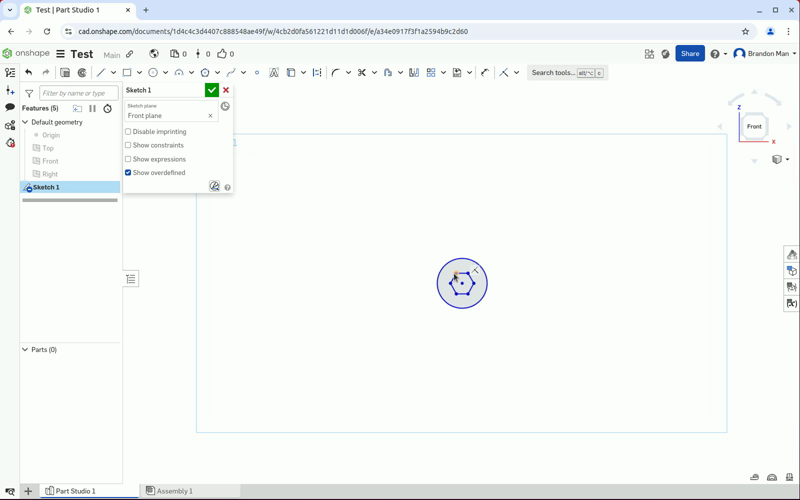
scroll(6)
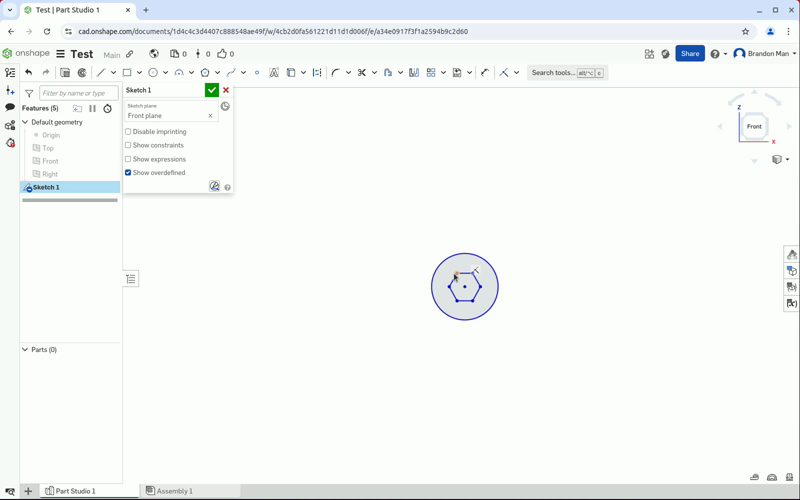
scroll(6)
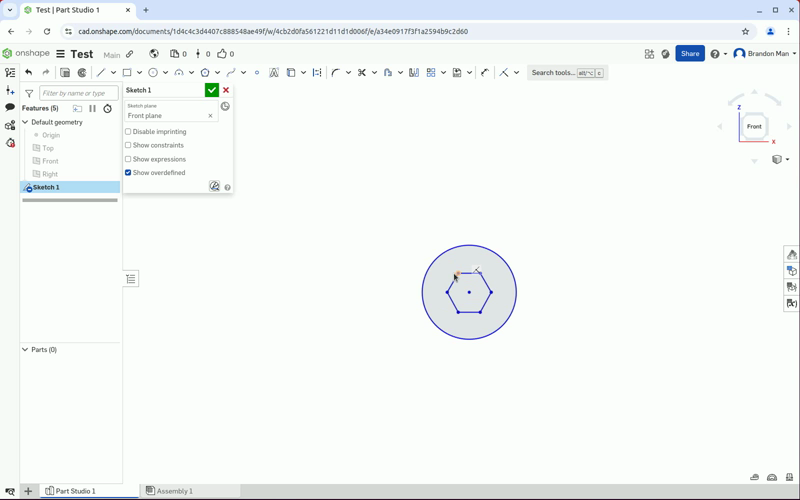
scroll(6)
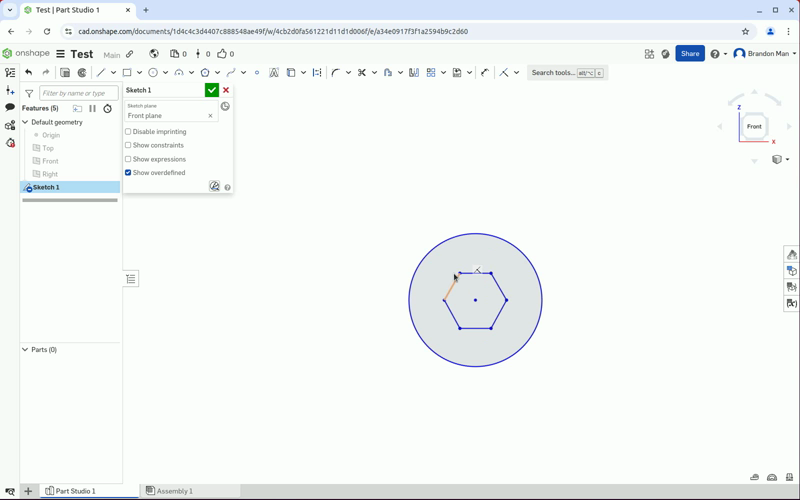
scroll(6)
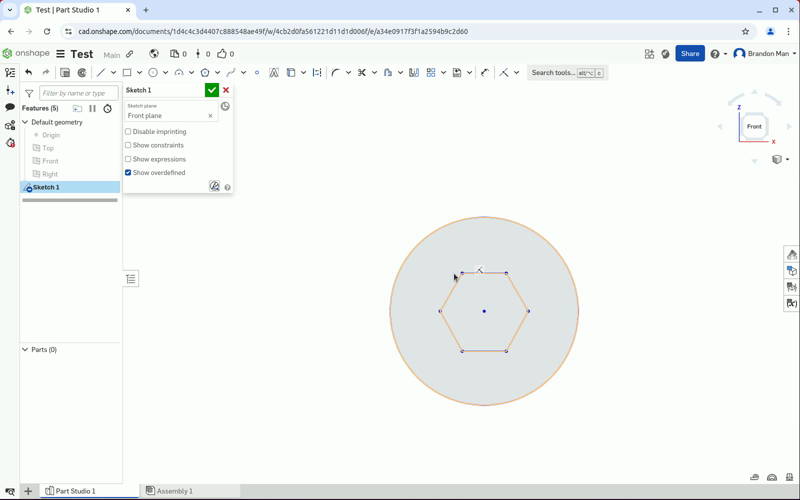
scroll(6)
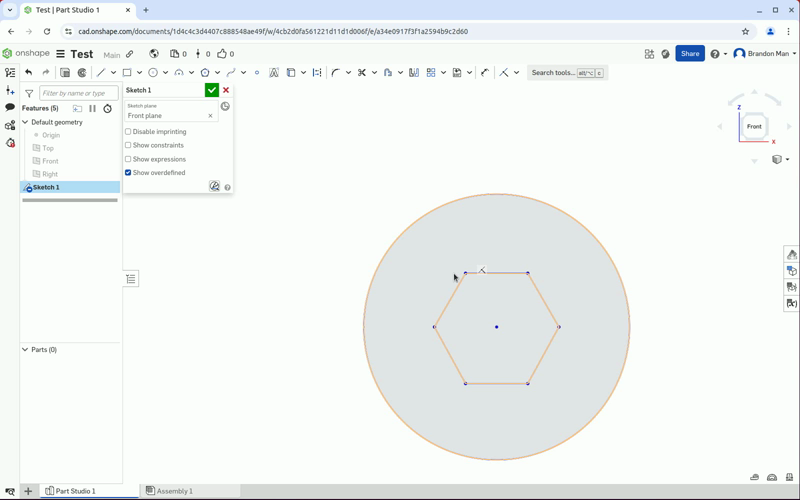
scroll(6)
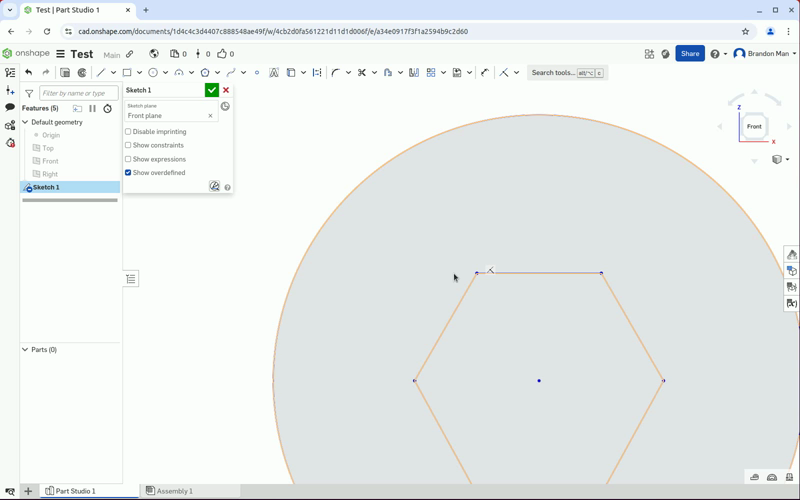
click(454, 273)
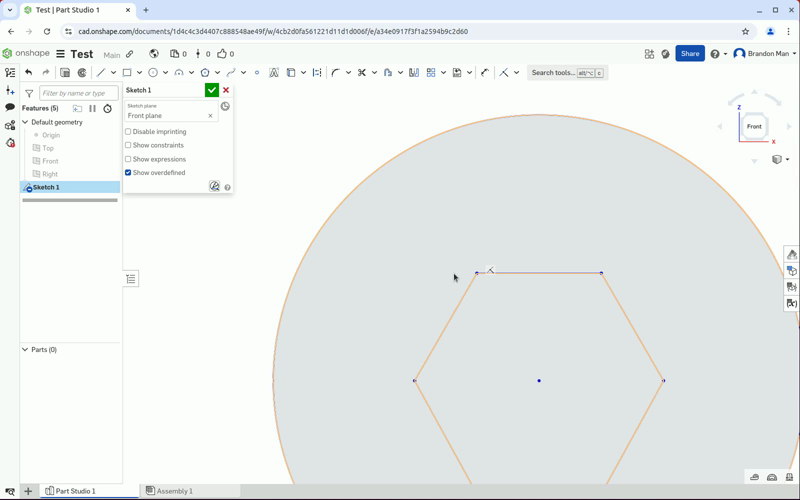
scroll(-6)
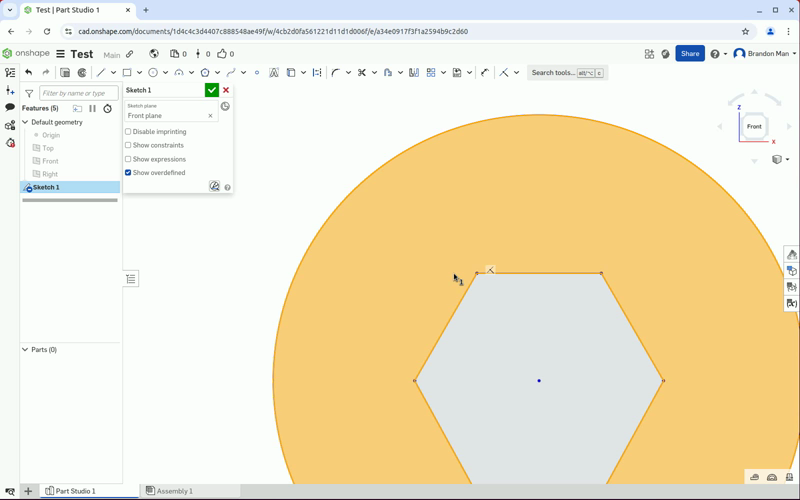
scroll(-6)
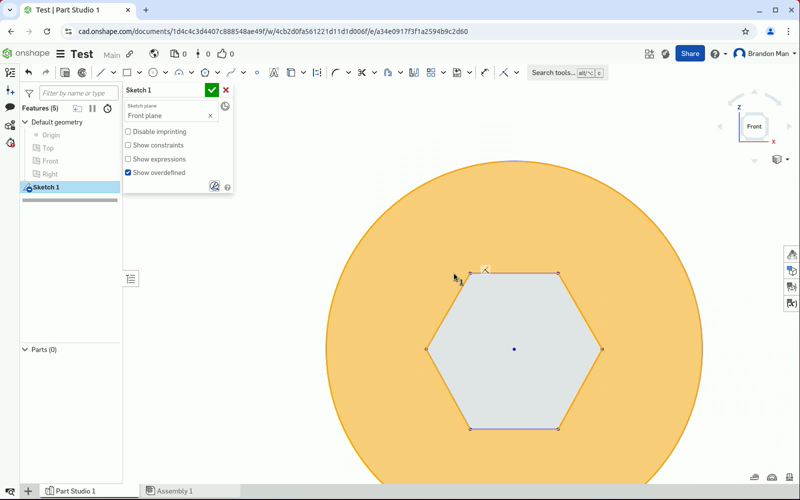
scroll(-6)
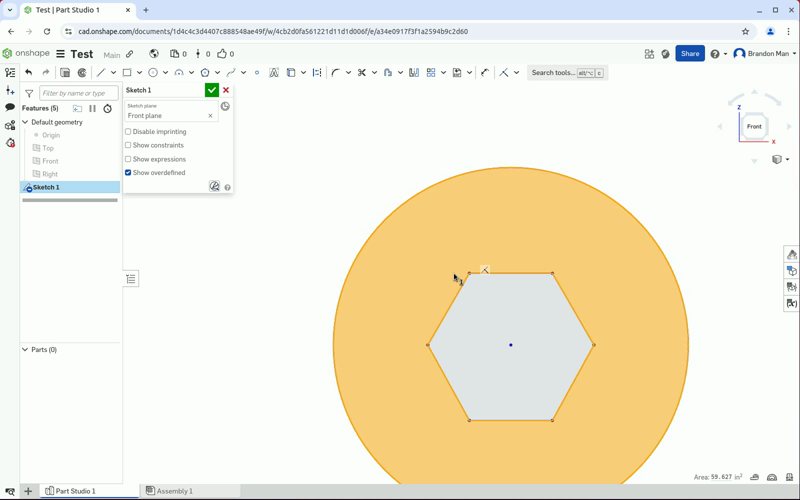
scroll(-6)
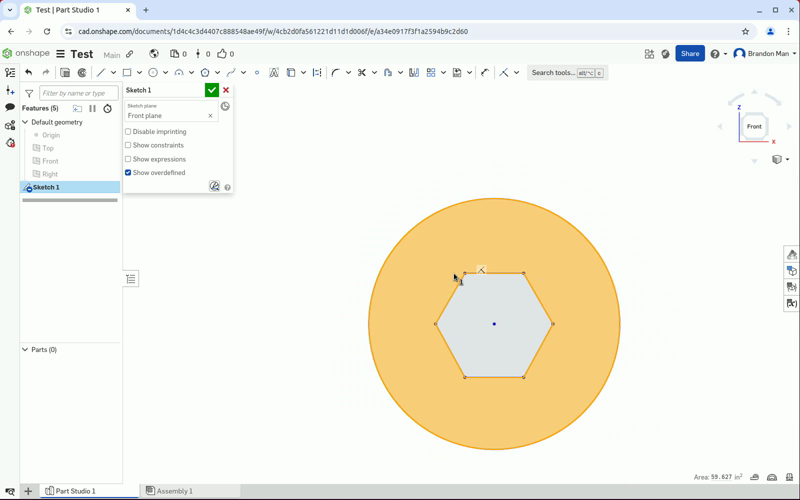
scroll(-6)
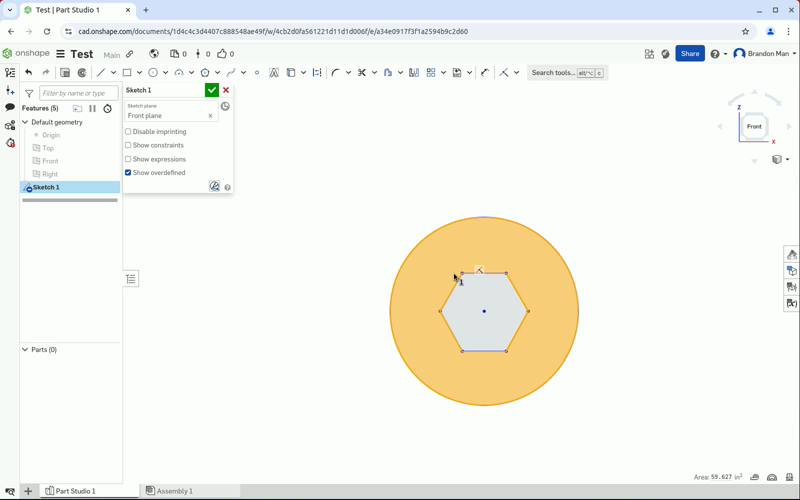
scroll(-6)
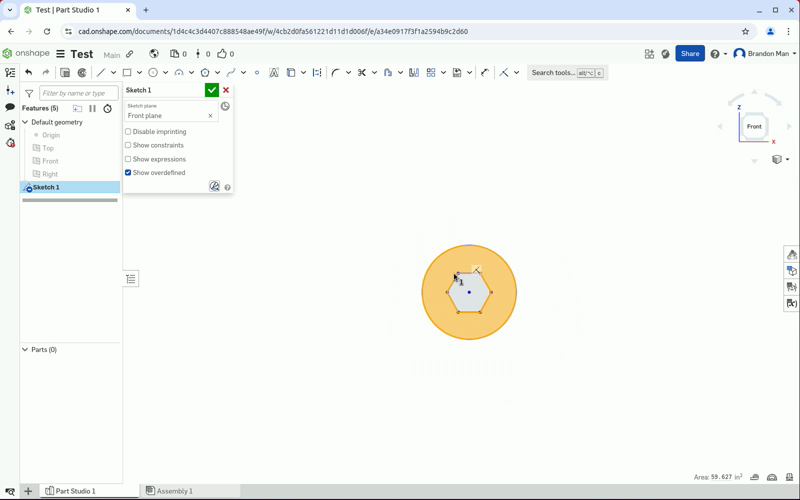
scroll(-6)
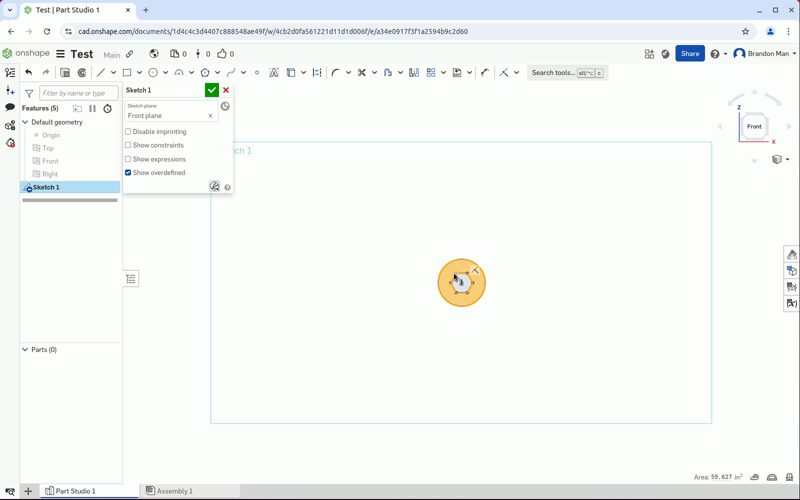
mouse_move(73, 352)
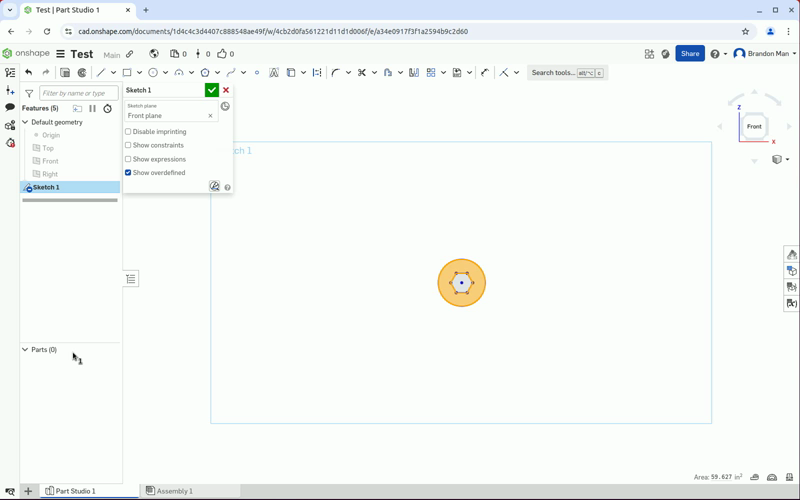
key(shift+y)
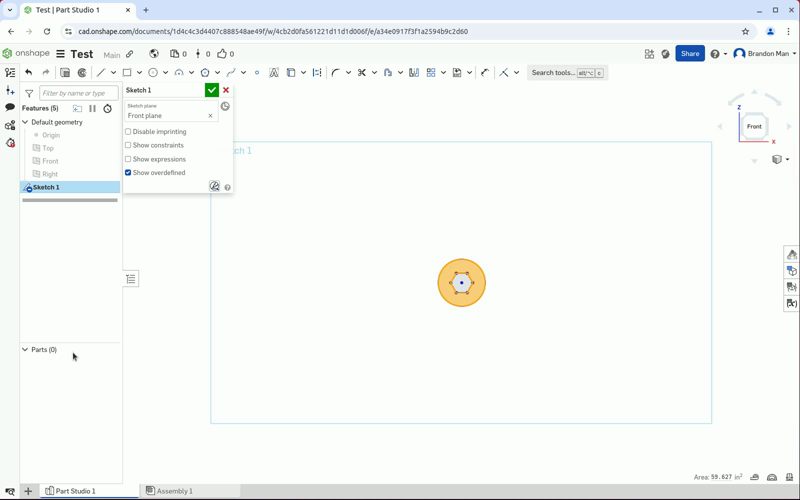
key(shift+e)
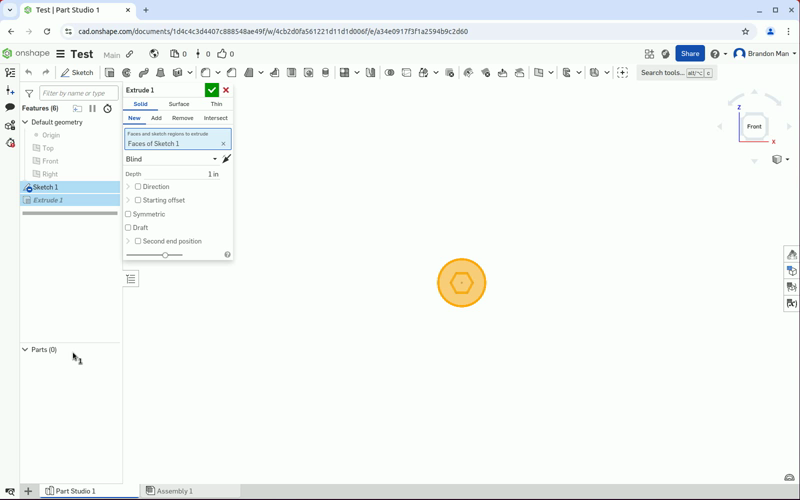
mouse_move(143, 106)
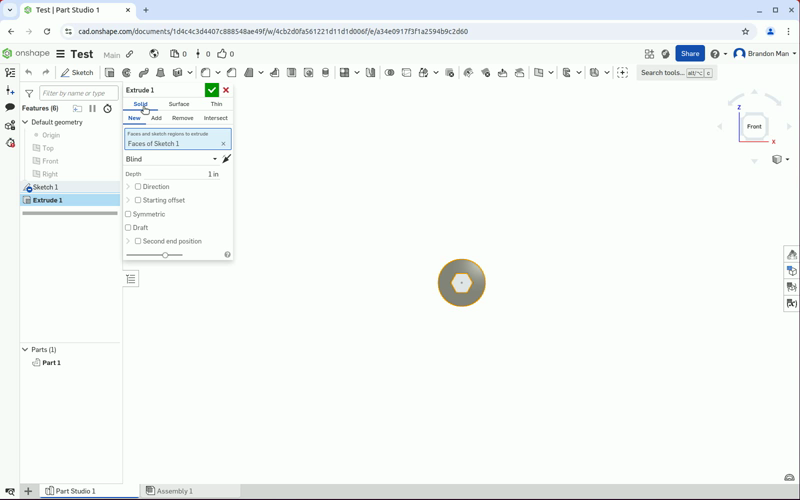
click(143, 106)
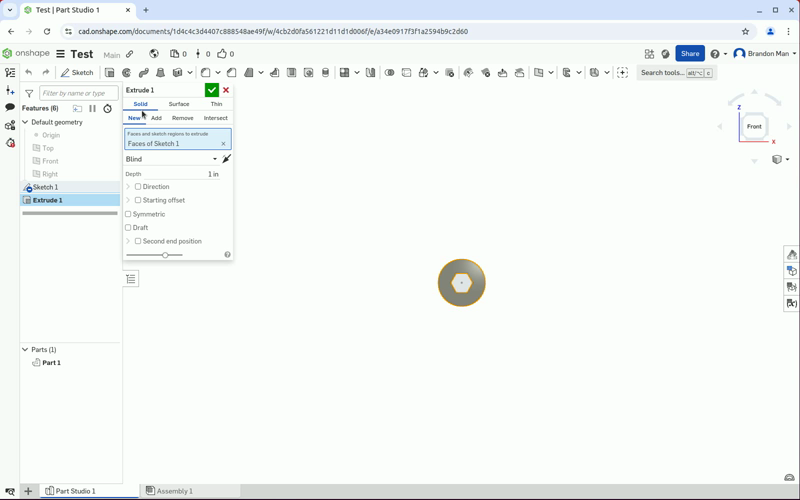
mouse_move(137, 120)
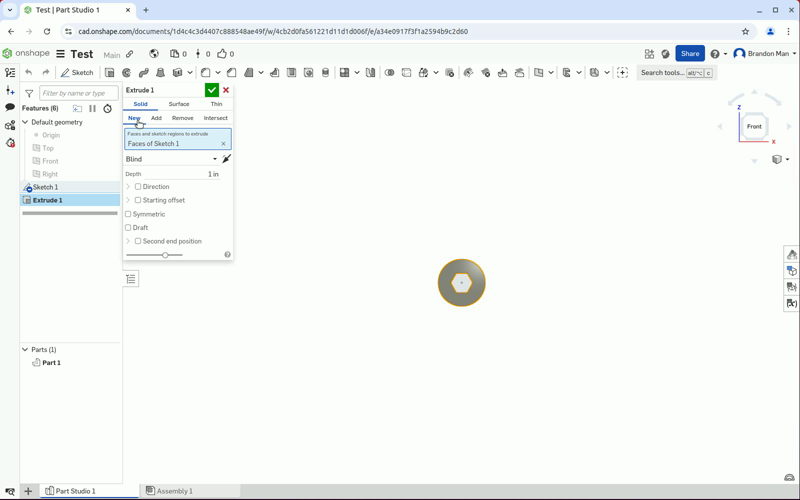
click(137, 120)
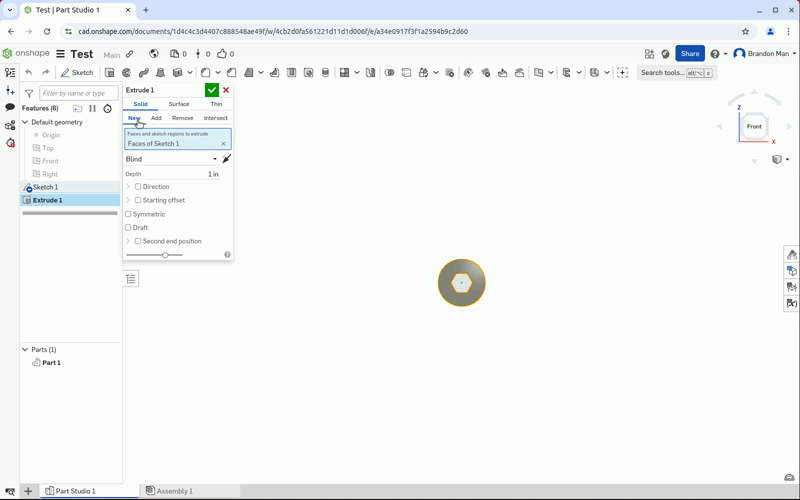
key(tab, 4)
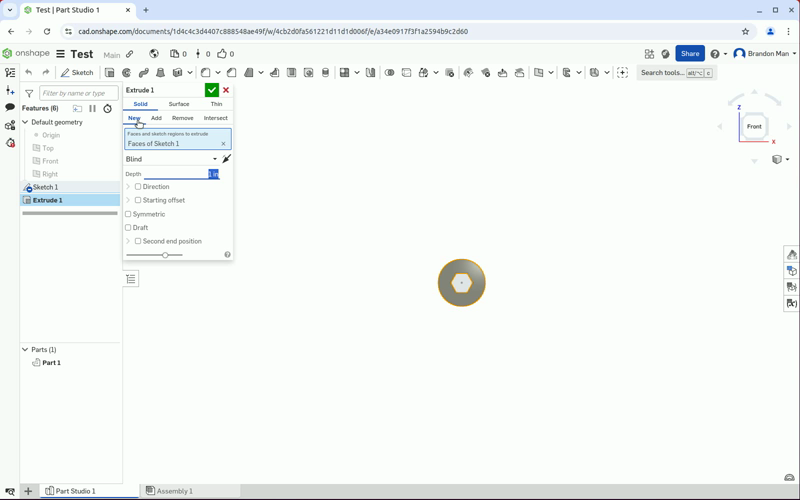
text(0.722)
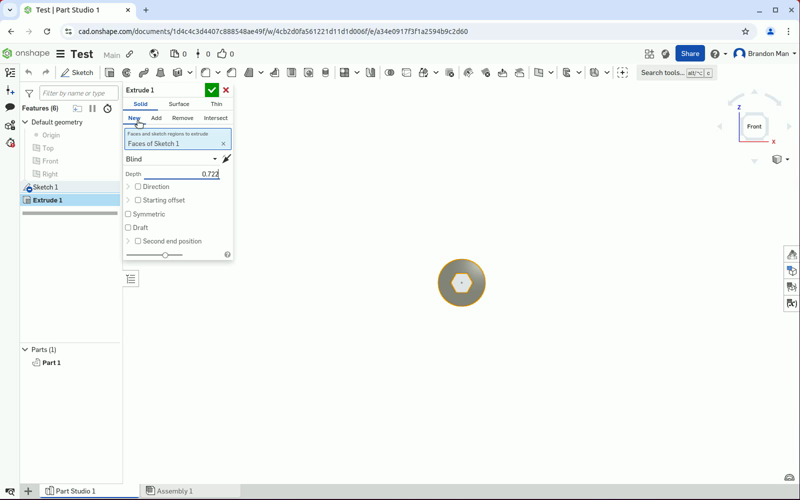
key(enter)
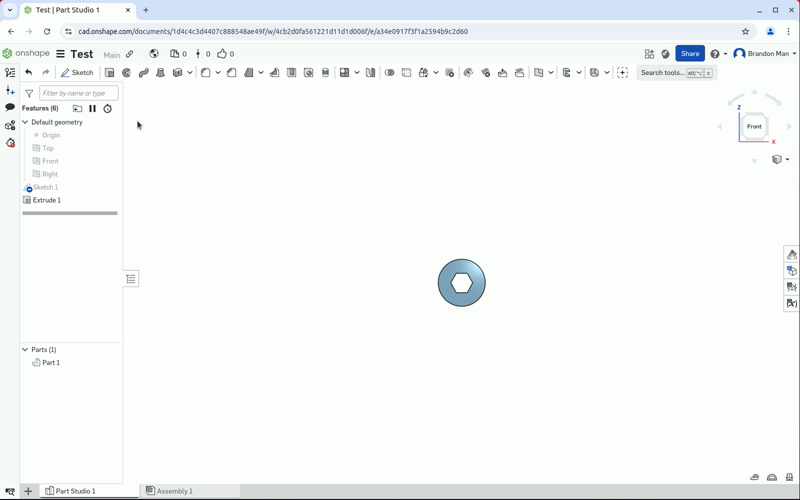
key(shift+h)
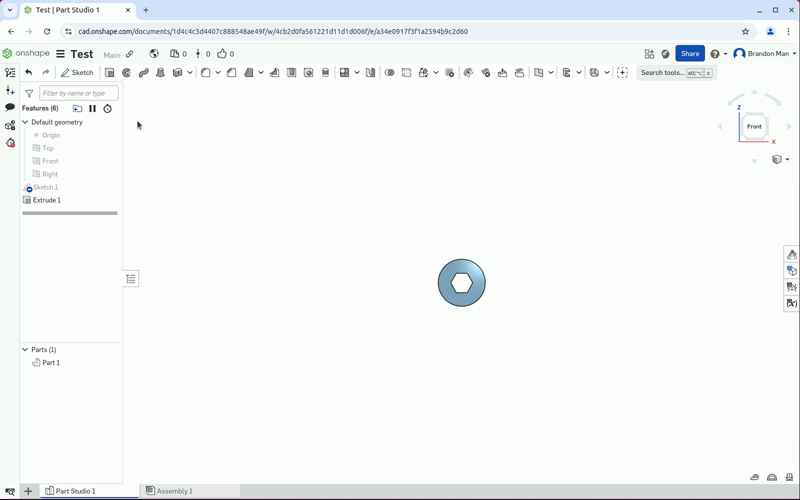
key(shift+h)
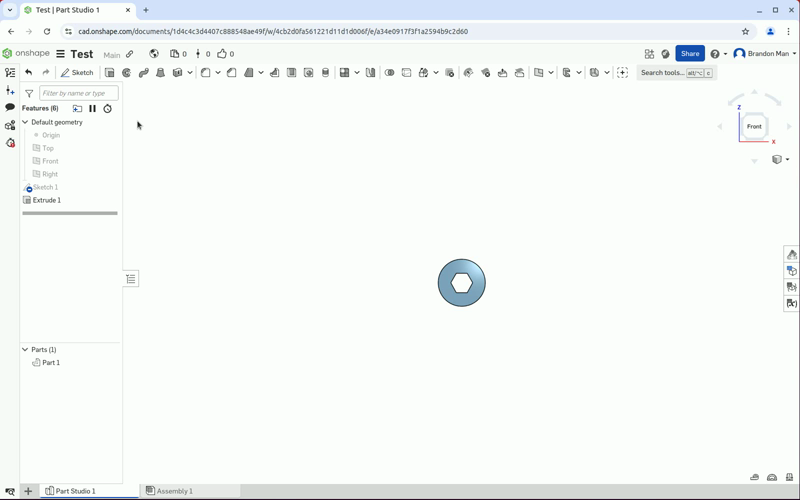
mouse_move(73, 189)
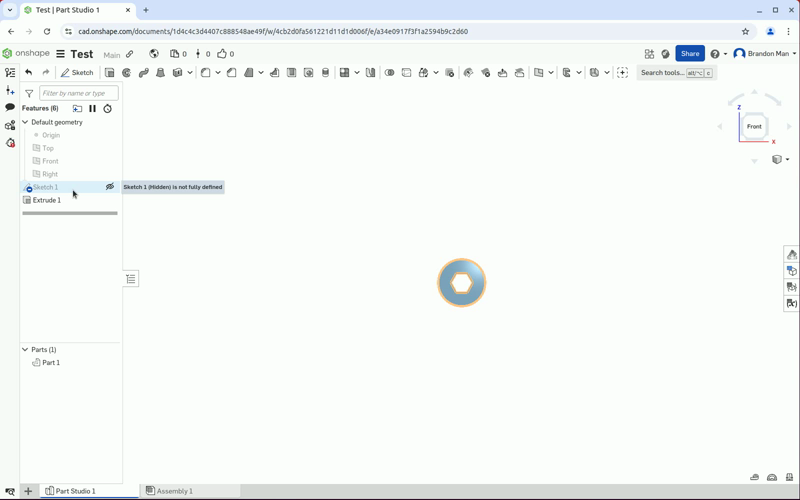
click(73, 189)
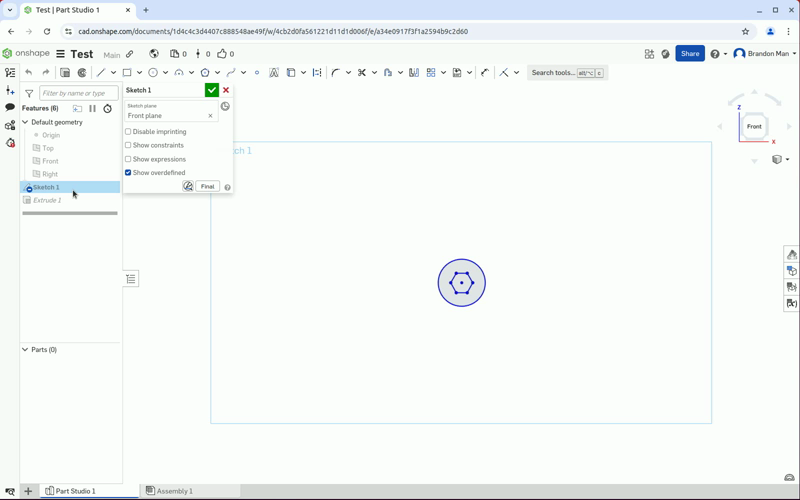
mouse_move(229, 92)
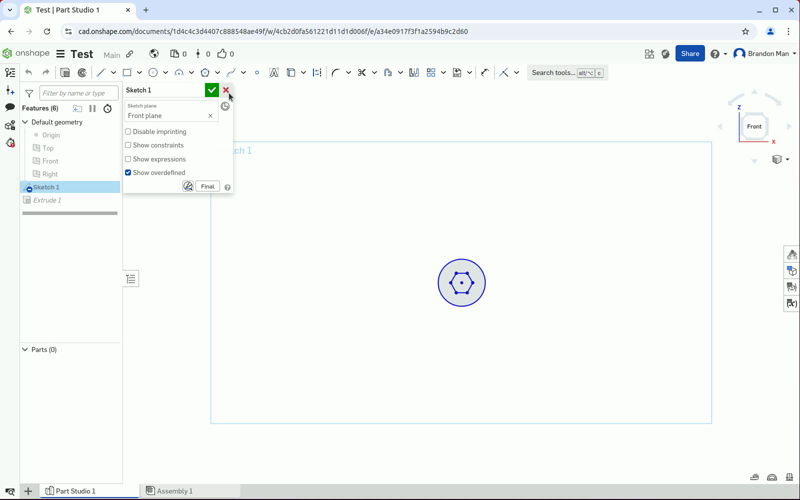
click(229, 92)
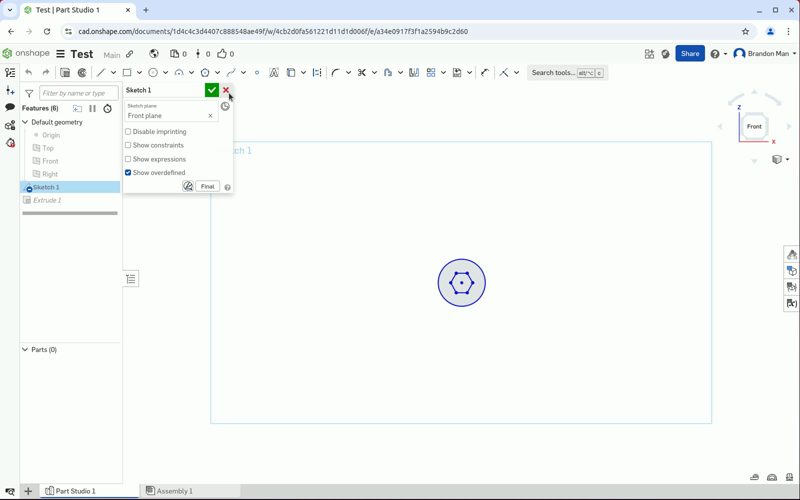
key(shift+s)
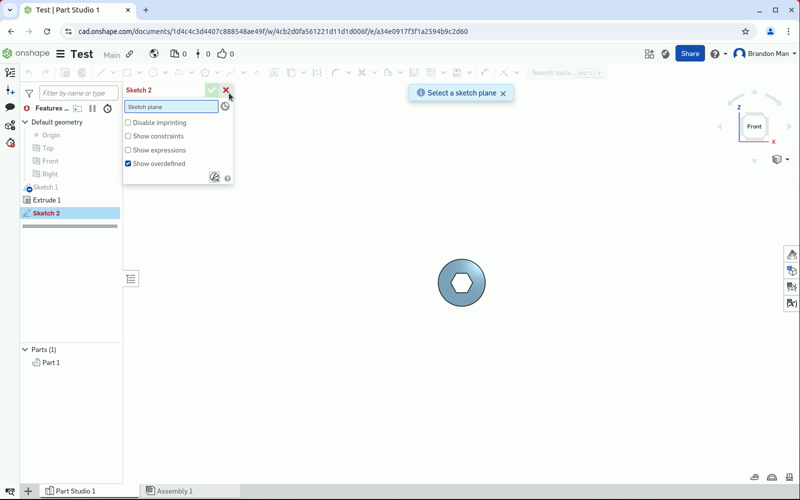
mouse_move(73, 163)
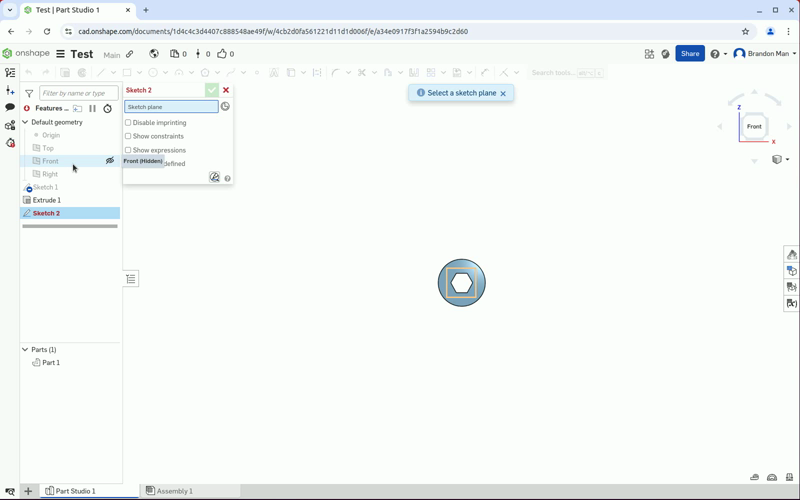
click(73, 163)
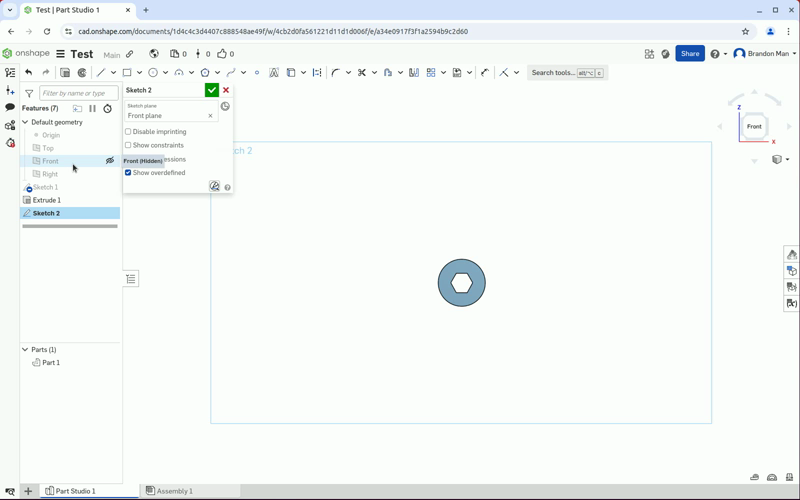
mouse_move(73, 352)
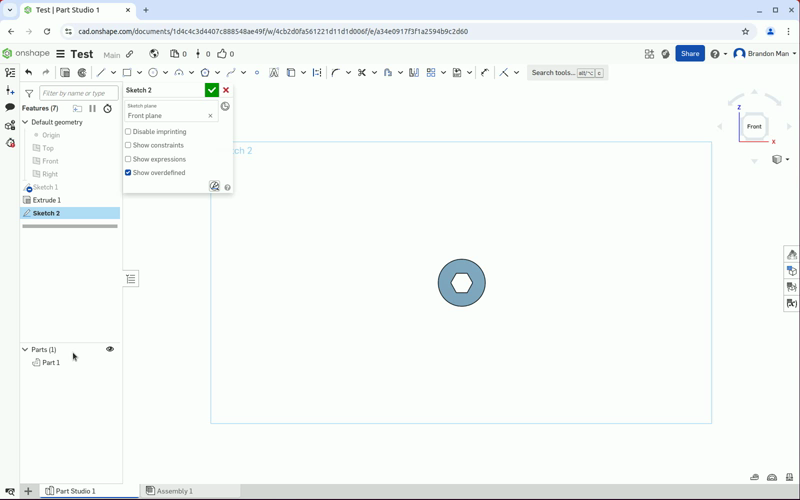
key(y)
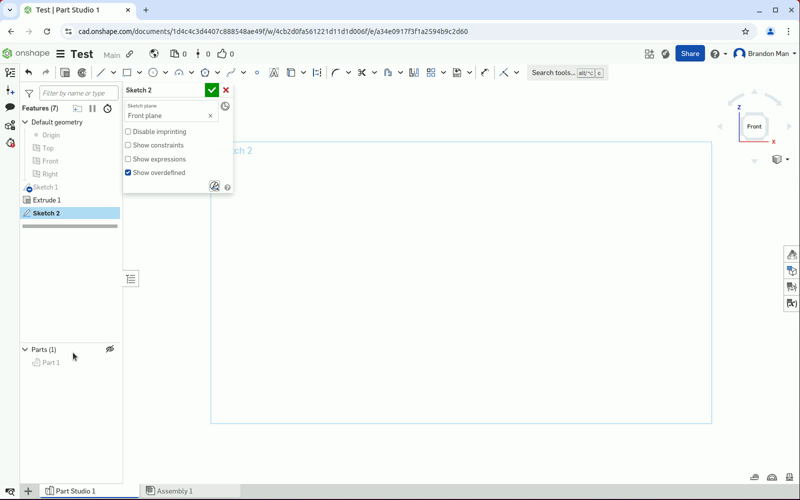
key(c)
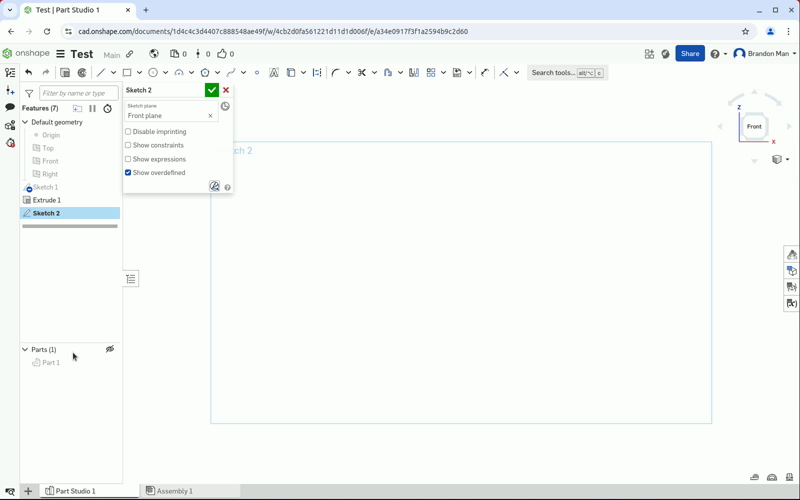
key_down(shift)
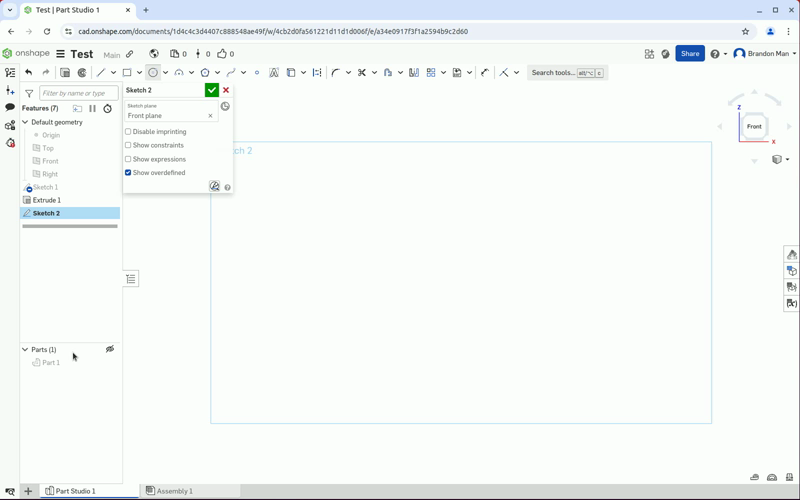
mouse_move(558, 286)
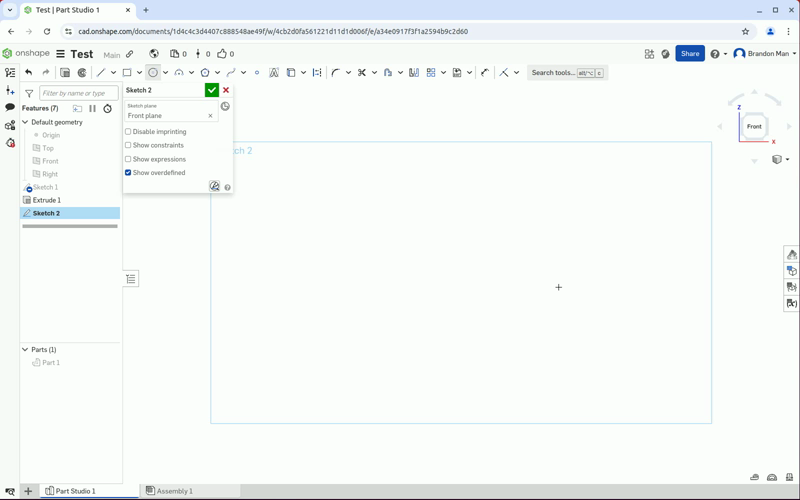
click(558, 286)
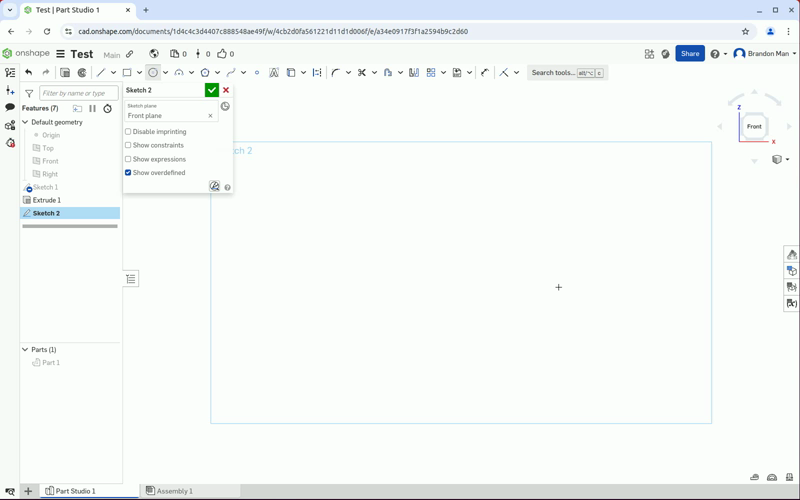
key_up(shift)
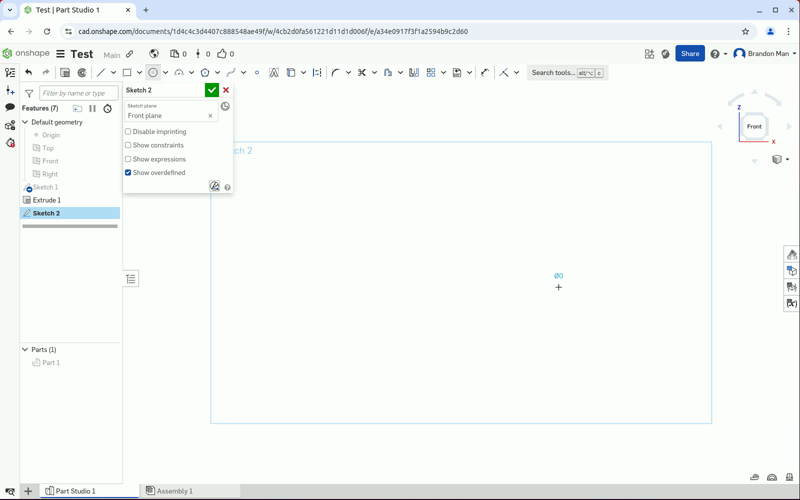
mouse_move(574, 286)
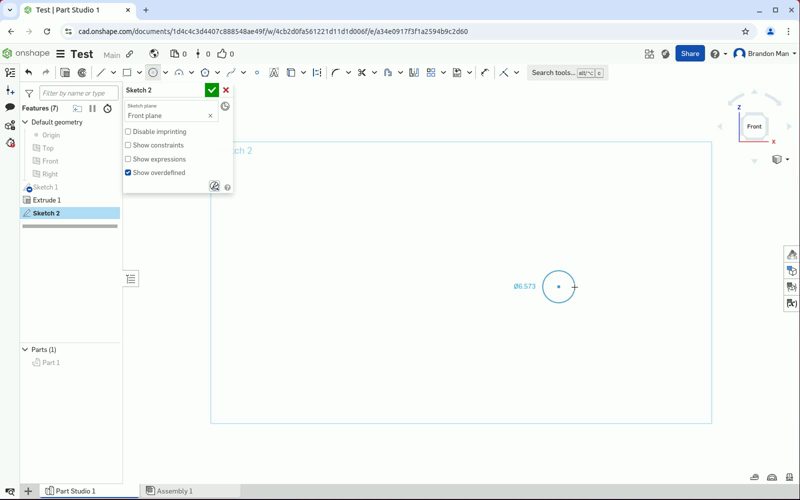
click(574, 286)
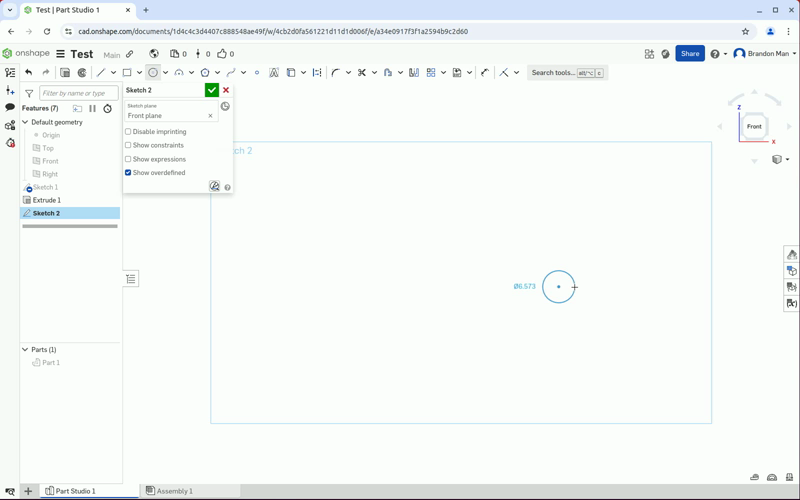
key(esc)
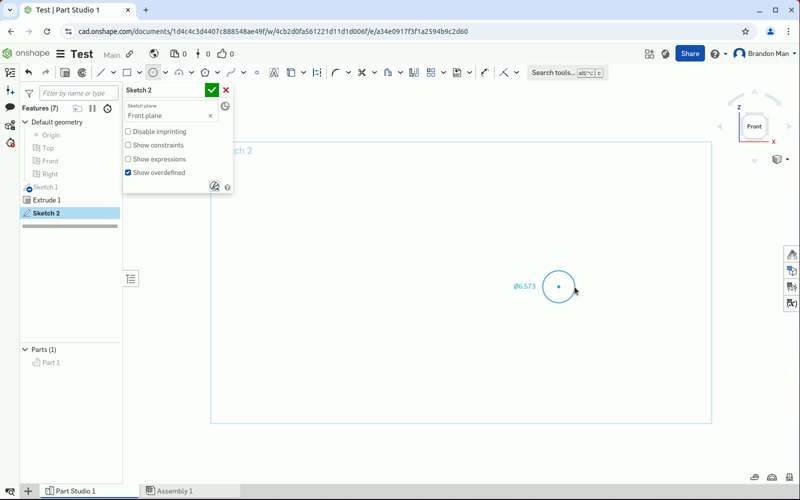
key(l)
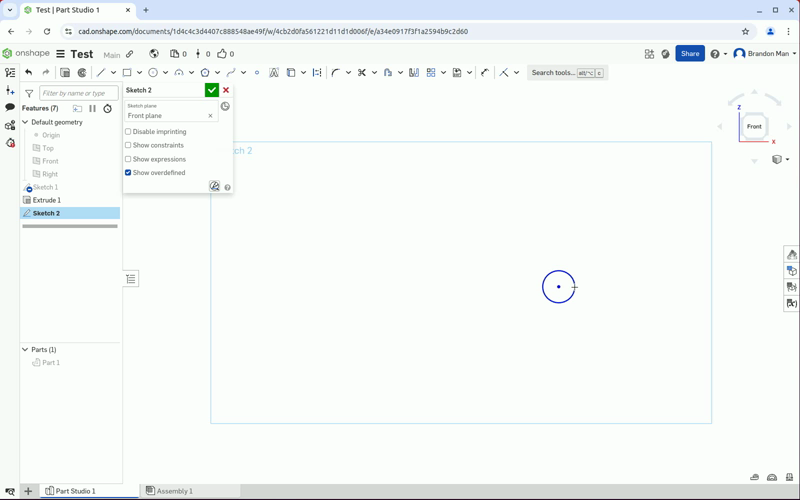
key_down(shift)
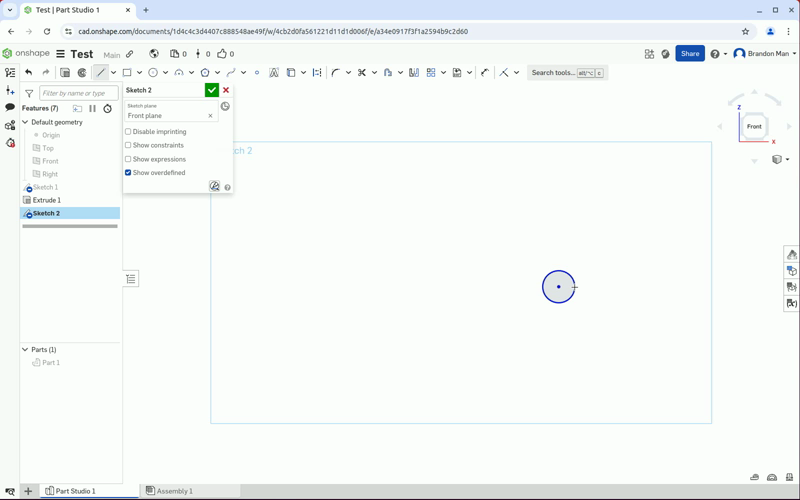
mouse_move(551, 284)
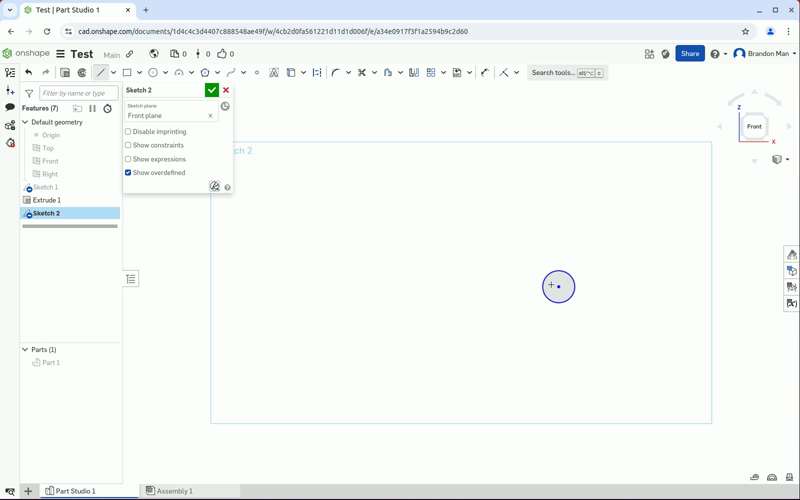
click(551, 284)
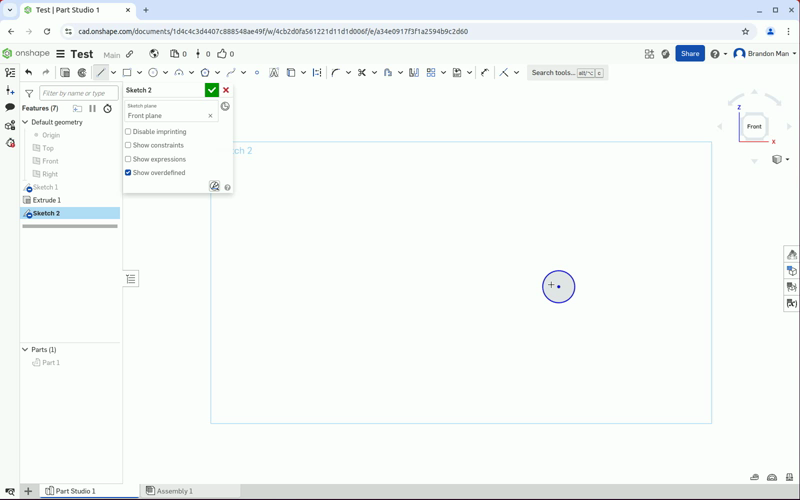
key_up(shift)
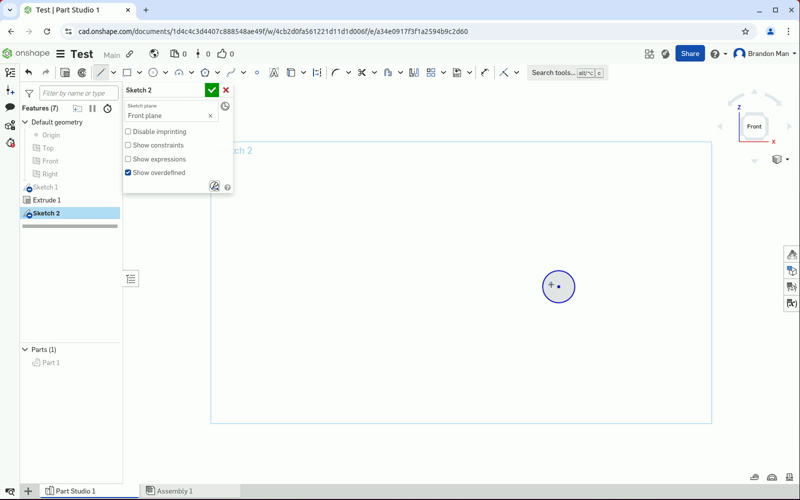
key_down(shift)
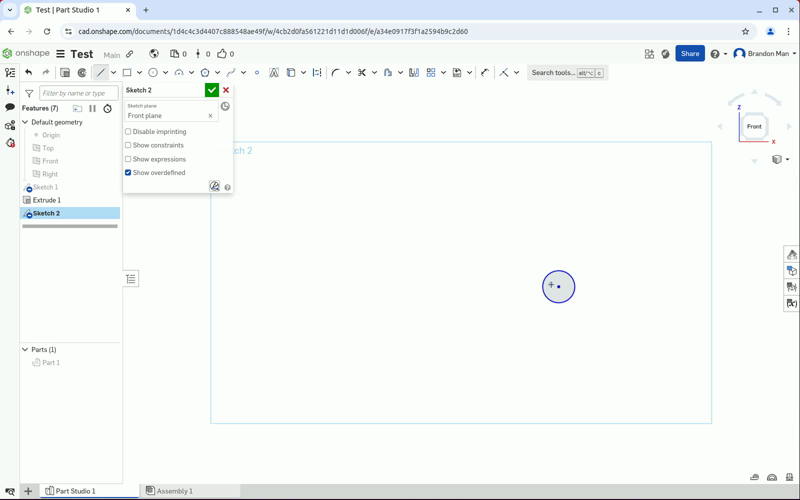
mouse_move(581, 284)
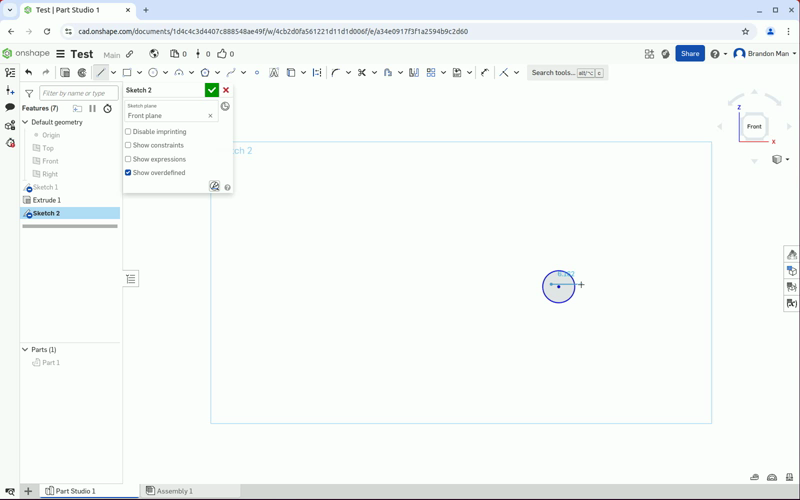
mouse_move(554, 292)
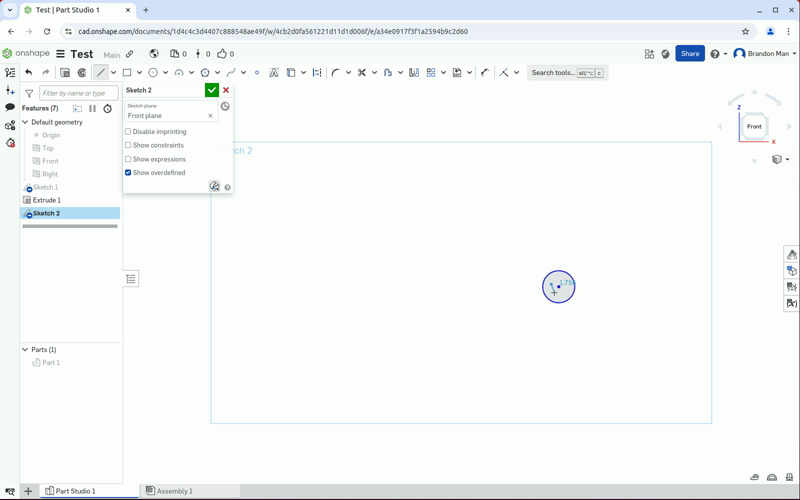
click(554, 292)
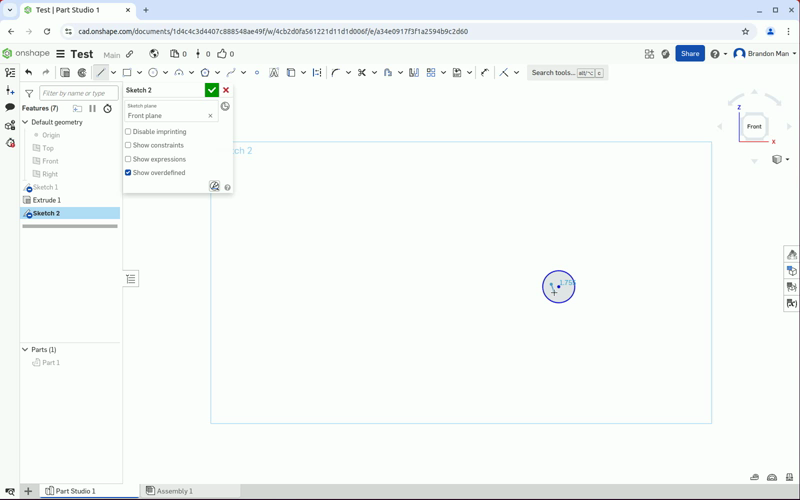
key_up(shift)
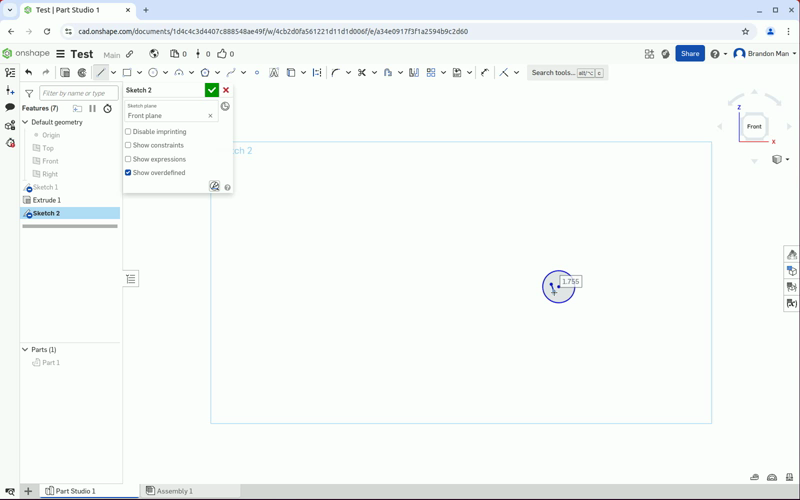
key_down(shift)
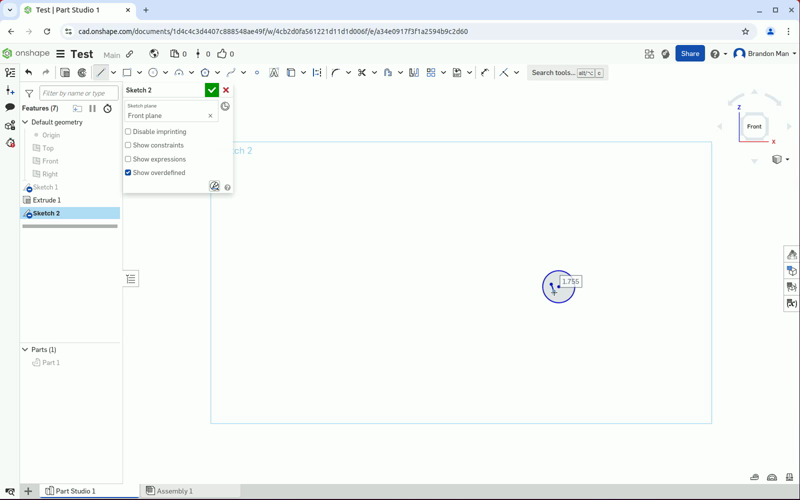
mouse_move(584, 292)
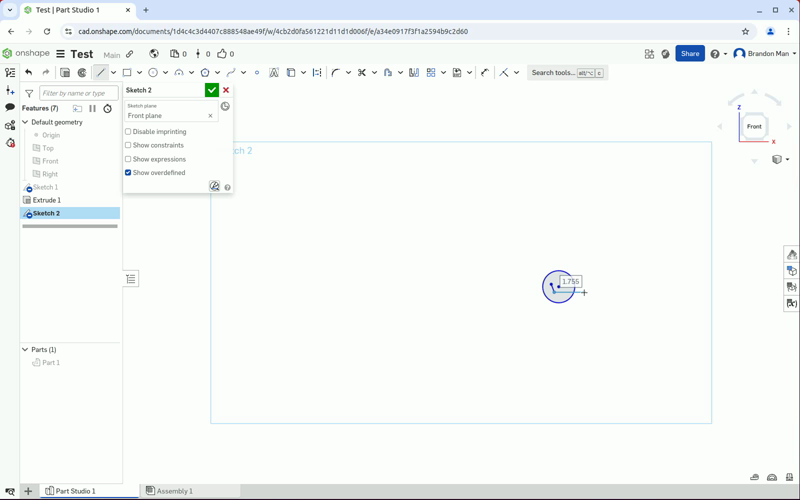
mouse_move(563, 292)
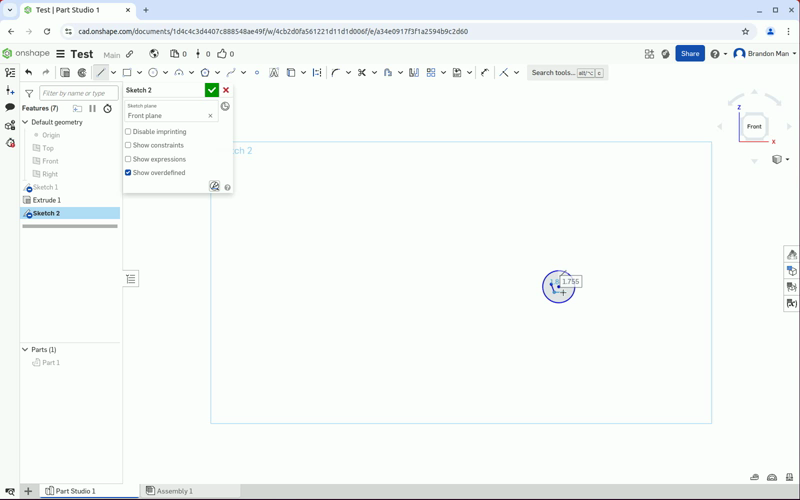
click(563, 292)
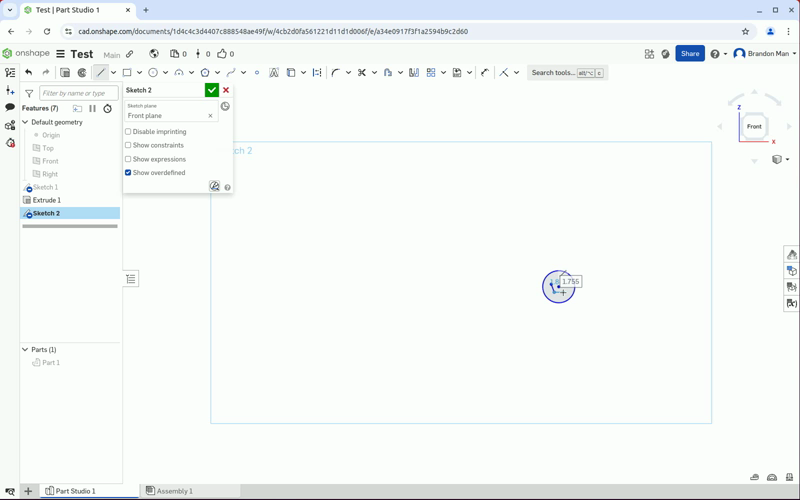
key_up(shift)
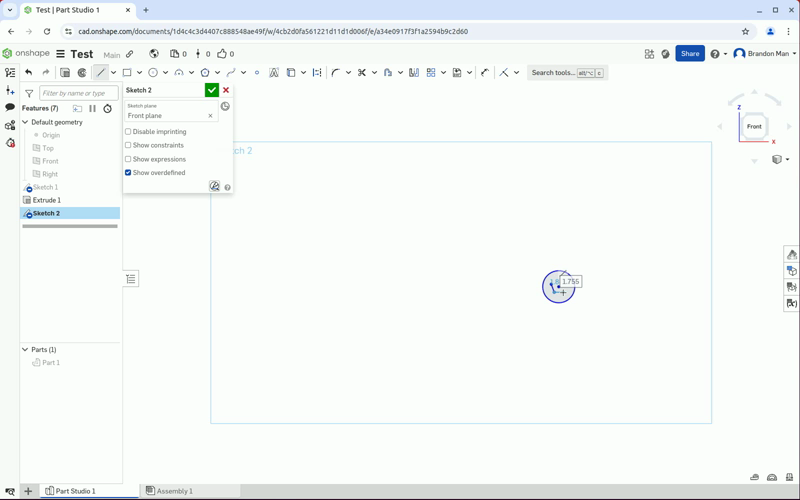
key_down(shift)
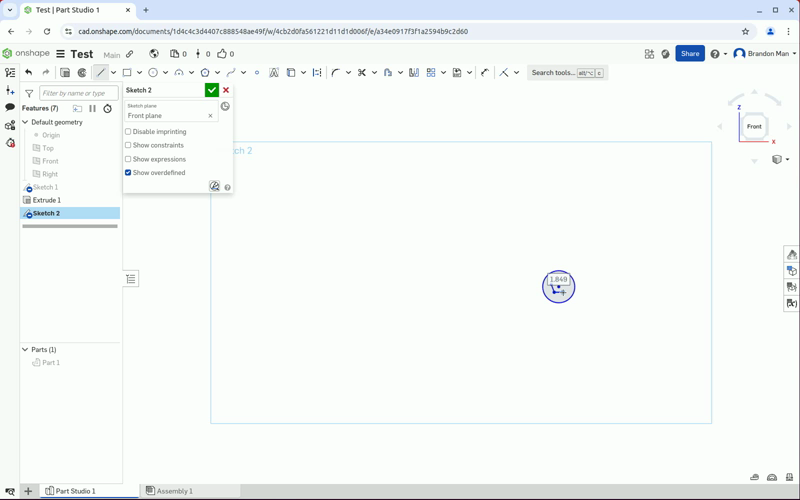
mouse_move(589, 292)
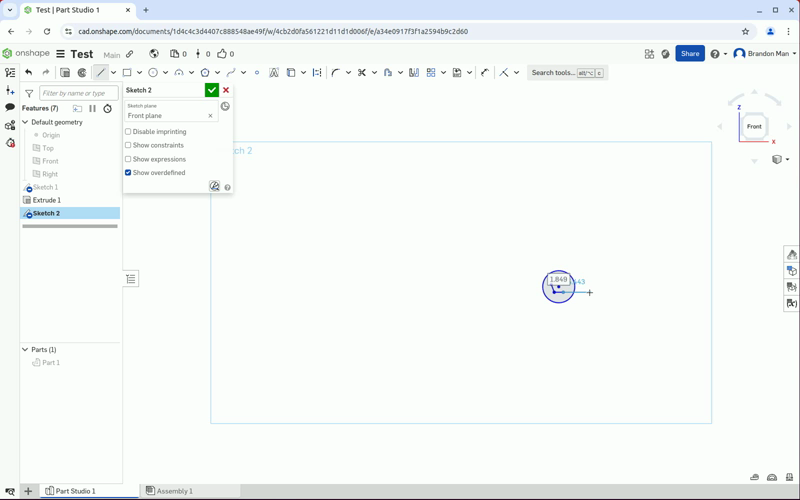
mouse_move(565, 284)
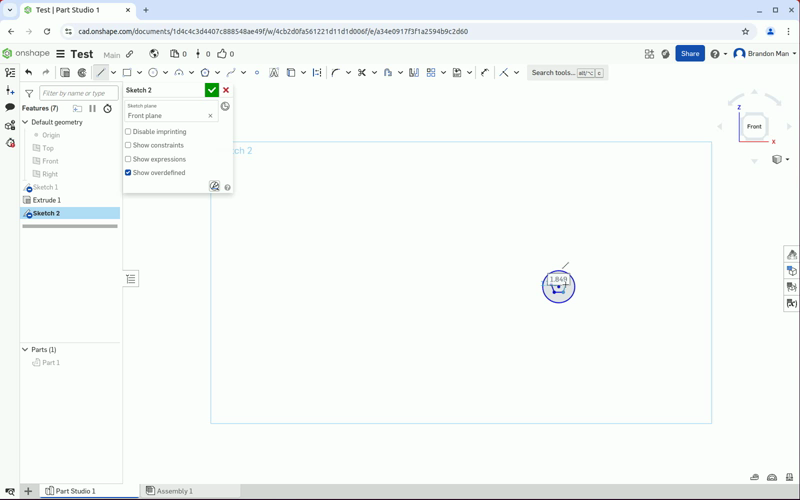
click(565, 284)
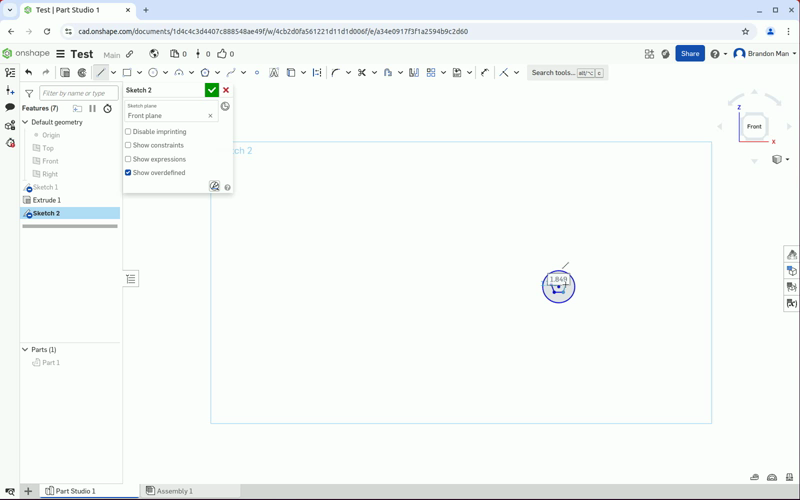
key_up(shift)
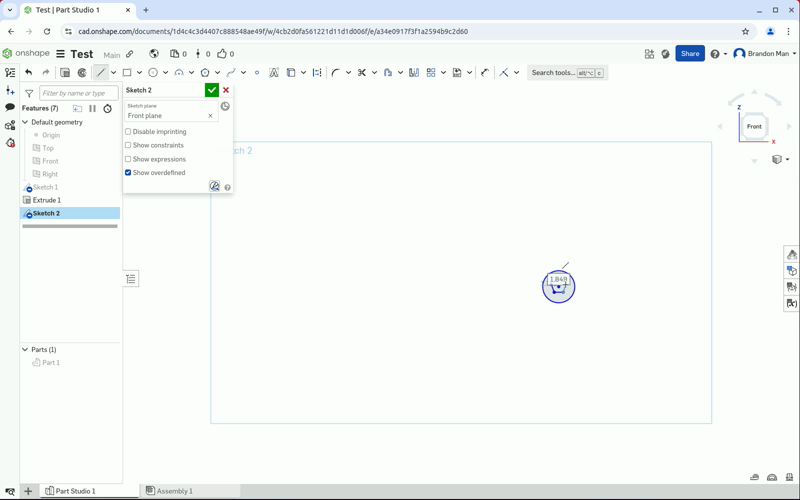
key_down(shift)
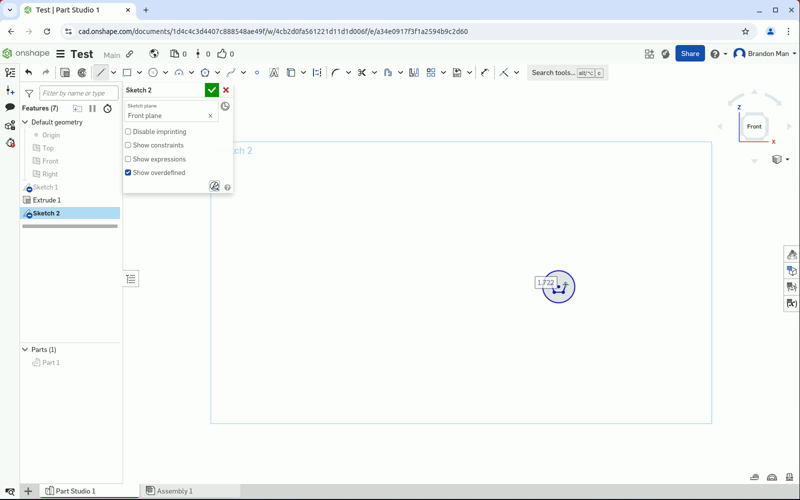
mouse_move(589, 284)
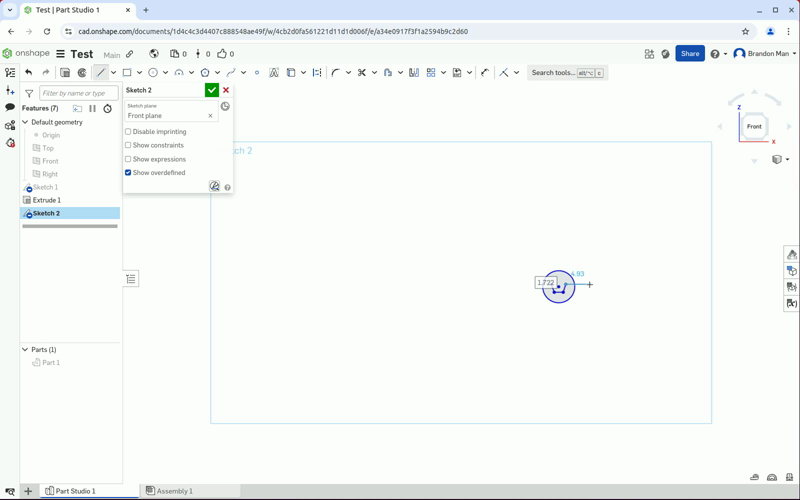
mouse_move(558, 279)
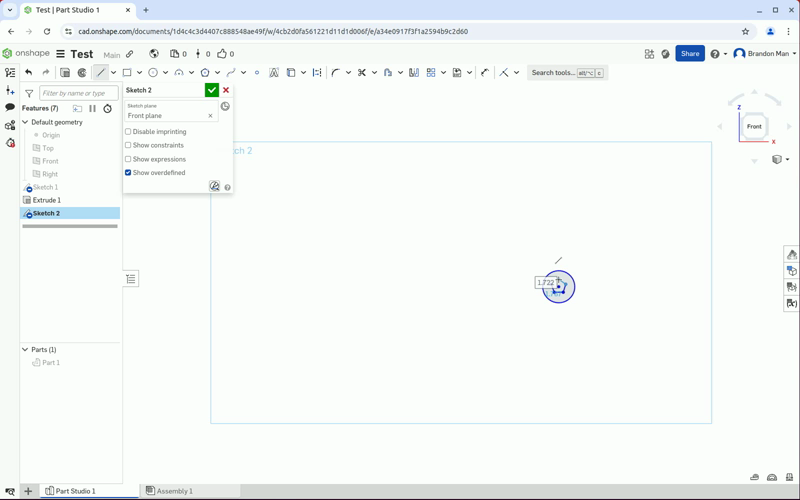
click(558, 279)
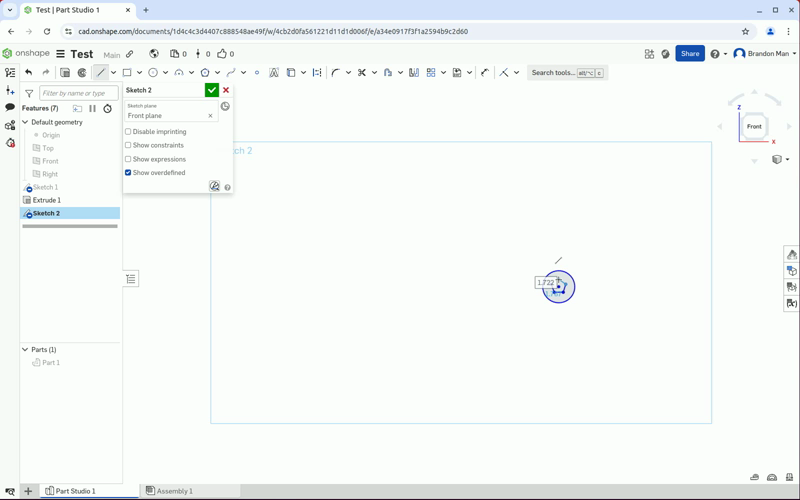
key_up(shift)
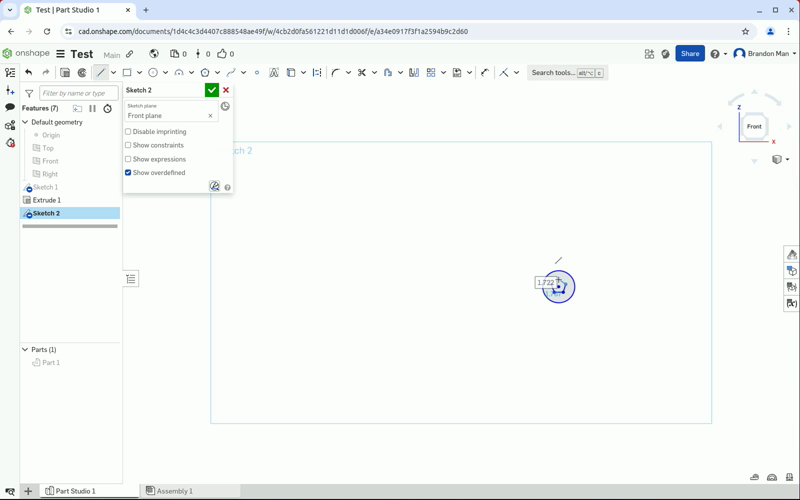
mouse_move(588, 279)
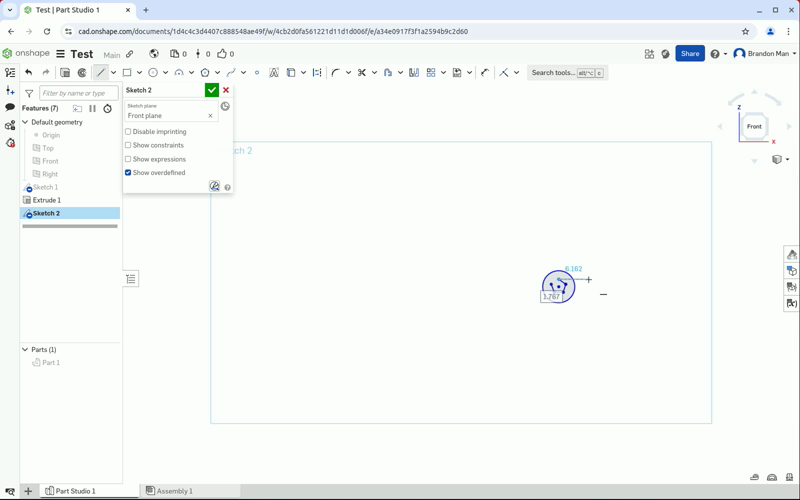
key_down(shift)
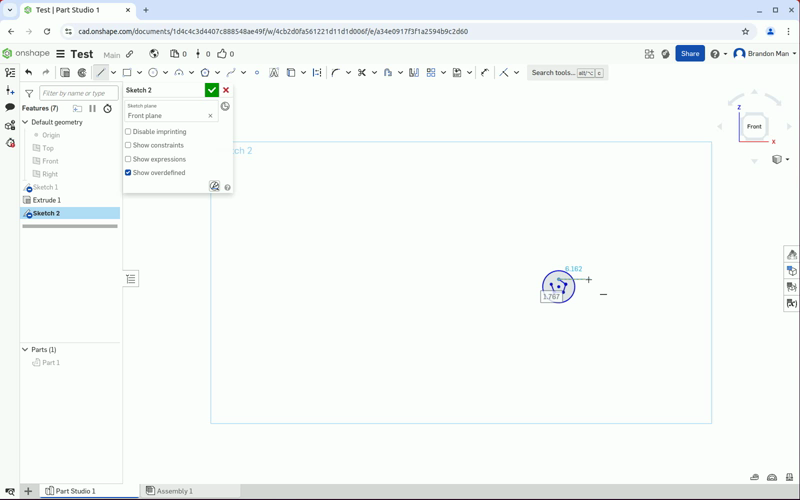
mouse_move(551, 284)
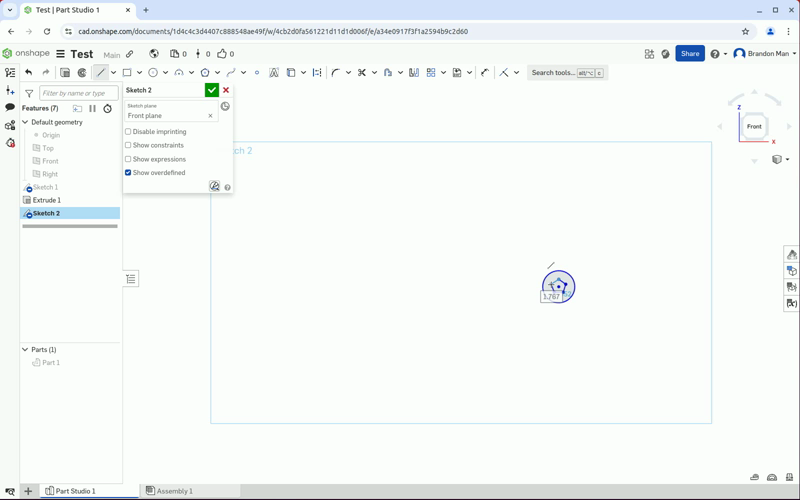
key_up(shift)
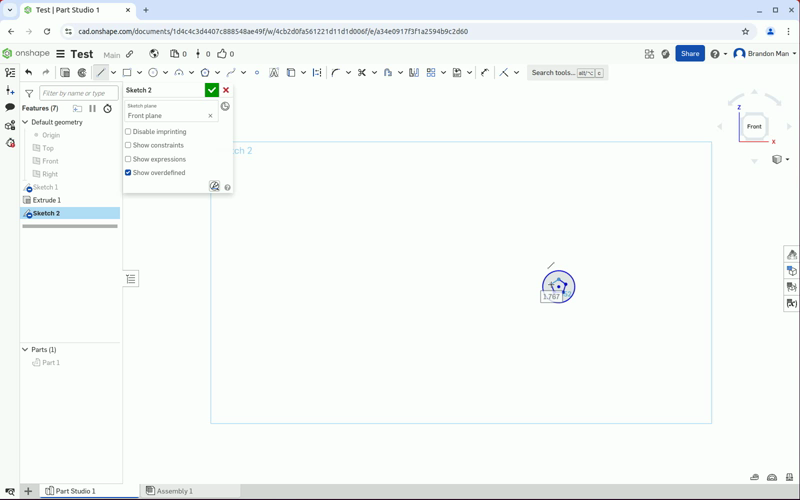
click(551, 284)
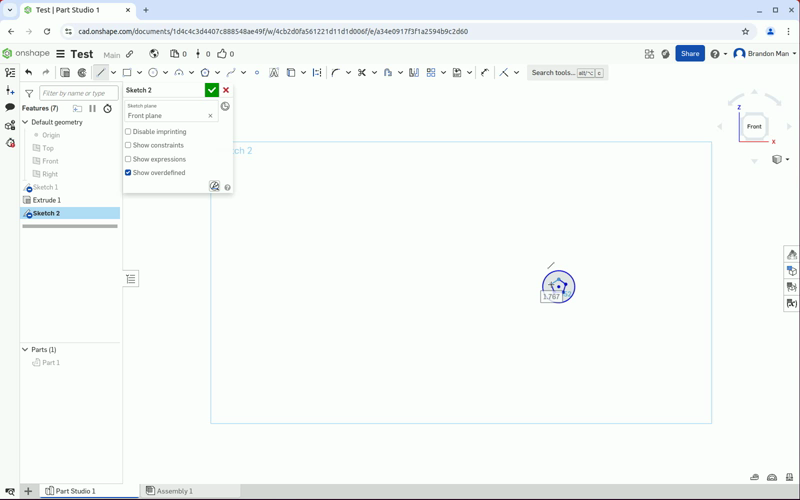
key(esc)
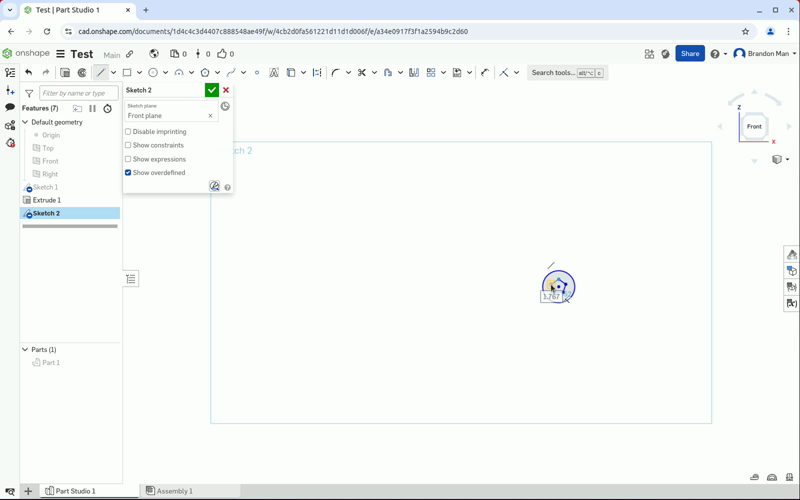
mouse_move(548, 293)
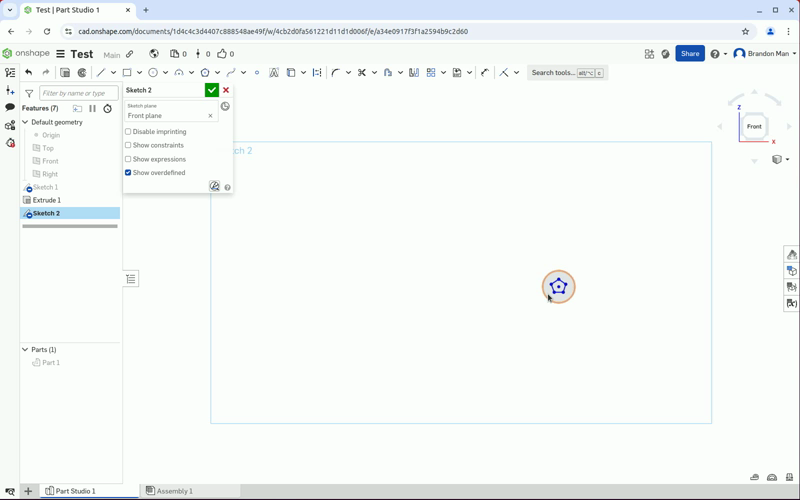
scroll(6)
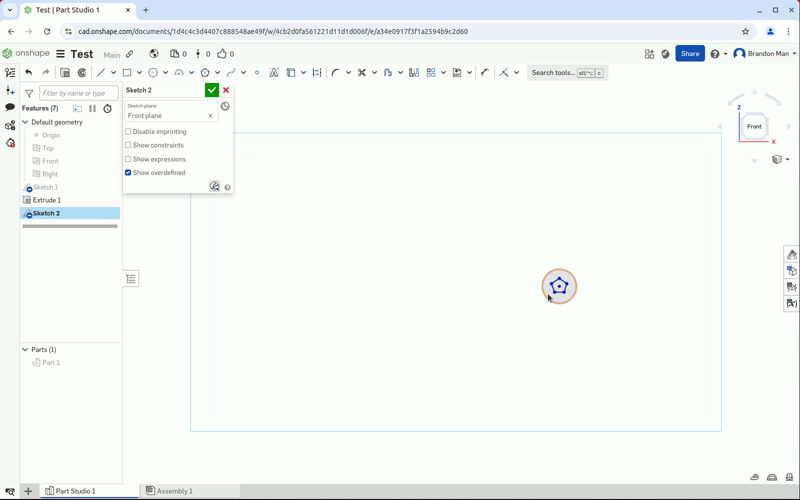
scroll(6)
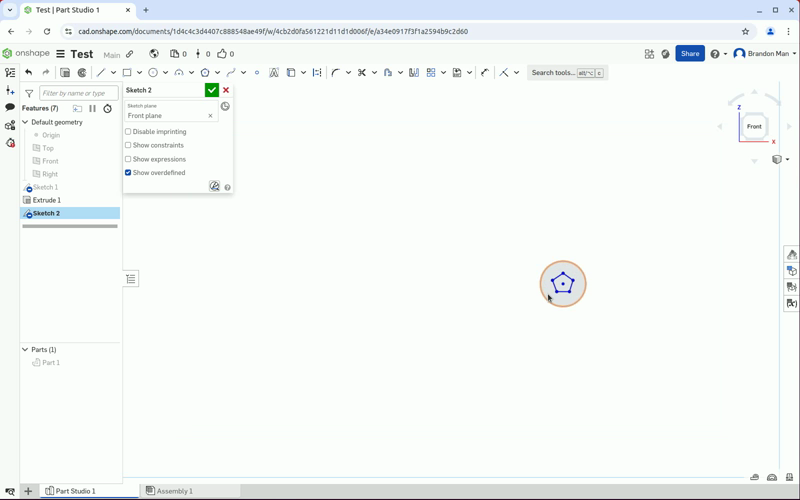
scroll(6)
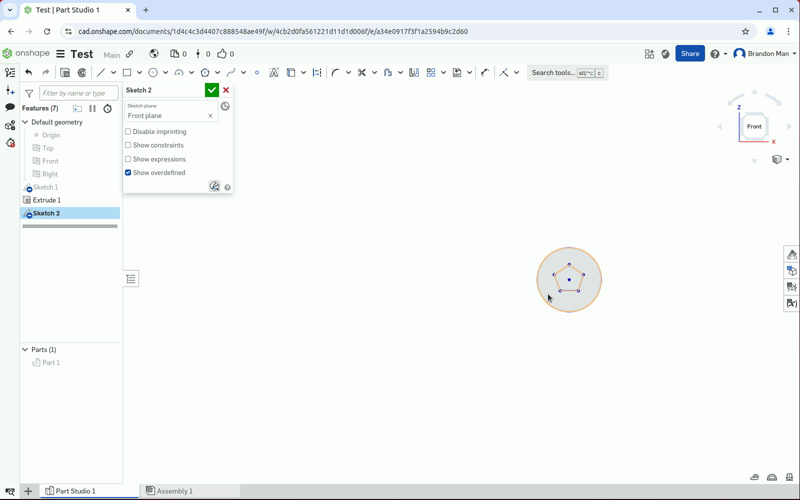
scroll(6)
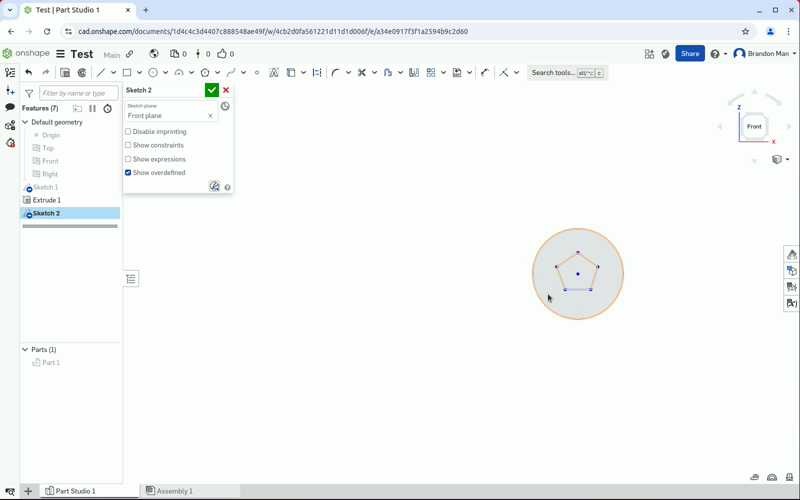
scroll(6)
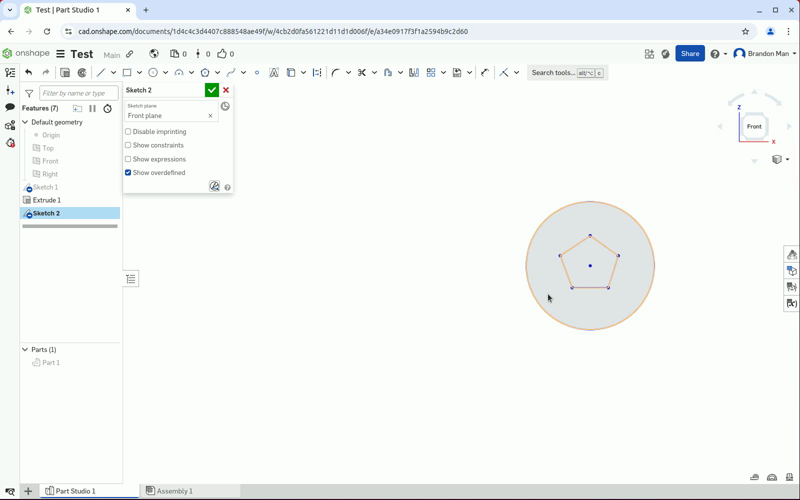
scroll(6)
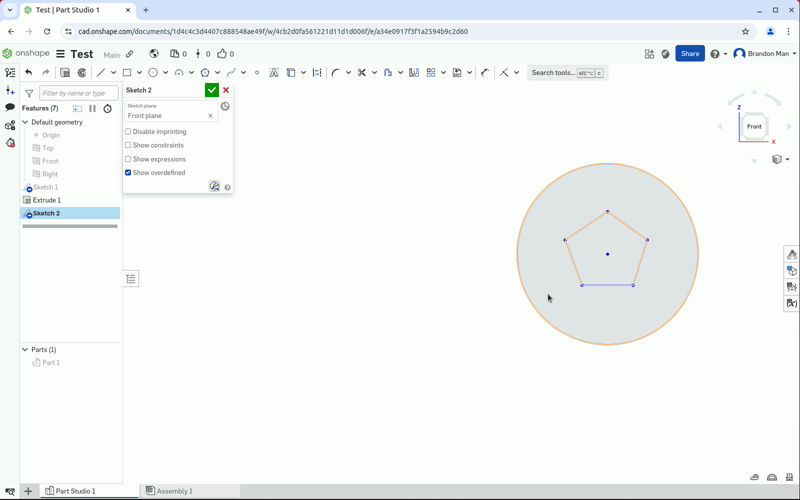
scroll(6)
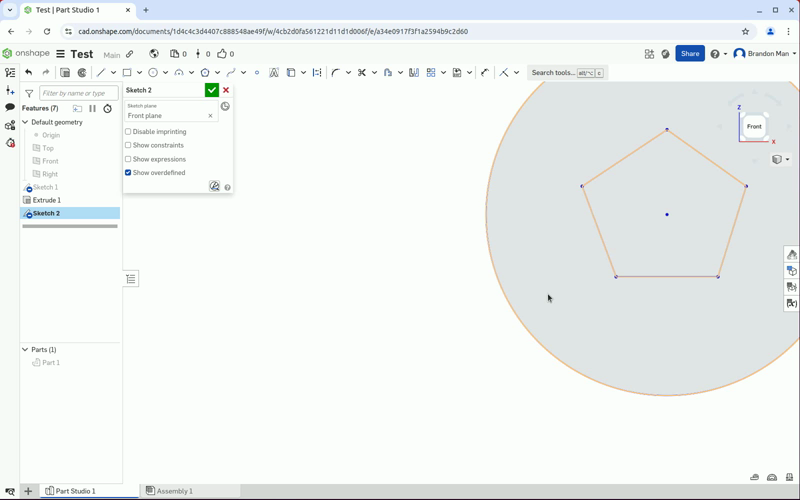
click(548, 293)
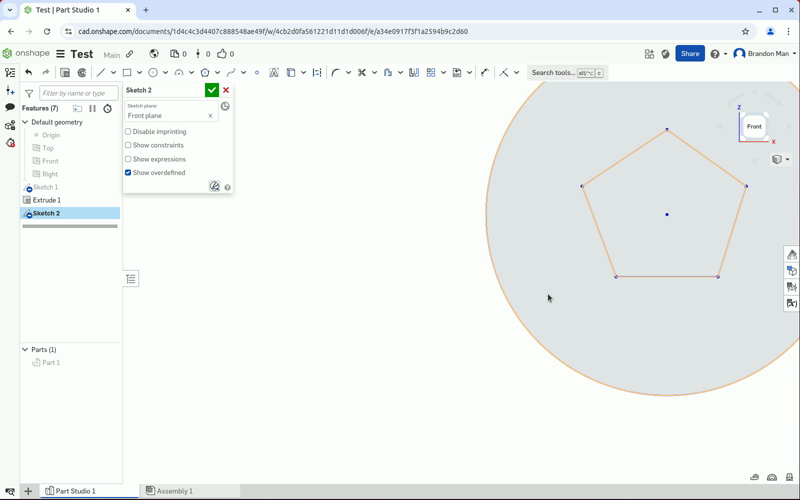
scroll(-6)
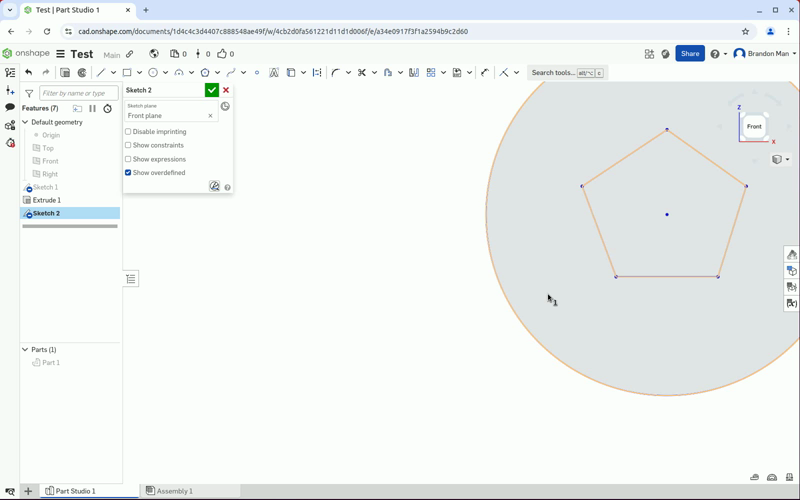
scroll(-6)
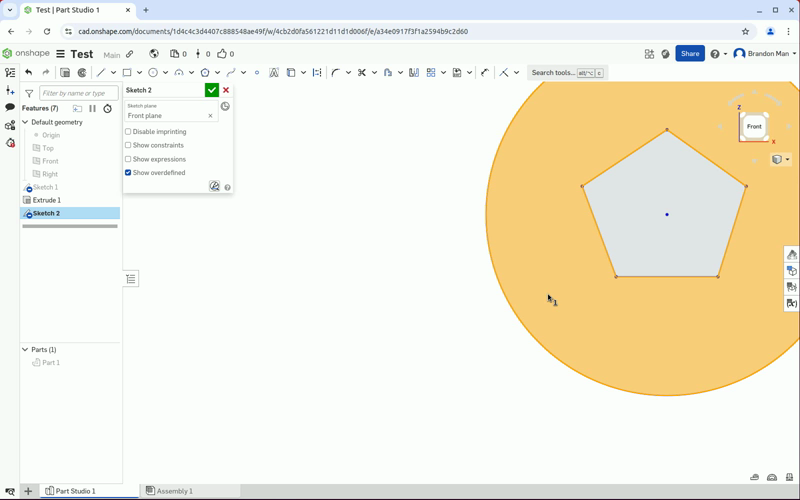
scroll(-6)
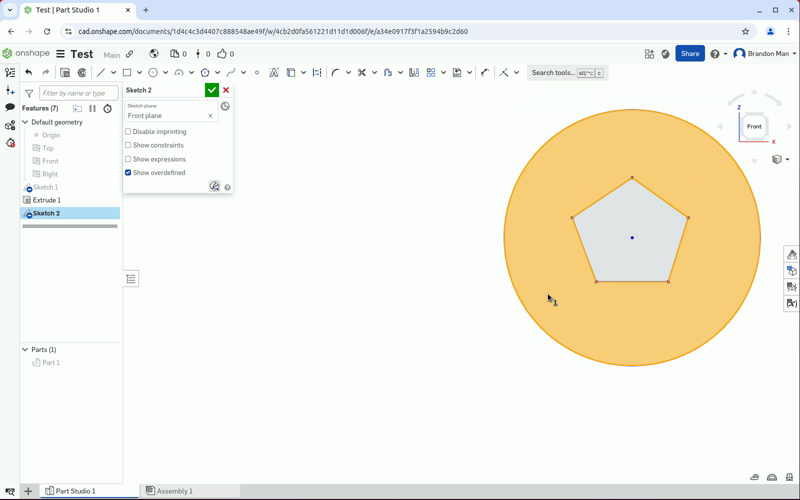
scroll(-6)
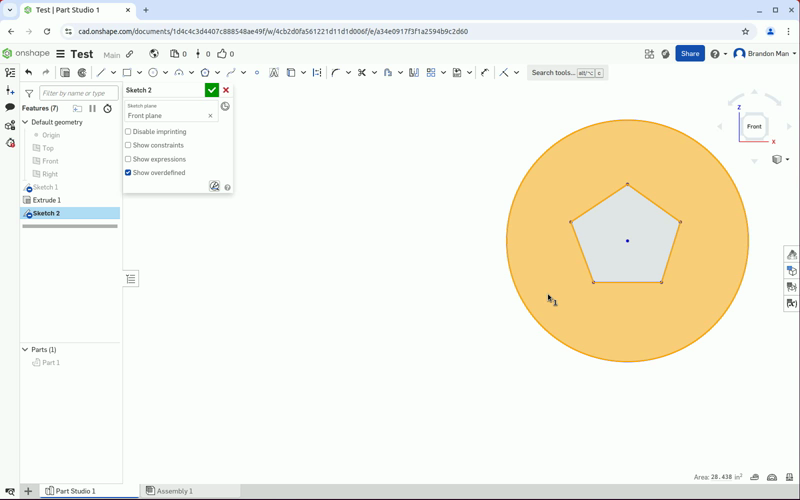
scroll(-6)
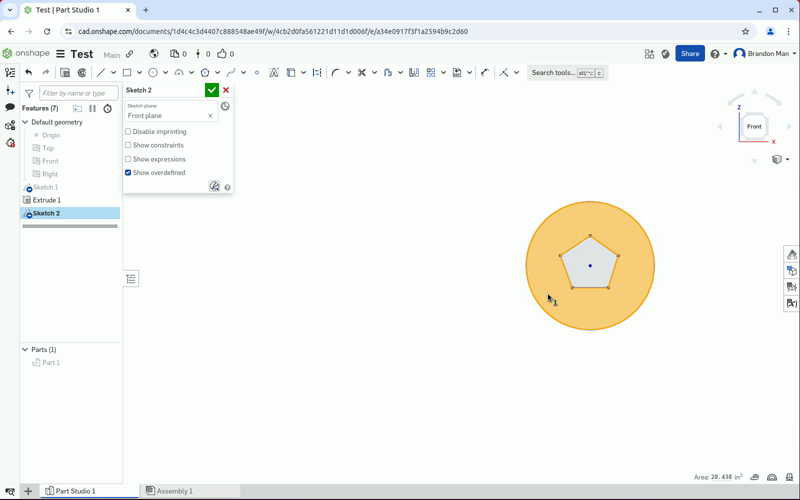
scroll(-6)
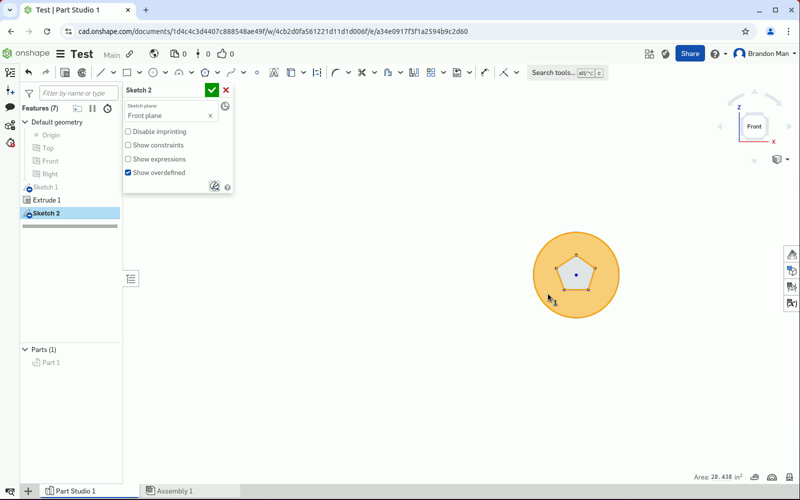
scroll(-6)
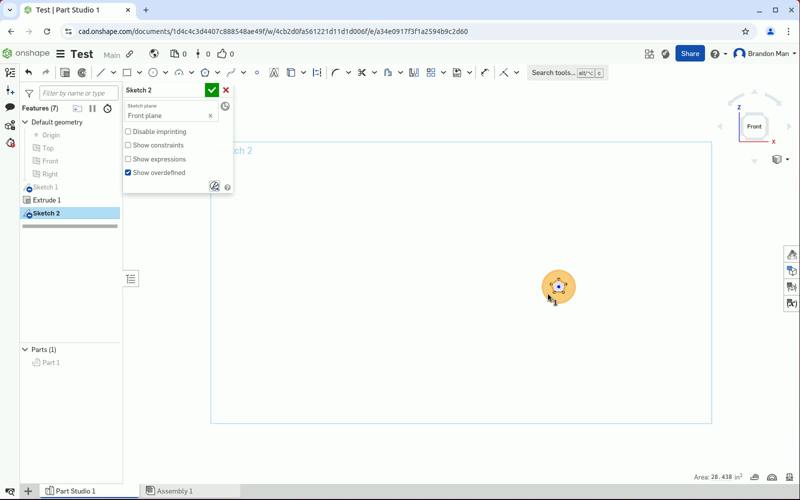
mouse_move(73, 352)
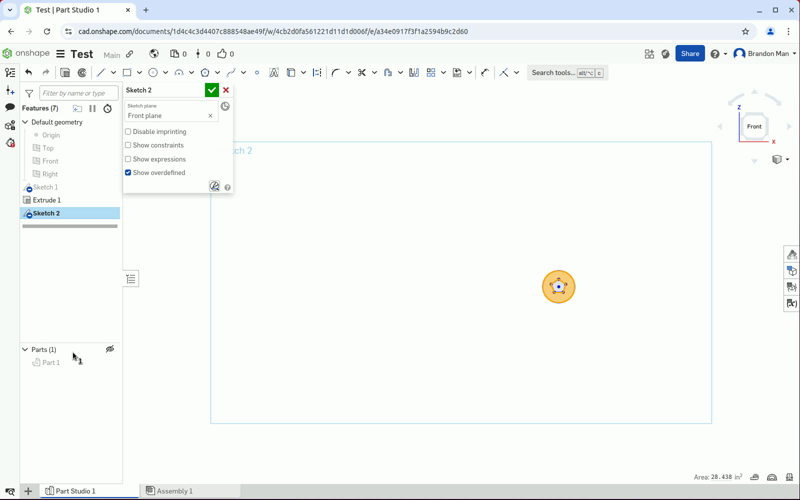
key(shift+y)
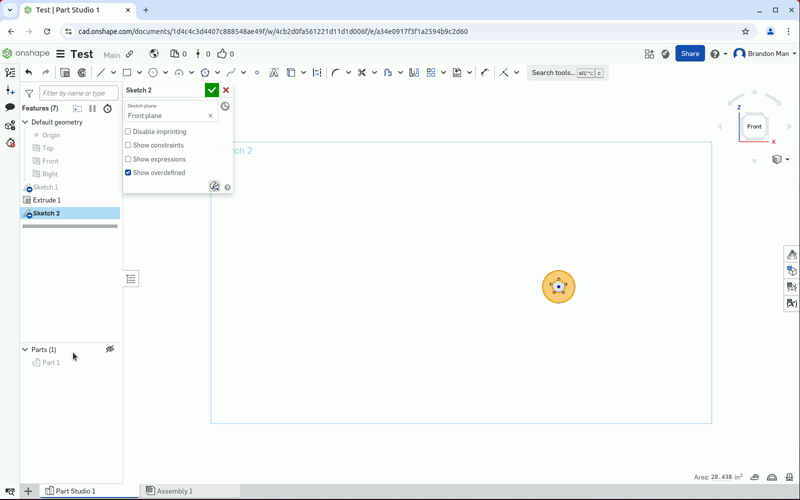
key(shift+e)
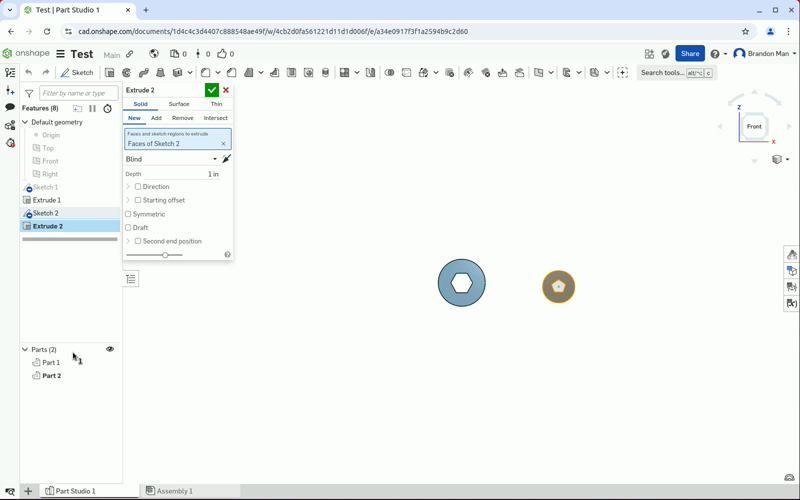
mouse_move(143, 106)
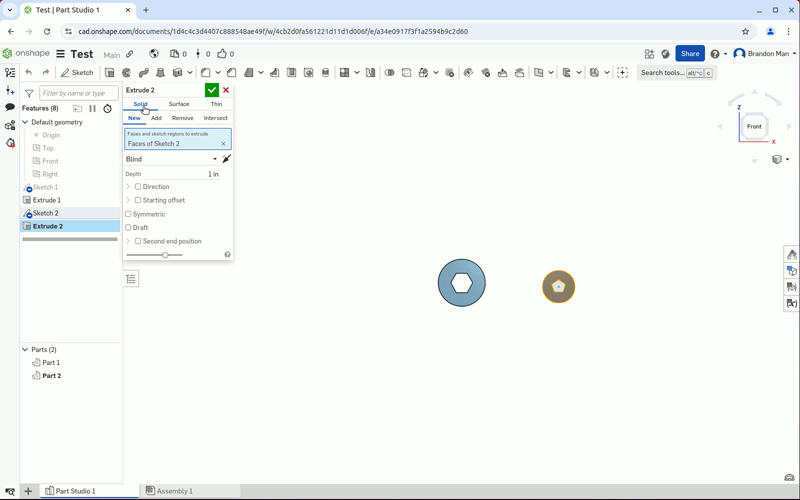
click(143, 106)
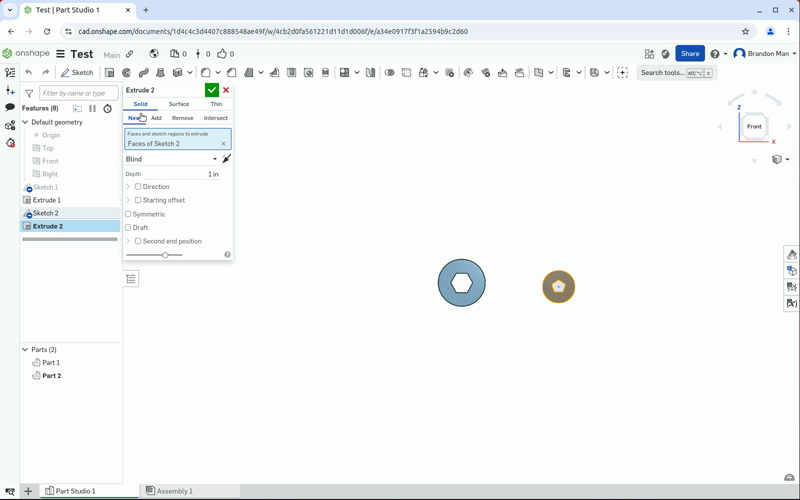
mouse_move(137, 120)
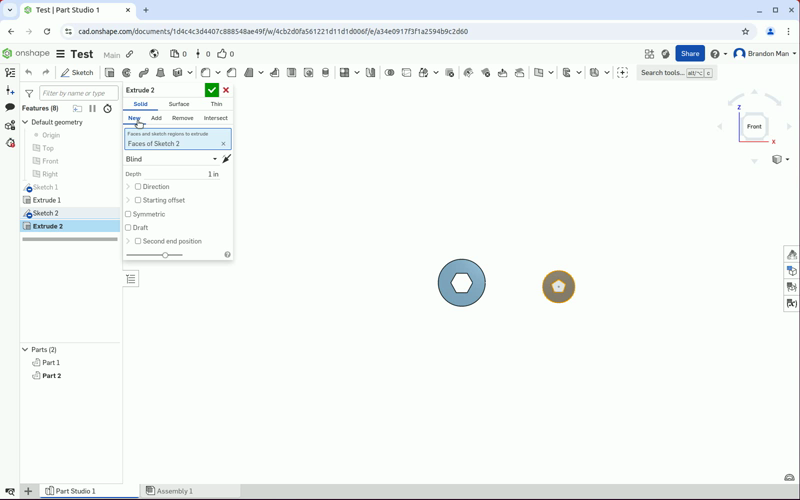
click(137, 120)
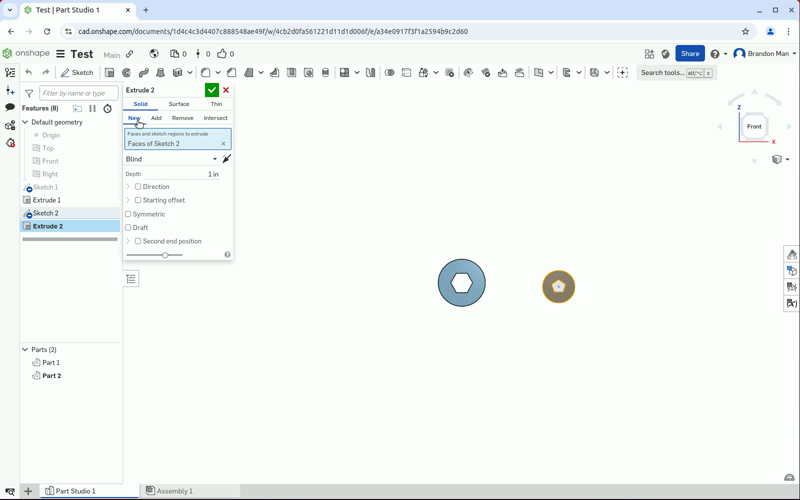
key(tab, 4)
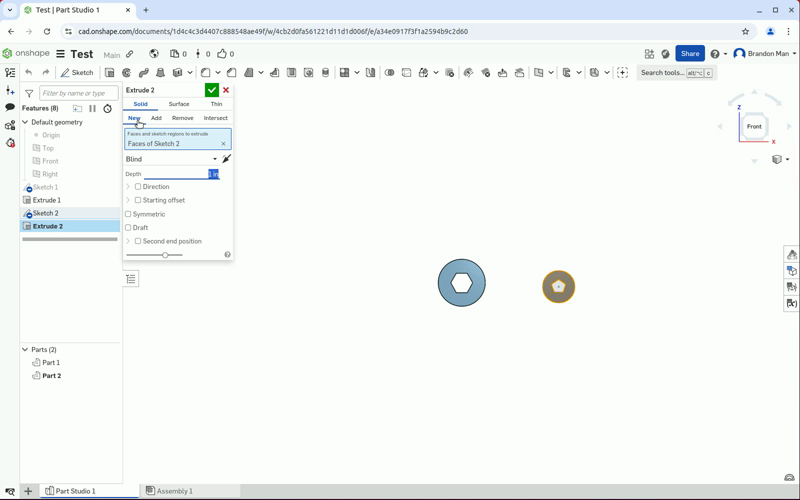
text(0.722)
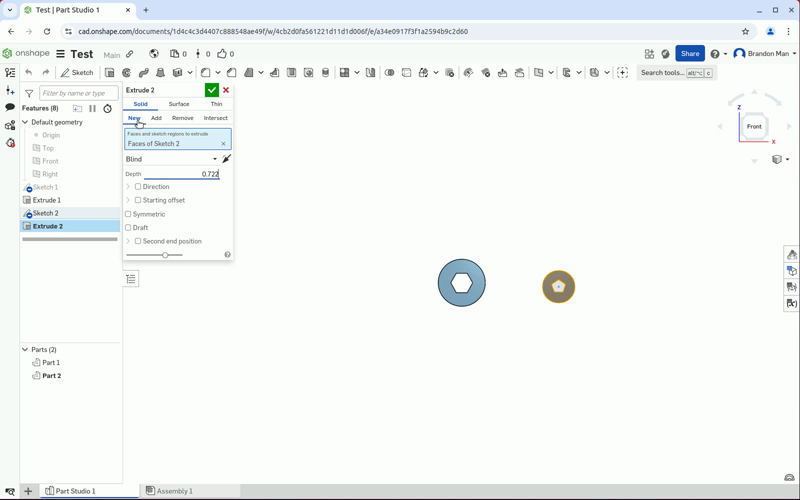
key(enter)
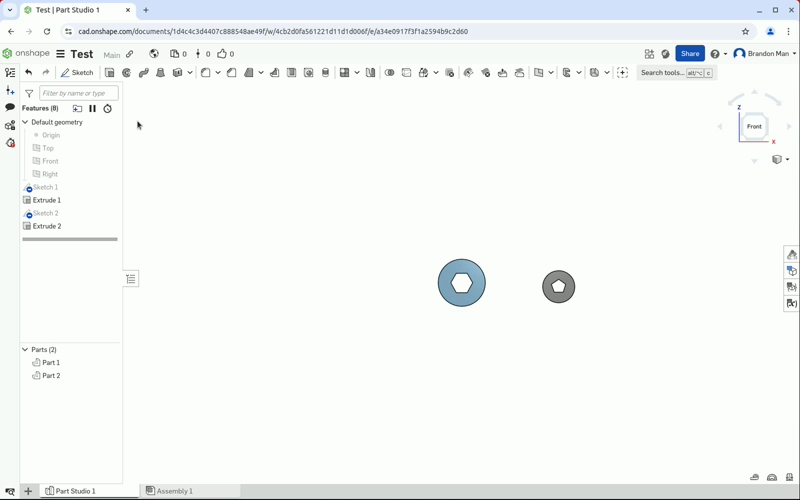
key(shift+h)
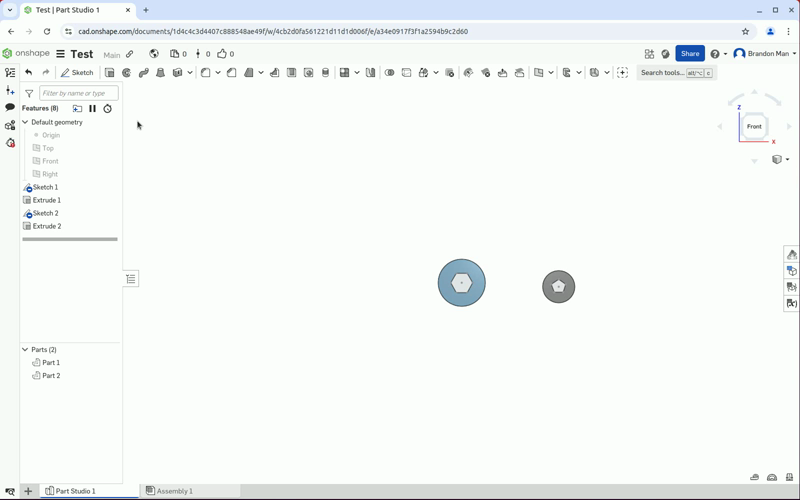
key(shift+h)
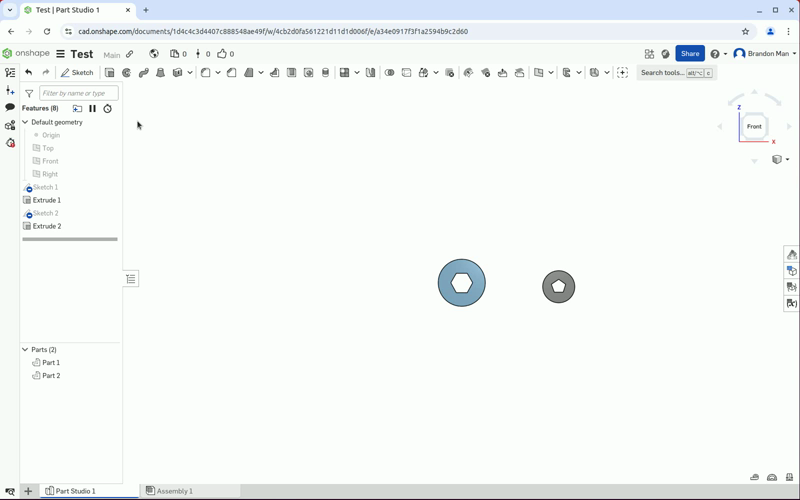
mouse_move(73, 189)
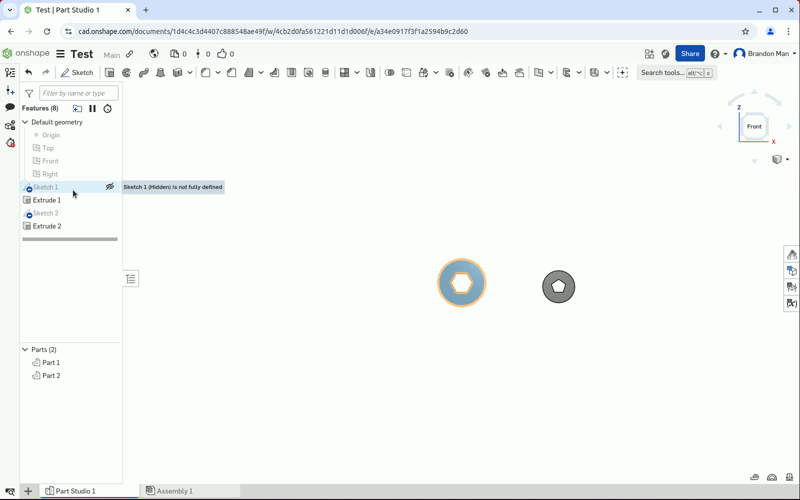
click(73, 189)
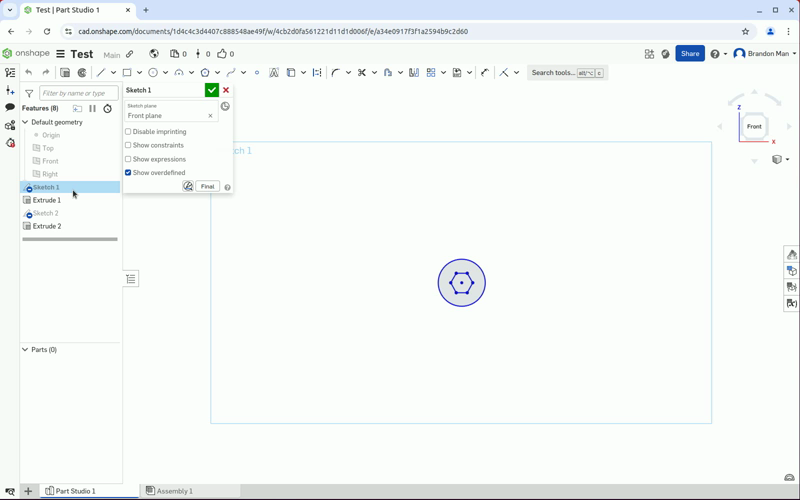
mouse_move(229, 92)
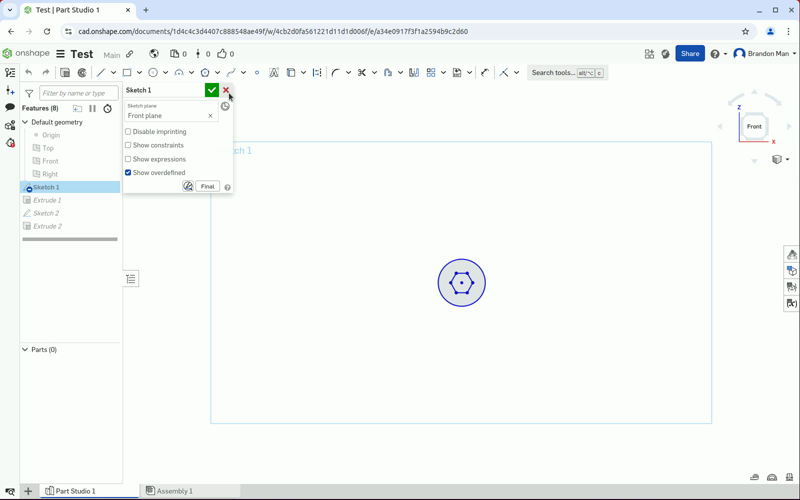
click(229, 92)
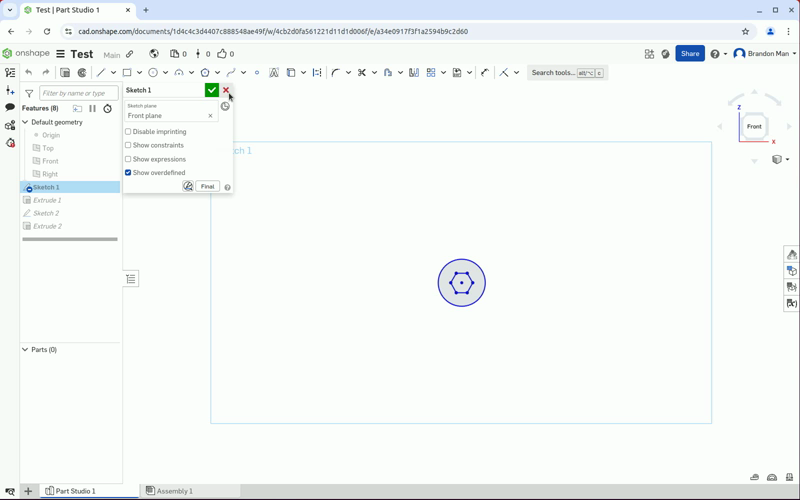
key(shift+s)
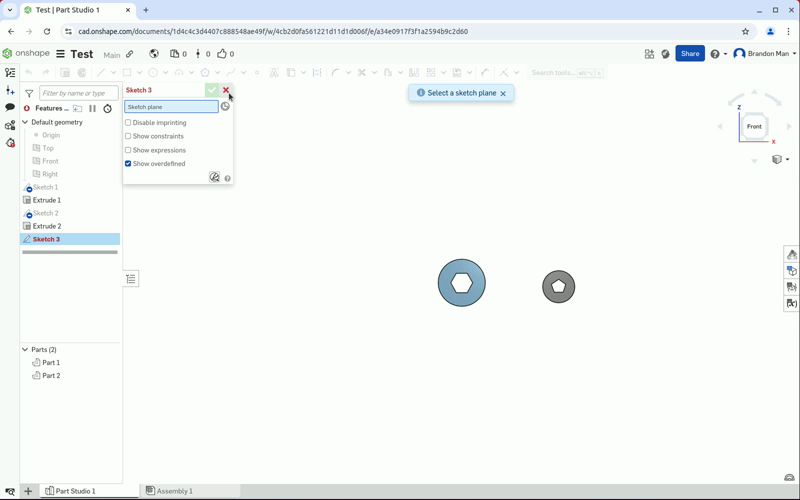
mouse_move(73, 163)
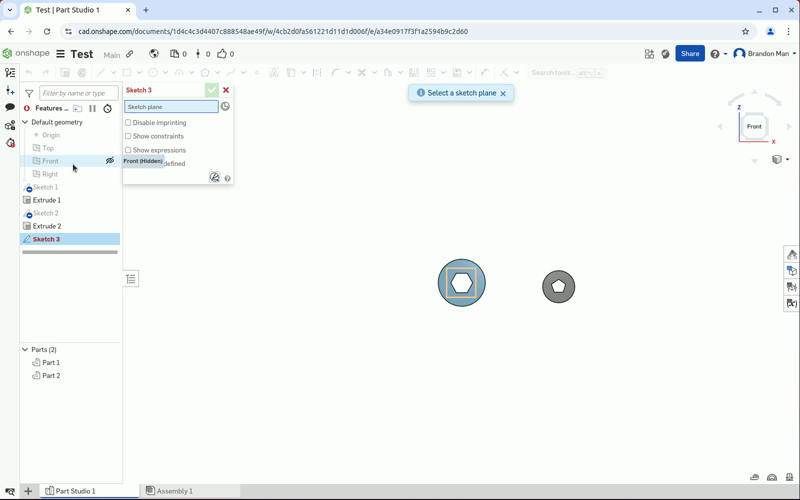
click(73, 163)
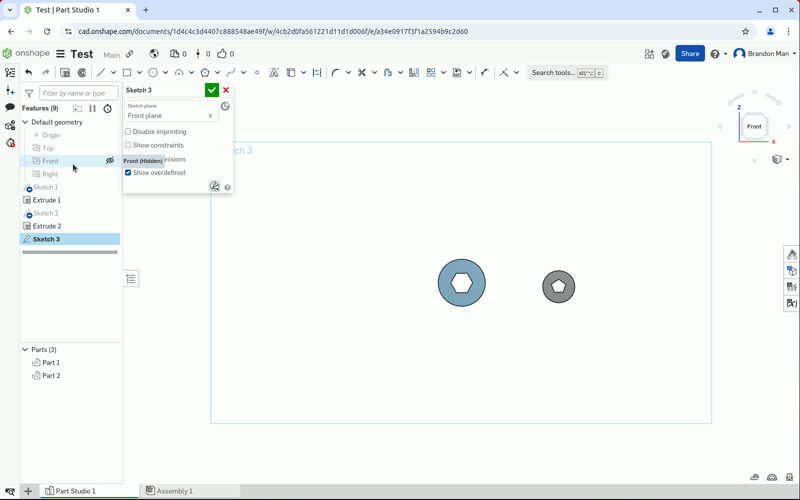
mouse_move(73, 352)
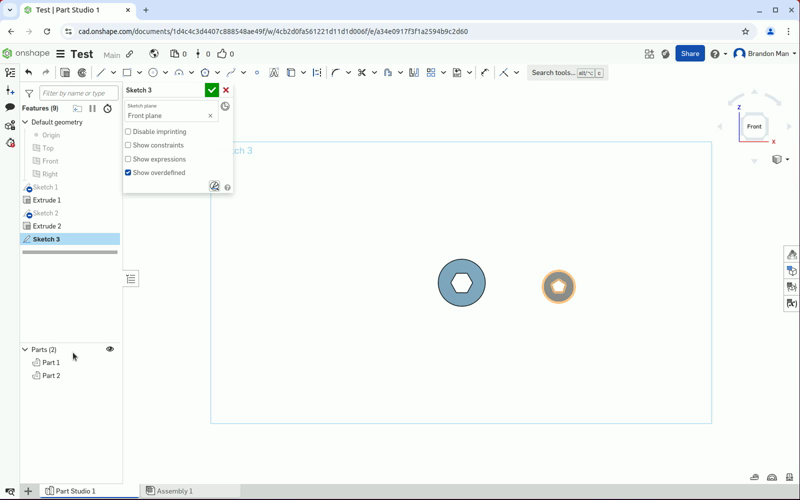
key(y)
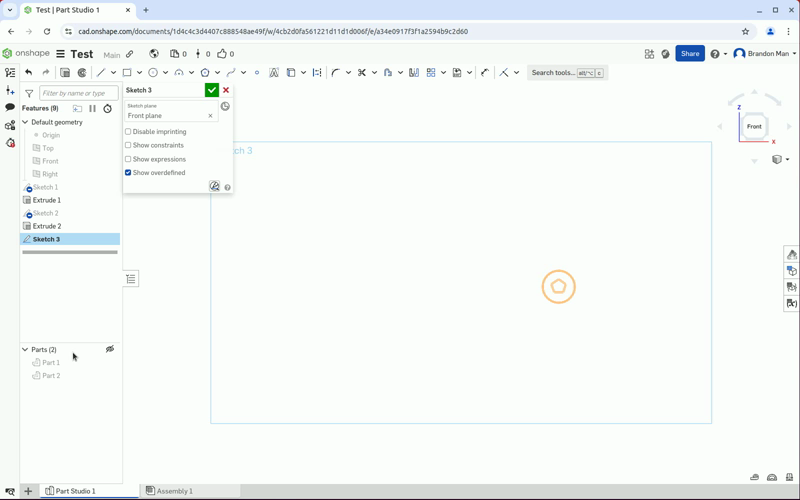
key(a)
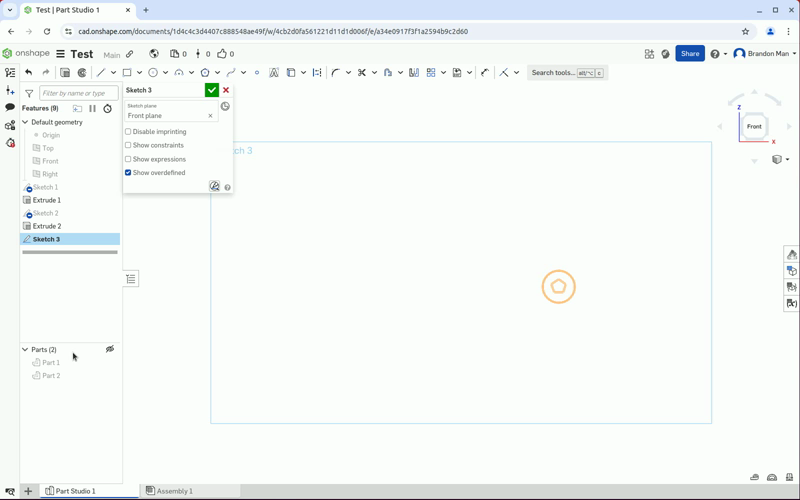
key_down(shift)
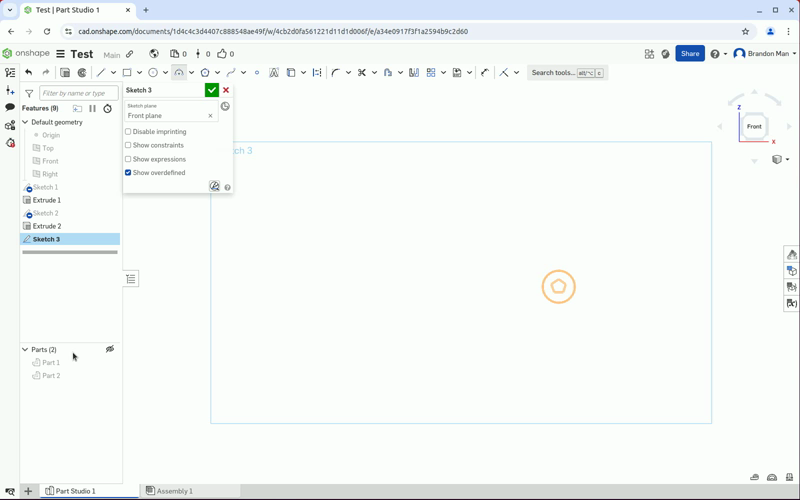
mouse_move(478, 297)
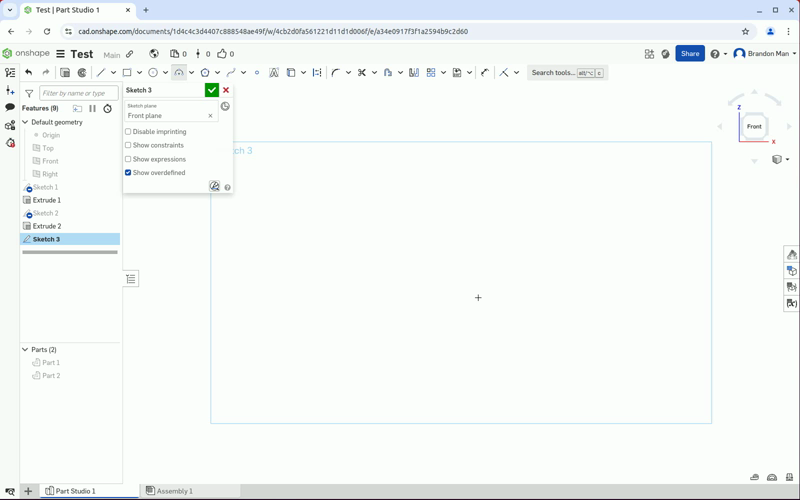
click(478, 297)
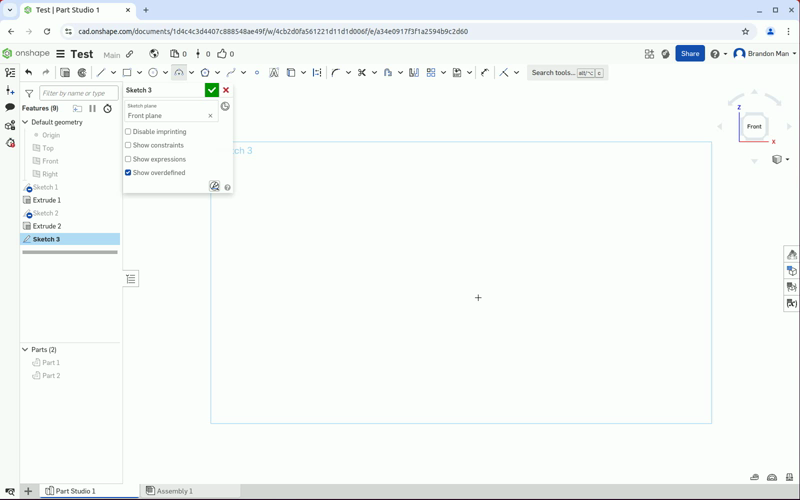
key_up(shift)
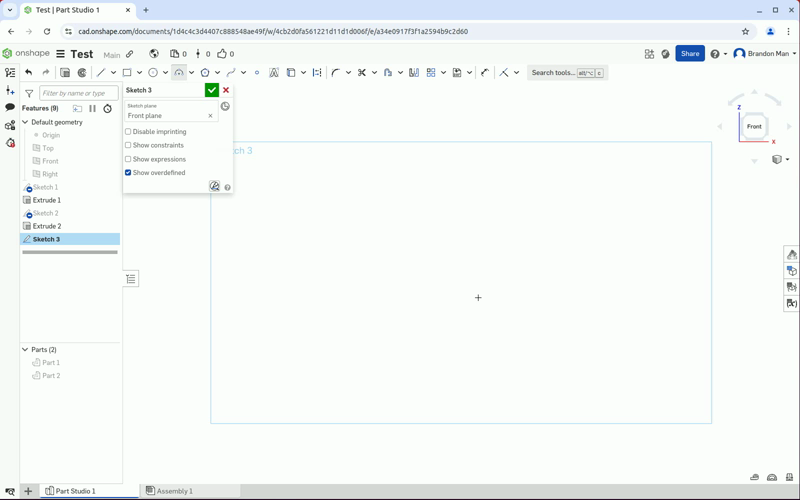
key_down(shift)
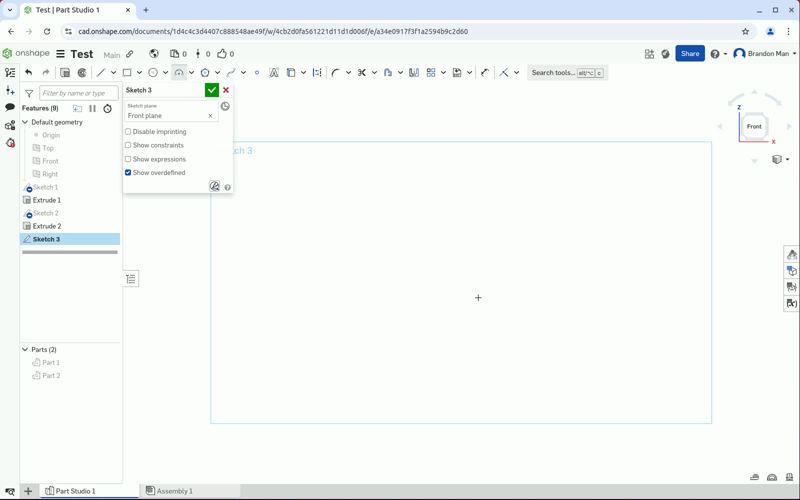
mouse_move(484, 294)
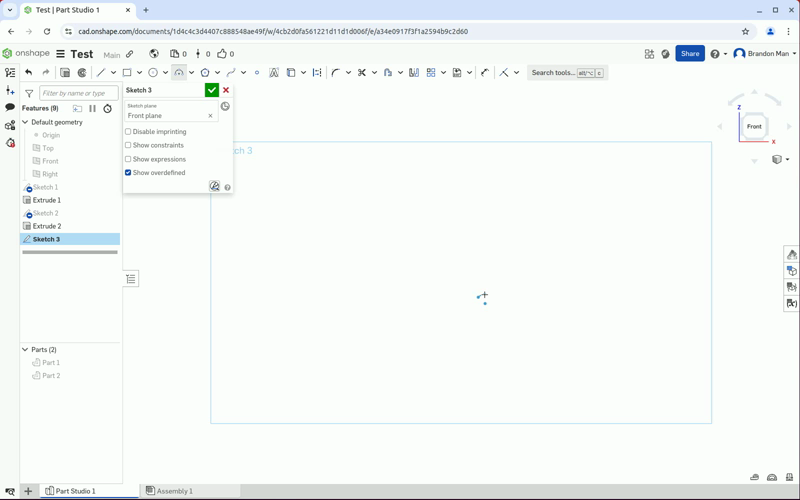
scroll(6)
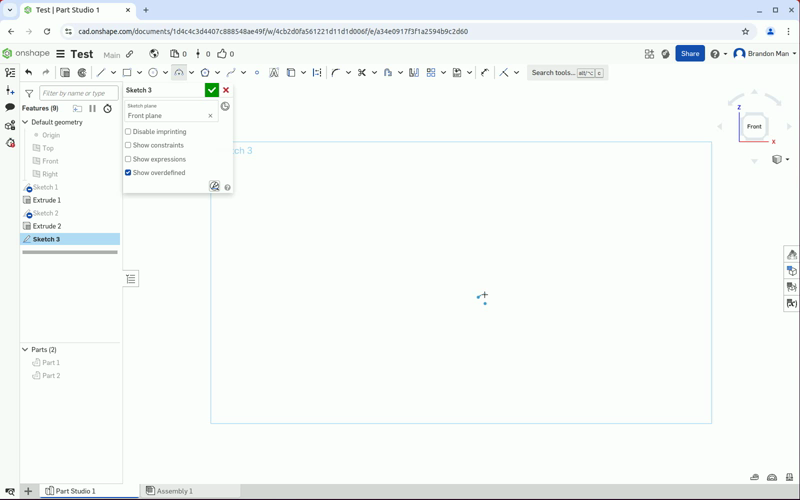
scroll(6)
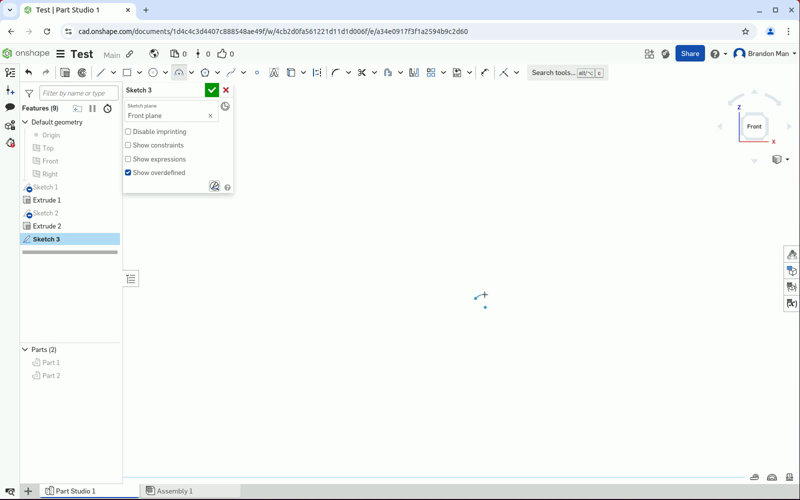
scroll(6)
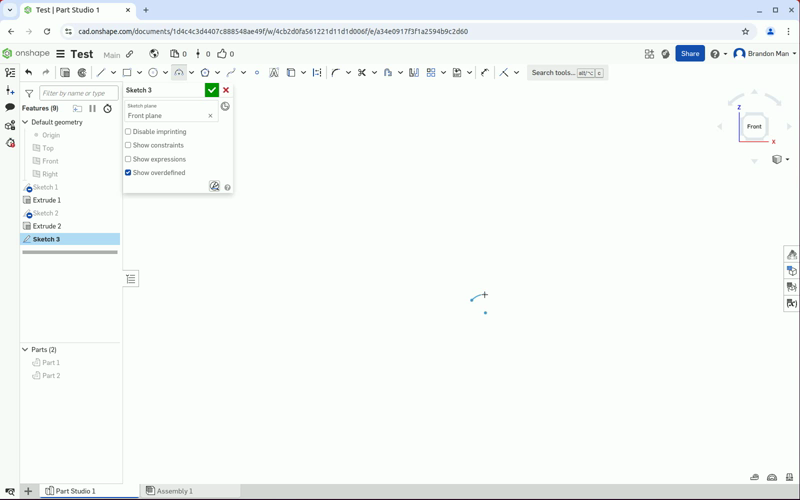
scroll(6)
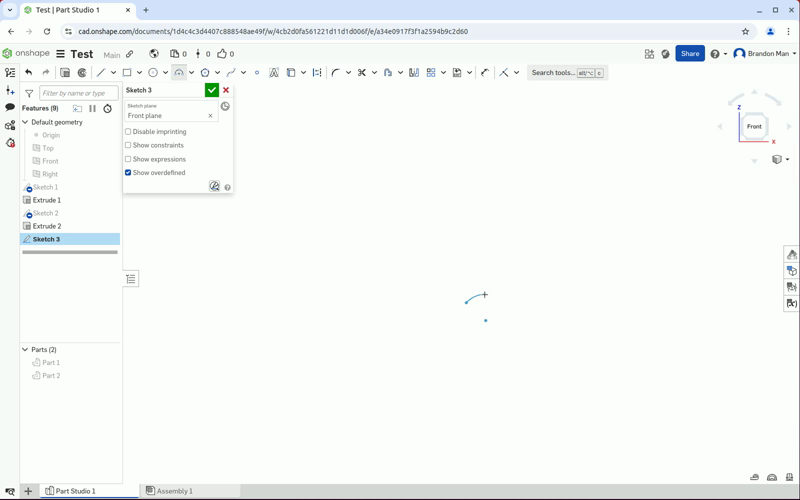
scroll(6)
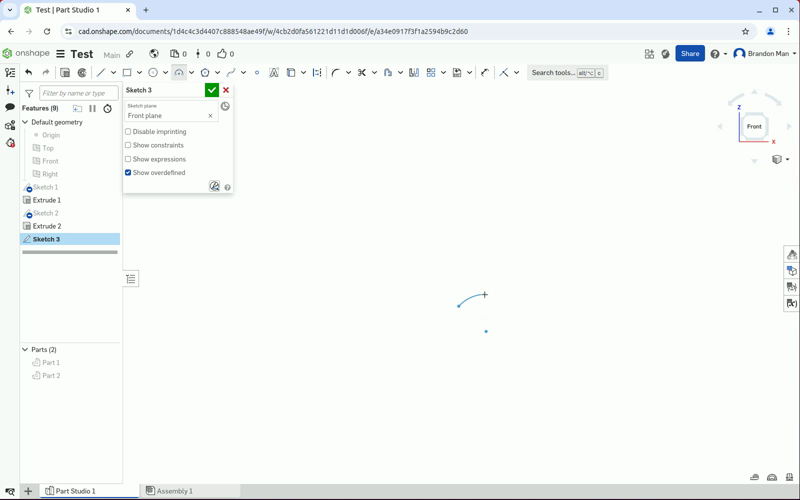
scroll(6)
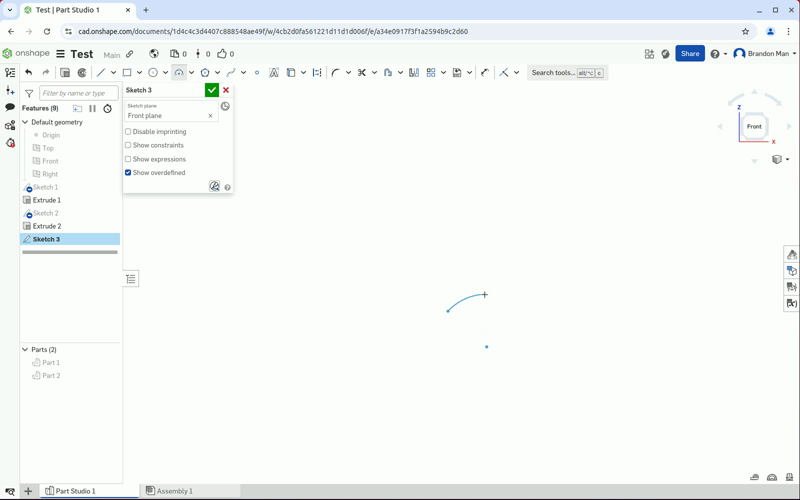
scroll(6)
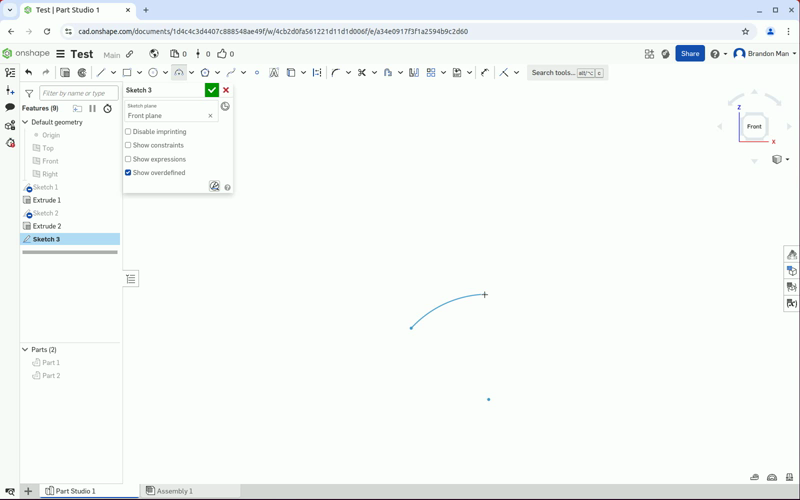
click(484, 294)
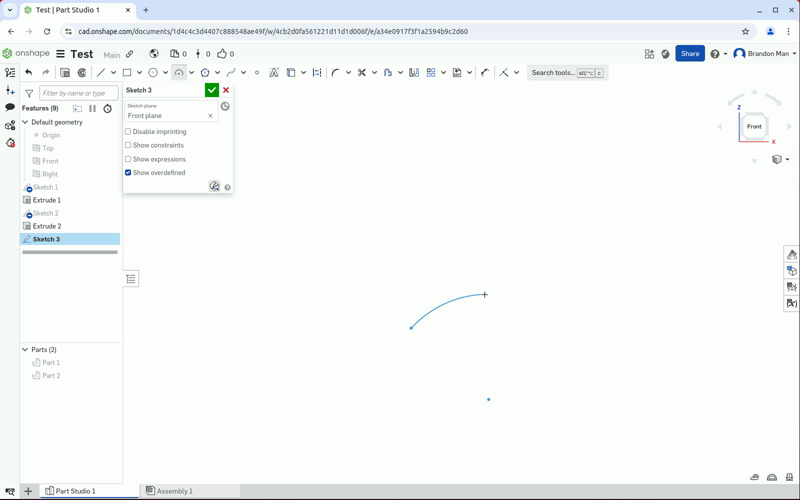
scroll(-6)
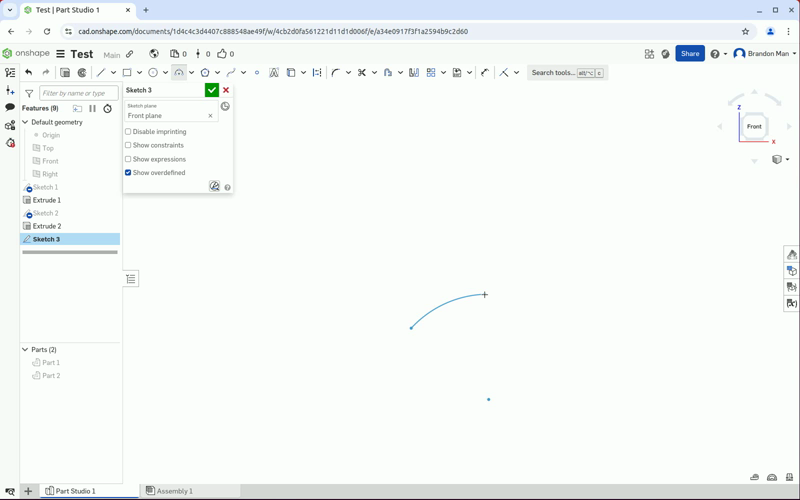
scroll(-6)
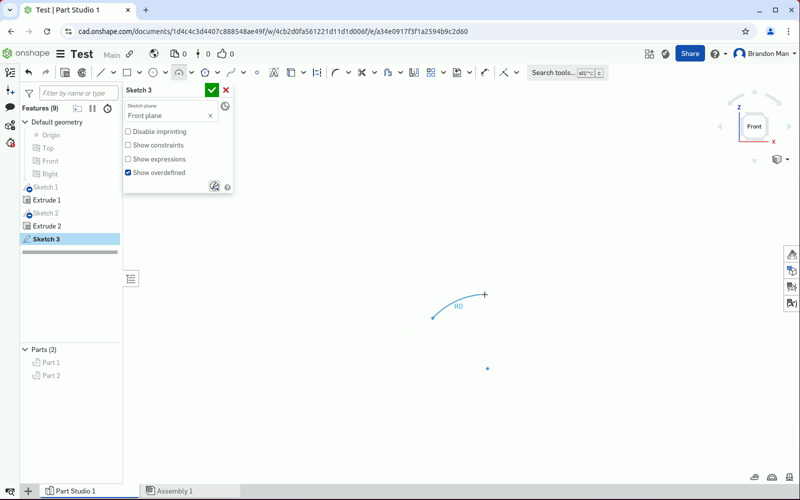
scroll(-6)
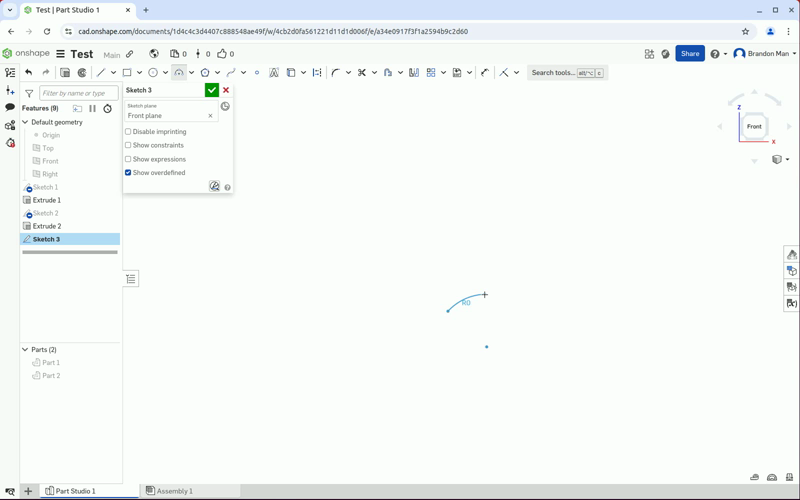
scroll(-6)
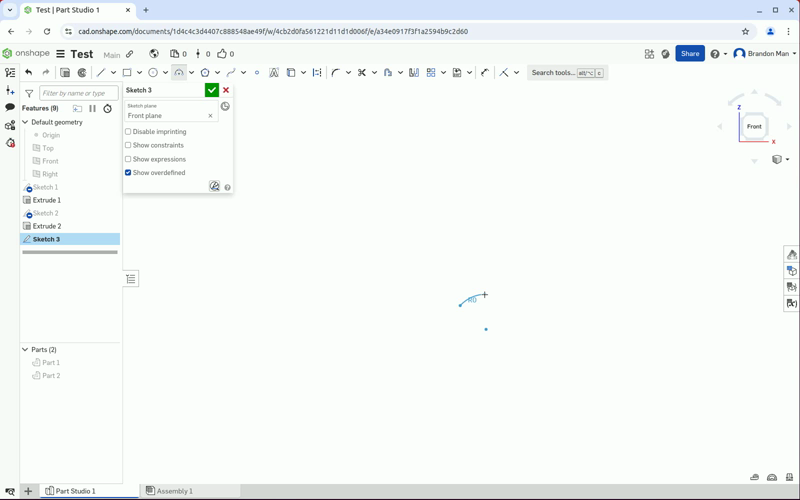
scroll(-6)
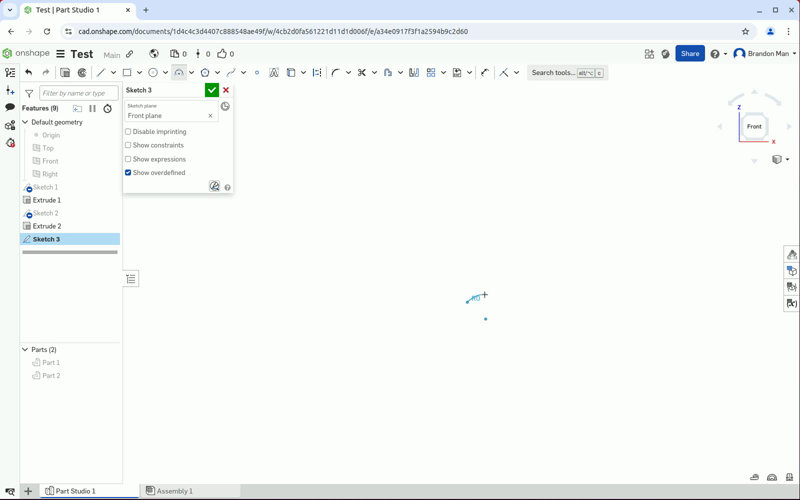
scroll(-6)
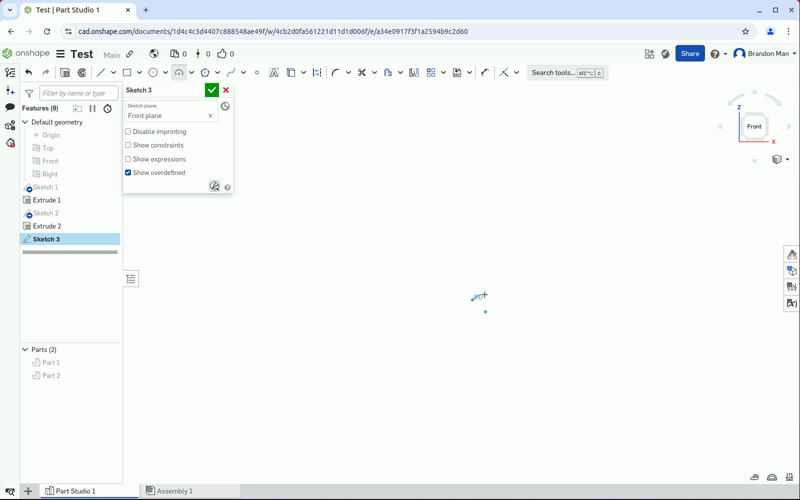
scroll(-6)
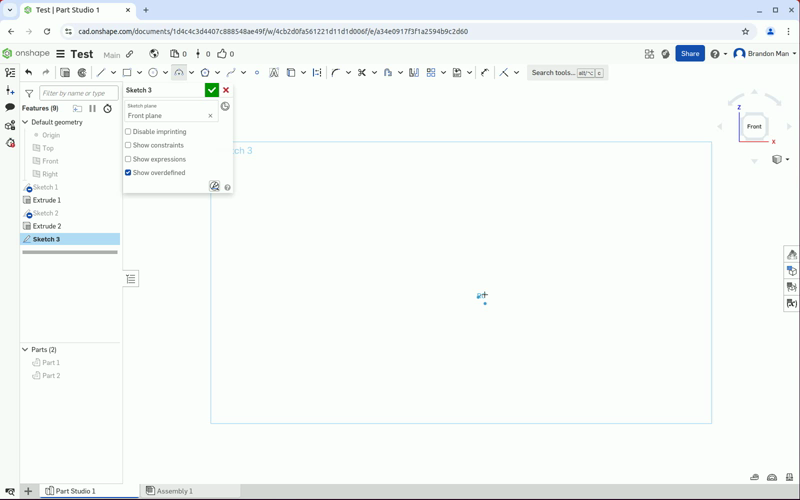
mouse_move(480, 294)
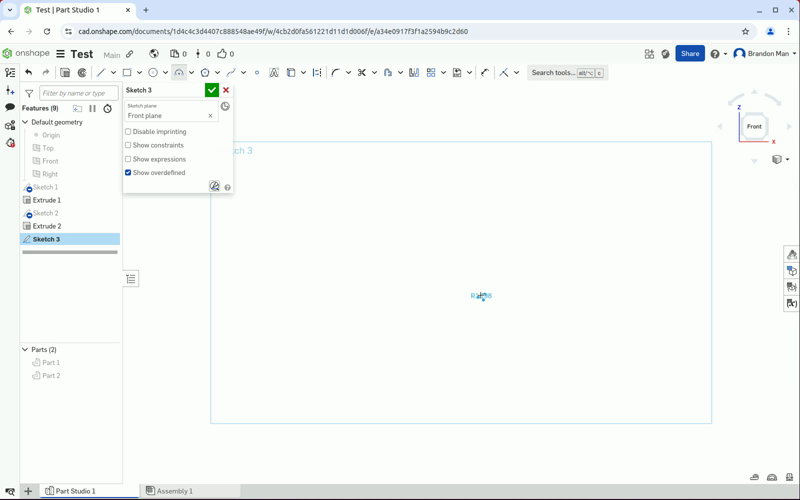
scroll(6)
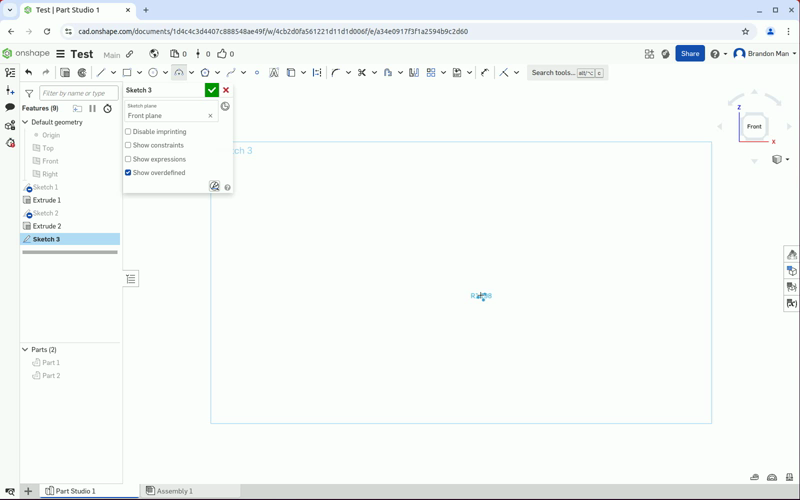
scroll(6)
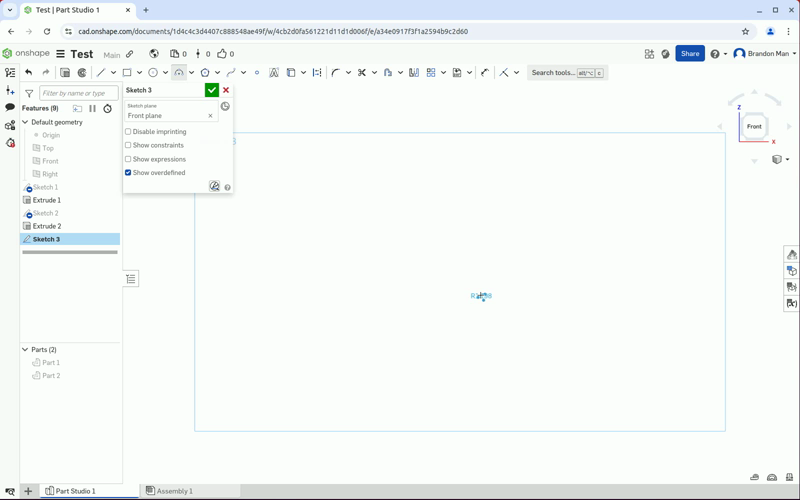
scroll(6)
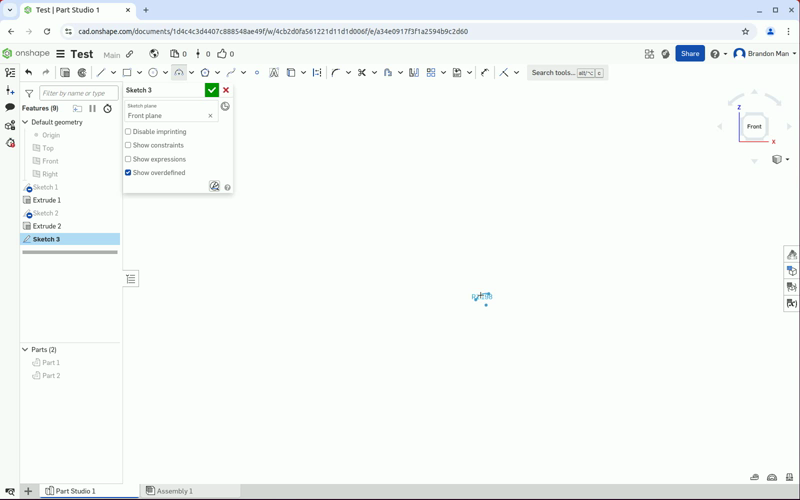
scroll(6)
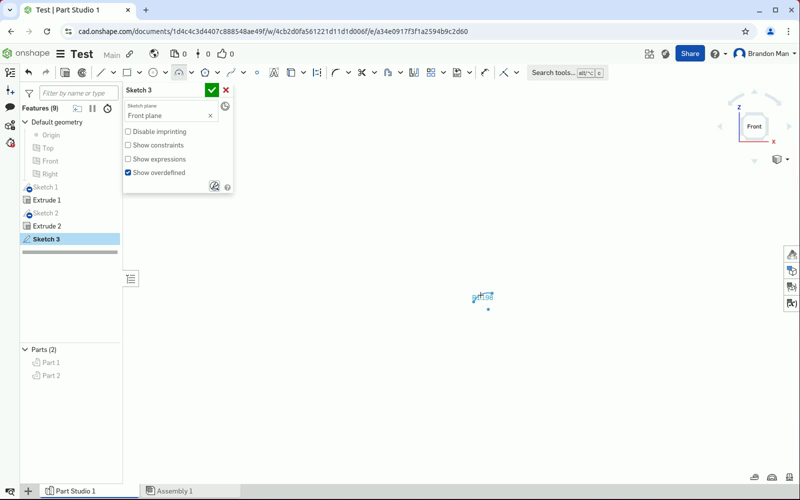
scroll(6)
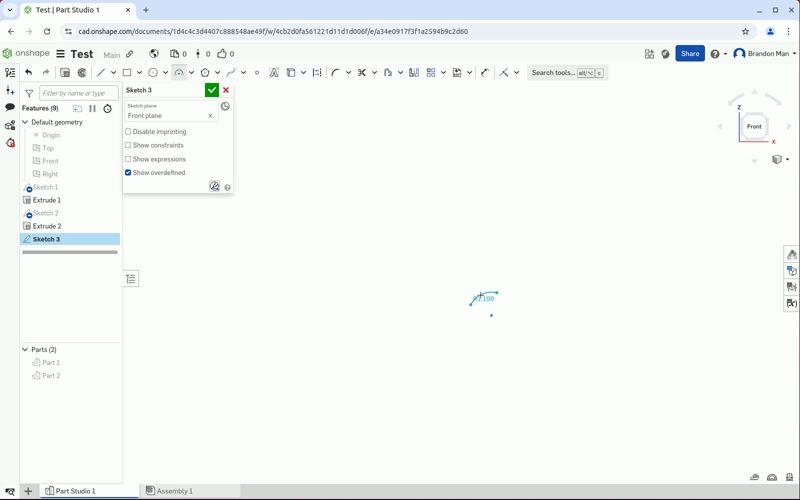
scroll(6)
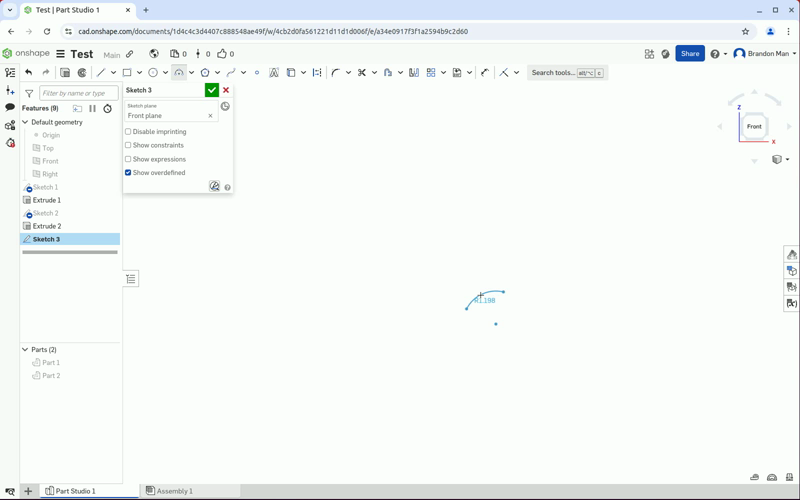
scroll(6)
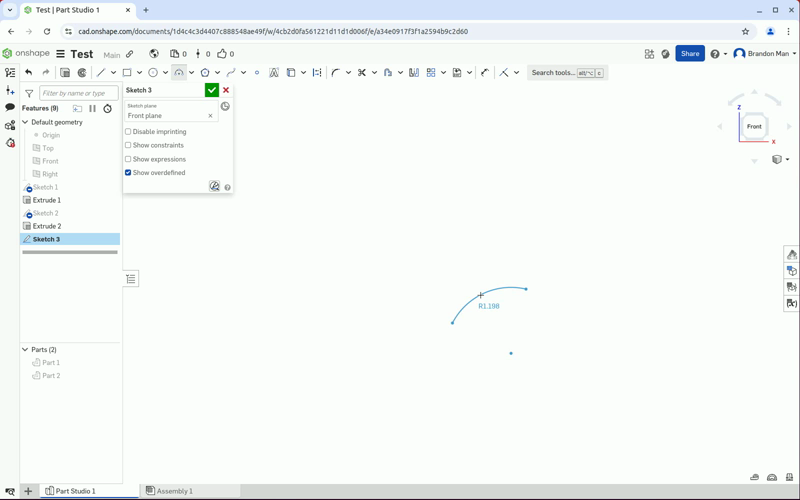
click(480, 294)
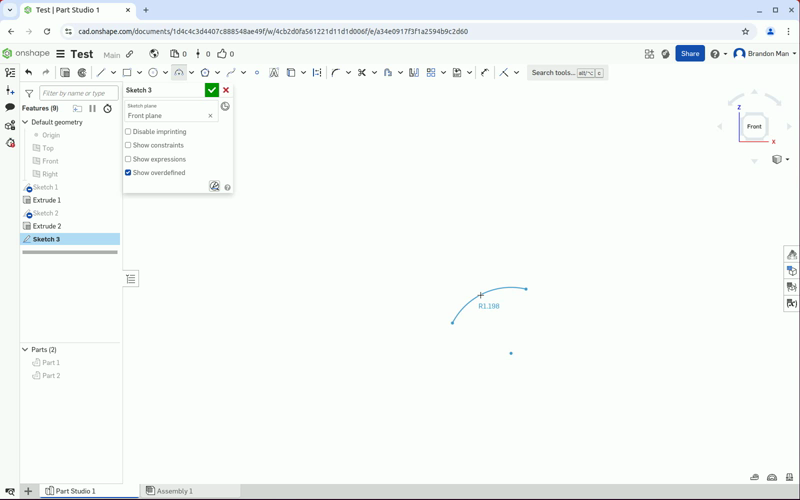
scroll(-6)
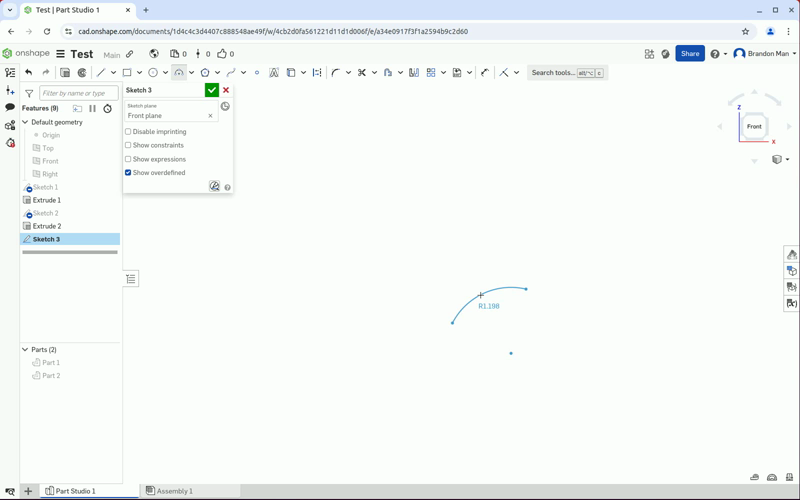
scroll(-6)
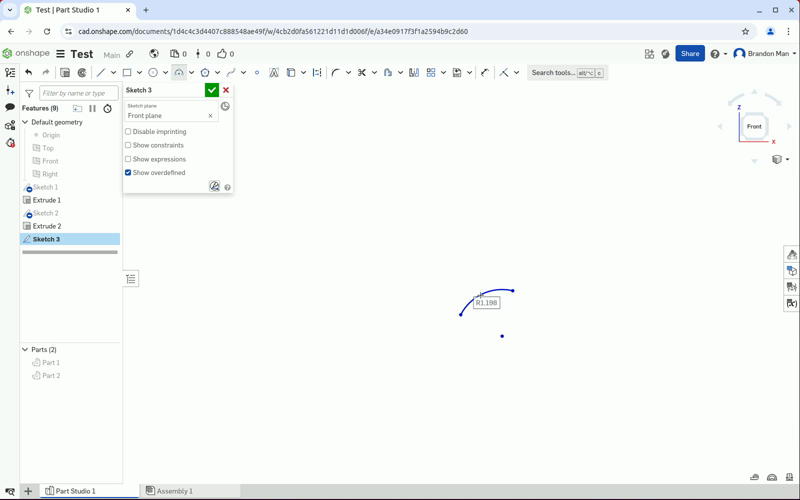
scroll(-6)
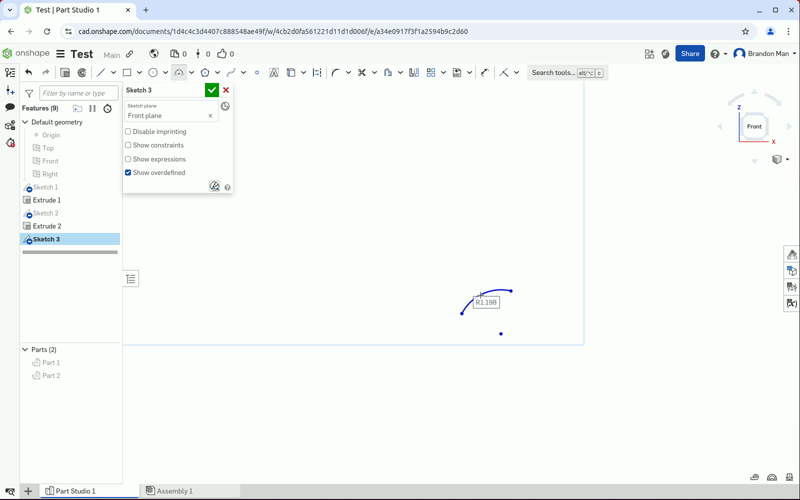
scroll(-6)
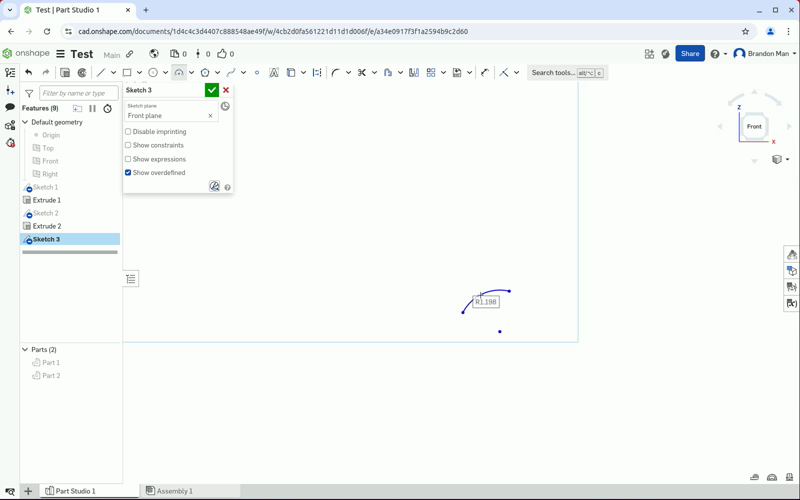
scroll(-6)
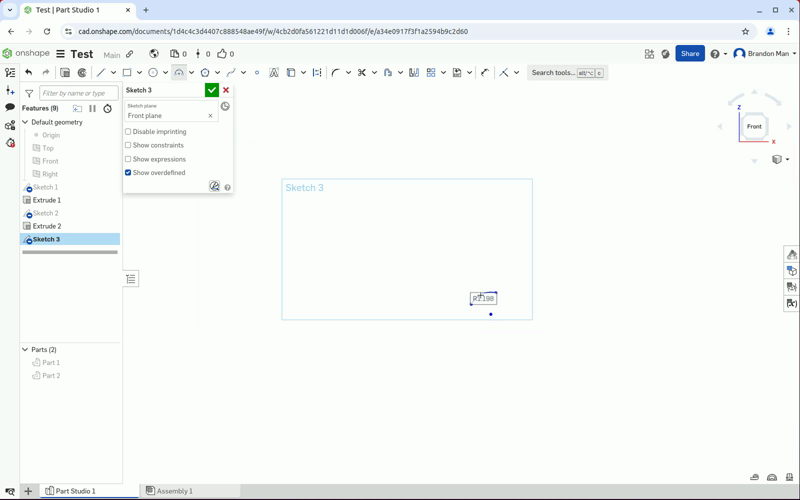
scroll(-6)
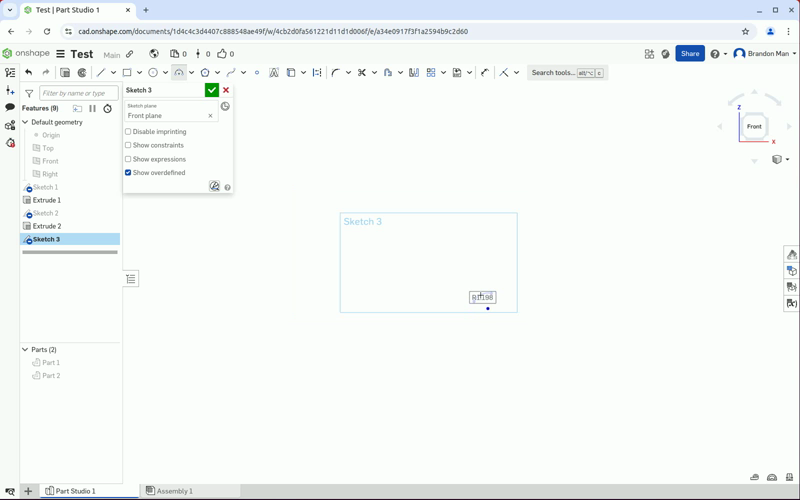
scroll(-6)
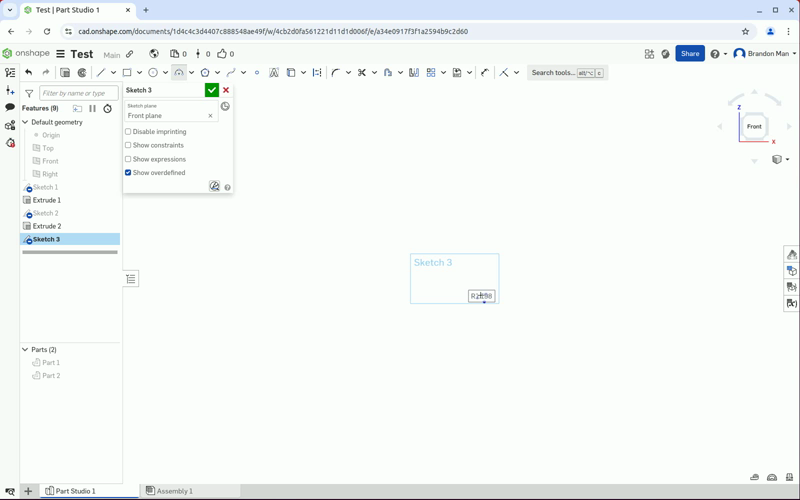
key_up(shift)
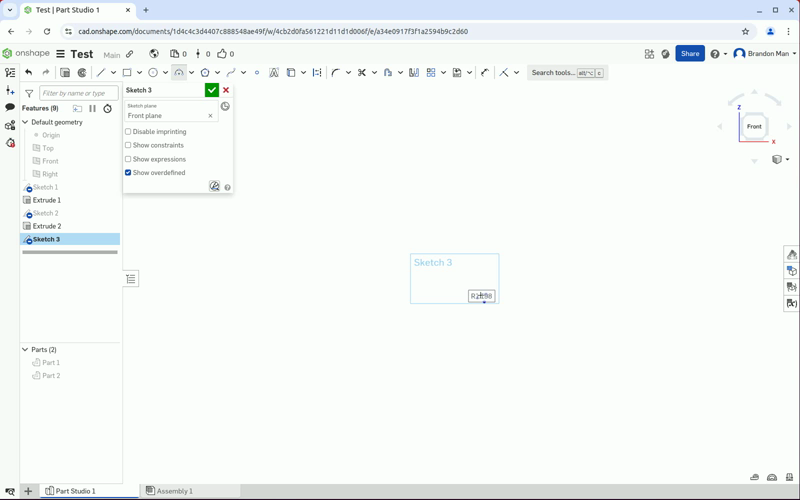
key(esc)
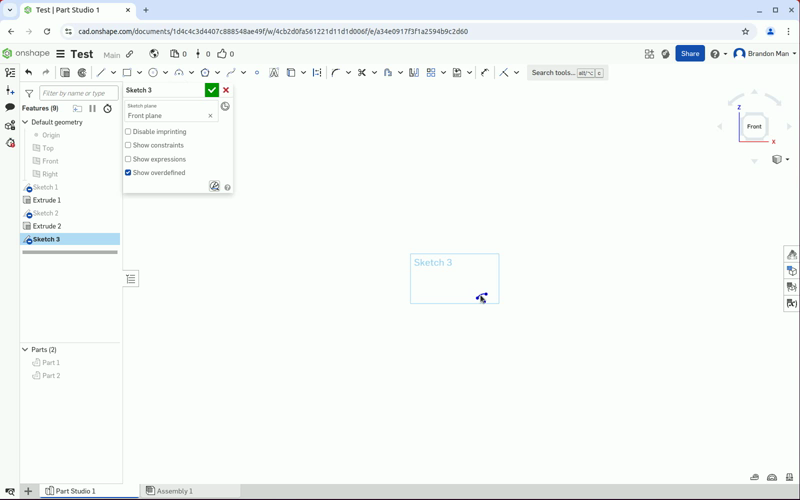
key(l)
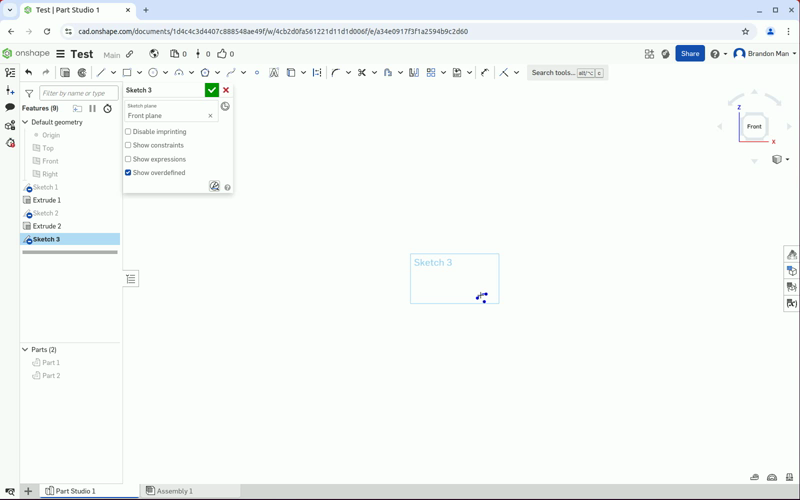
mouse_move(484, 294)
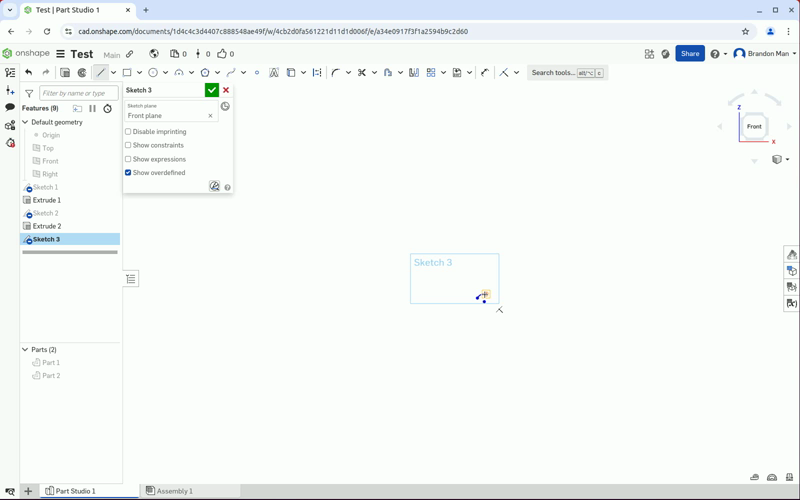
scroll(6)
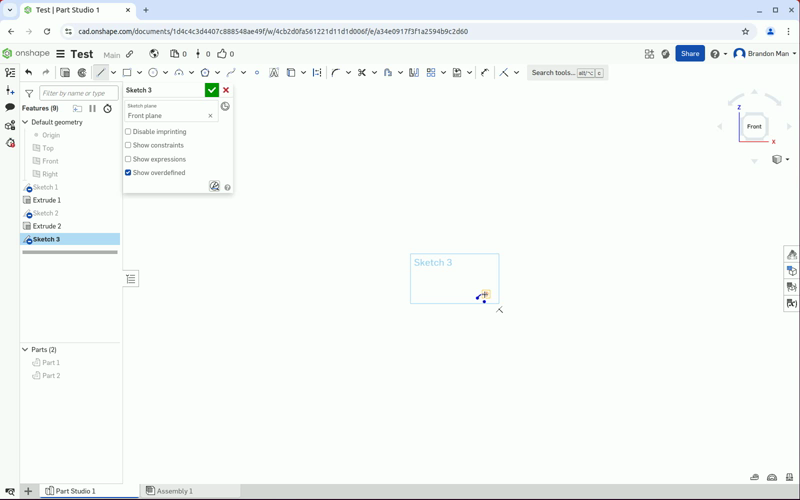
scroll(6)
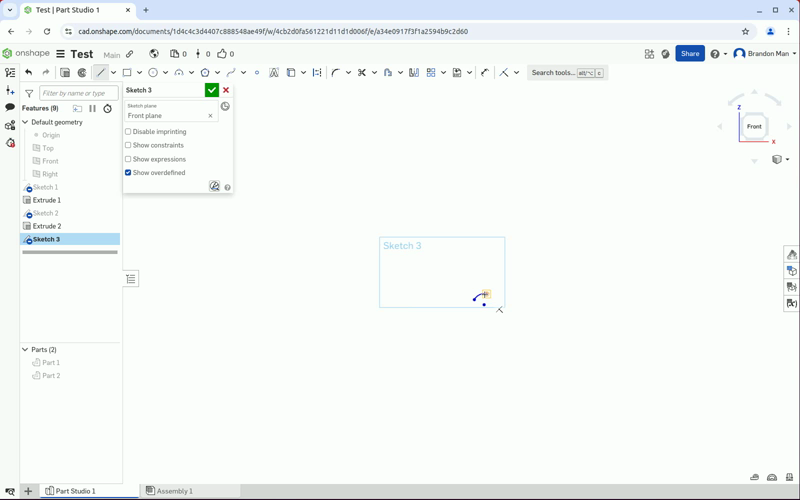
scroll(6)
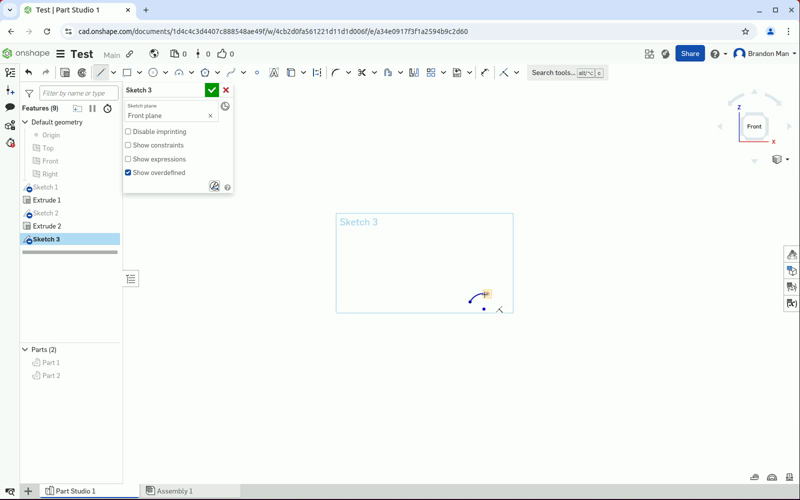
scroll(6)
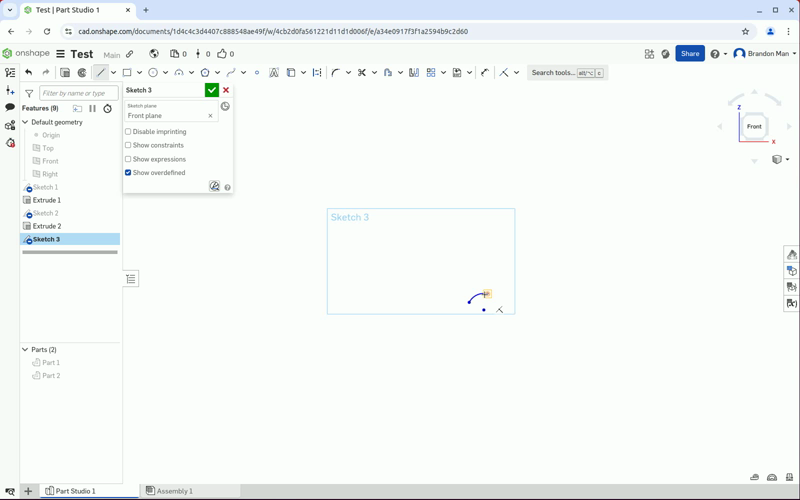
scroll(6)
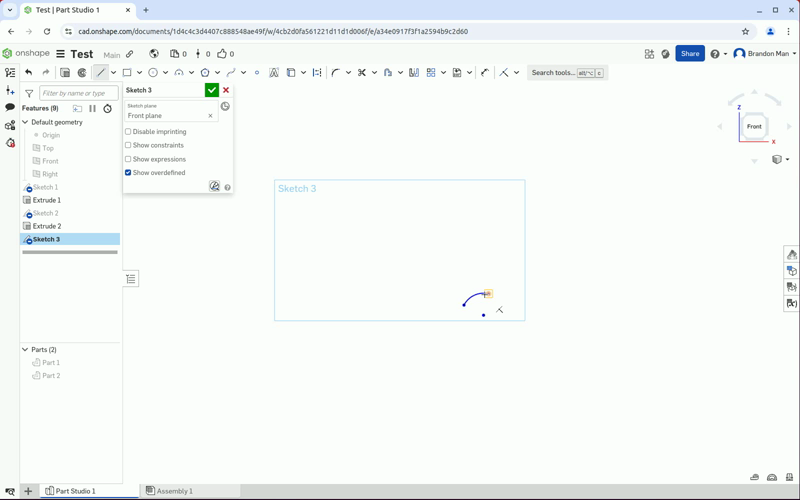
scroll(6)
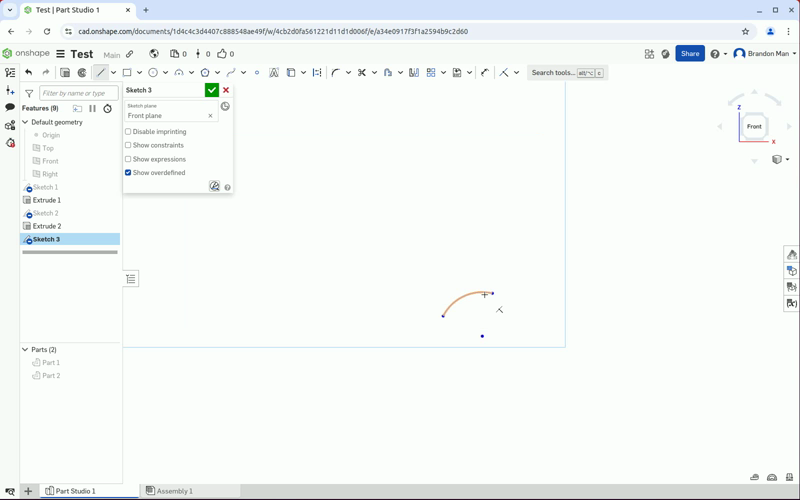
scroll(6)
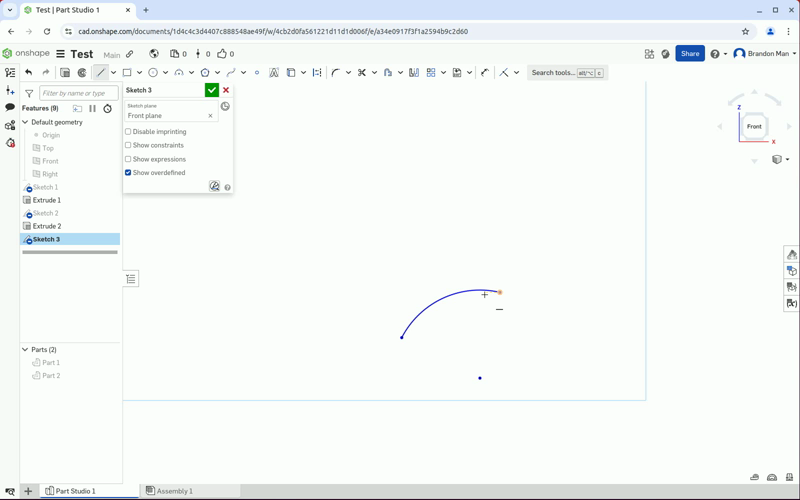
click(484, 294)
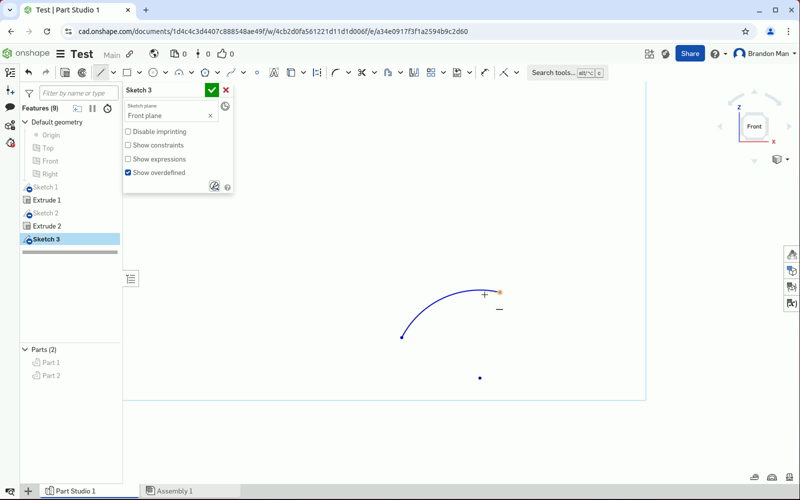
scroll(-6)
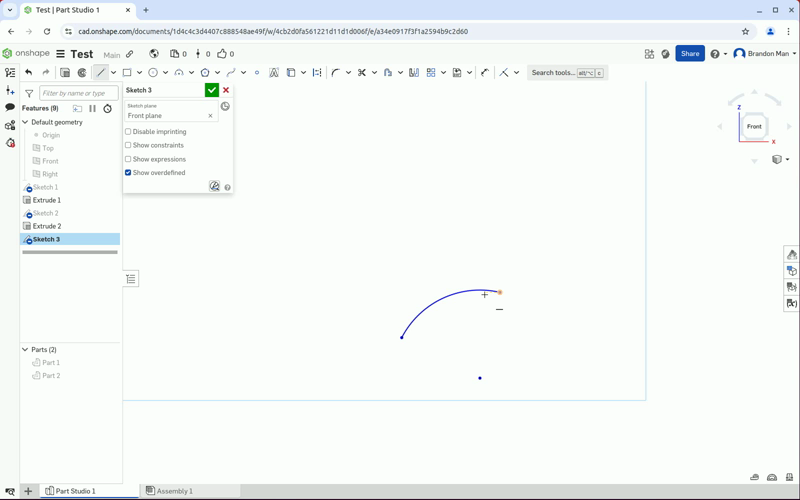
scroll(-6)
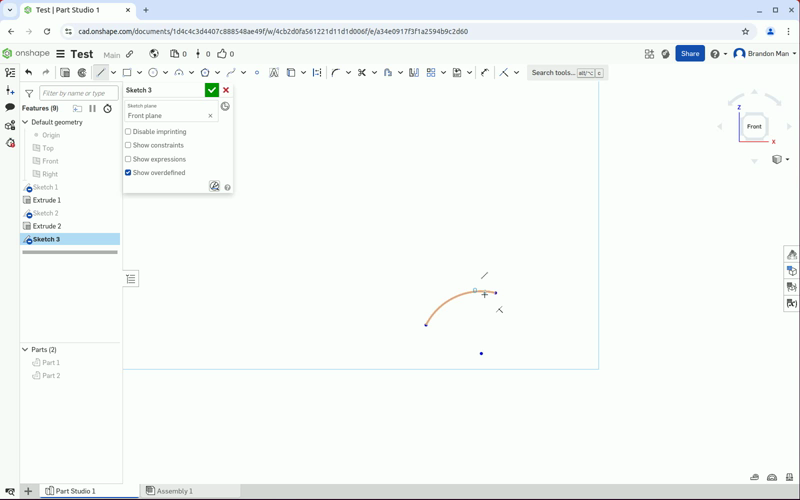
scroll(-6)
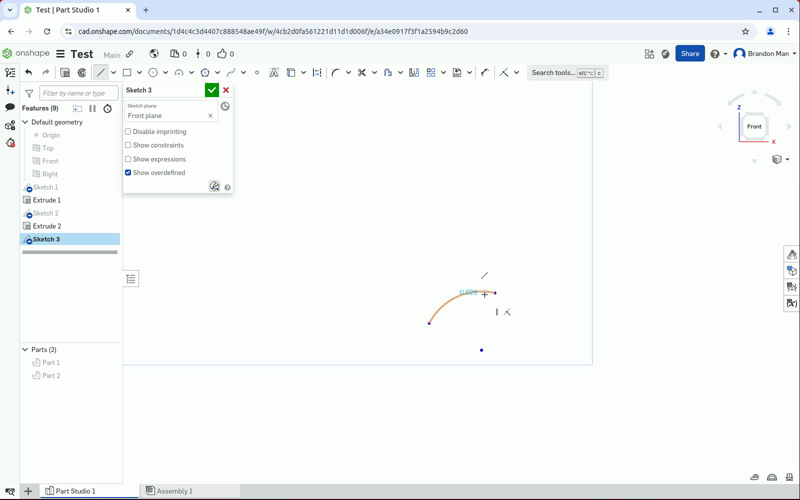
scroll(-6)
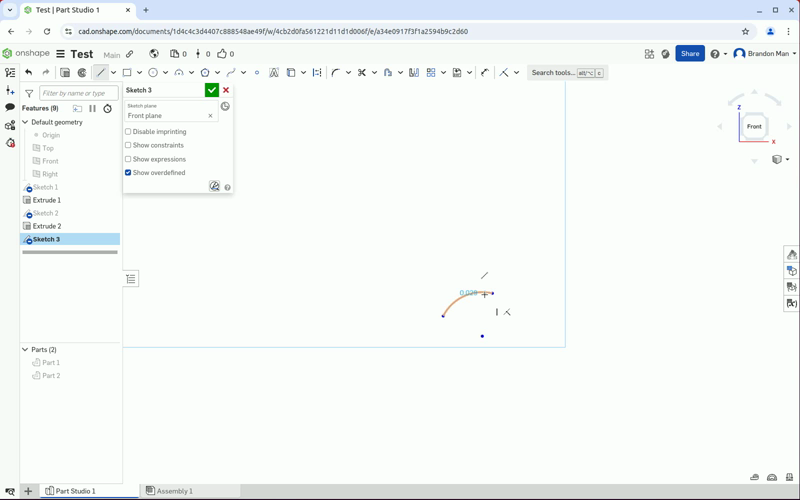
scroll(-6)
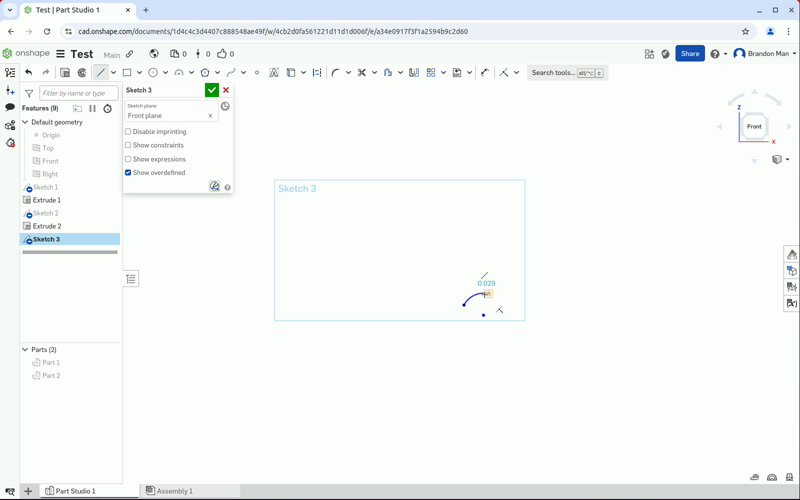
scroll(-6)
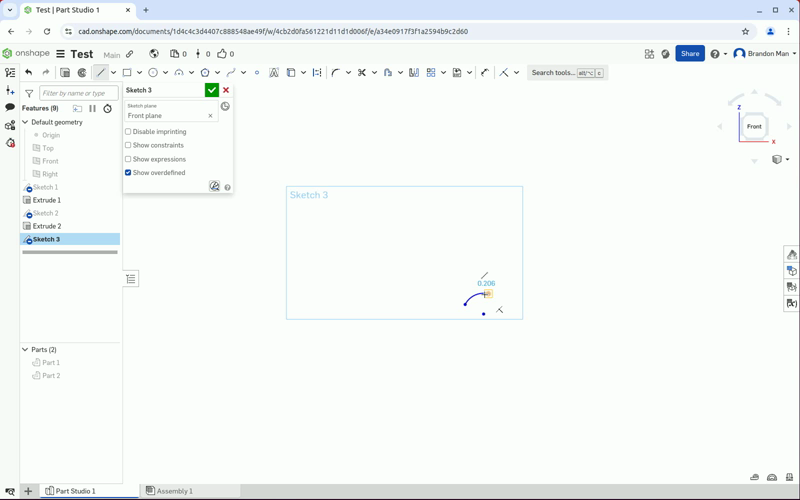
scroll(-6)
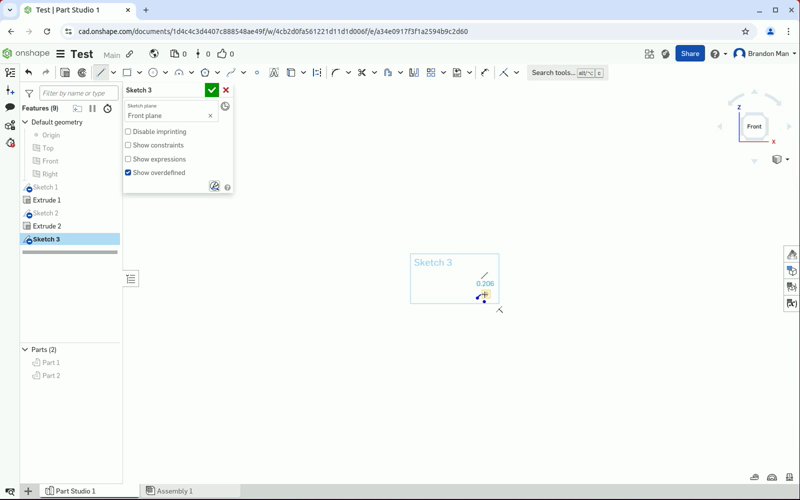
key_down(shift)
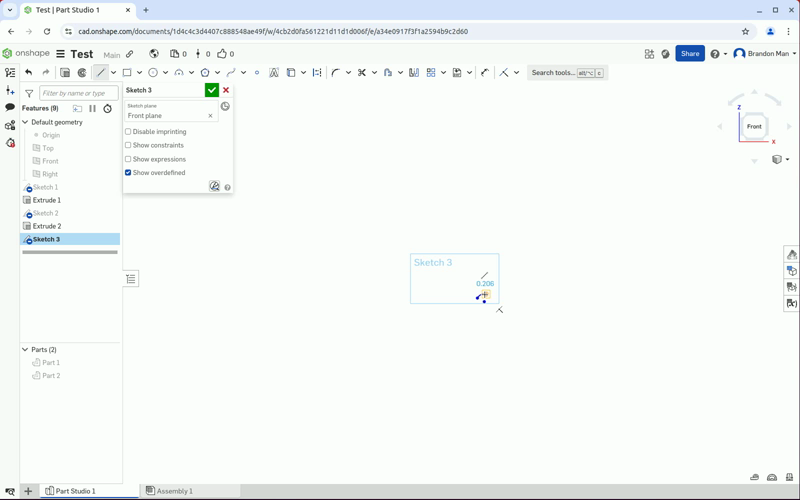
mouse_move(514, 294)
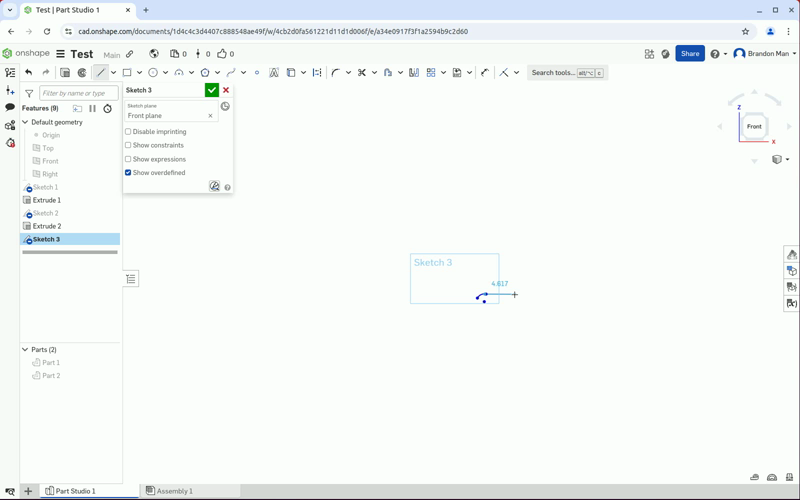
mouse_move(513, 294)
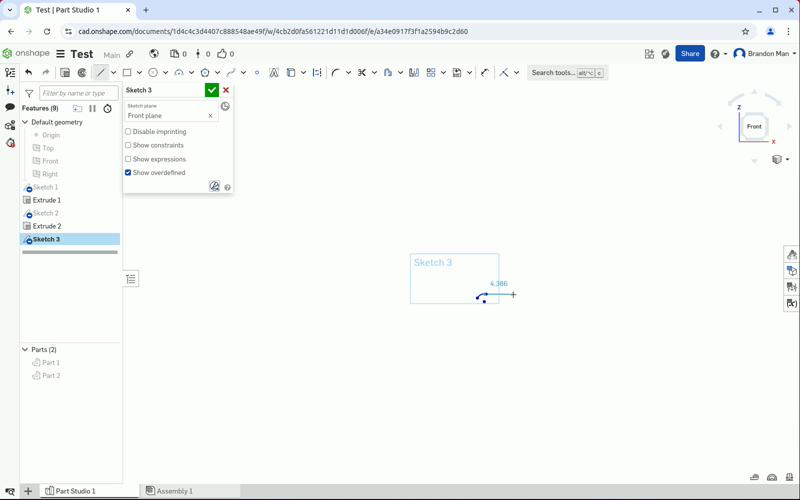
click(513, 294)
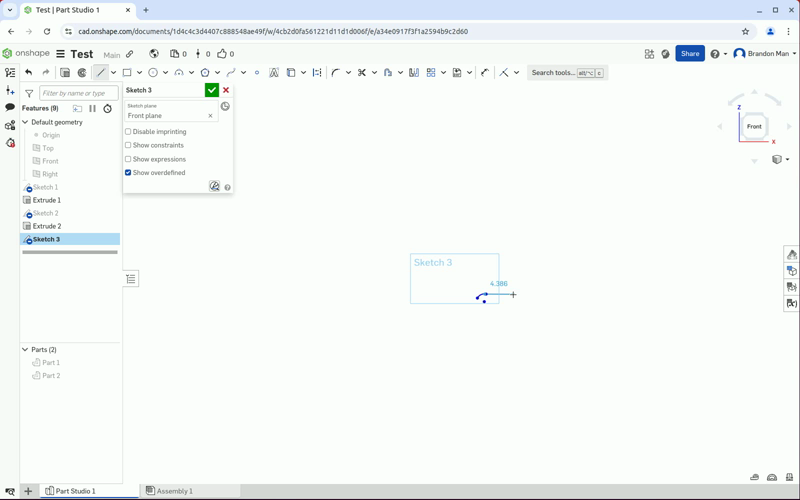
key_up(shift)
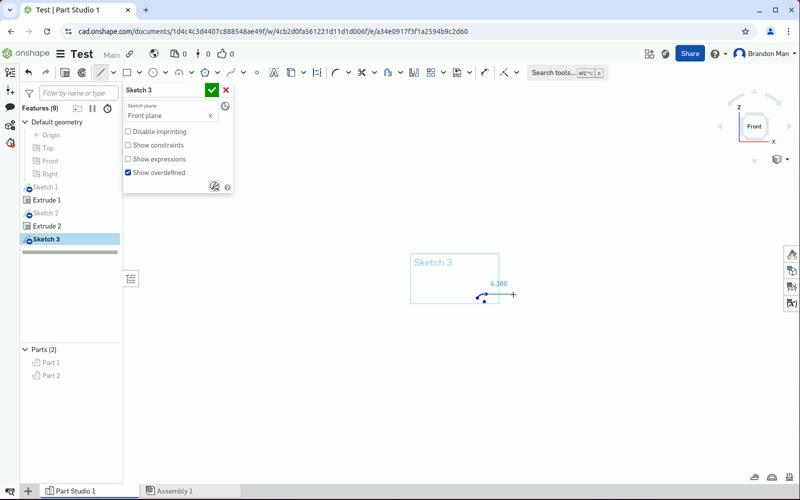
key_down(shift)
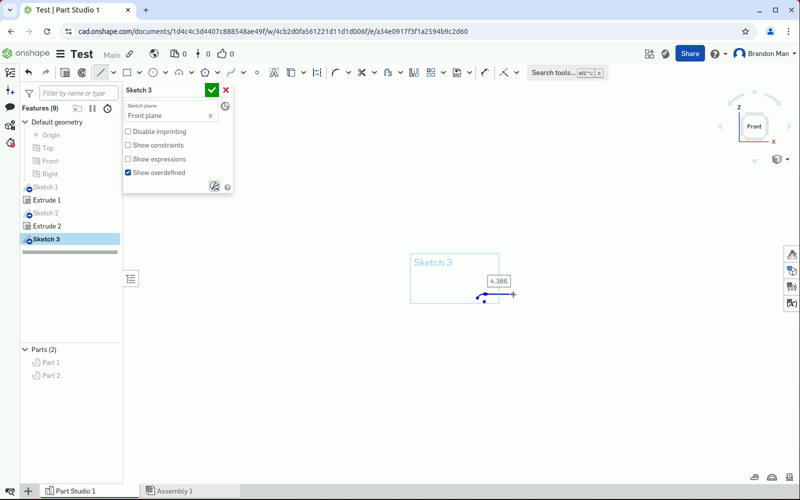
mouse_move(543, 294)
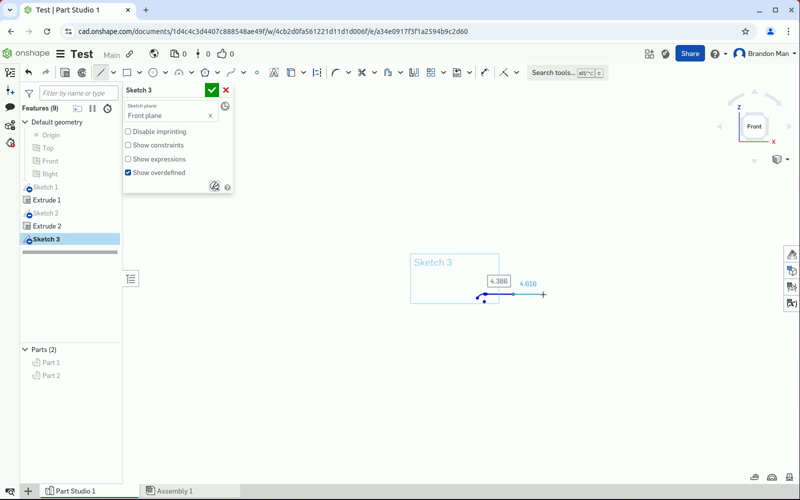
mouse_move(541, 294)
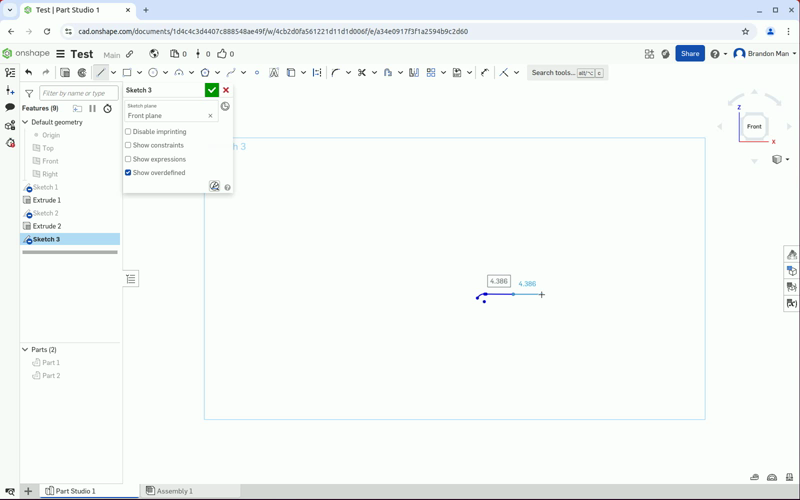
click(541, 294)
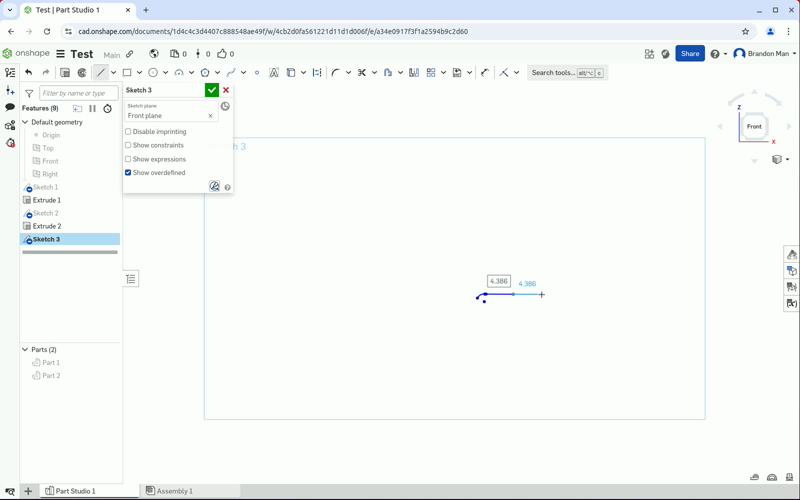
key_up(shift)
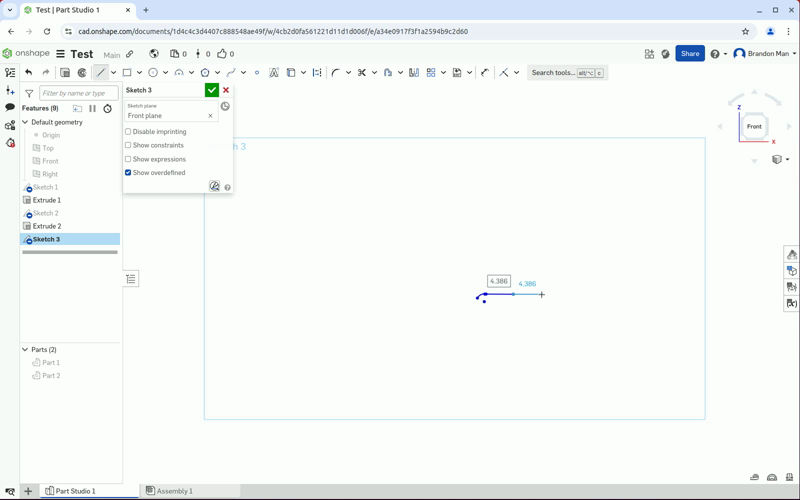
key(esc)
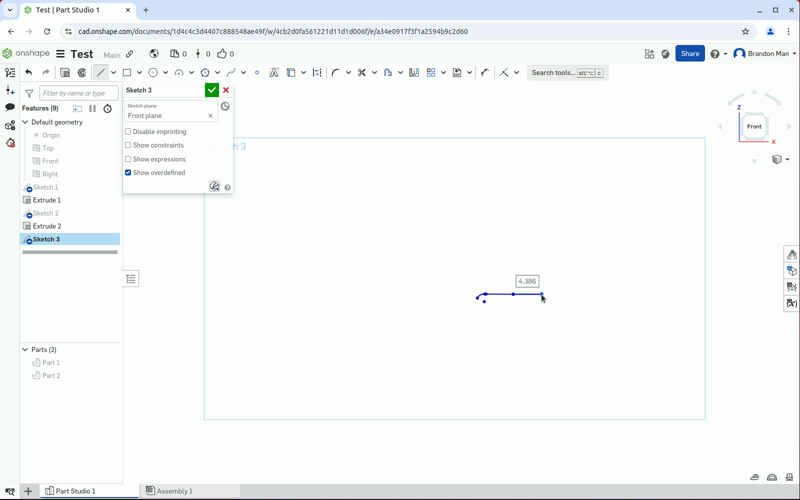
key(a)
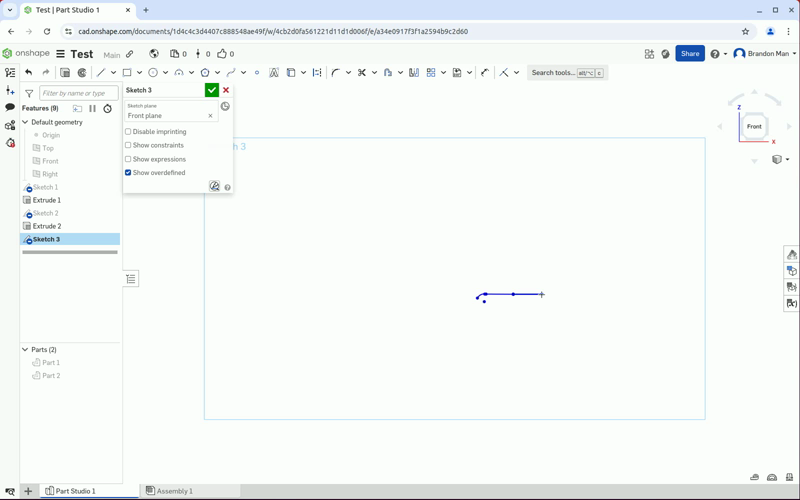
mouse_move(541, 294)
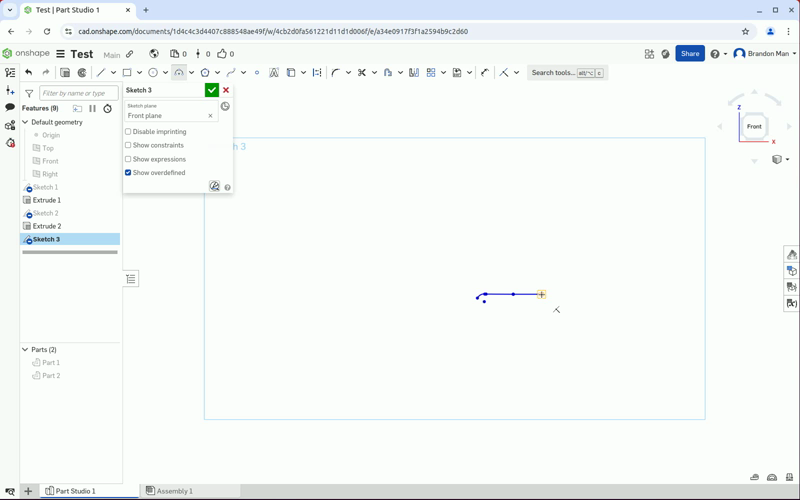
click(541, 294)
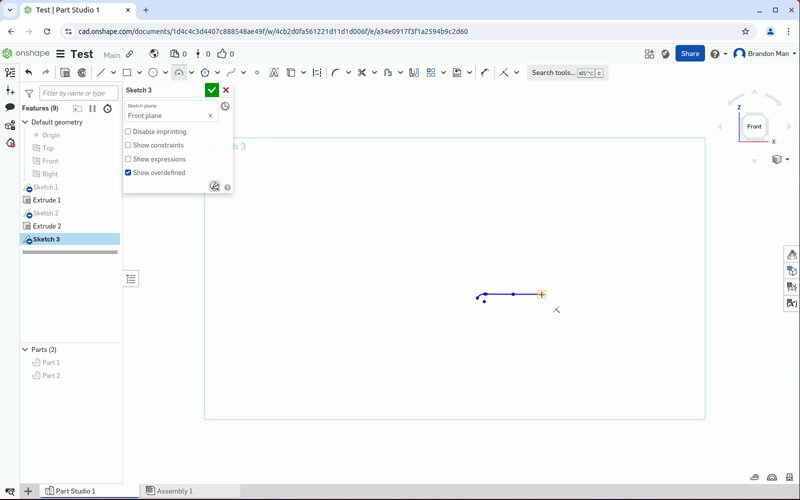
key_down(shift)
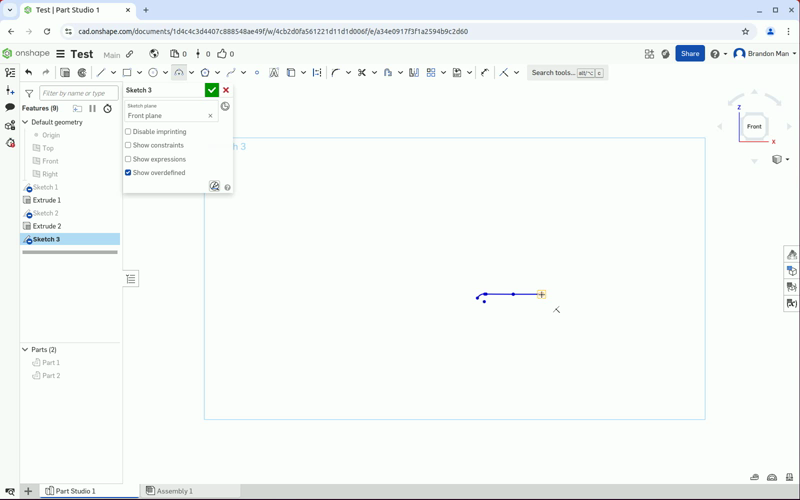
mouse_move(547, 297)
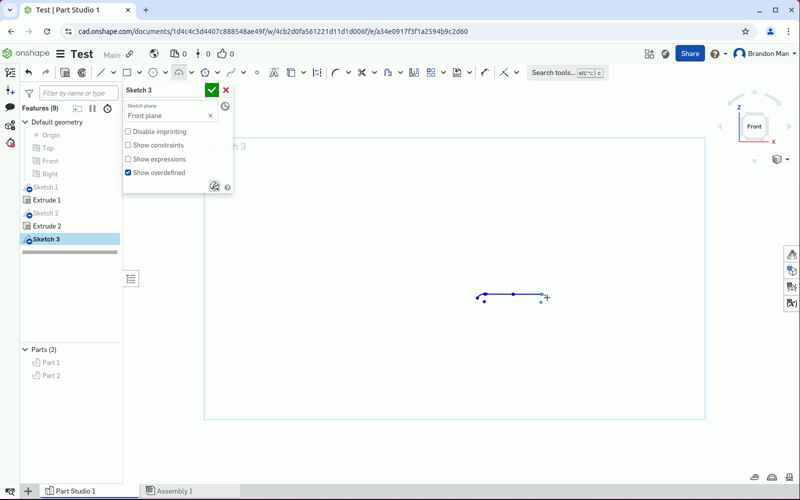
scroll(6)
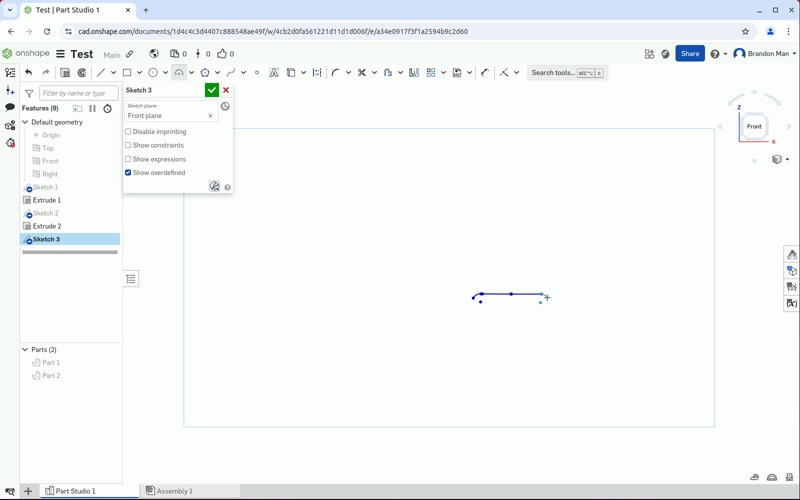
scroll(6)
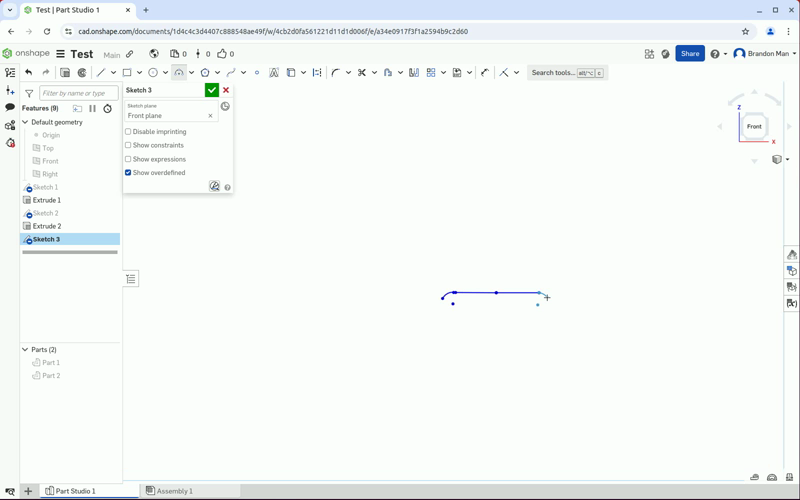
scroll(6)
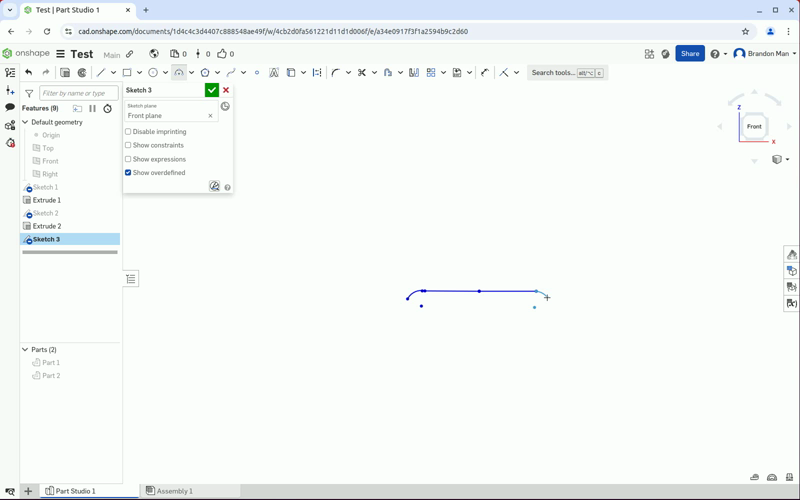
scroll(6)
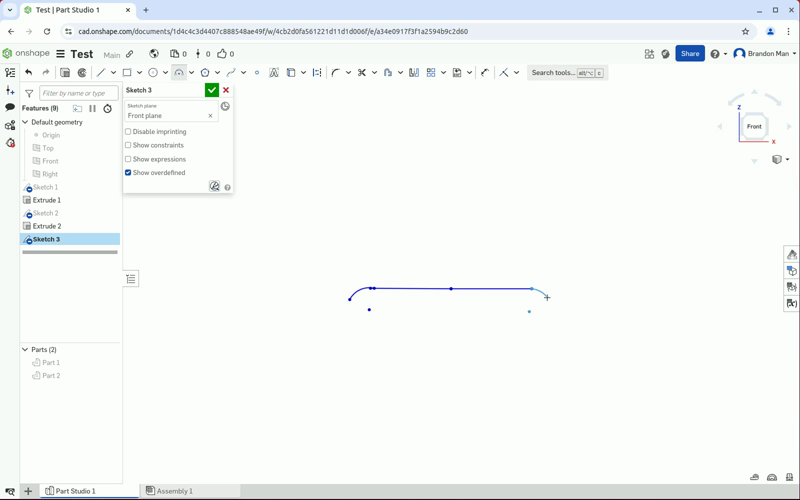
scroll(6)
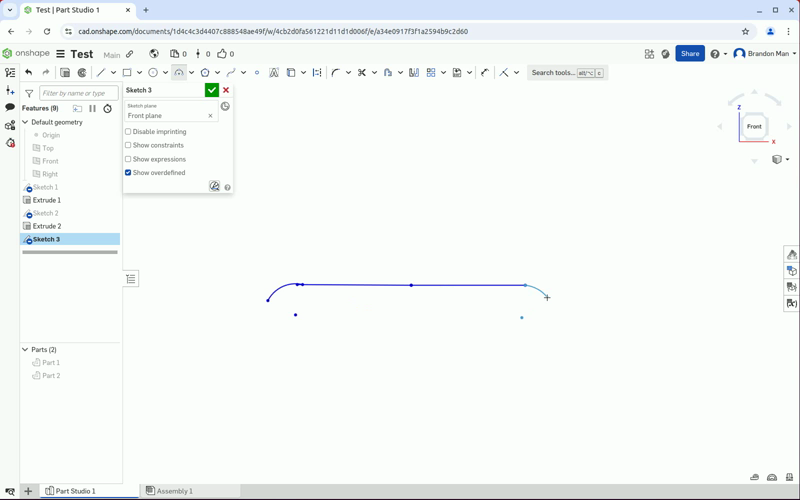
scroll(6)
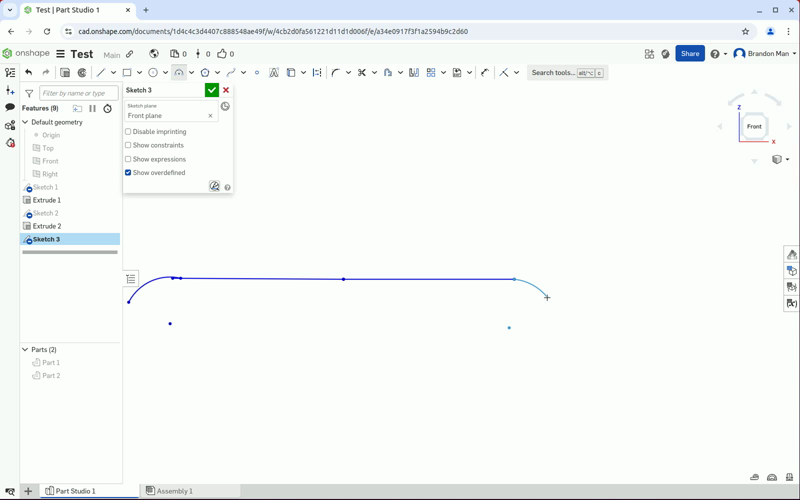
scroll(6)
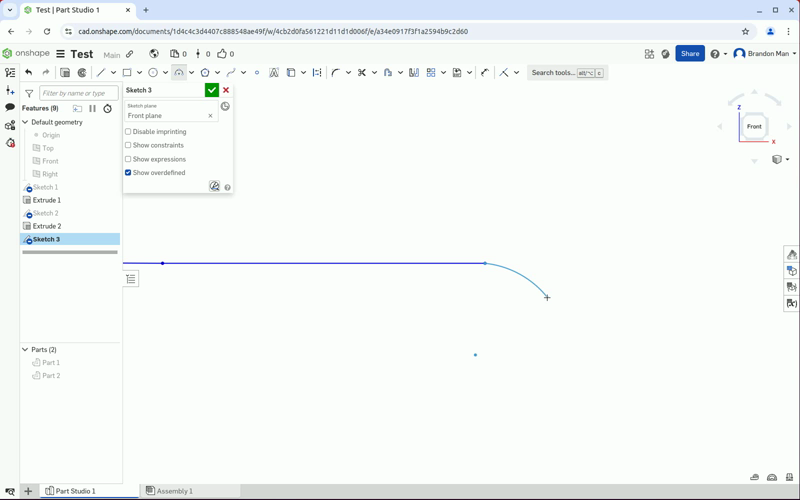
click(547, 297)
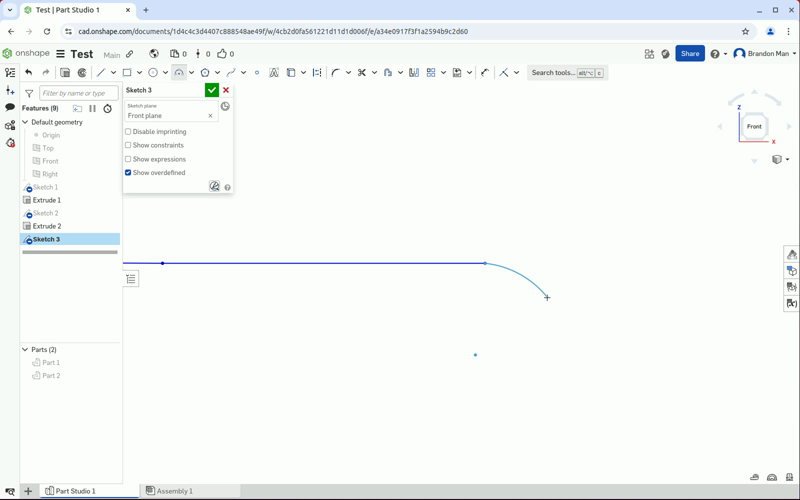
scroll(-6)
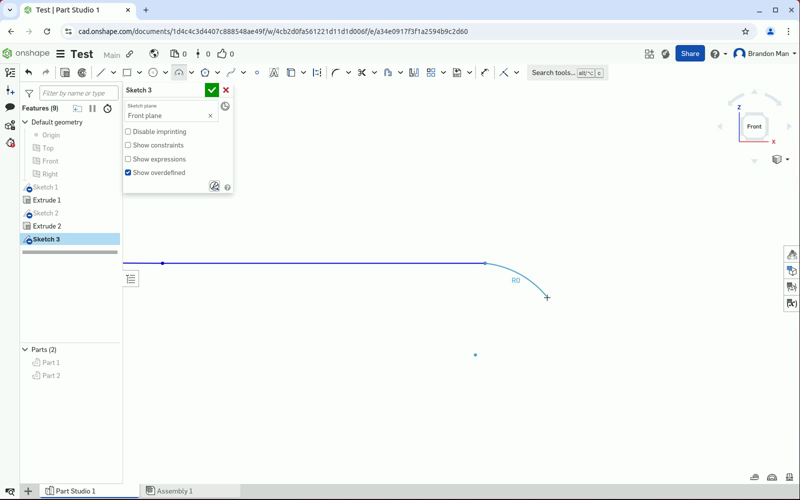
scroll(-6)
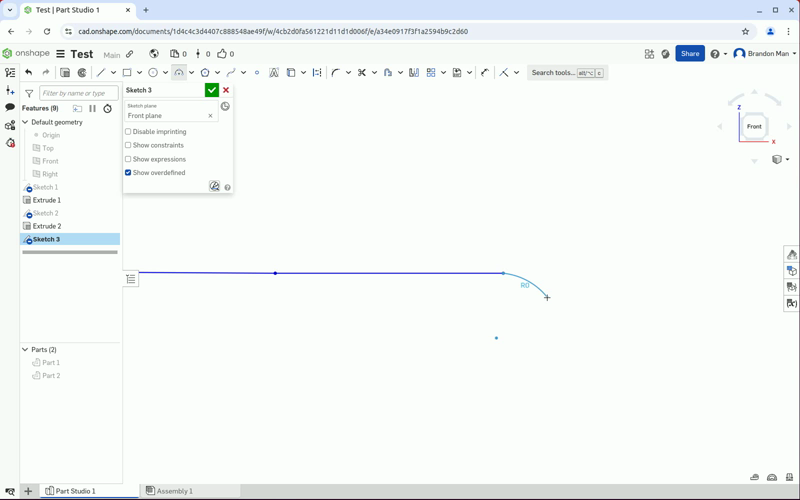
scroll(-6)
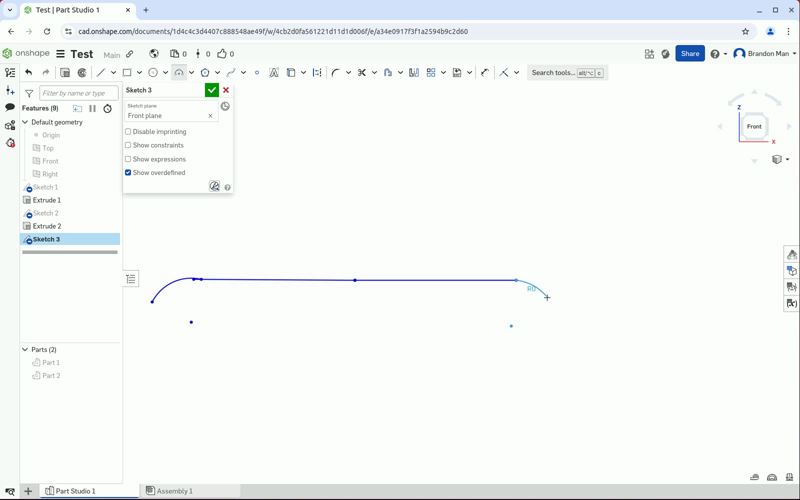
scroll(-6)
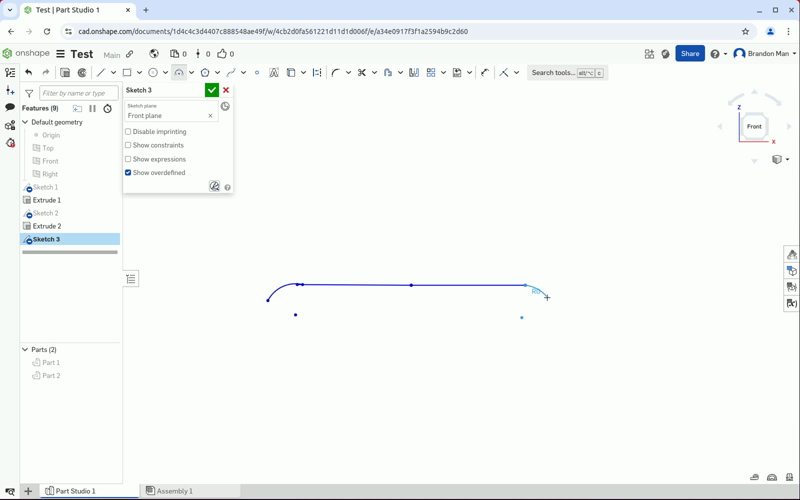
scroll(-6)
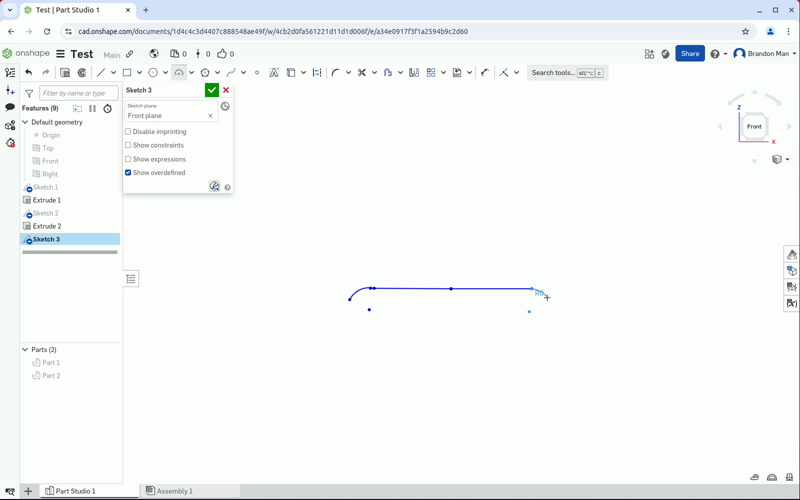
scroll(-6)
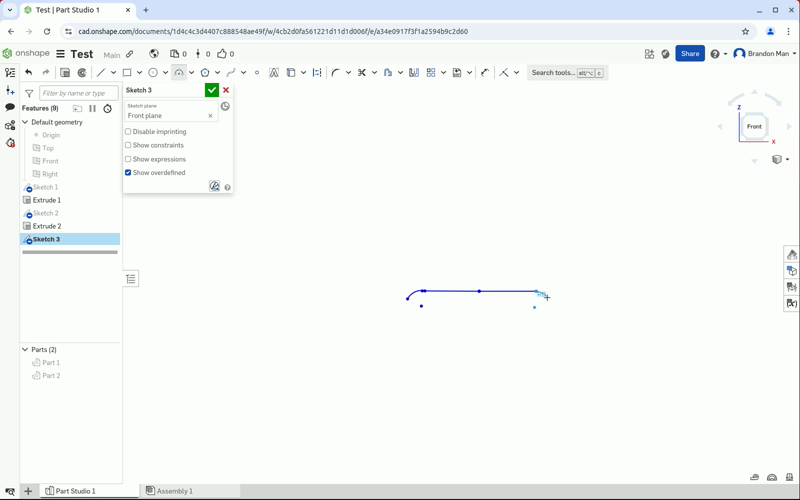
scroll(-6)
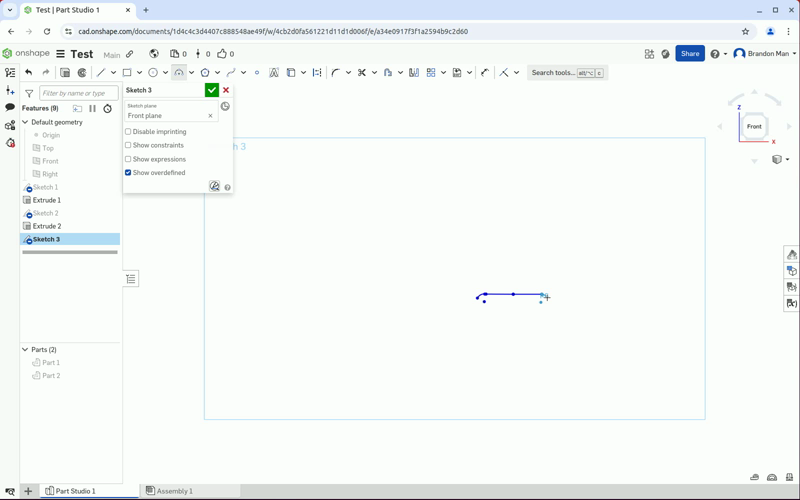
mouse_move(544, 294)
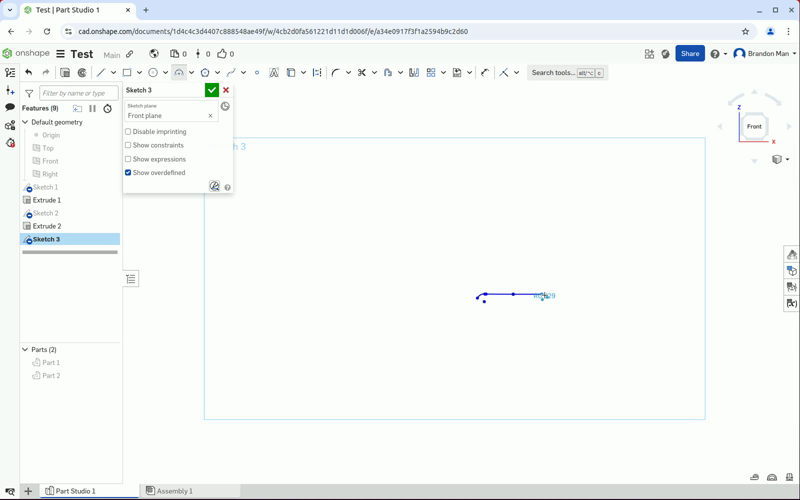
scroll(6)
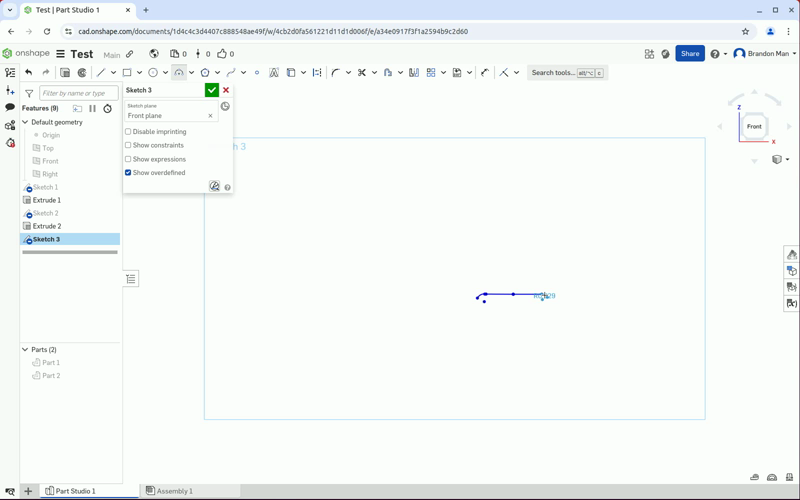
scroll(6)
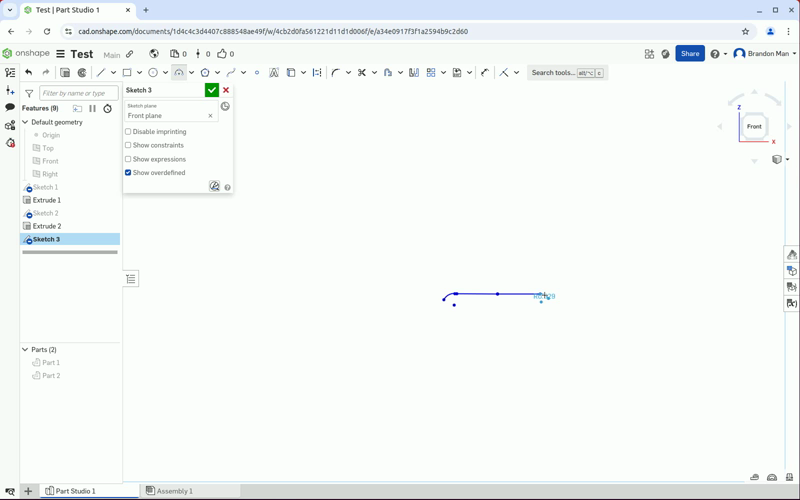
scroll(6)
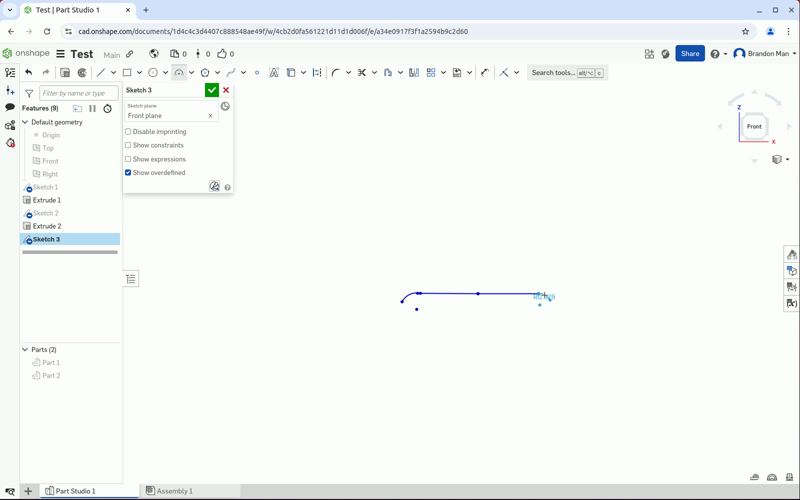
scroll(6)
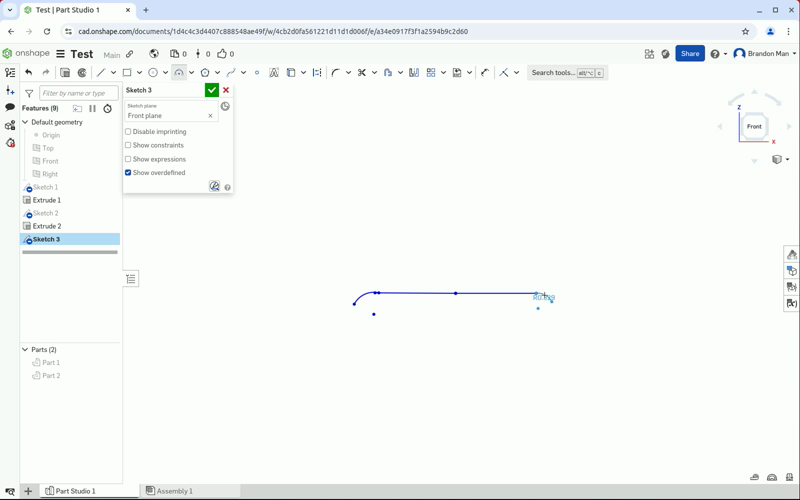
scroll(6)
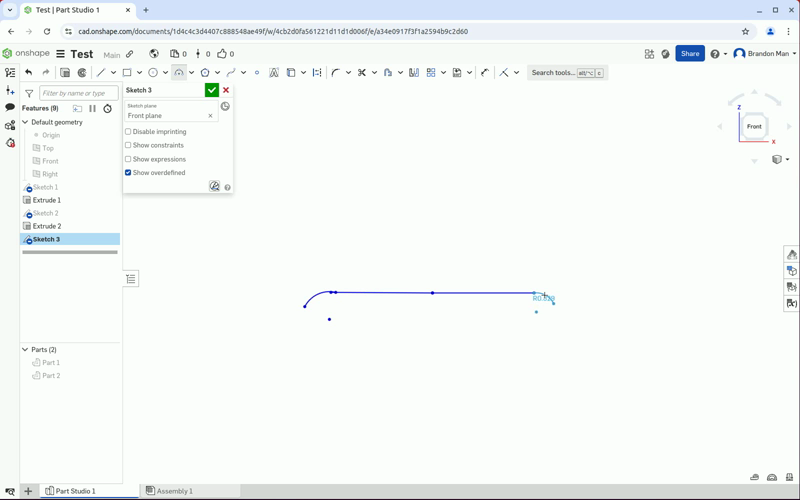
scroll(6)
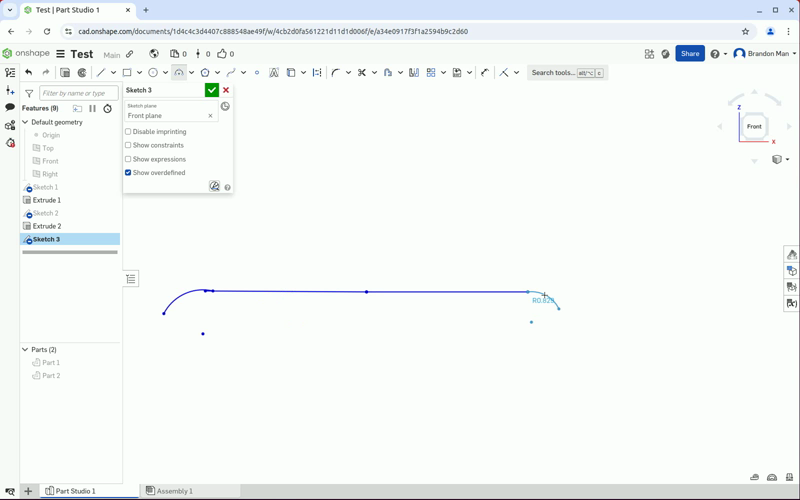
scroll(6)
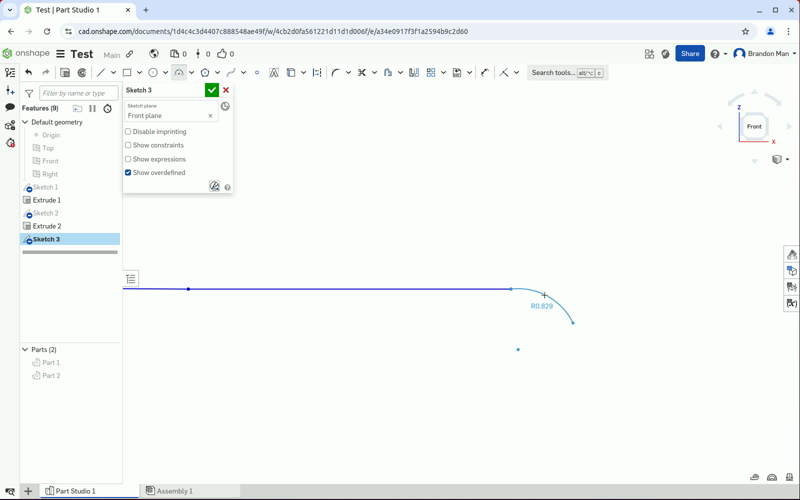
click(544, 294)
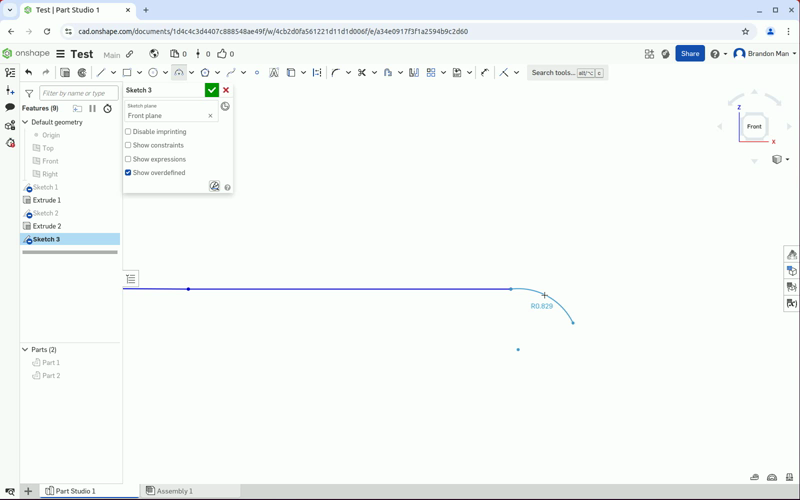
scroll(-6)
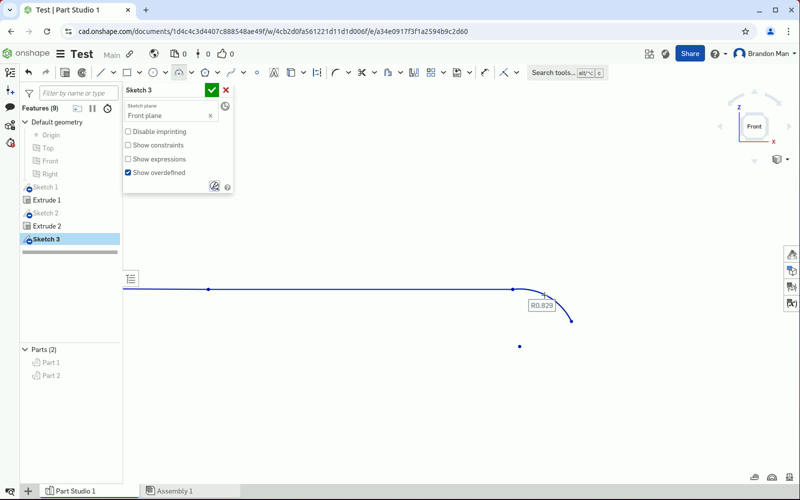
scroll(-6)
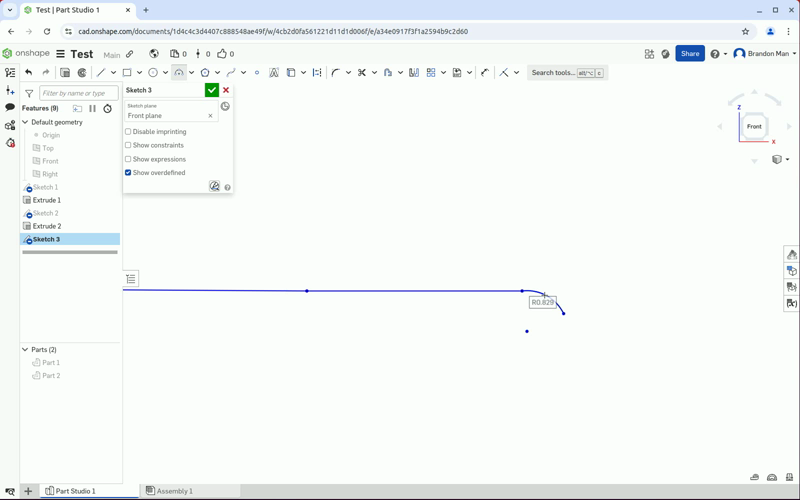
scroll(-6)
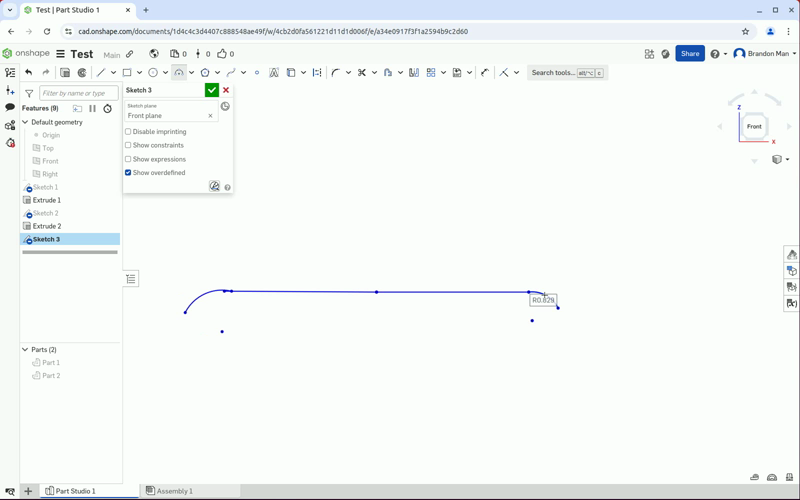
scroll(-6)
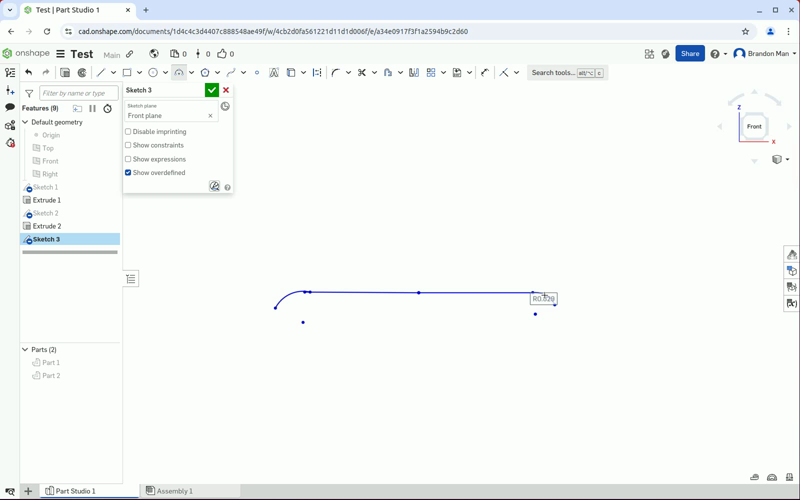
scroll(-6)
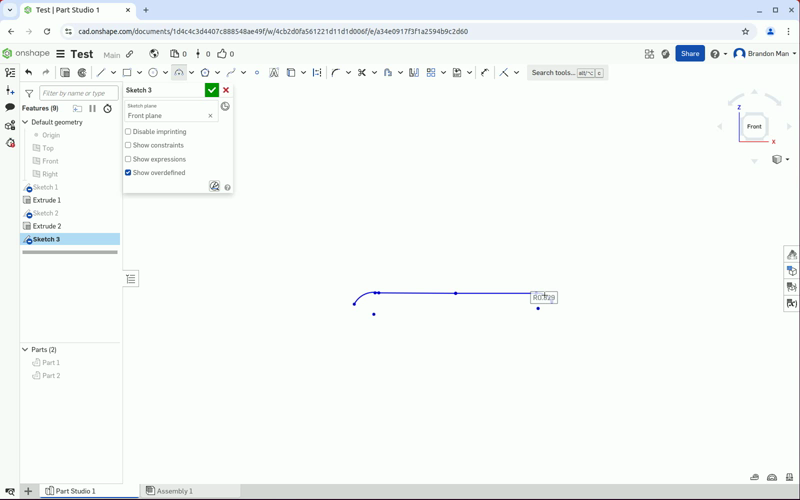
scroll(-6)
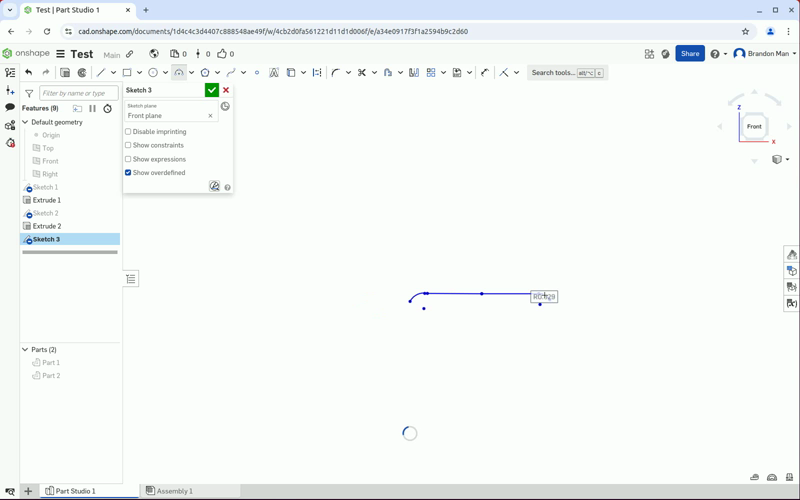
scroll(-6)
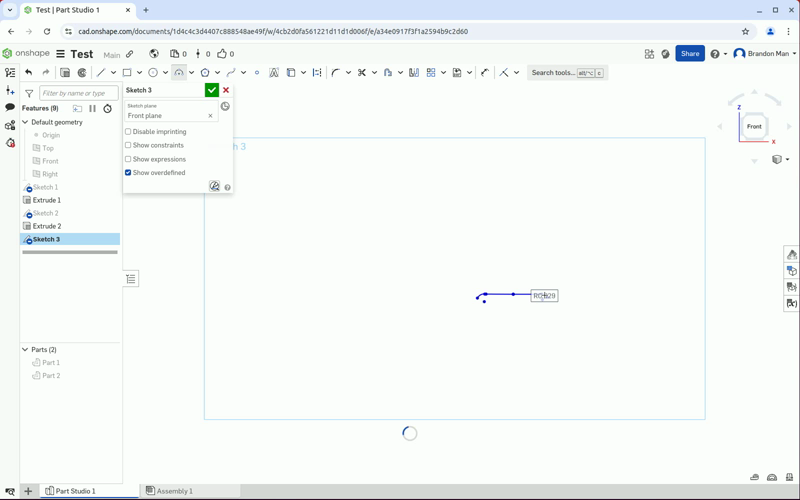
key_up(shift)
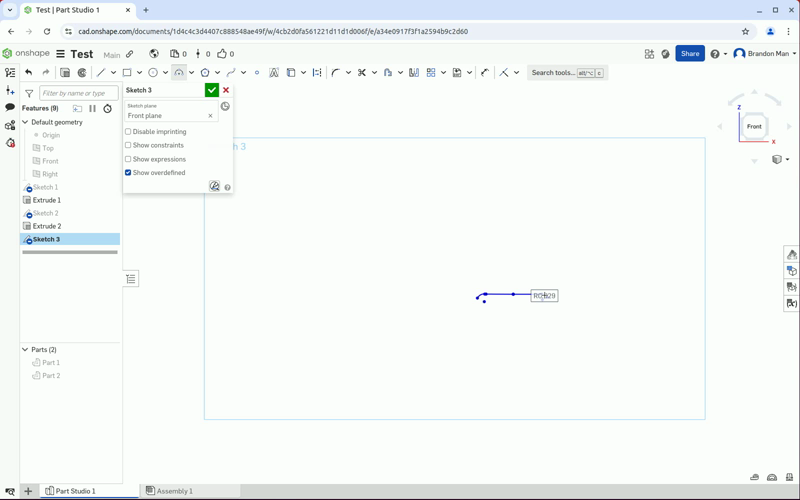
mouse_move(547, 297)
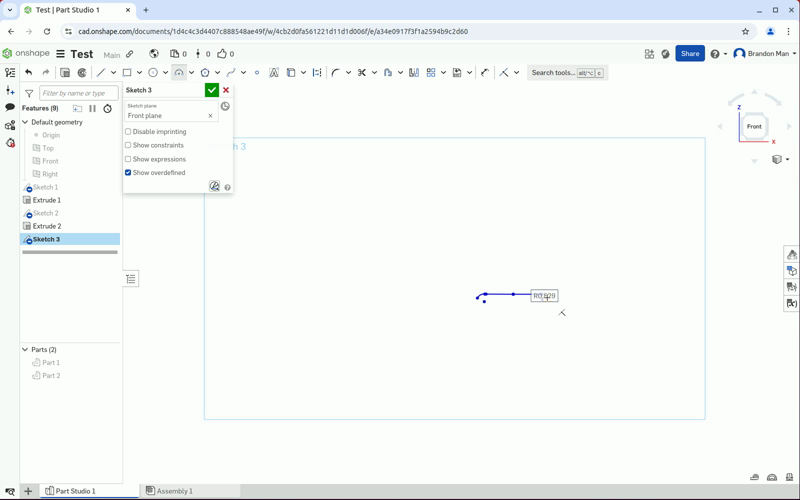
scroll(6)
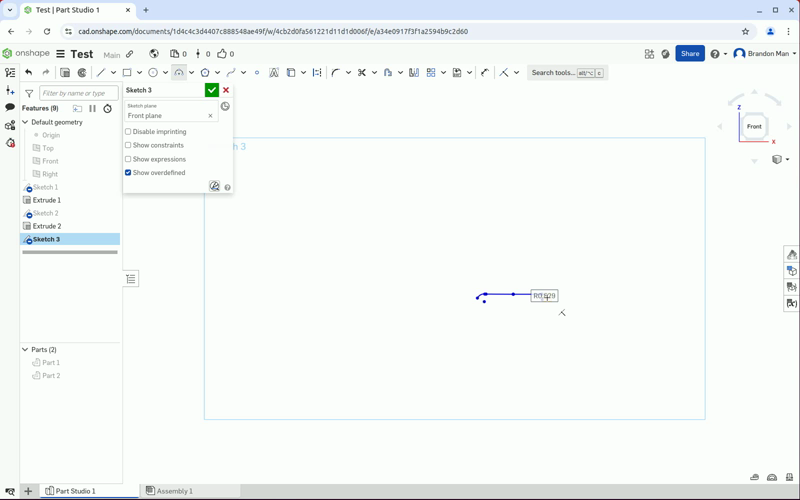
scroll(6)
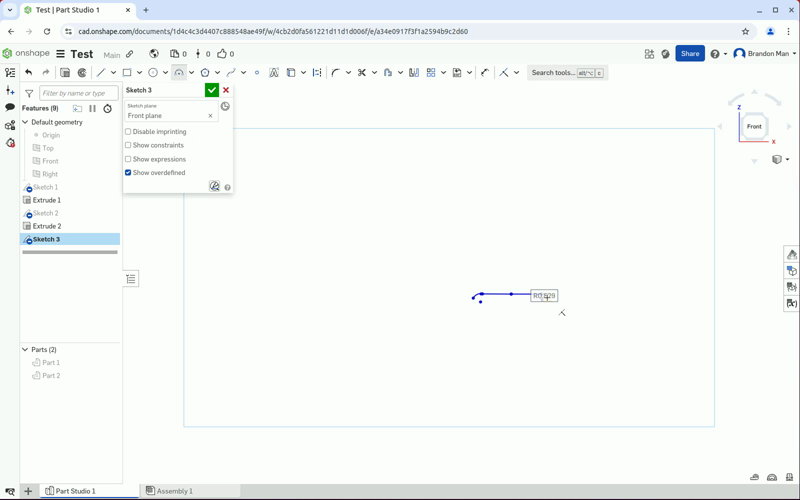
scroll(6)
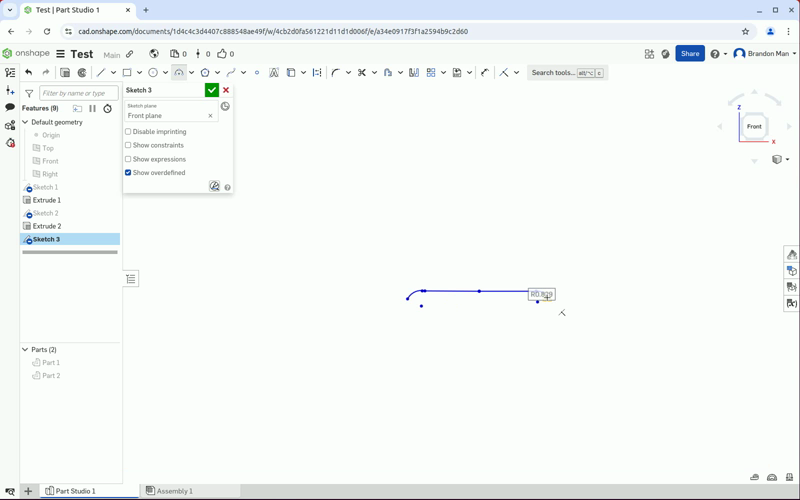
scroll(6)
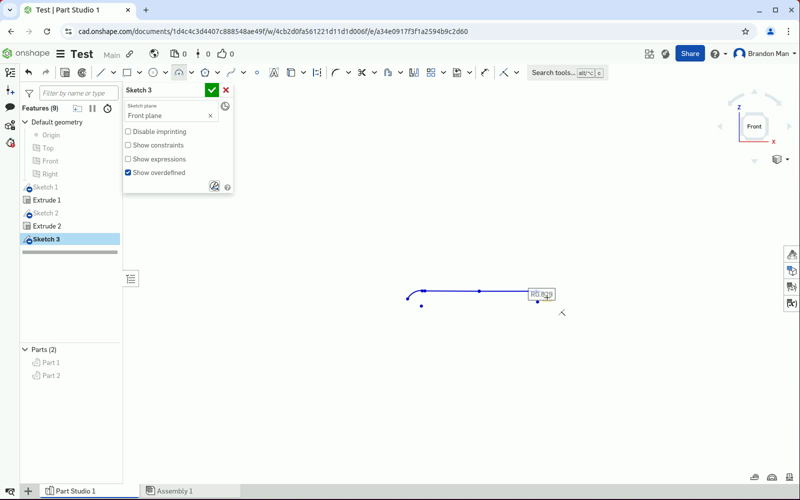
scroll(6)
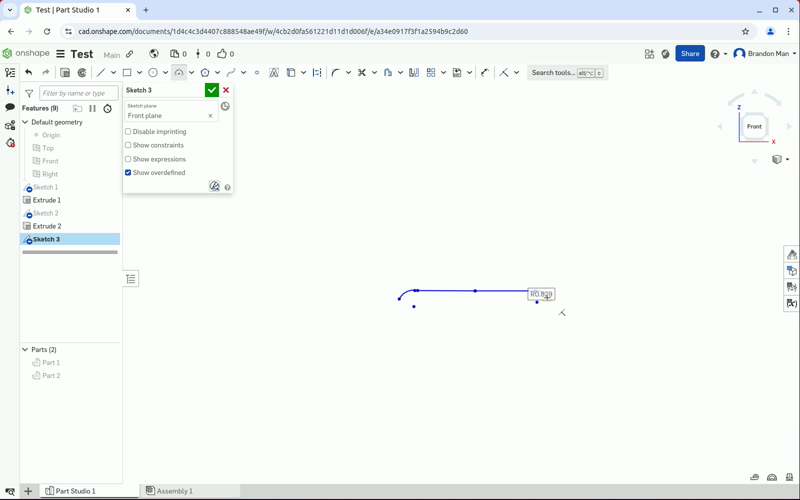
scroll(6)
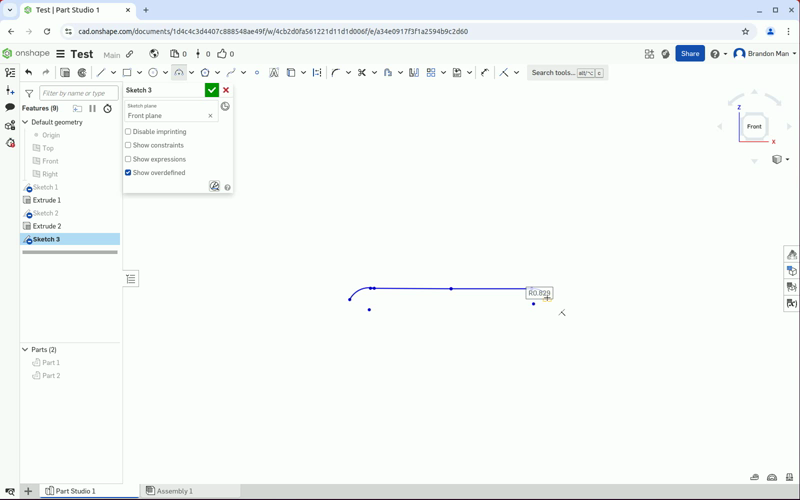
scroll(6)
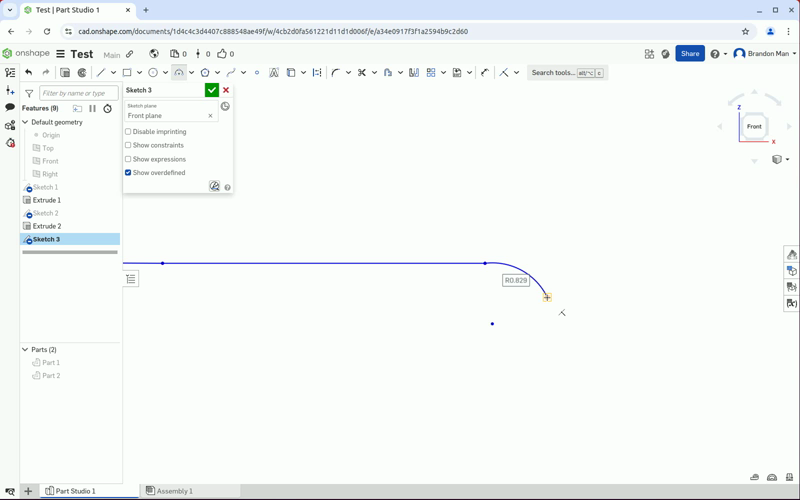
click(547, 297)
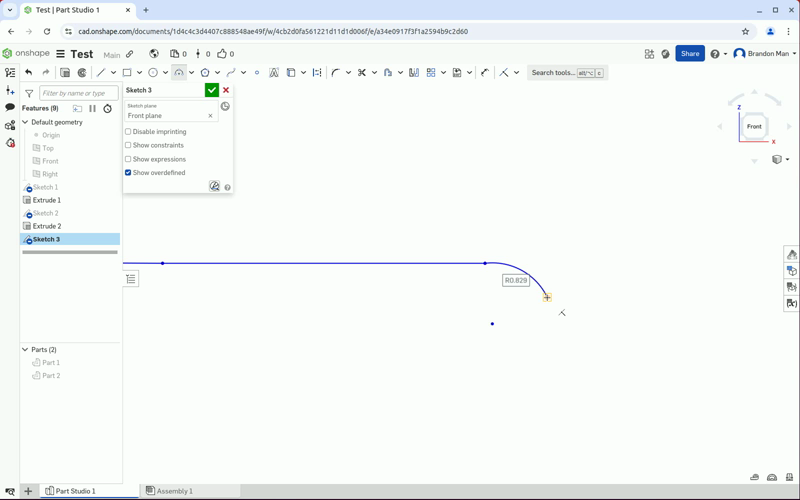
scroll(-6)
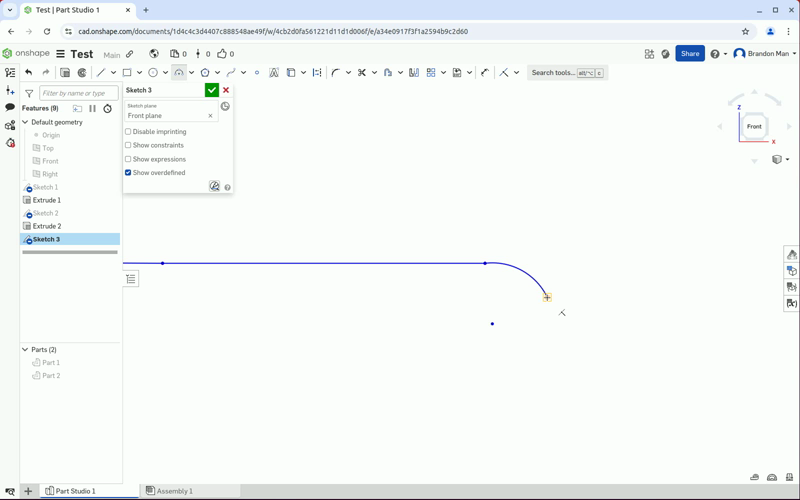
scroll(-6)
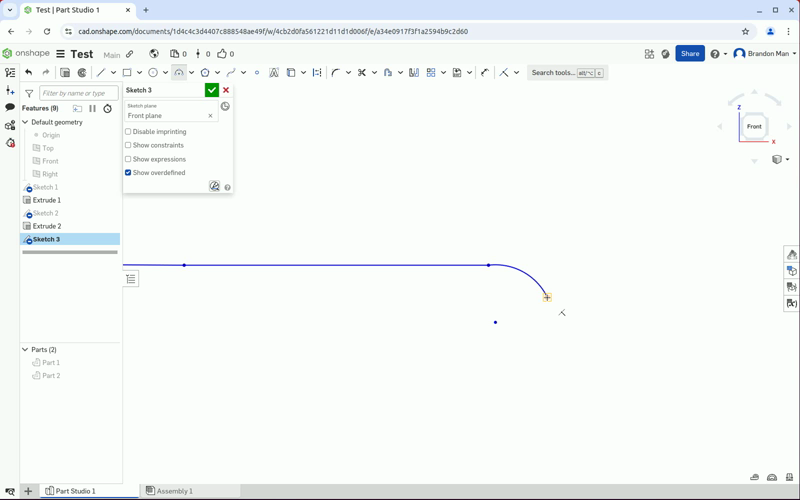
scroll(-6)
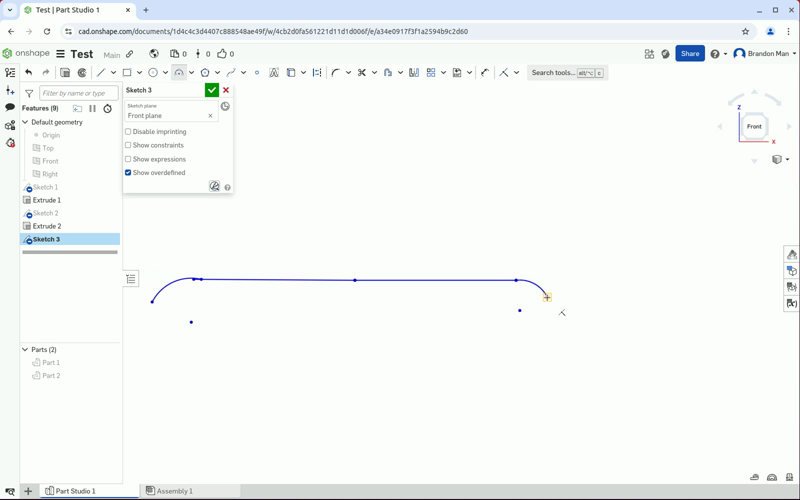
scroll(-6)
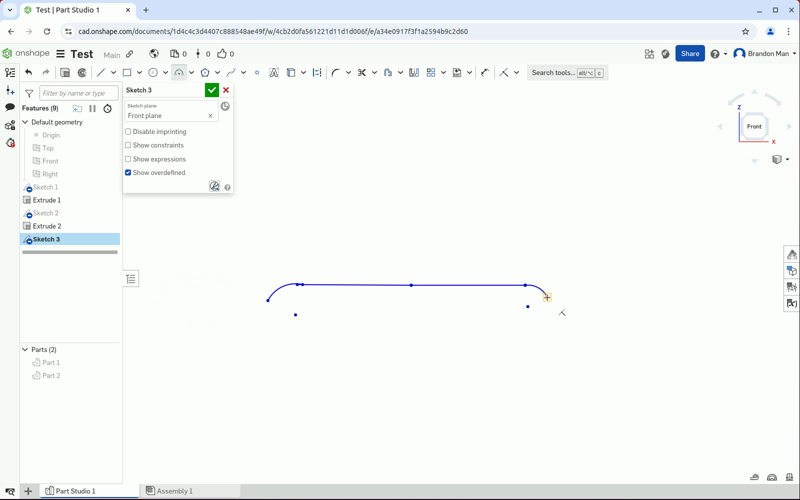
scroll(-6)
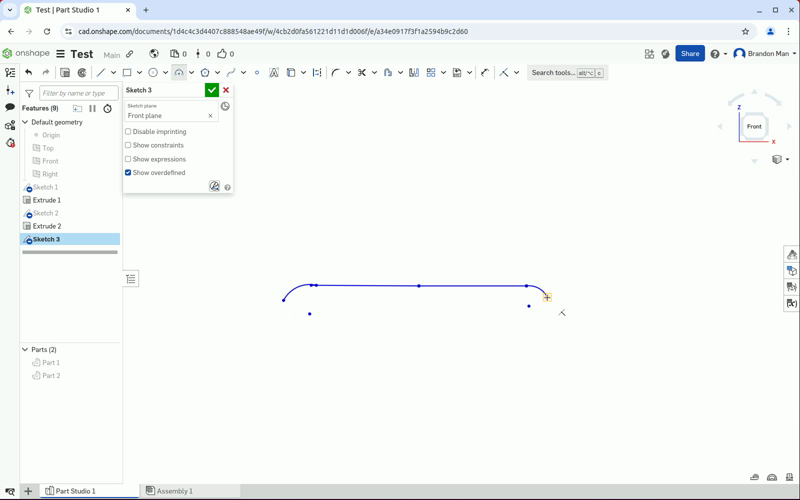
scroll(-6)
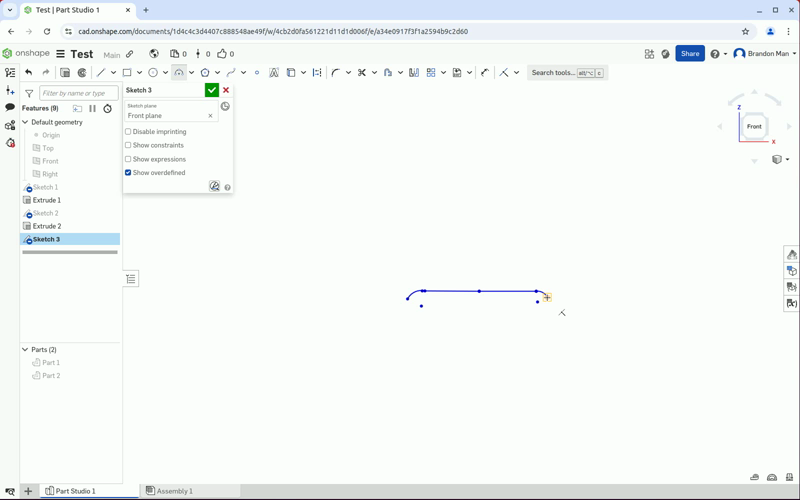
scroll(-6)
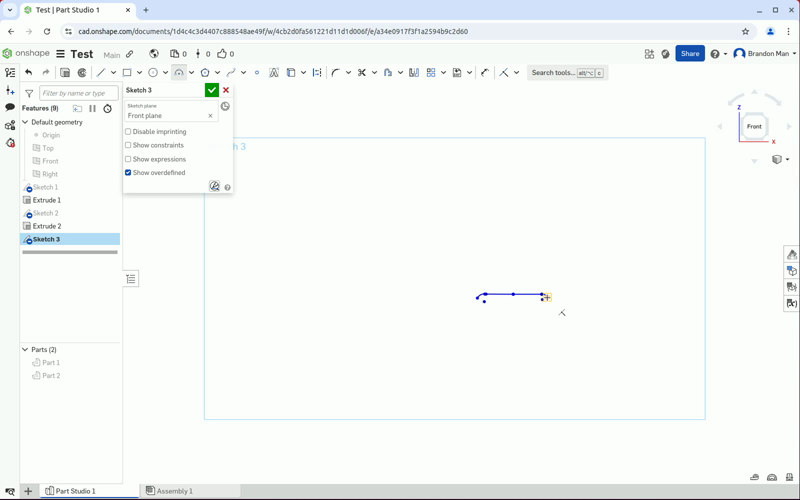
key_down(shift)
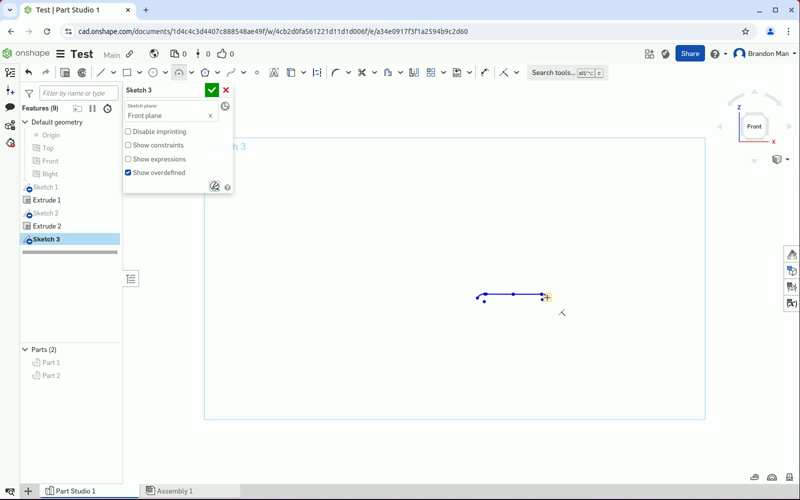
mouse_move(550, 274)
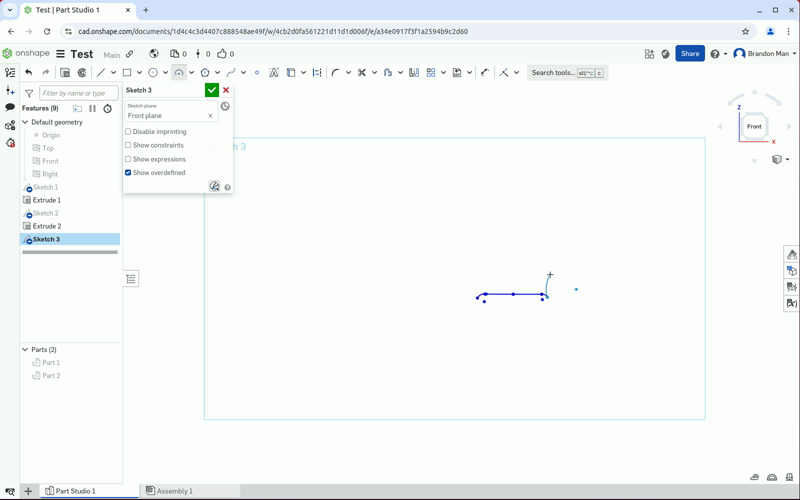
click(550, 274)
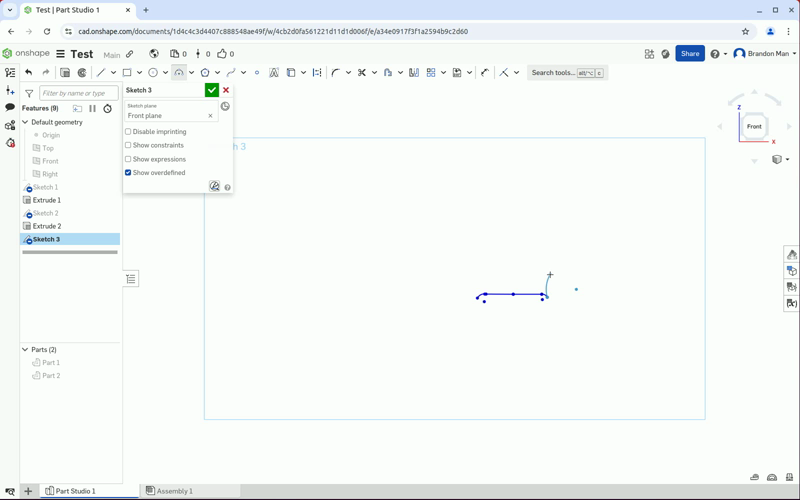
mouse_move(543, 285)
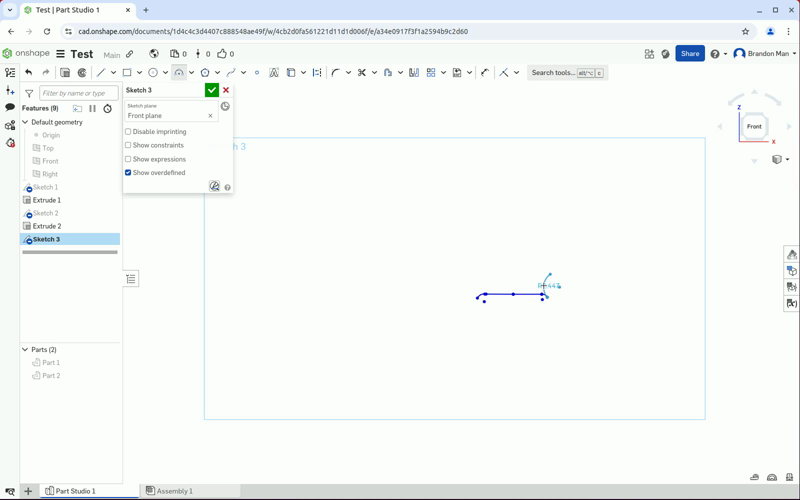
click(543, 285)
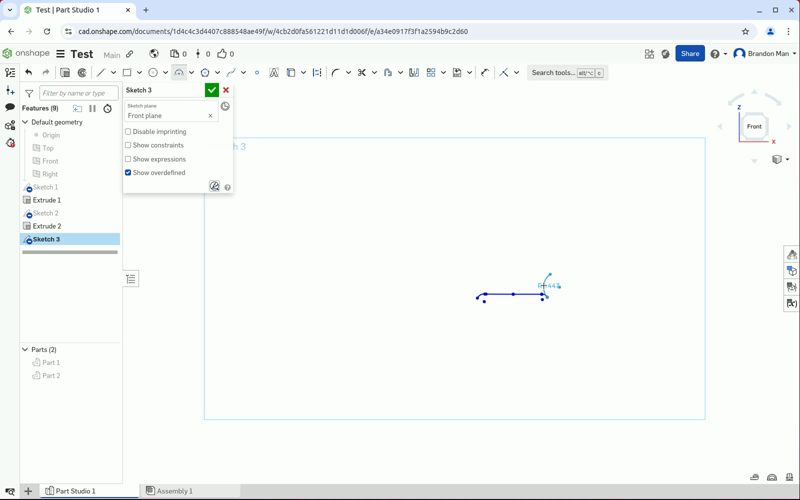
key_up(shift)
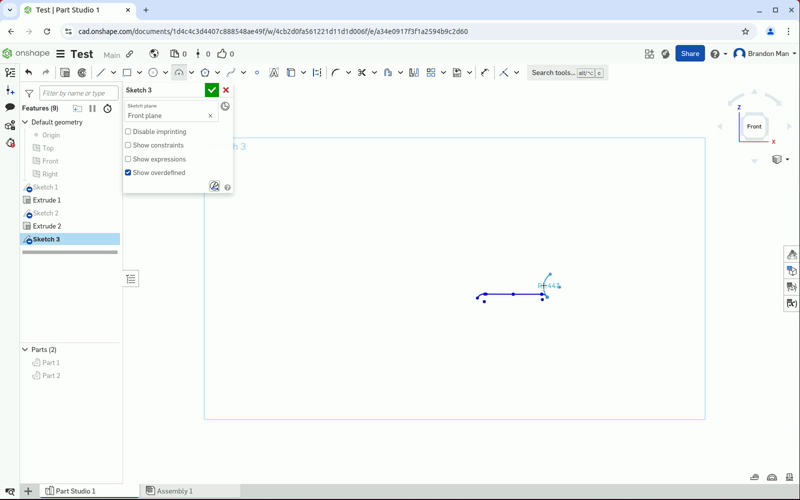
mouse_move(550, 274)
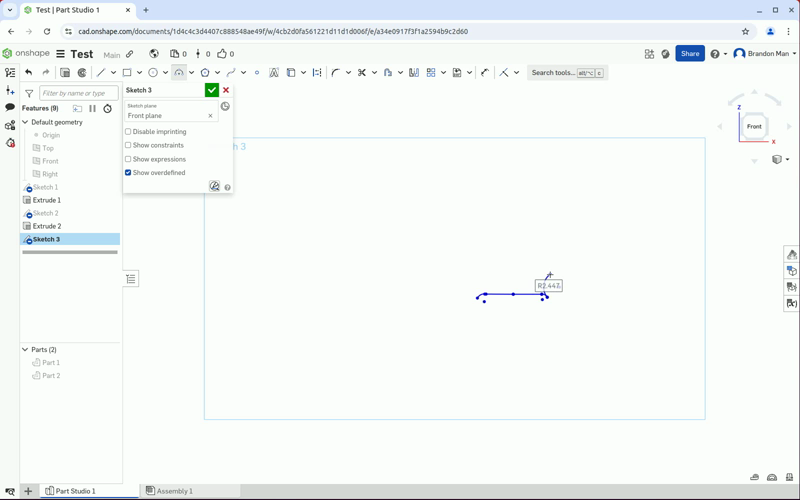
click(550, 274)
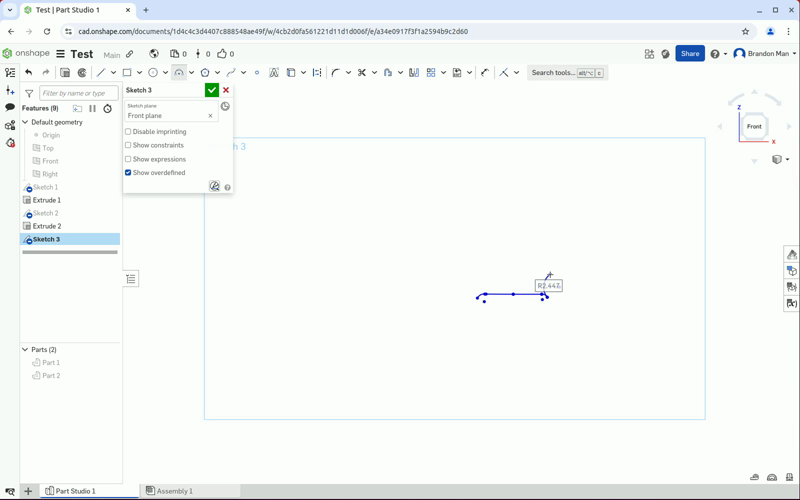
key_down(shift)
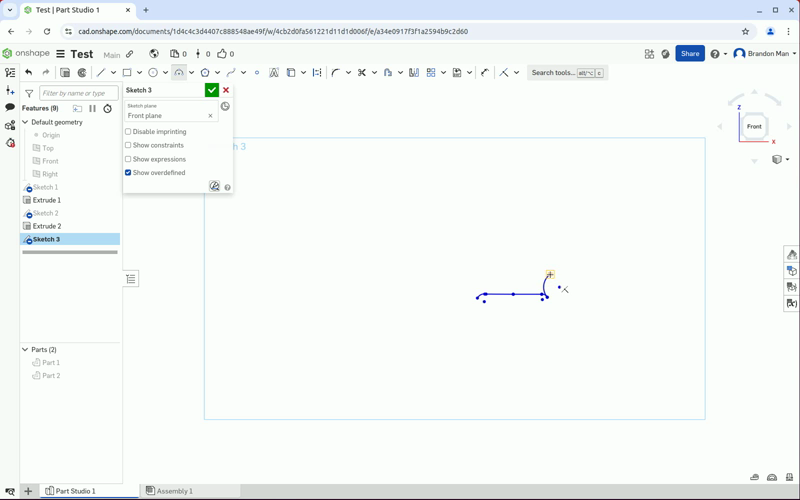
mouse_move(545, 275)
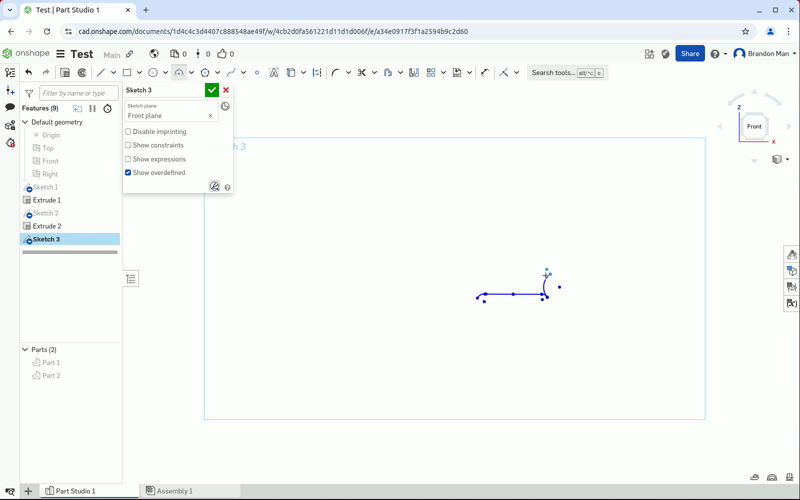
scroll(6)
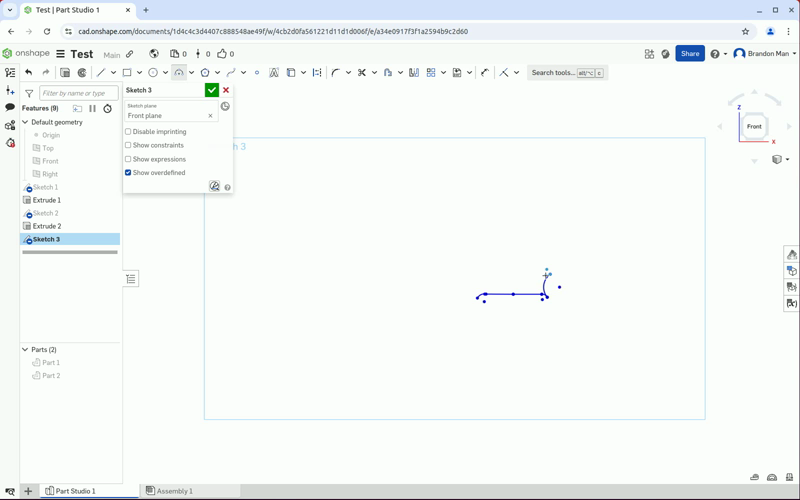
scroll(6)
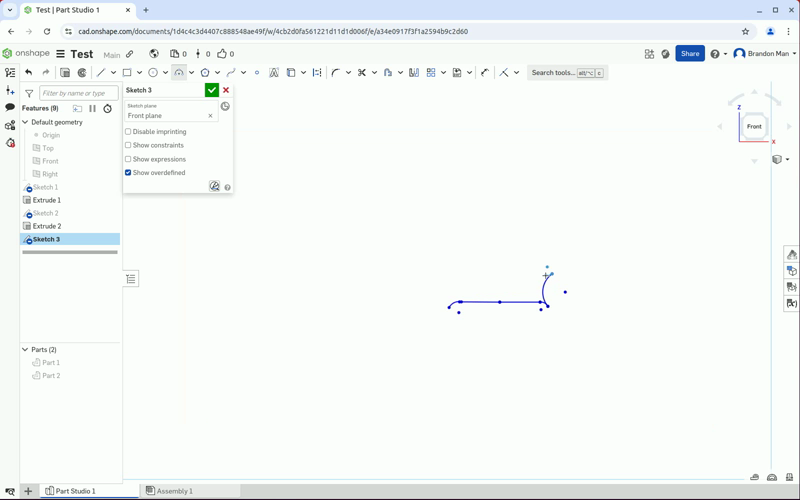
scroll(6)
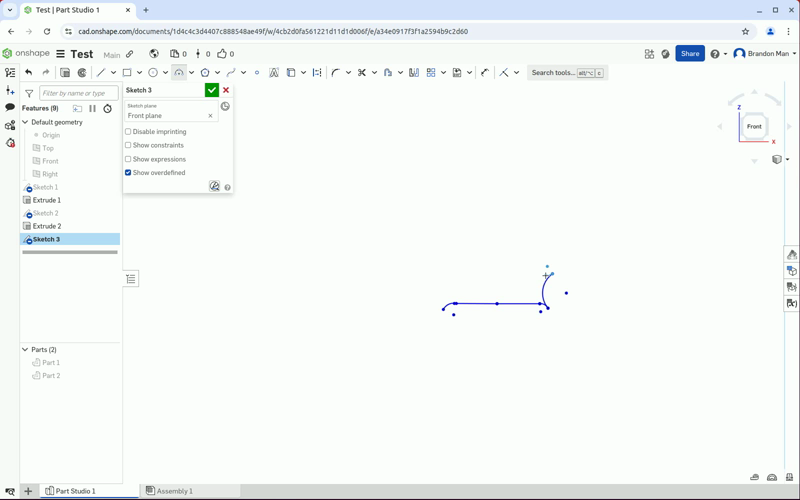
scroll(6)
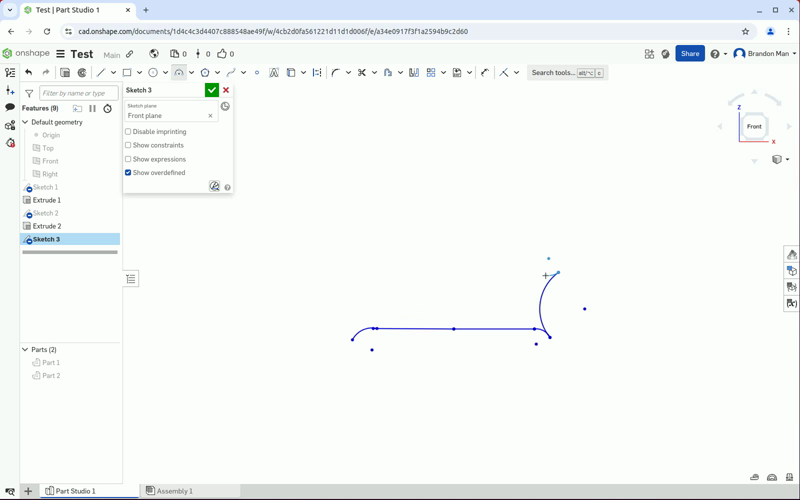
scroll(6)
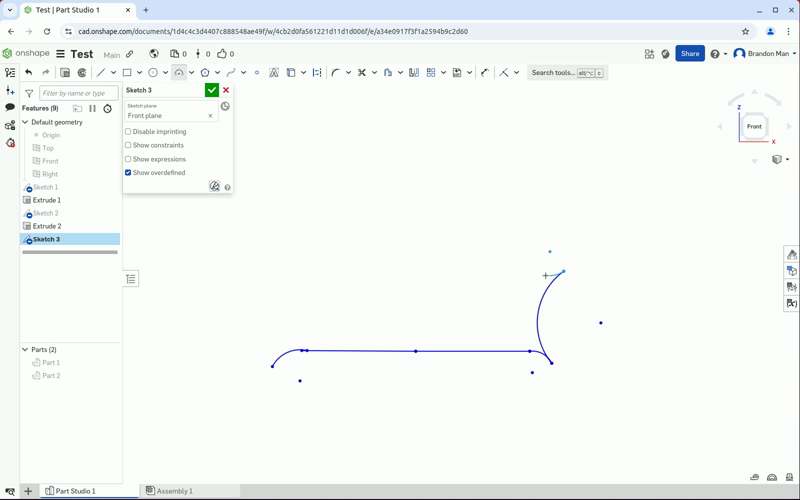
scroll(6)
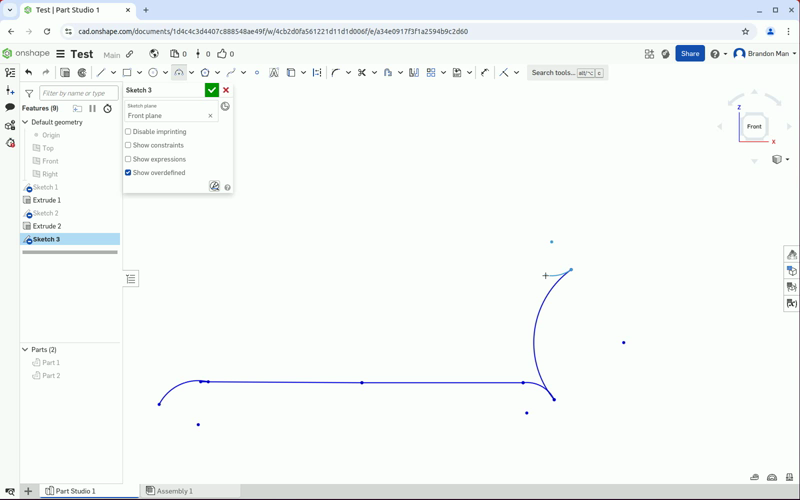
scroll(6)
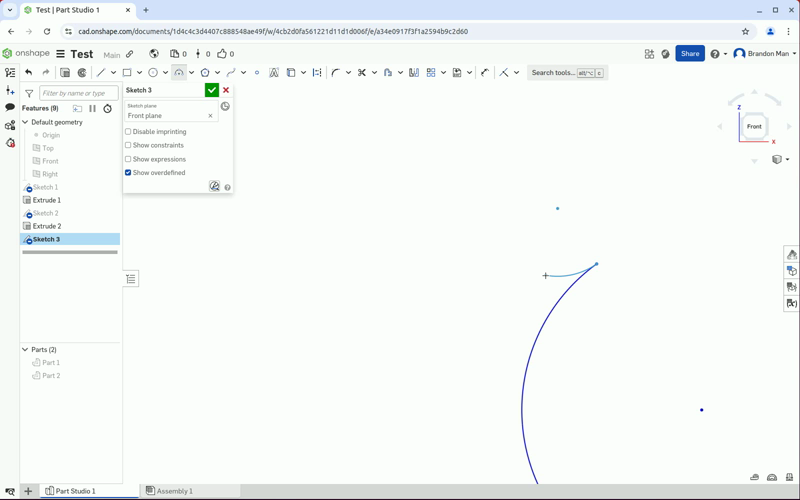
click(545, 275)
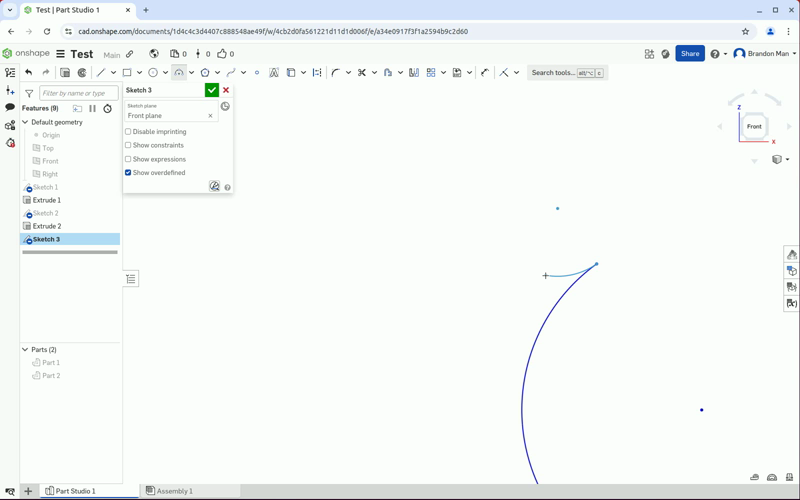
scroll(-6)
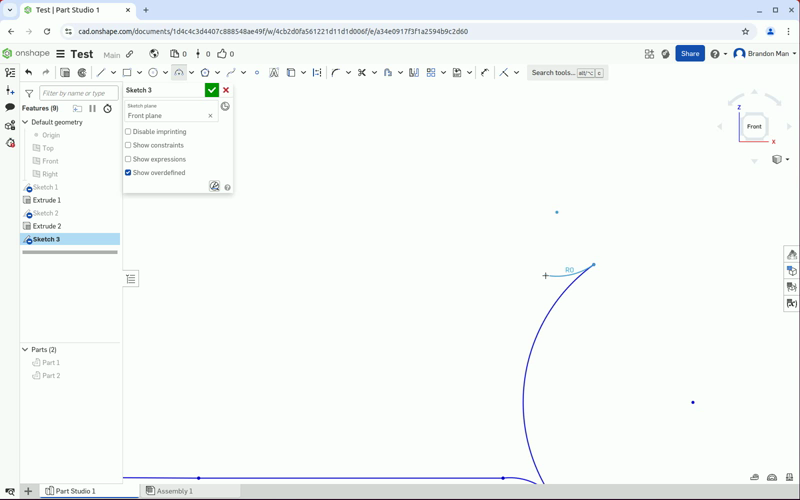
scroll(-6)
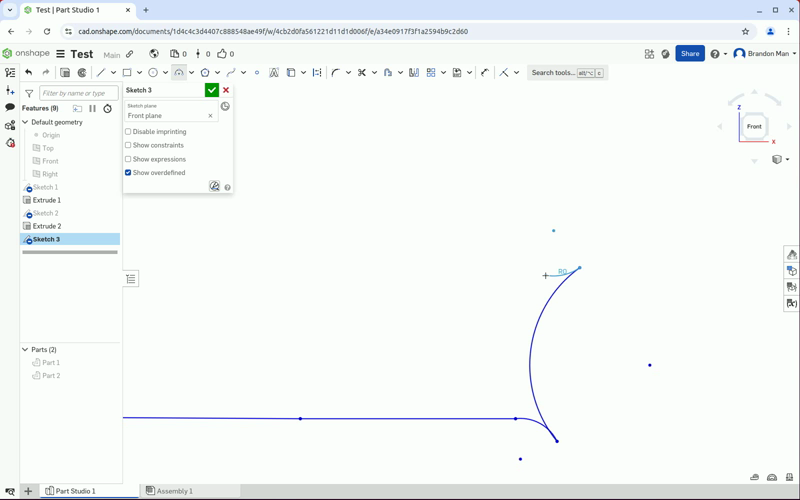
scroll(-6)
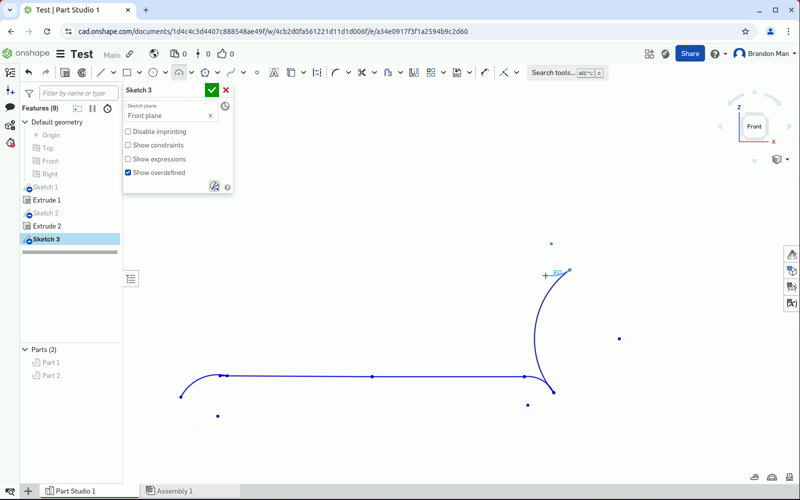
scroll(-6)
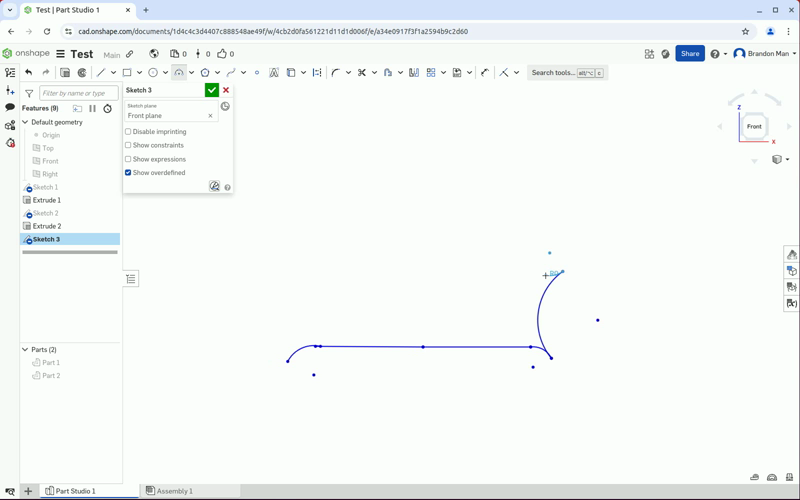
scroll(-6)
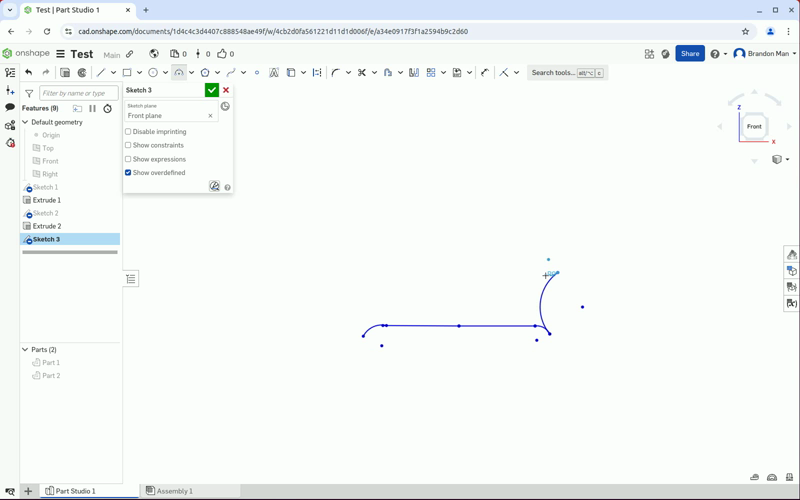
scroll(-6)
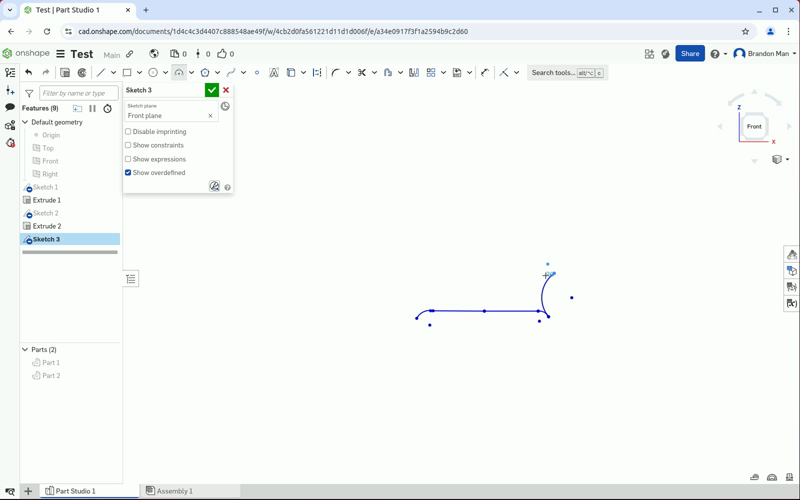
scroll(-6)
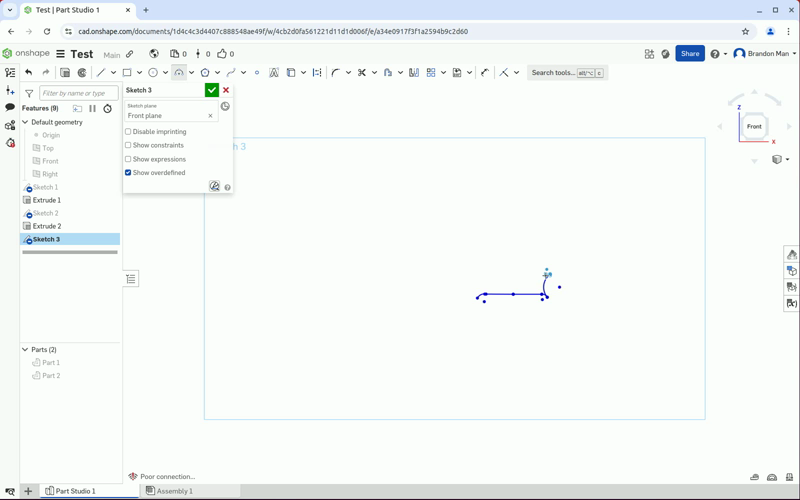
mouse_move(548, 275)
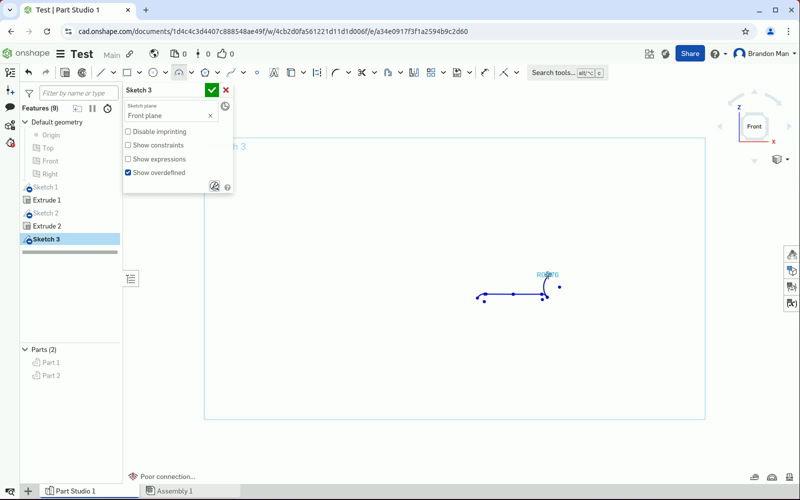
scroll(6)
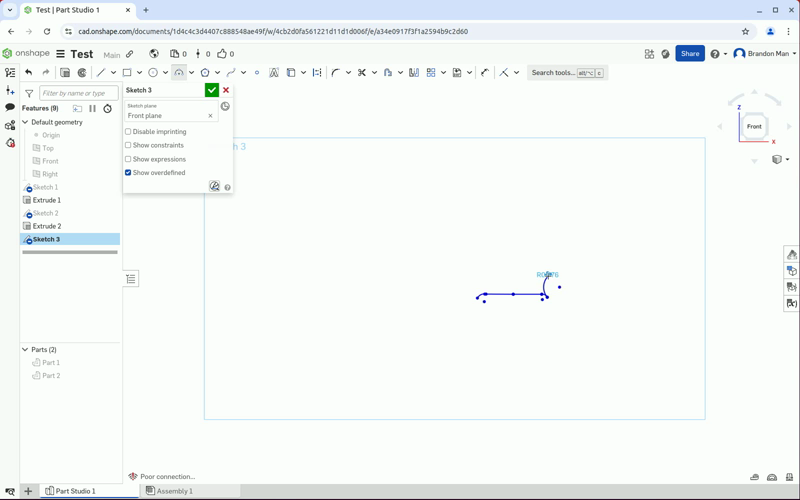
scroll(6)
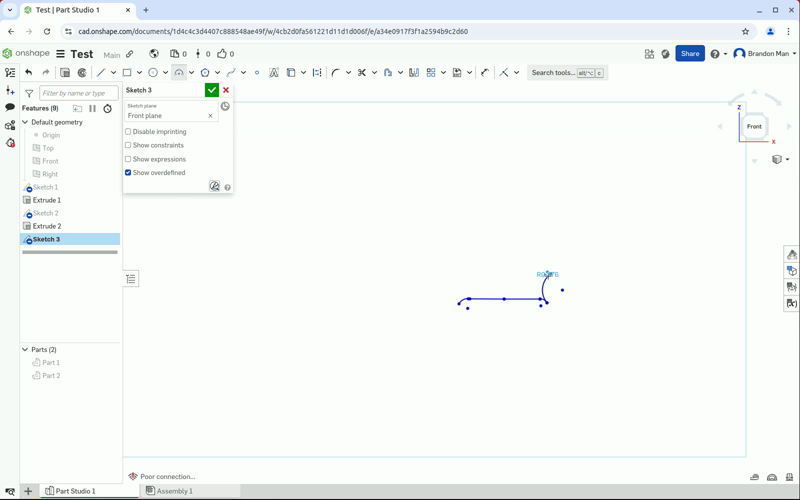
scroll(6)
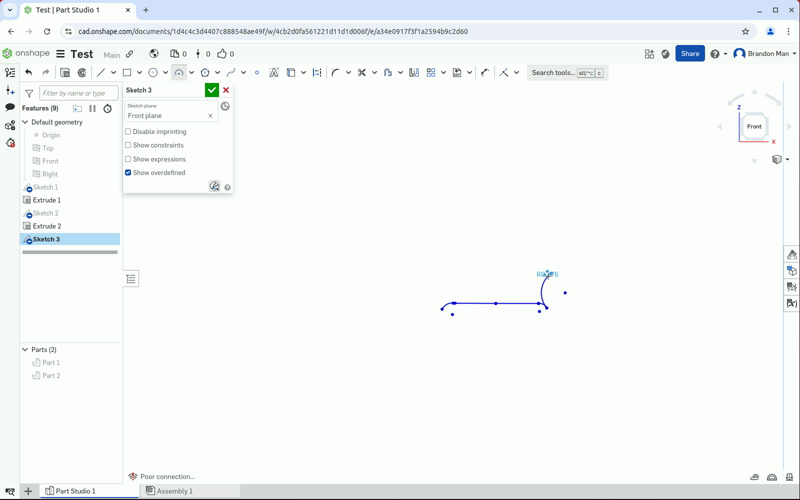
scroll(6)
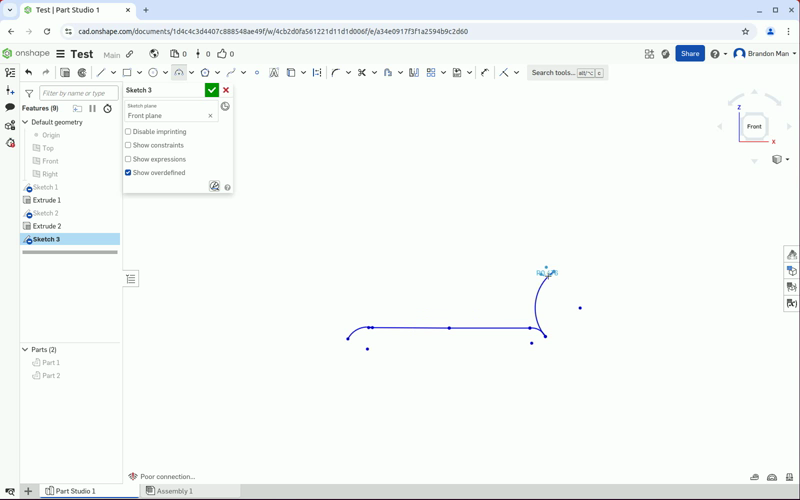
scroll(6)
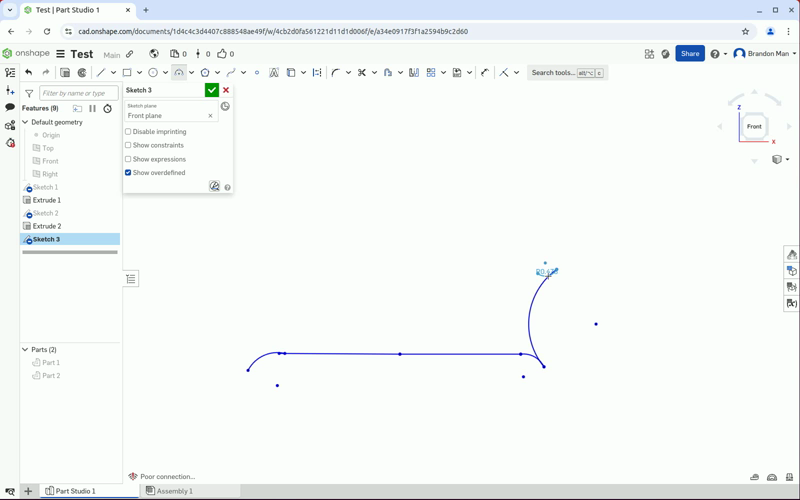
scroll(6)
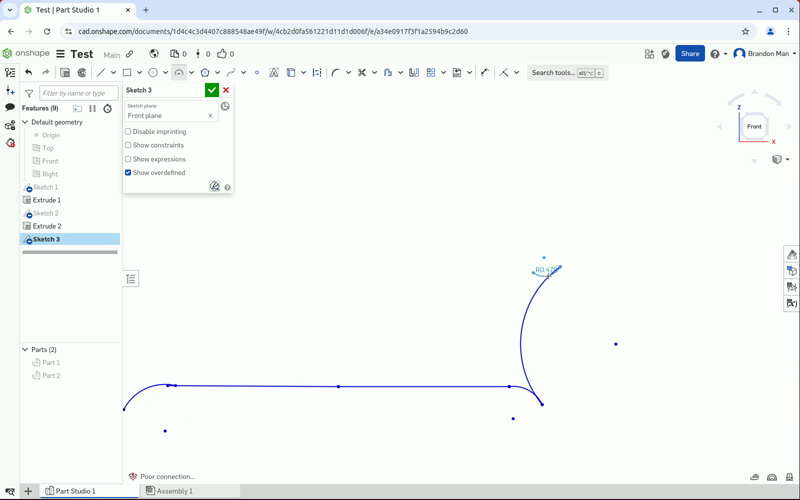
scroll(6)
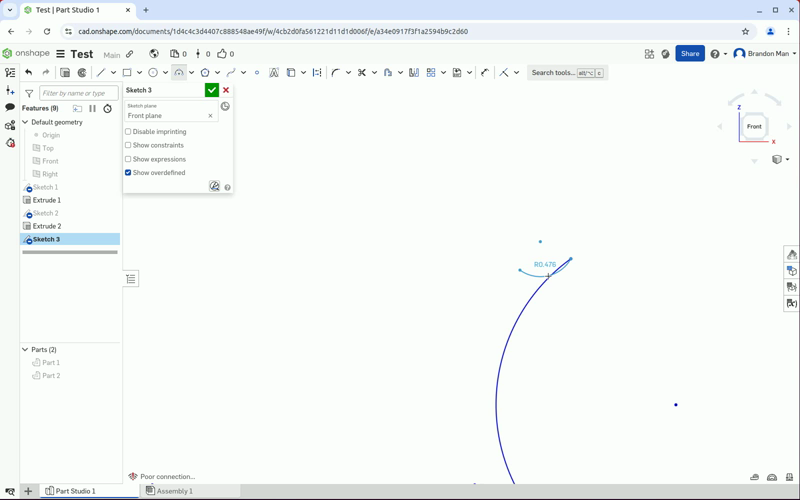
click(548, 275)
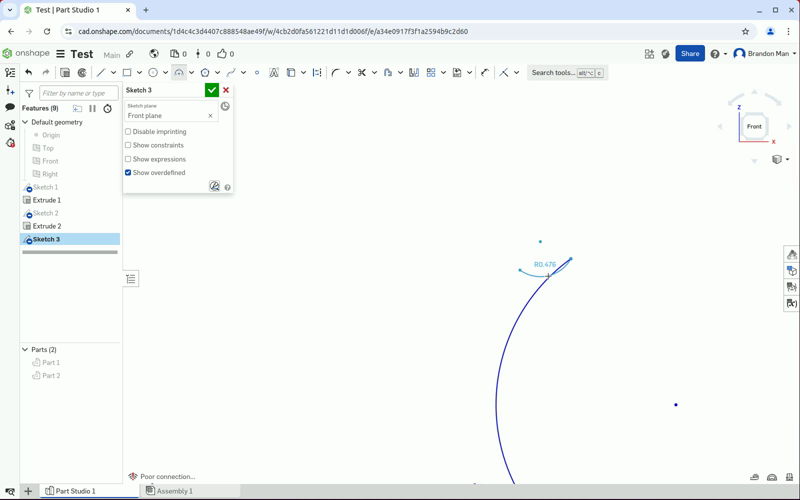
scroll(-6)
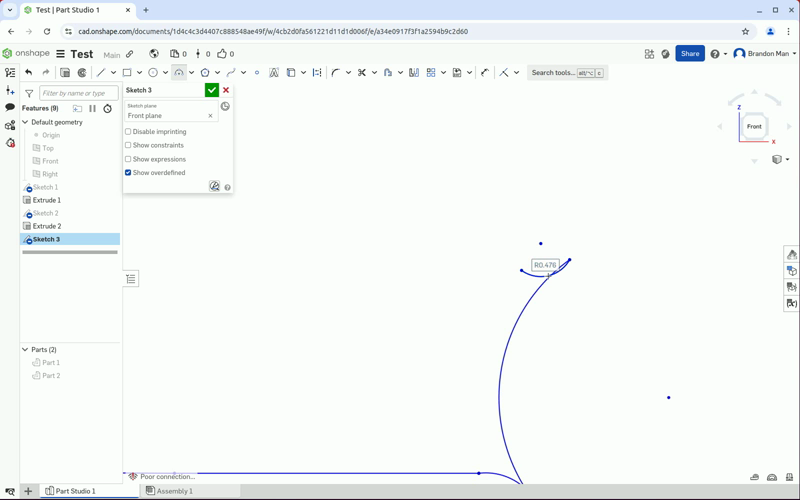
scroll(-6)
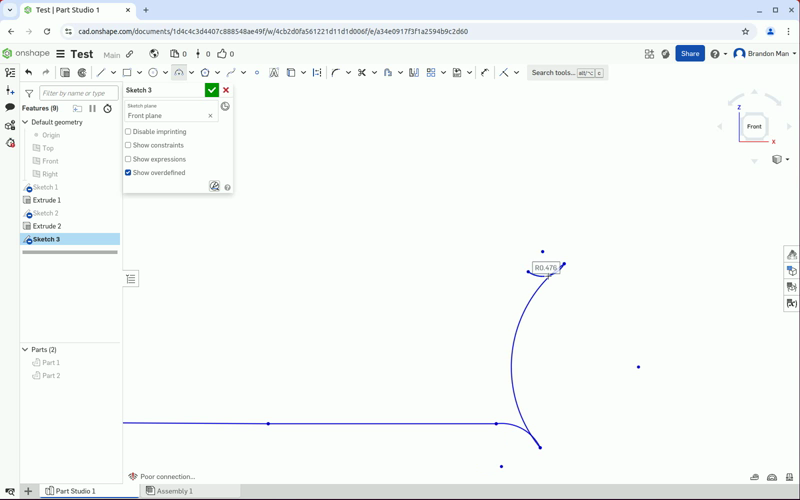
scroll(-6)
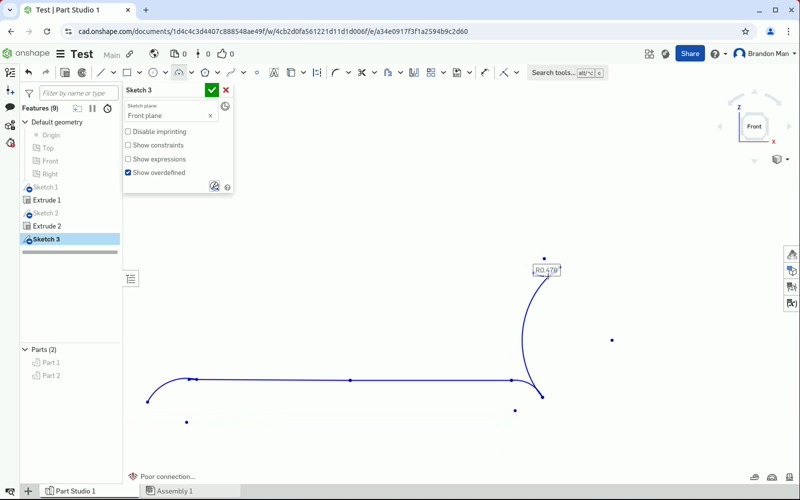
scroll(-6)
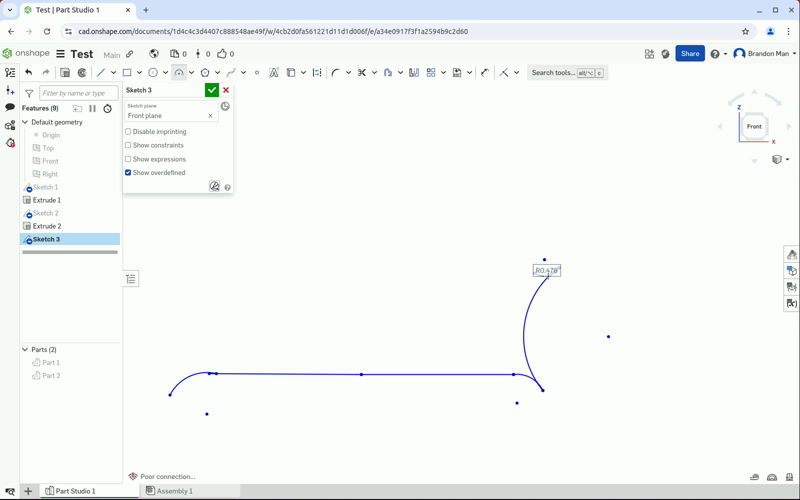
scroll(-6)
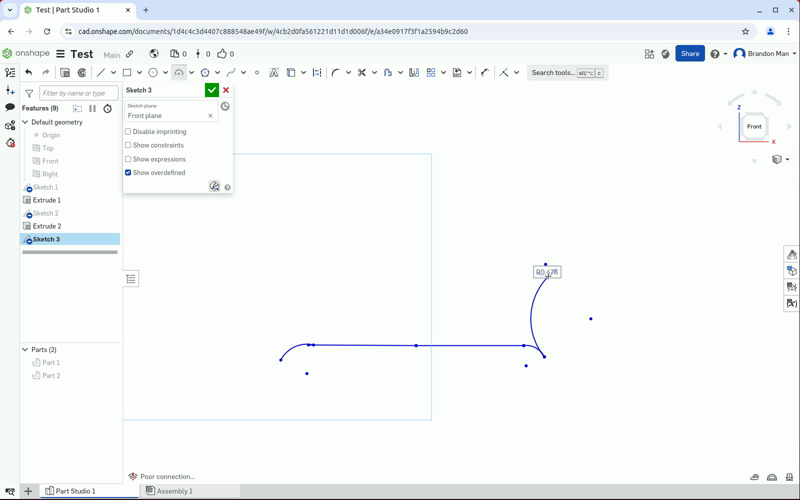
scroll(-6)
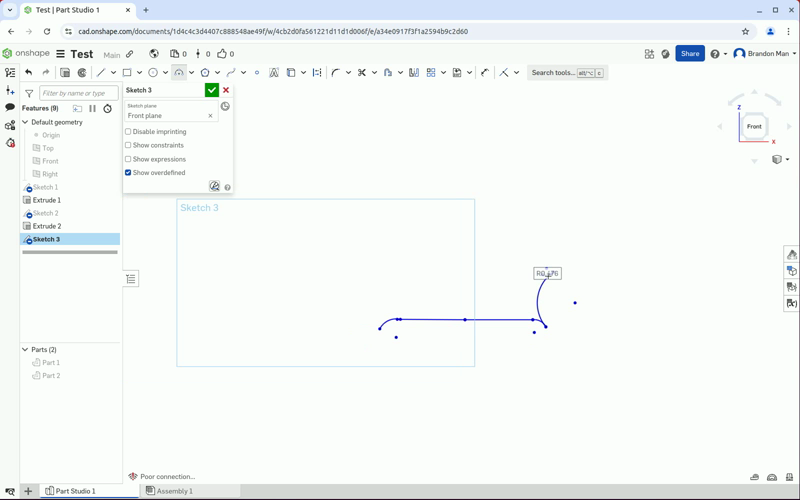
scroll(-6)
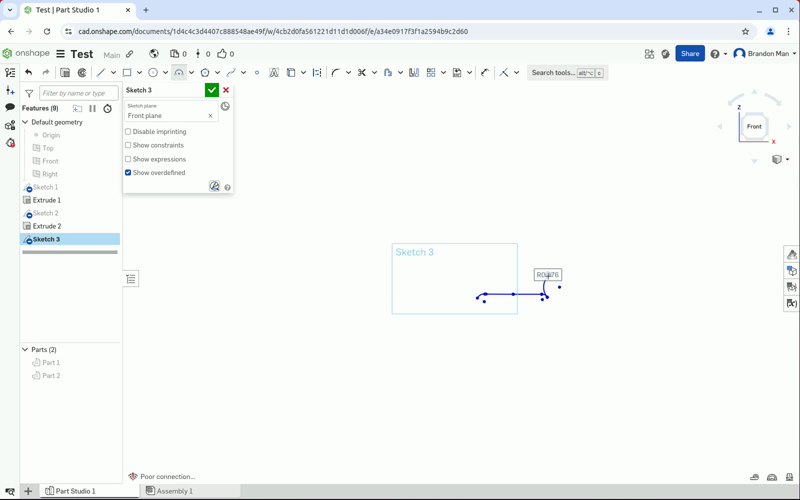
key_up(shift)
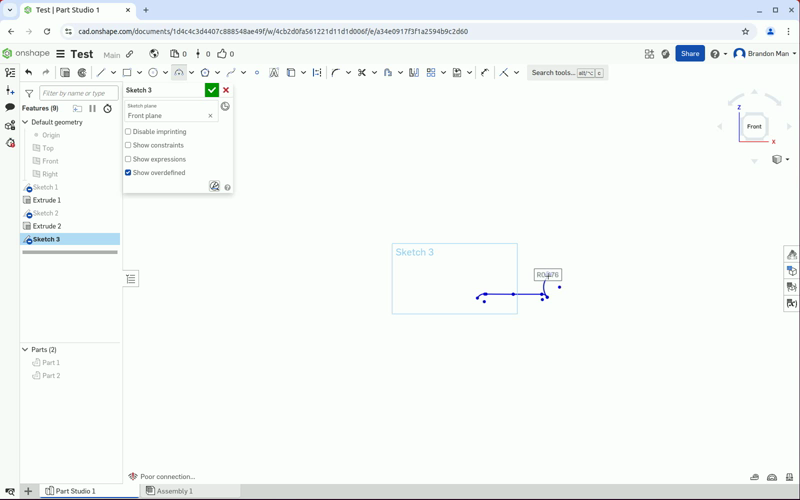
key(esc)
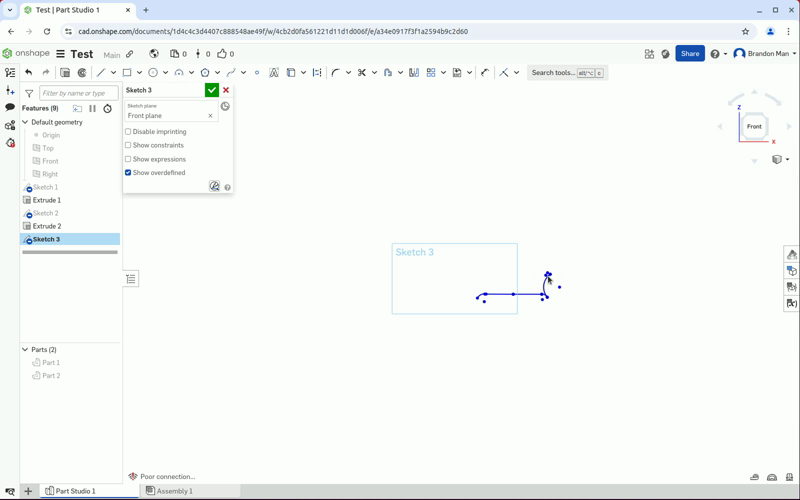
key(l)
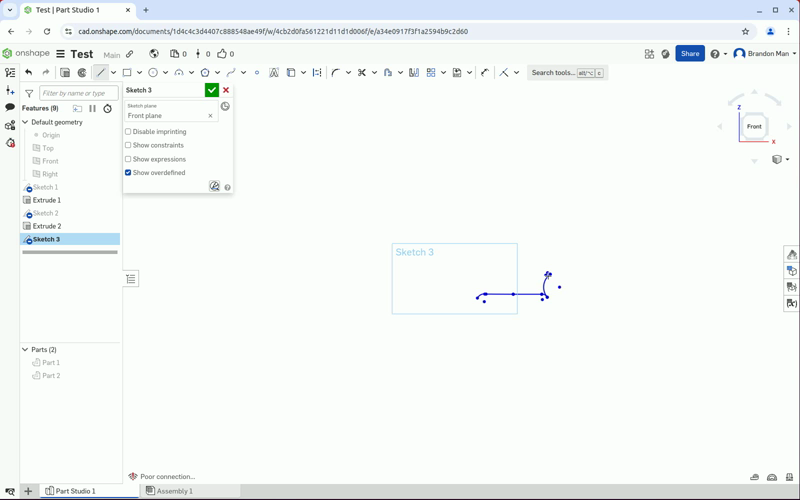
mouse_move(545, 275)
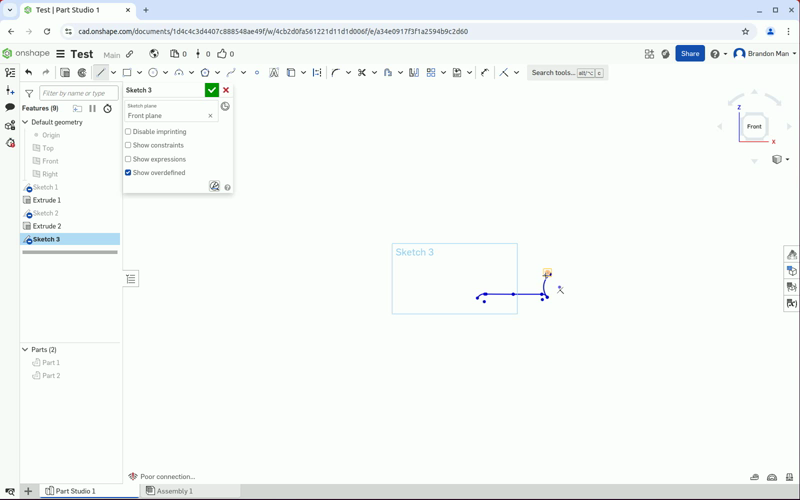
scroll(6)
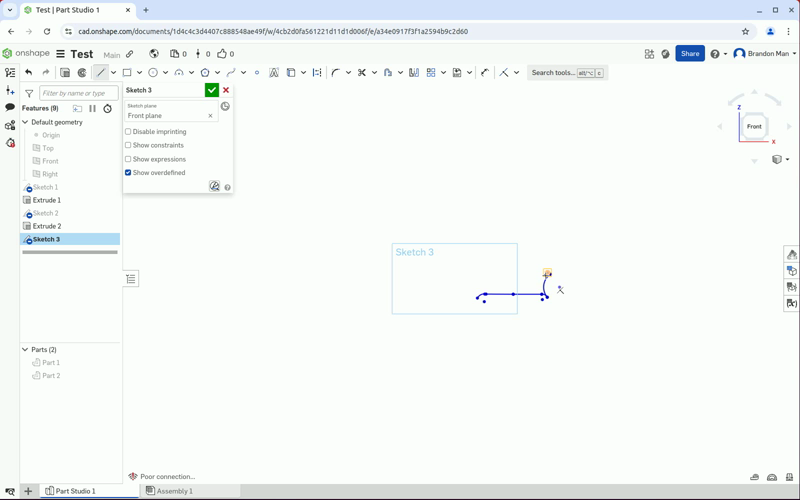
scroll(6)
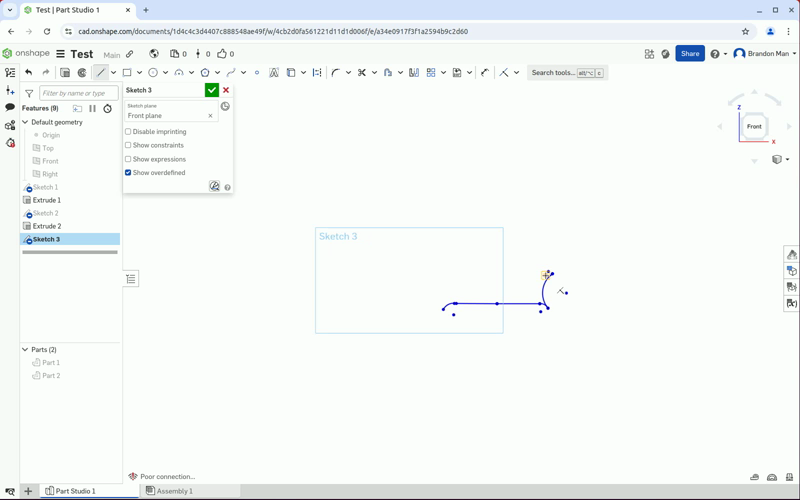
scroll(6)
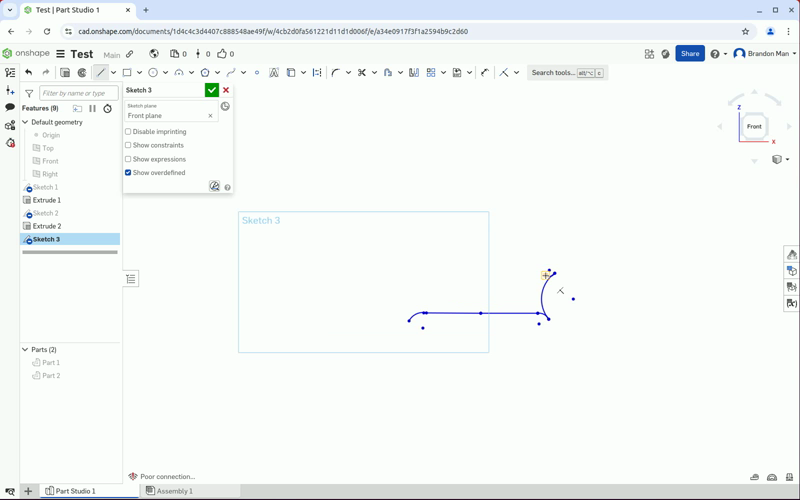
scroll(6)
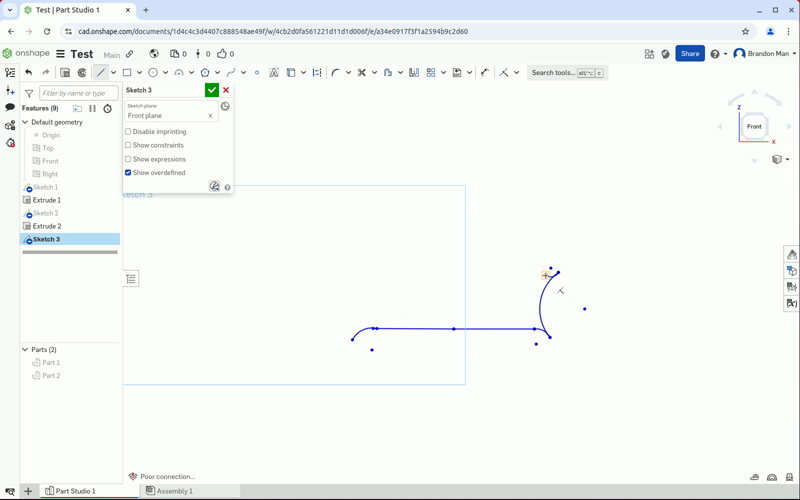
scroll(6)
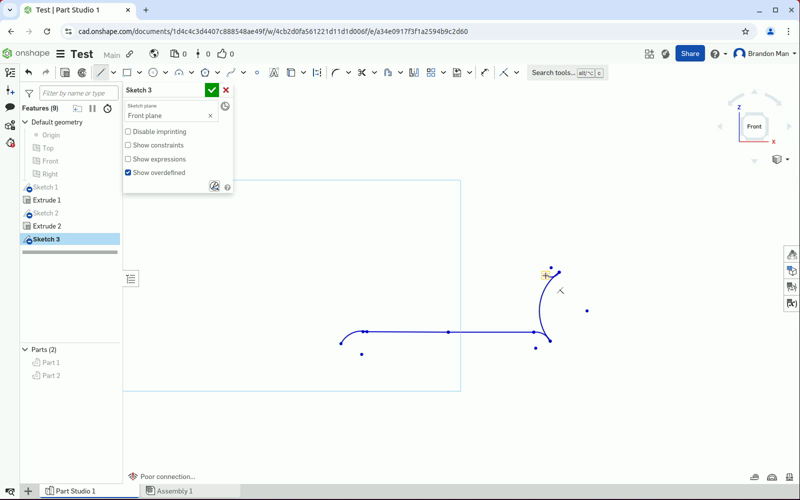
scroll(6)
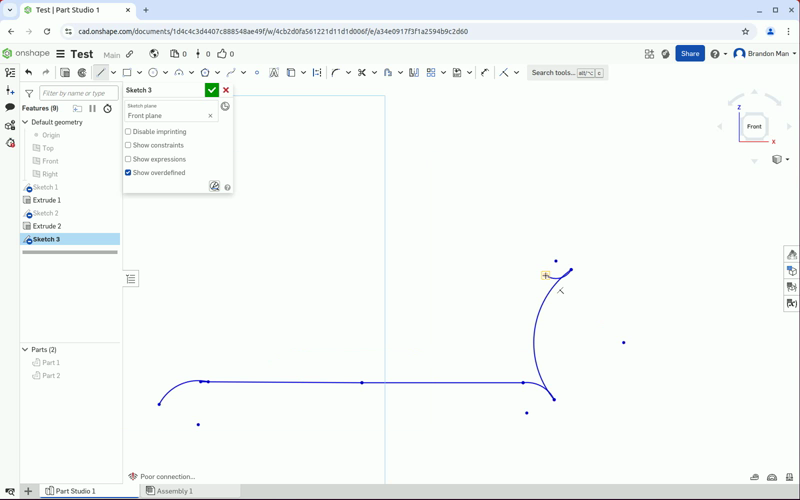
scroll(6)
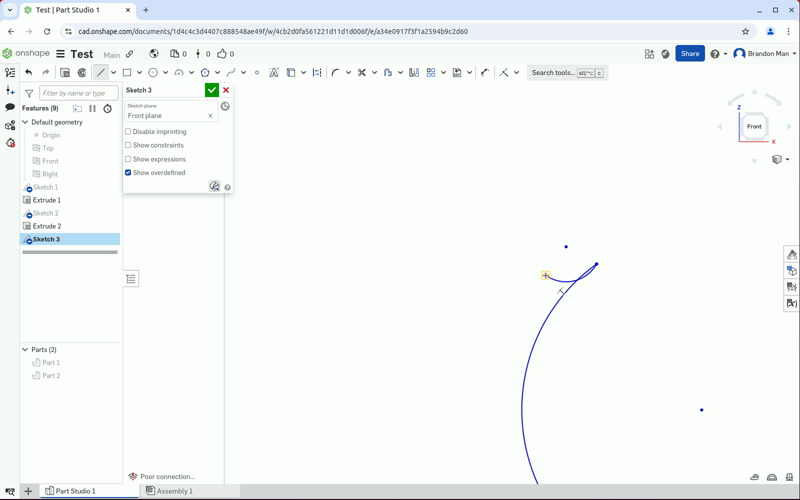
click(545, 275)
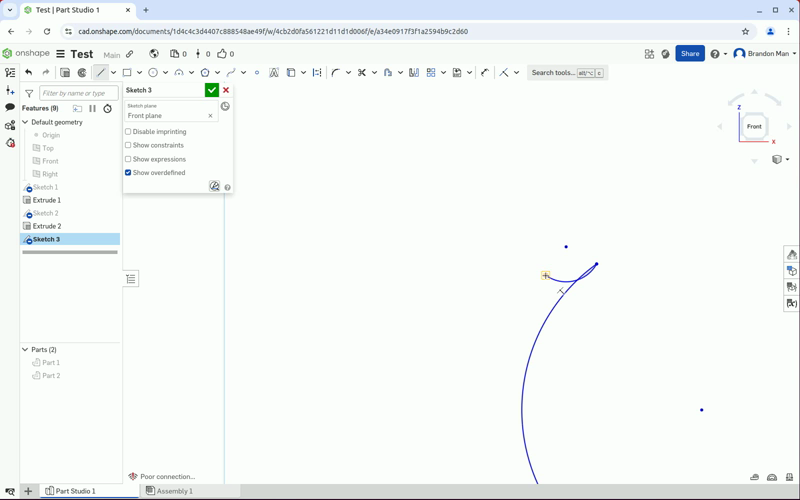
scroll(-6)
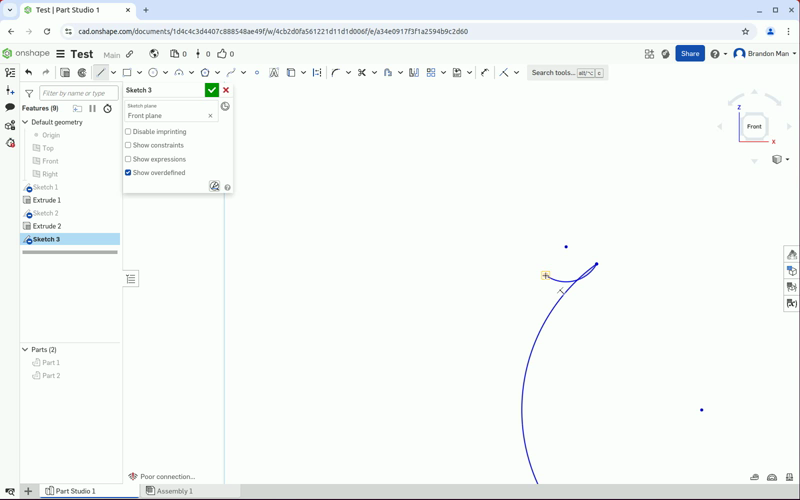
scroll(-6)
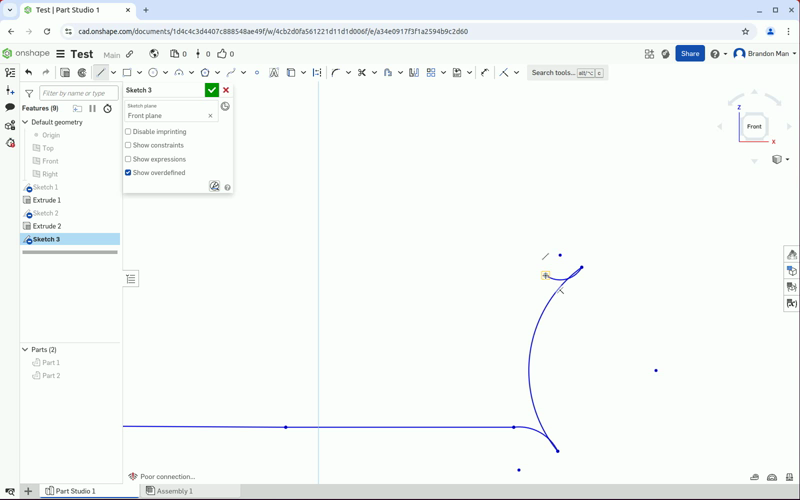
scroll(-6)
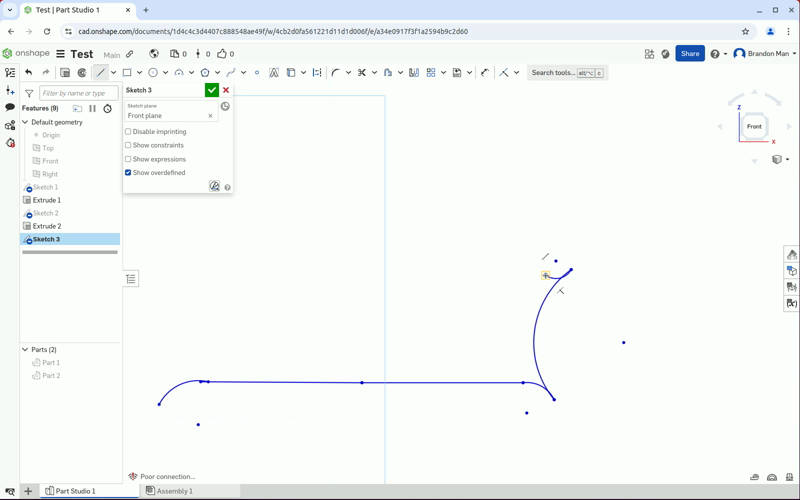
scroll(-6)
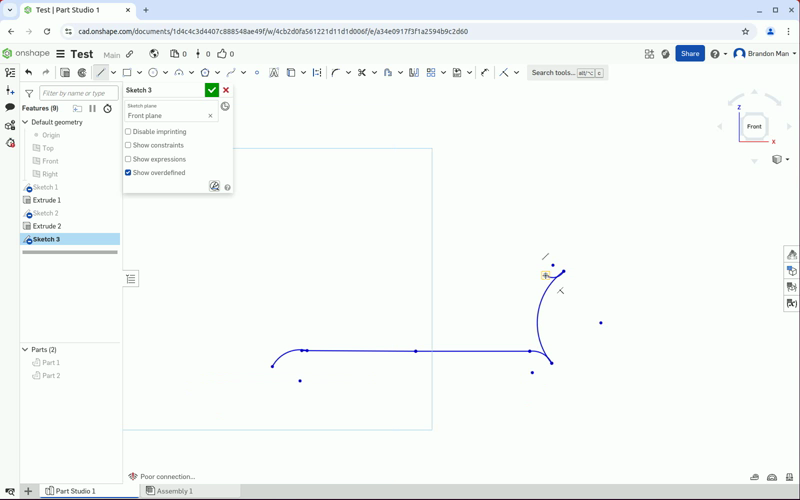
scroll(-6)
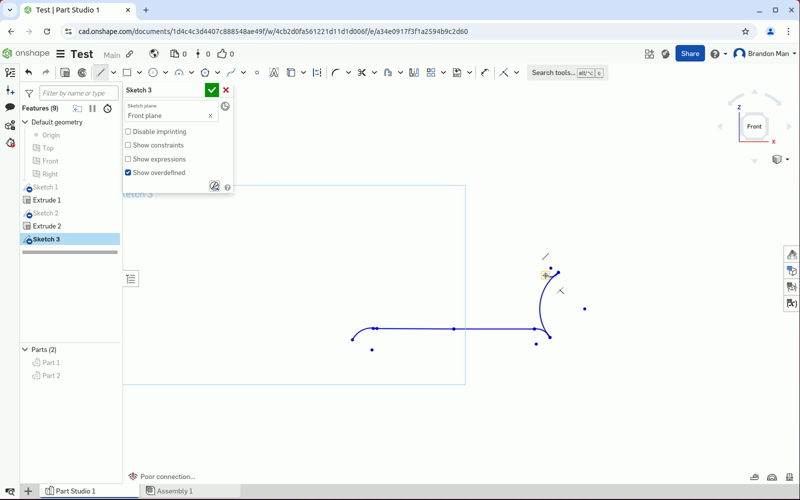
scroll(-6)
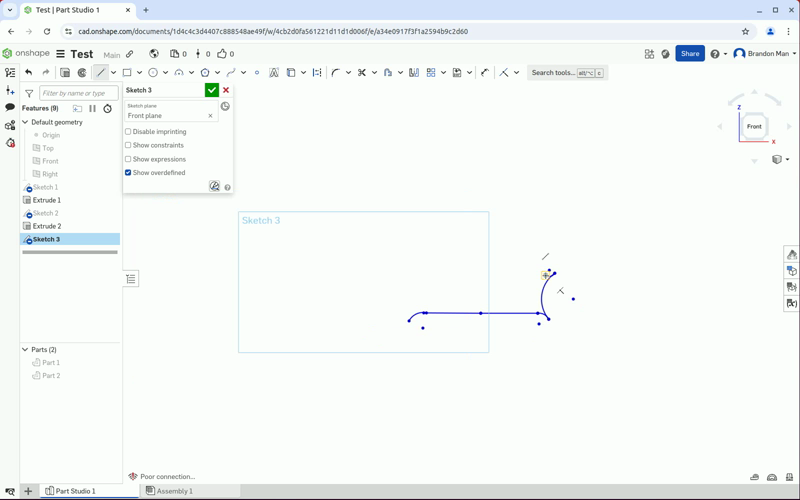
scroll(-6)
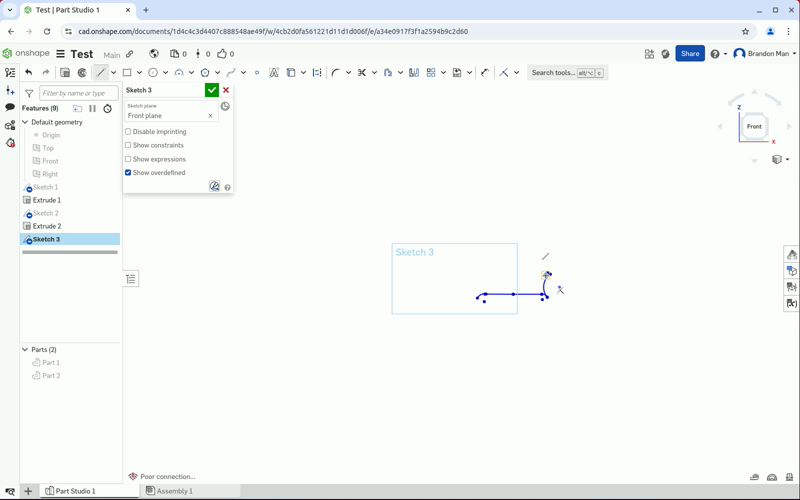
key_down(shift)
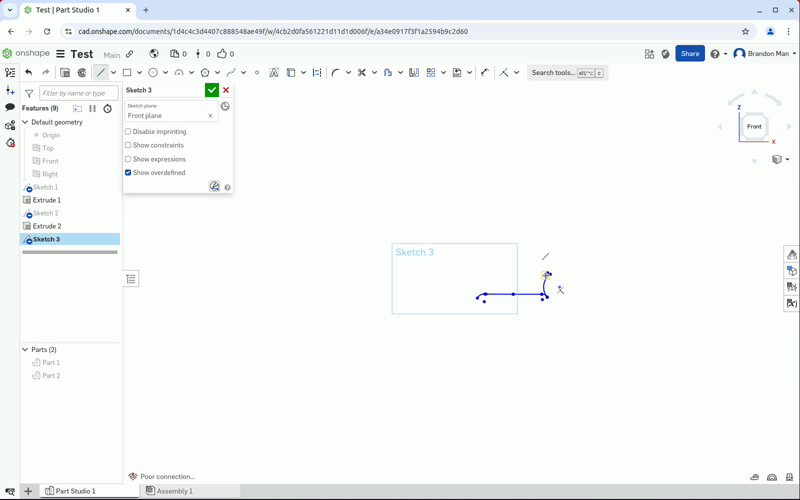
mouse_move(575, 275)
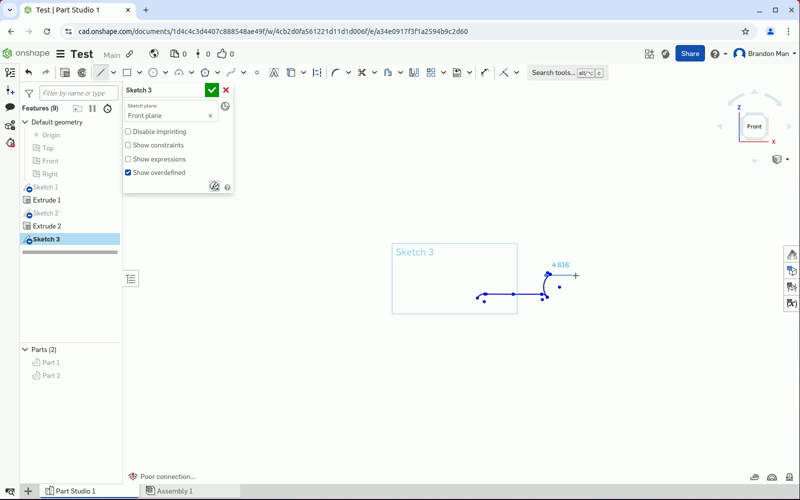
mouse_move(513, 275)
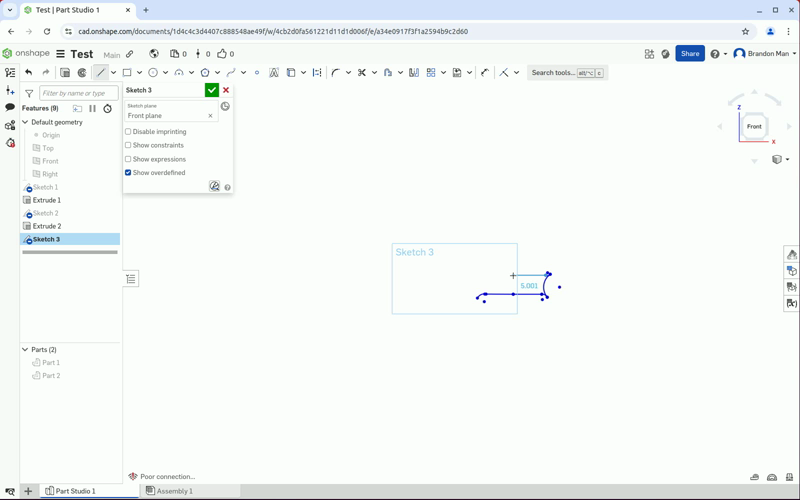
click(513, 275)
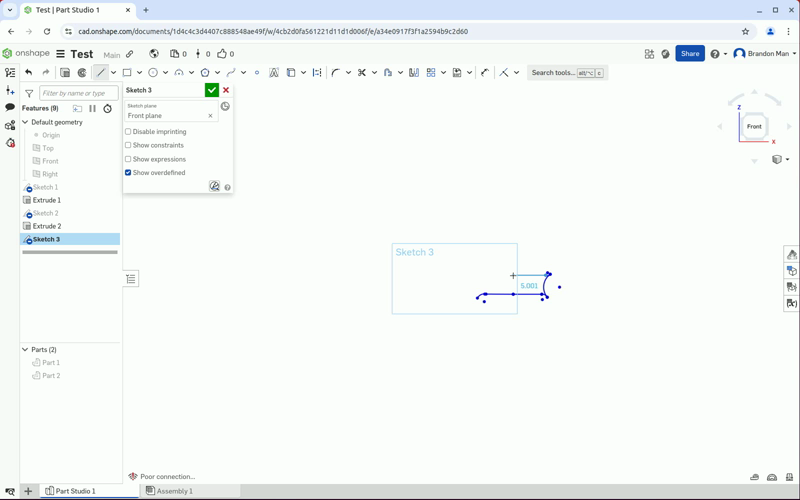
key_up(shift)
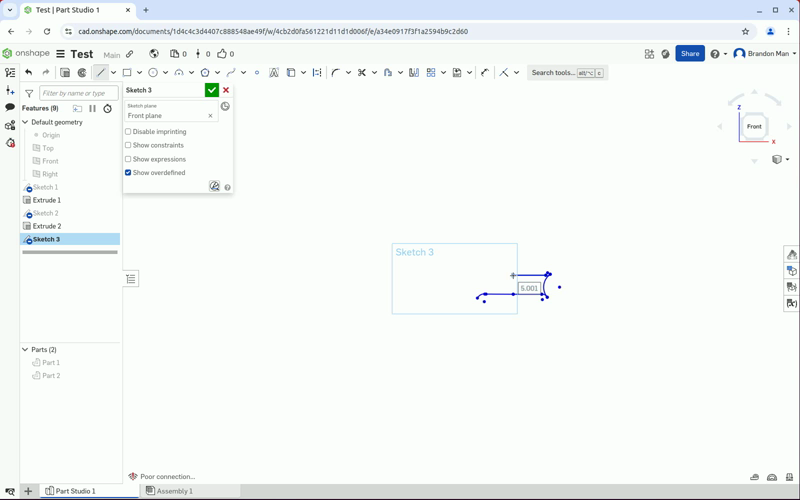
key_down(shift)
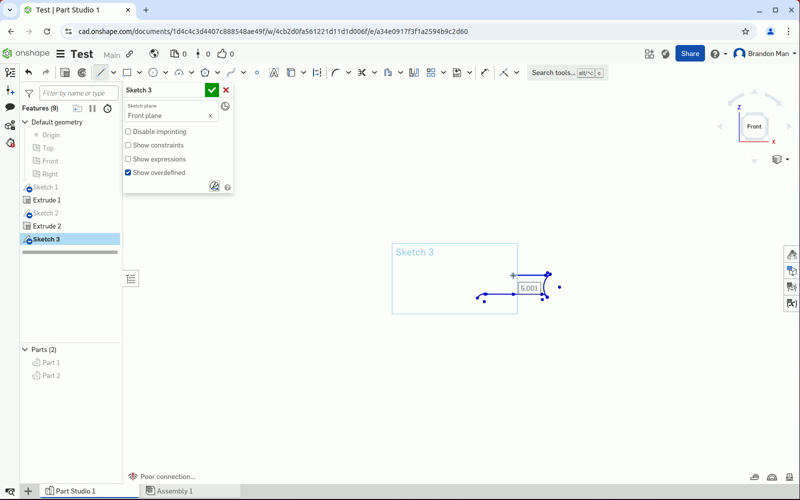
mouse_move(543, 275)
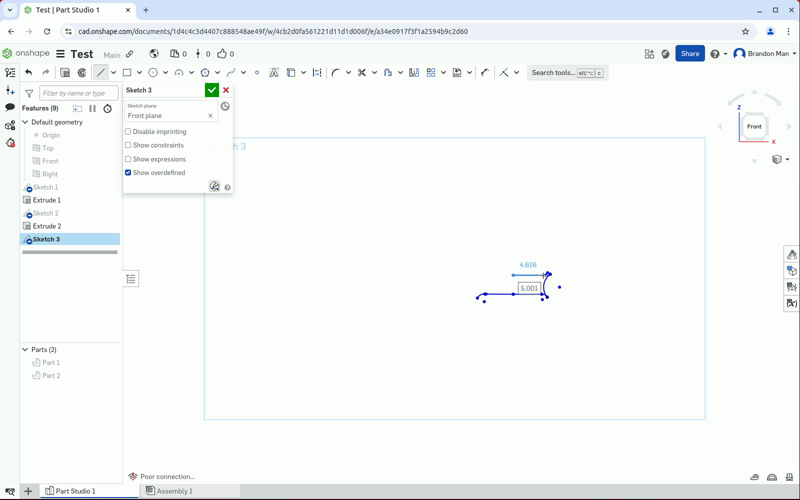
mouse_move(486, 275)
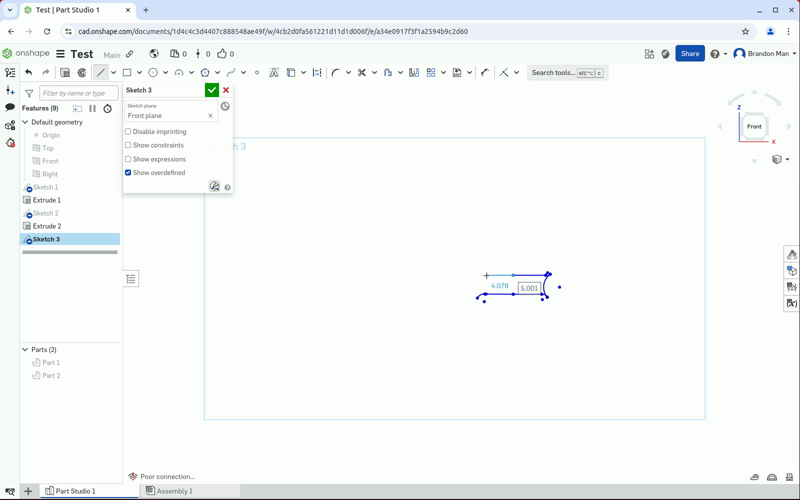
click(486, 275)
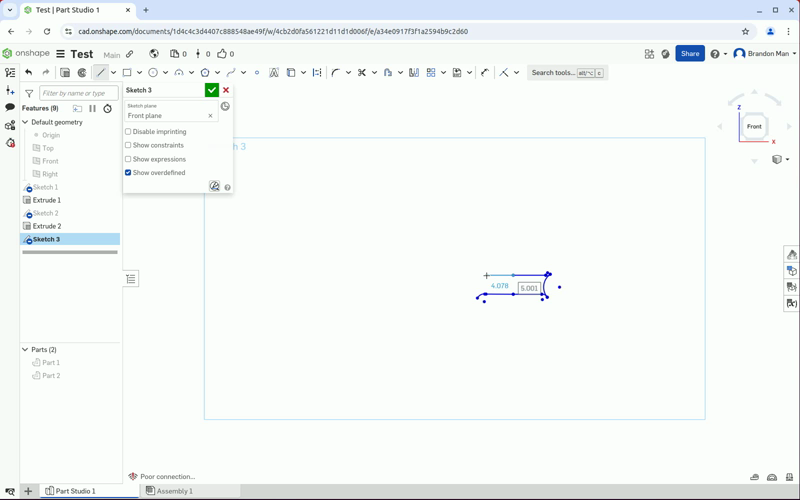
key_up(shift)
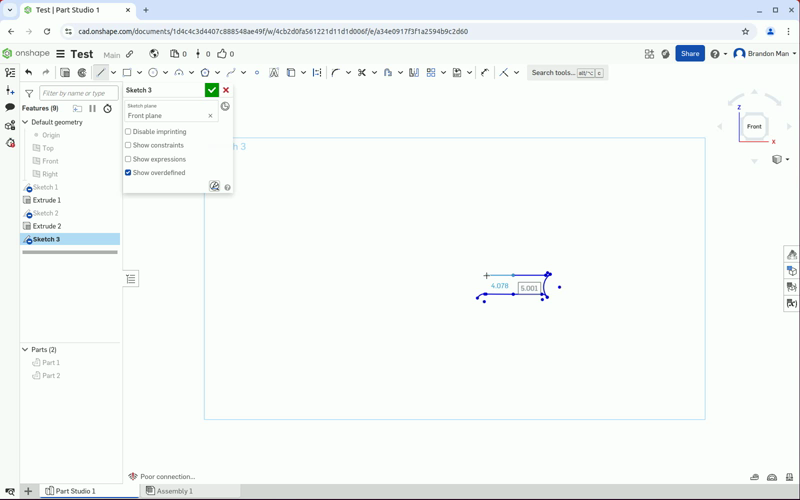
key(esc)
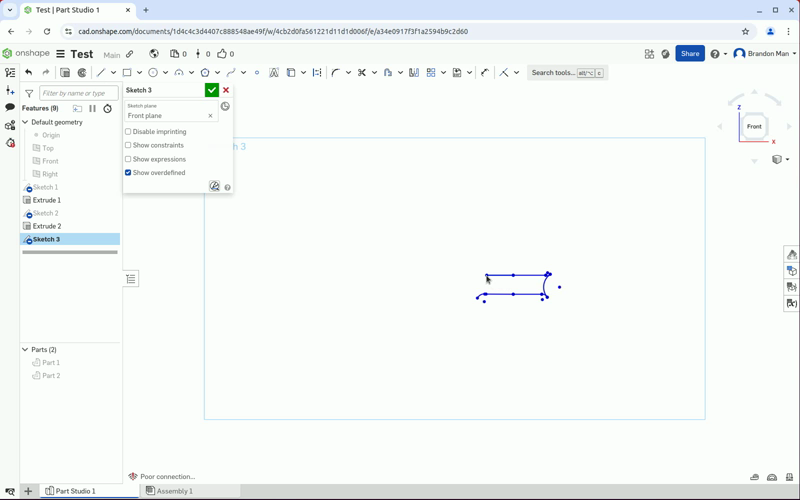
key(a)
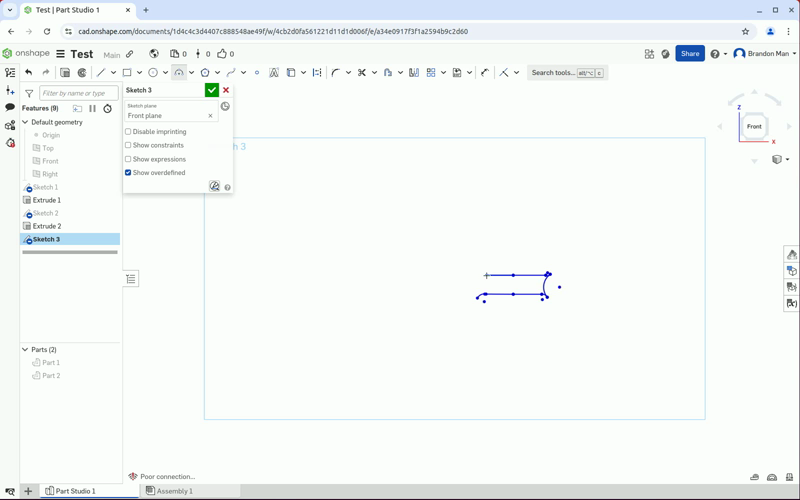
mouse_move(486, 275)
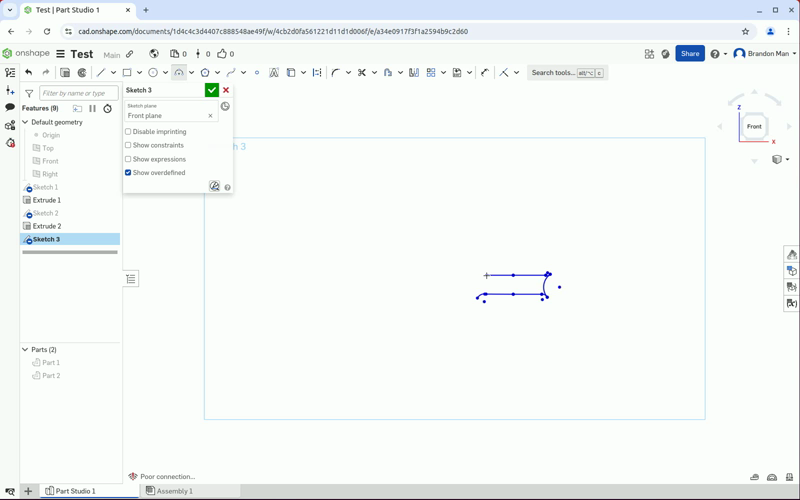
click(486, 275)
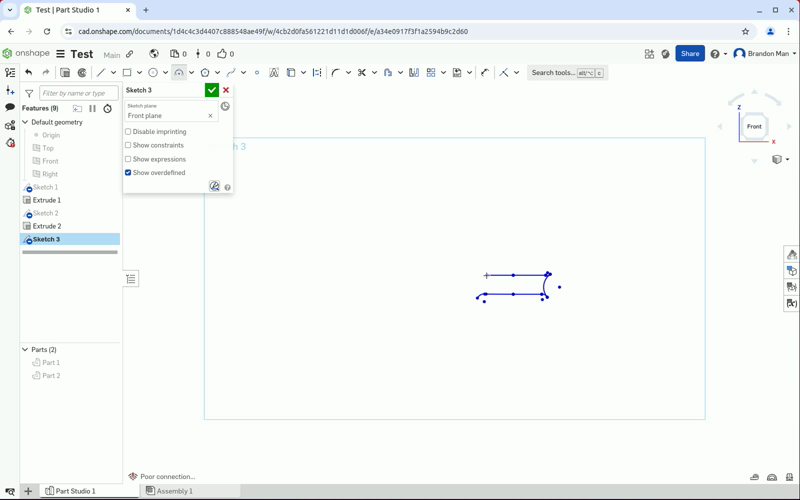
key_down(shift)
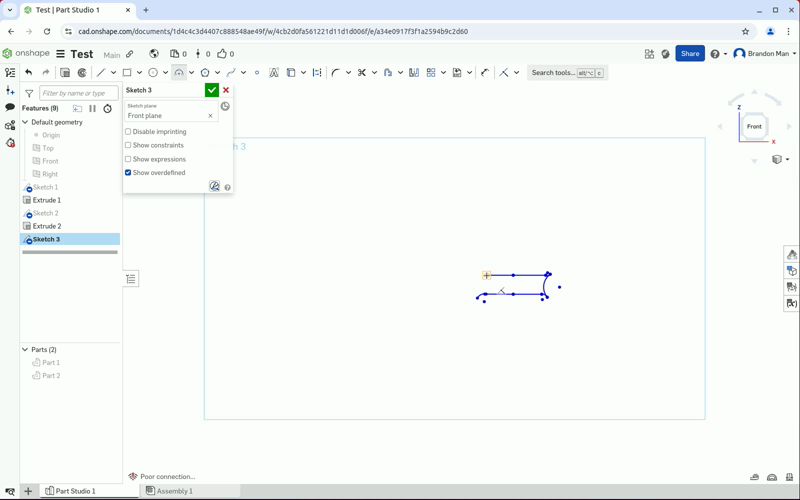
mouse_move(480, 271)
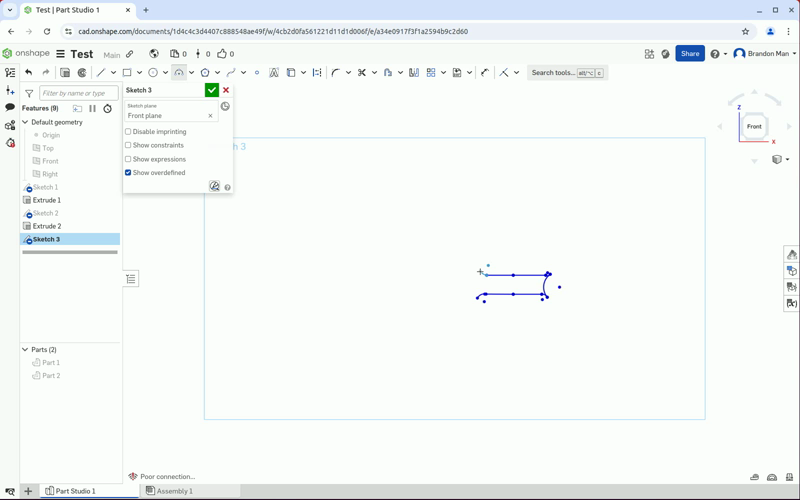
click(480, 271)
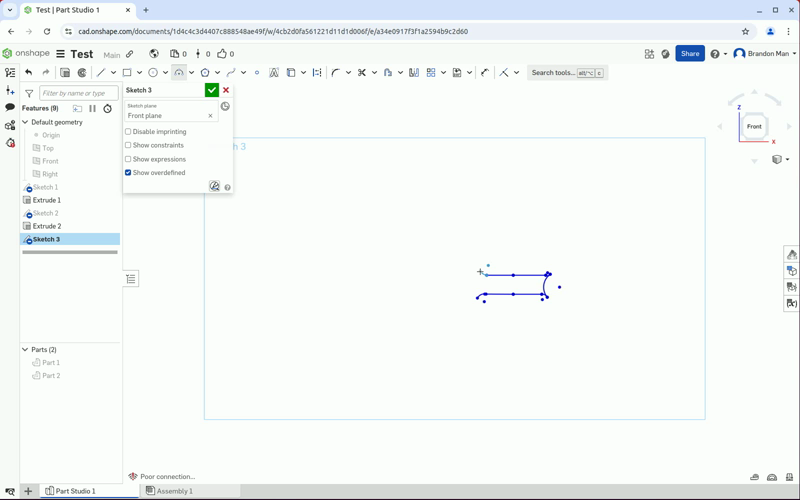
mouse_move(482, 274)
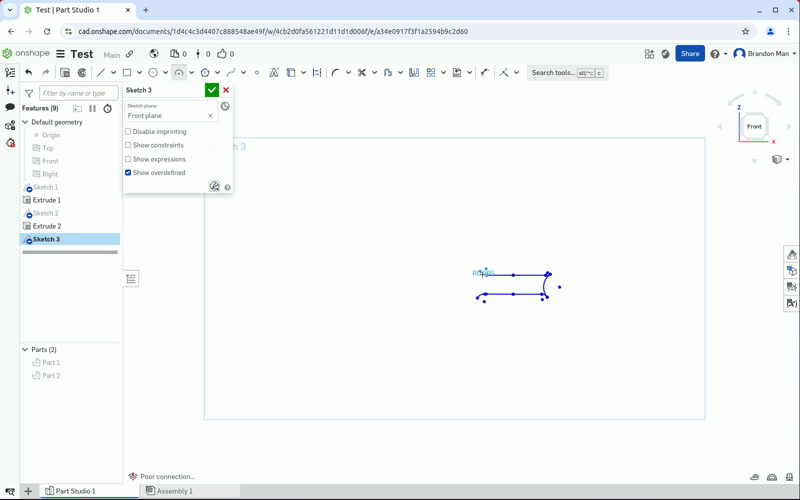
scroll(6)
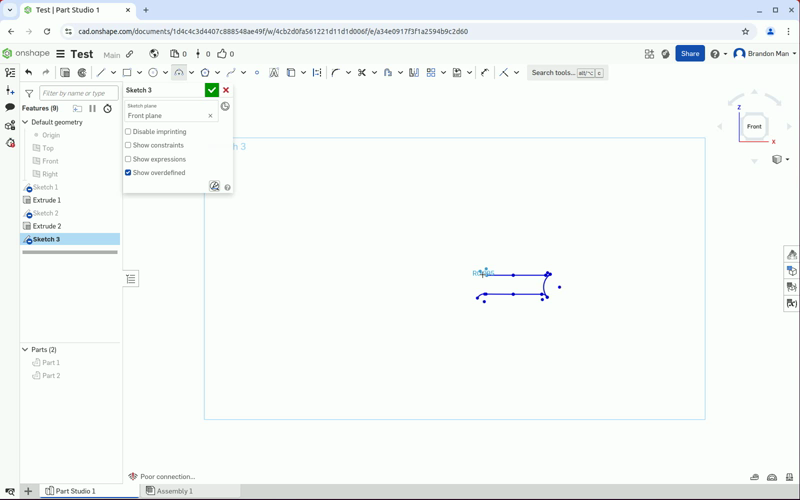
scroll(6)
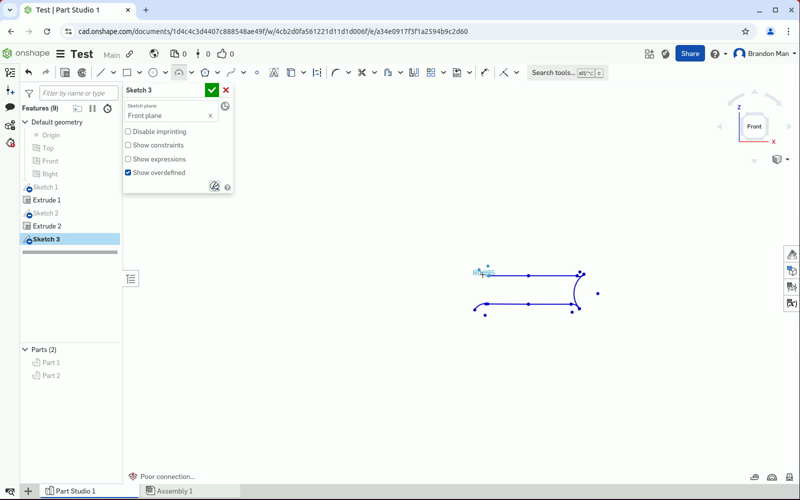
scroll(6)
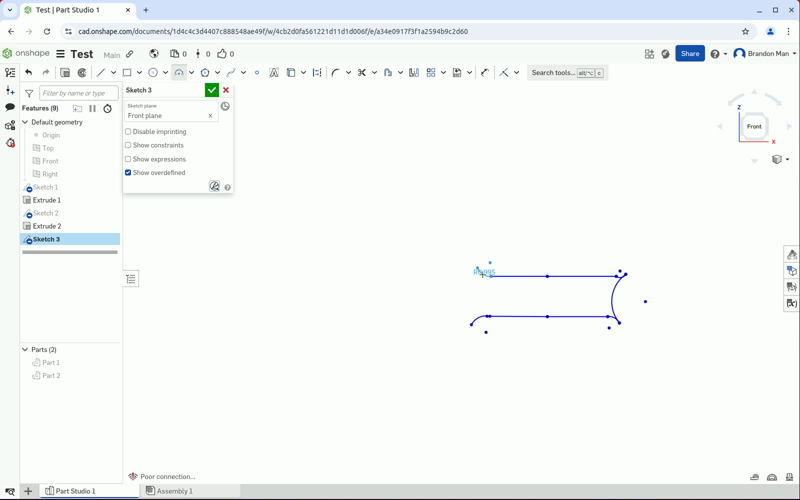
scroll(6)
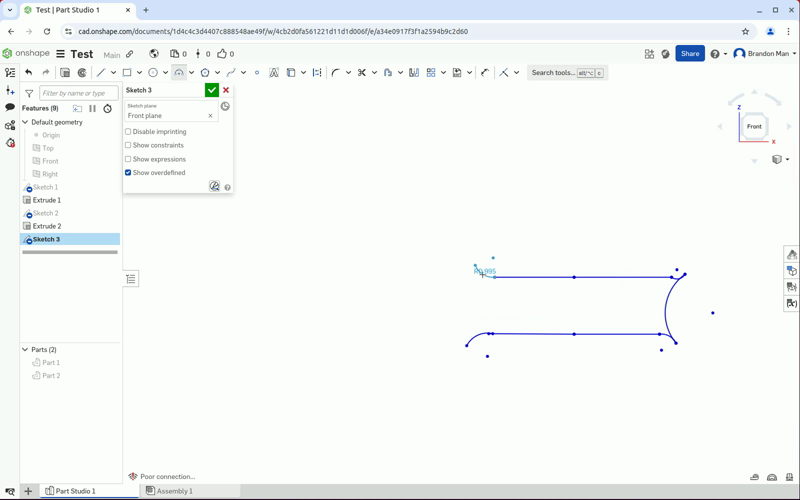
scroll(6)
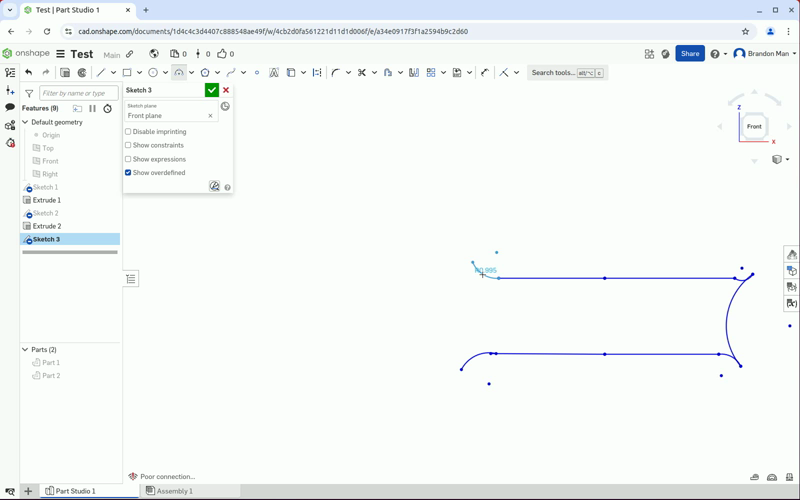
scroll(6)
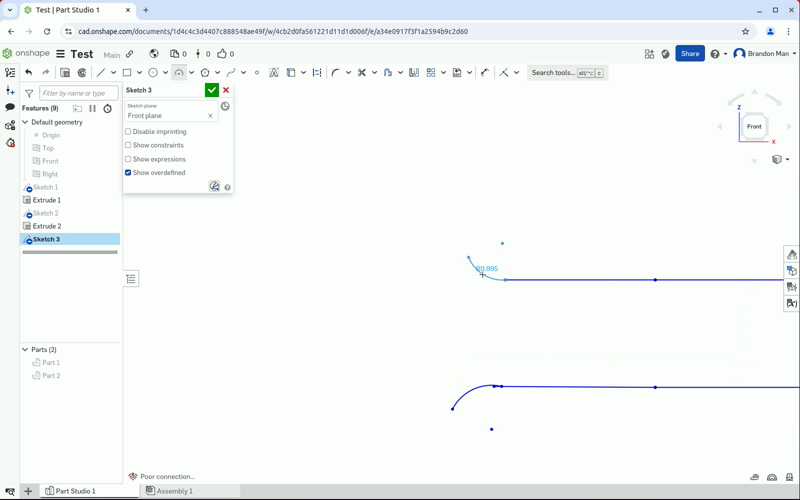
scroll(6)
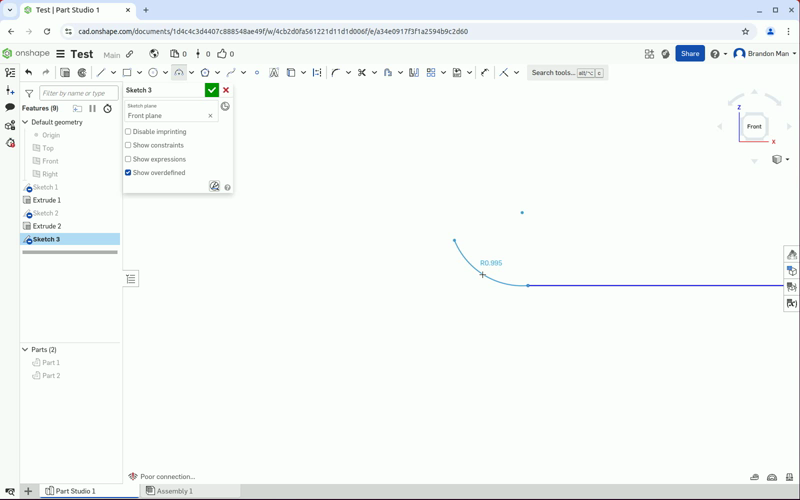
click(482, 274)
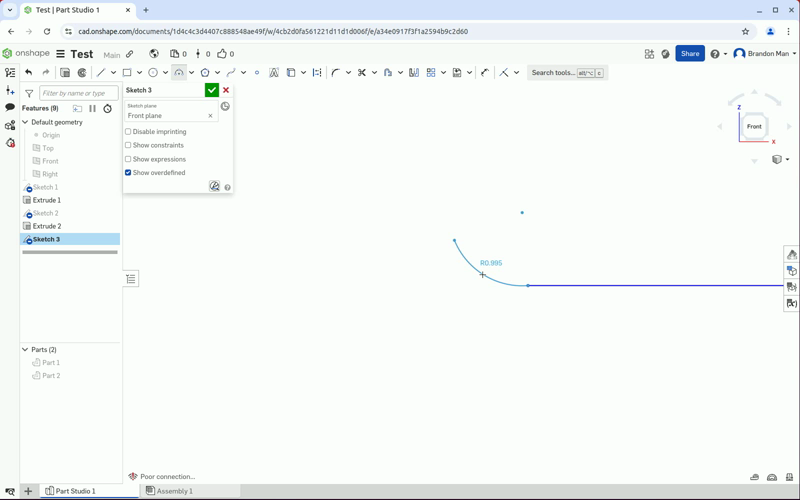
scroll(-6)
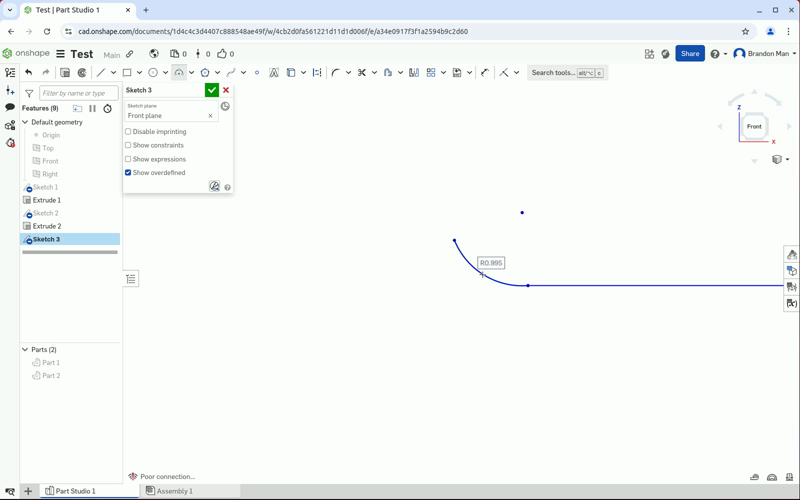
scroll(-6)
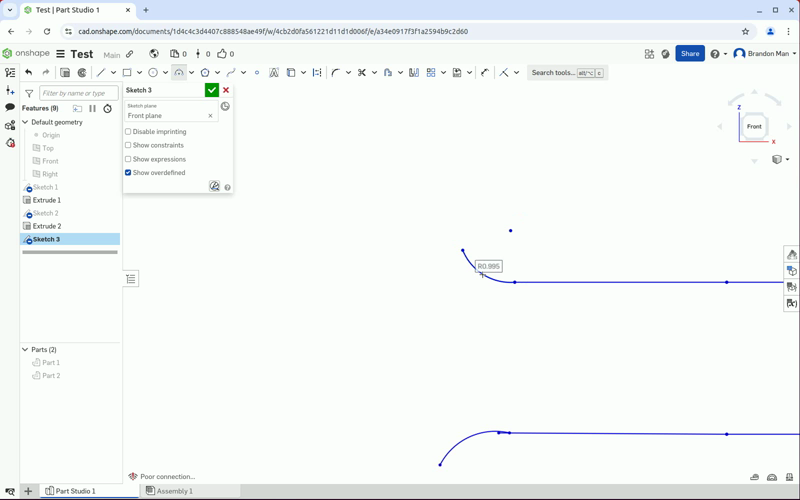
scroll(-6)
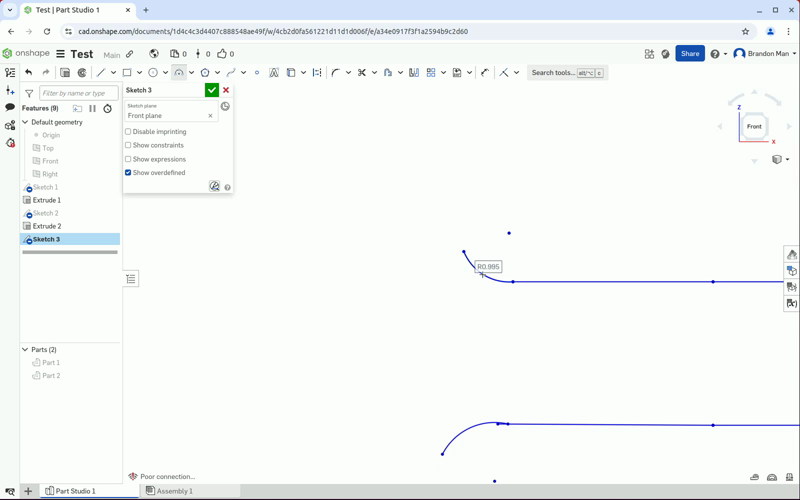
scroll(-6)
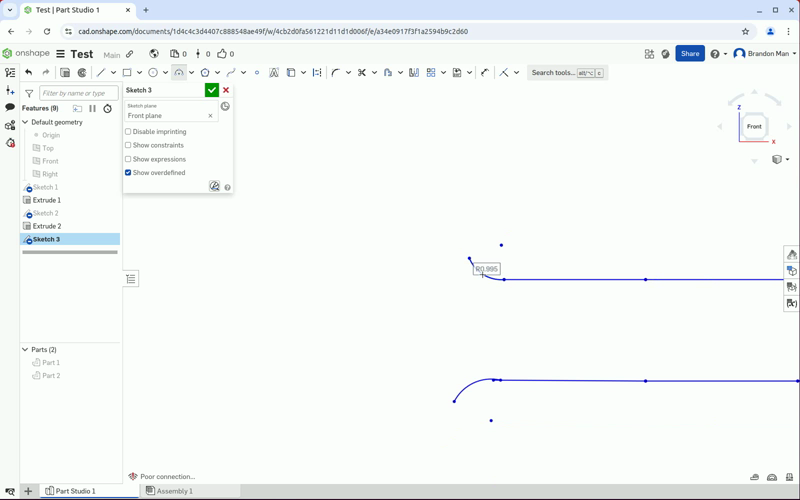
scroll(-6)
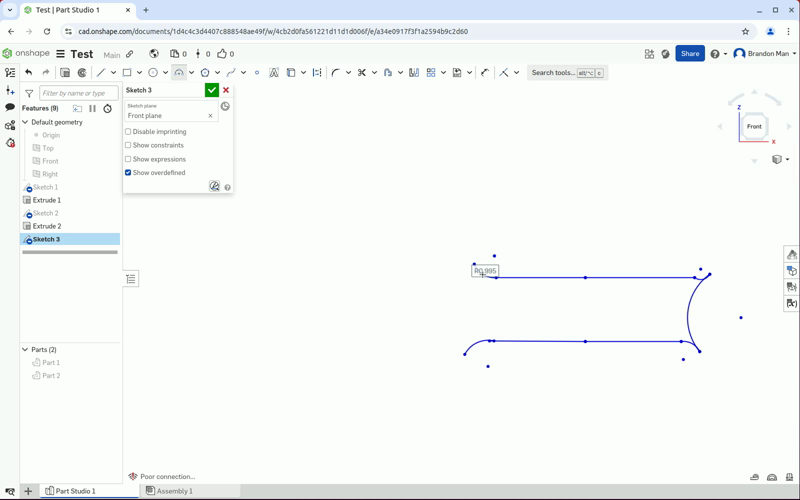
scroll(-6)
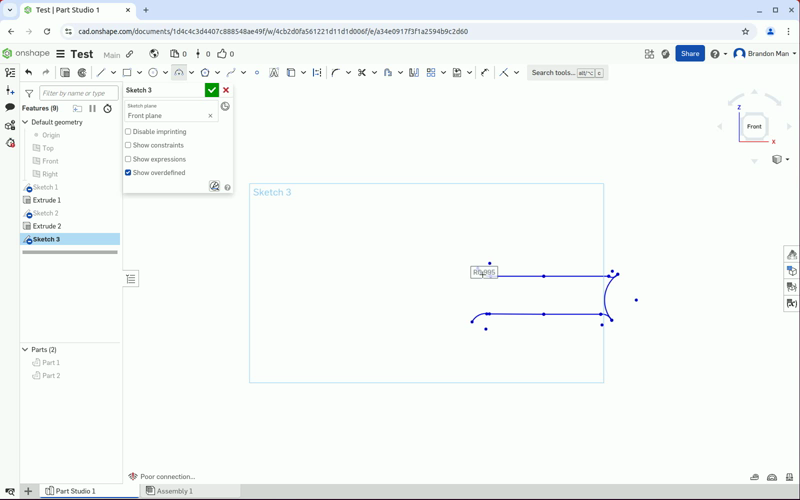
scroll(-6)
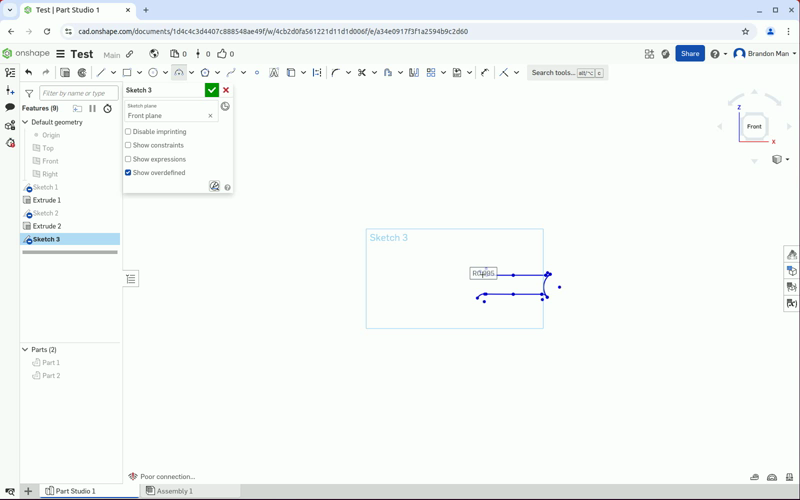
key_up(shift)
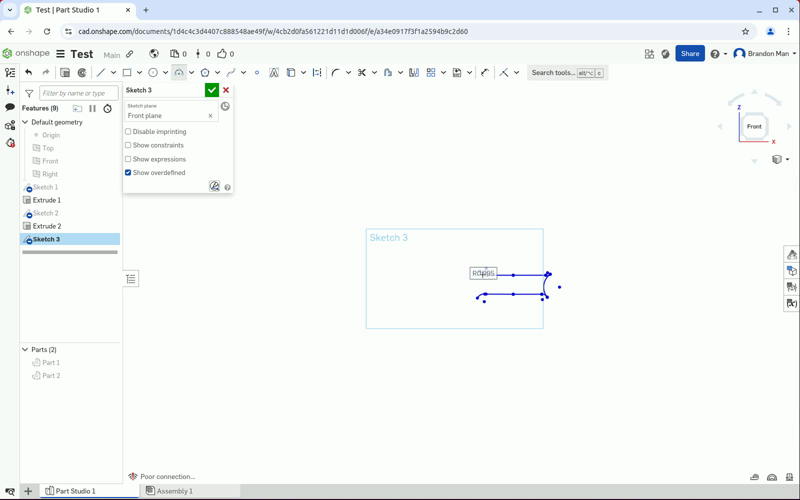
mouse_move(480, 271)
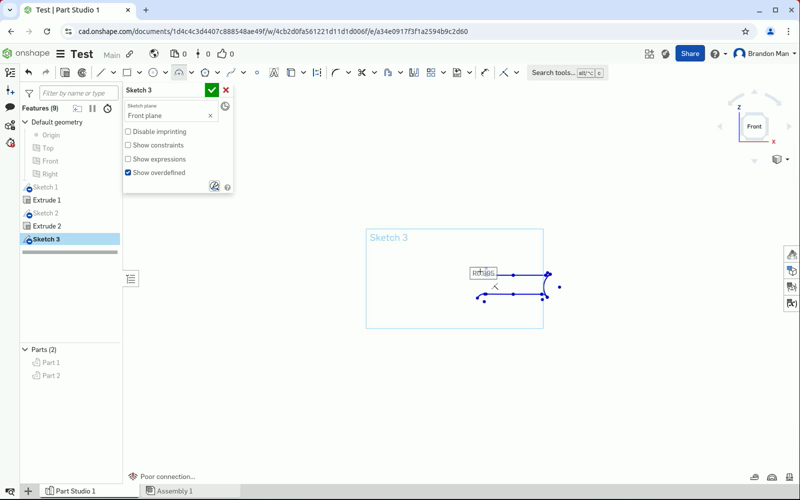
scroll(6)
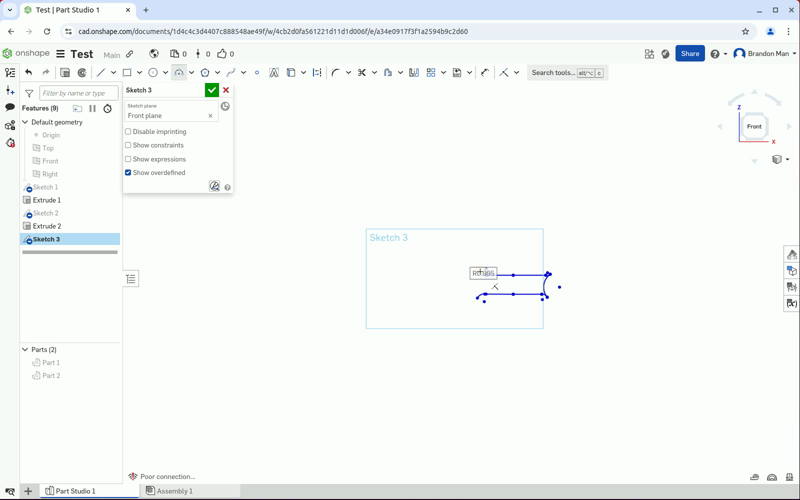
scroll(6)
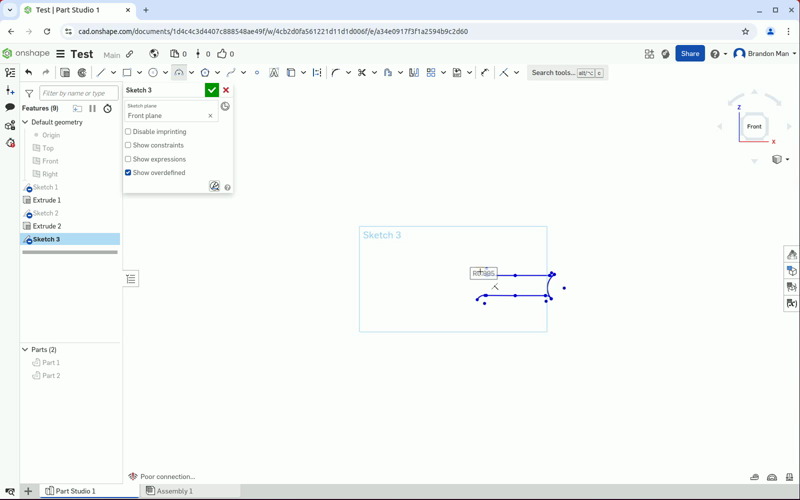
scroll(6)
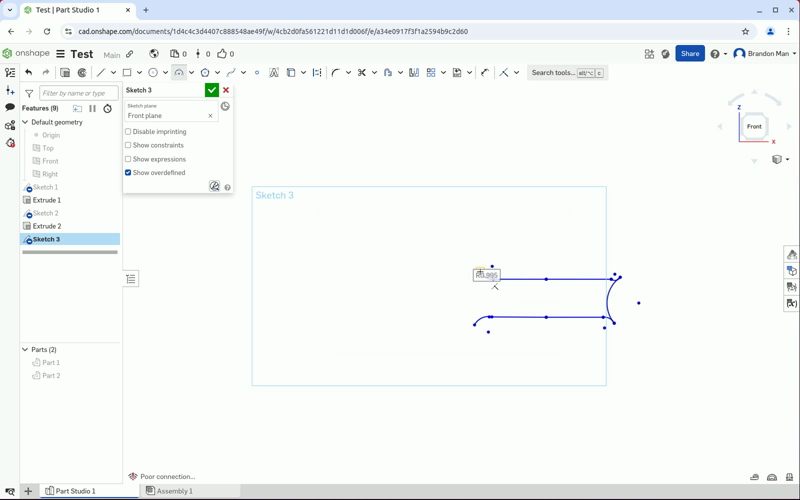
scroll(6)
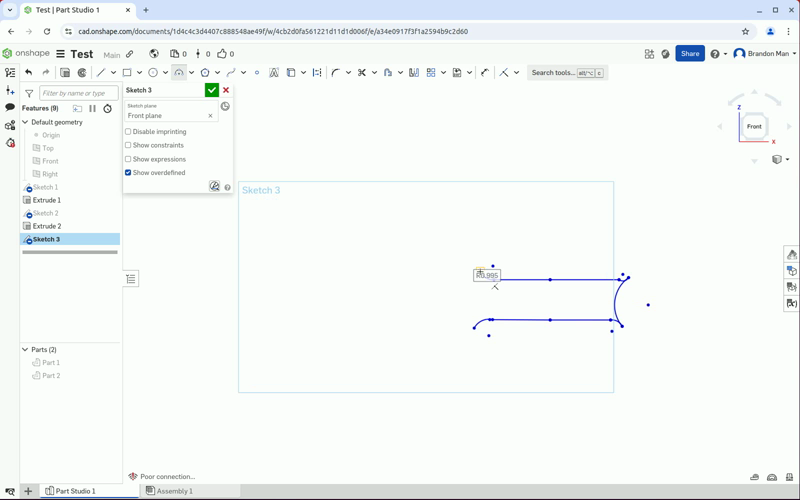
scroll(6)
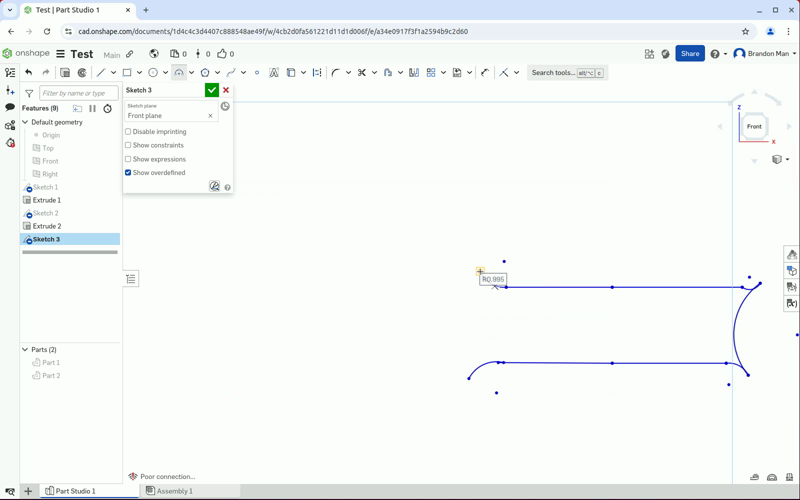
scroll(6)
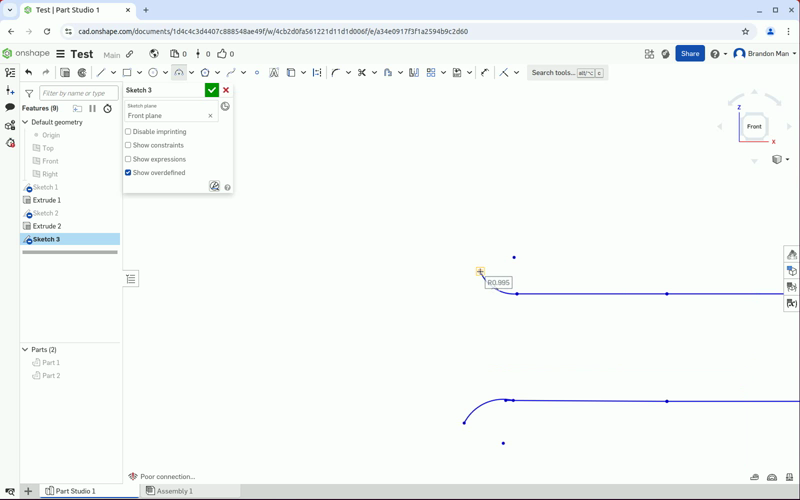
scroll(6)
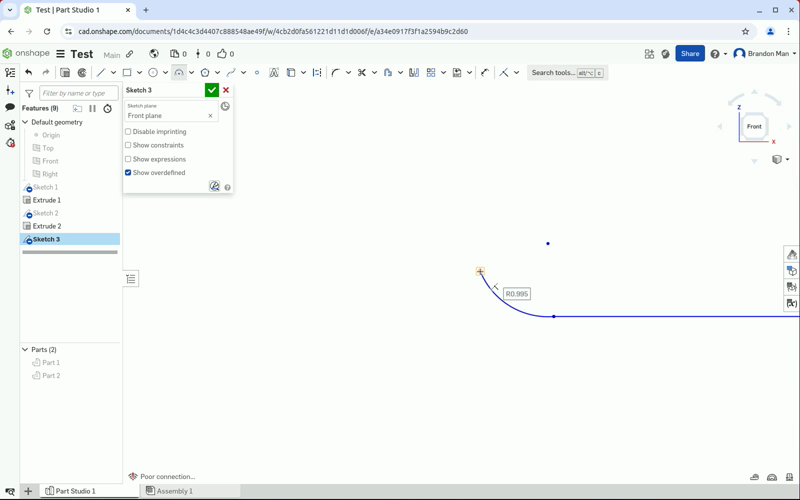
click(480, 271)
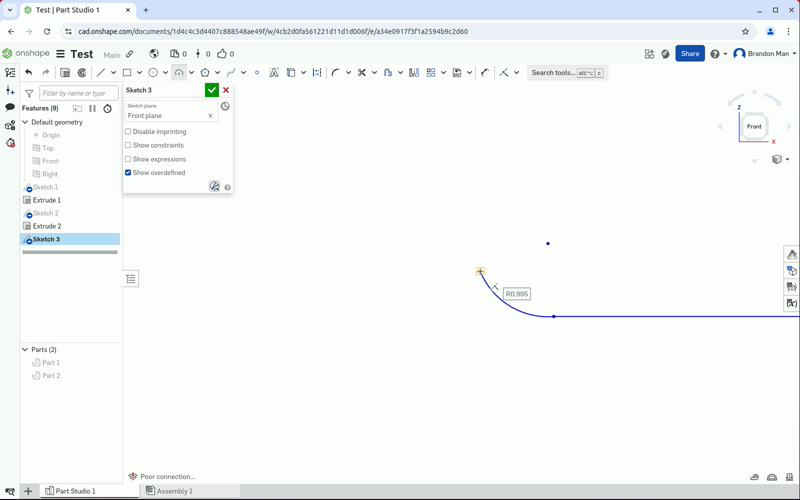
scroll(-6)
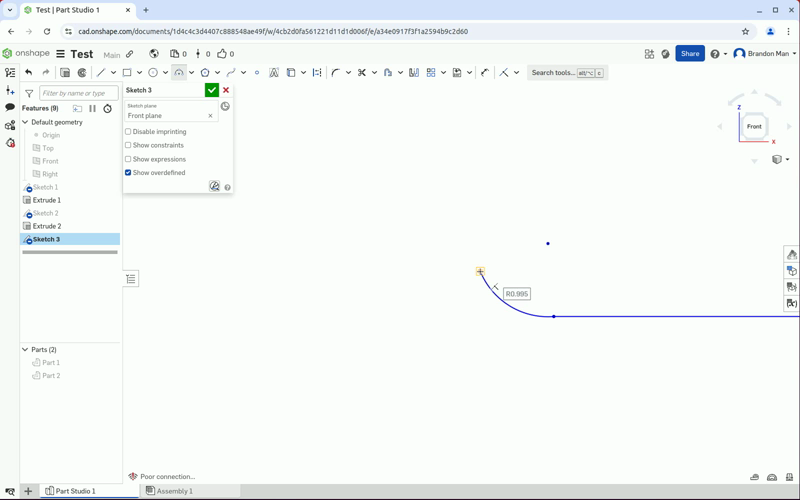
scroll(-6)
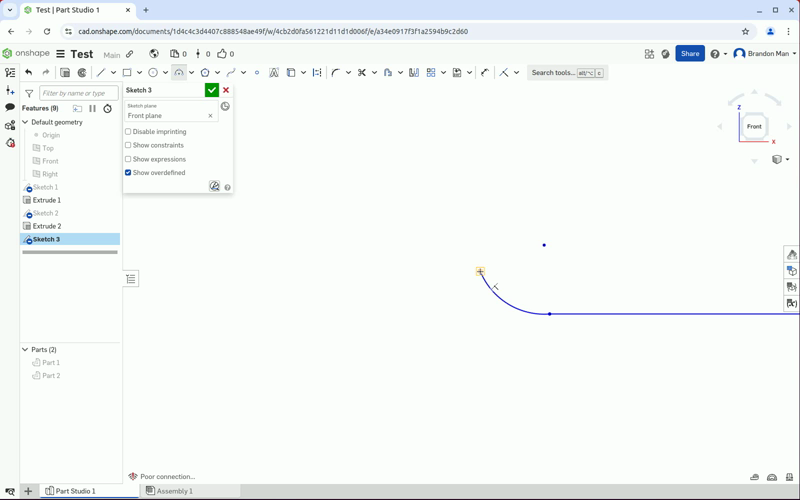
scroll(-6)
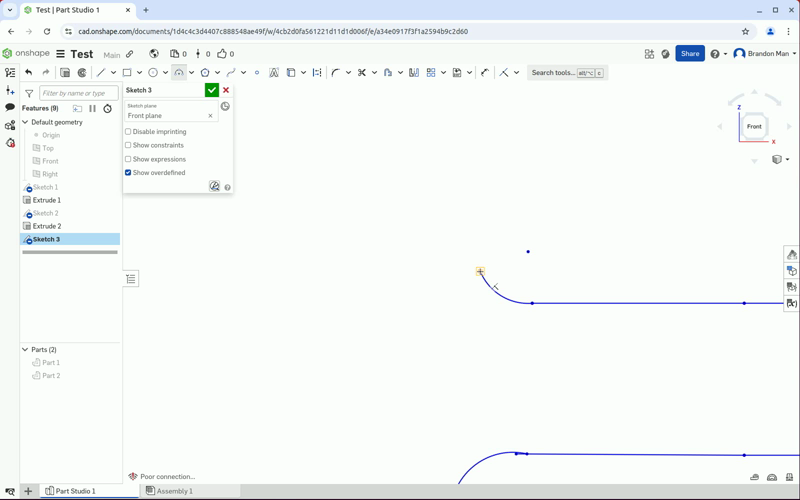
scroll(-6)
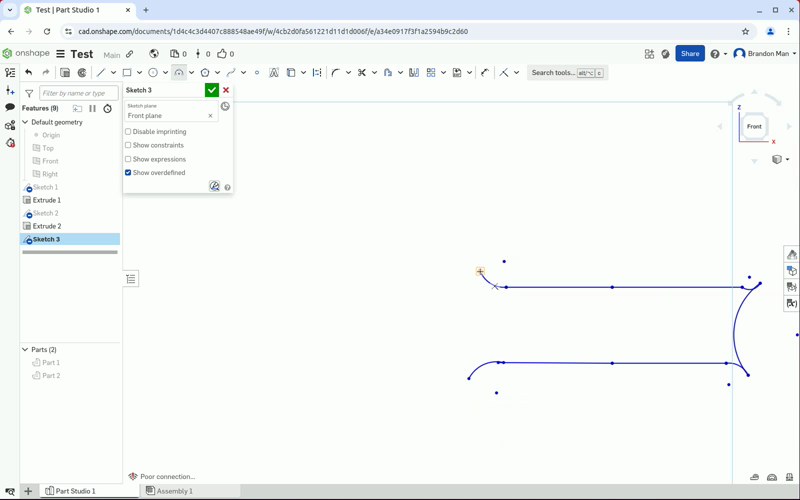
scroll(-6)
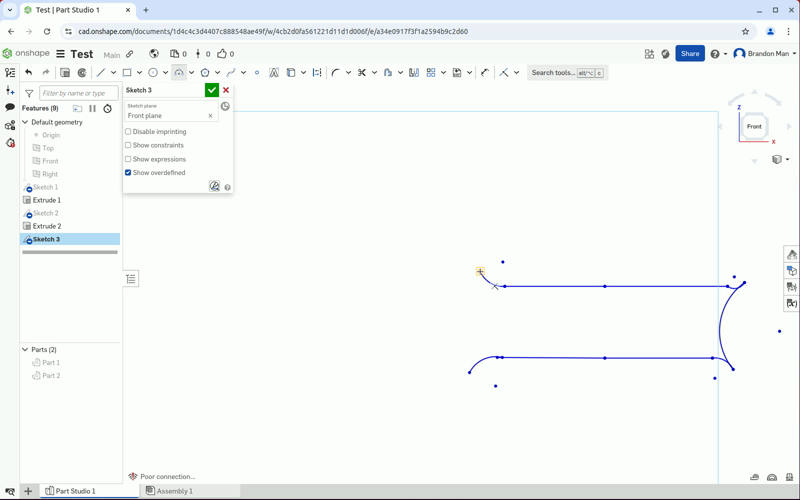
scroll(-6)
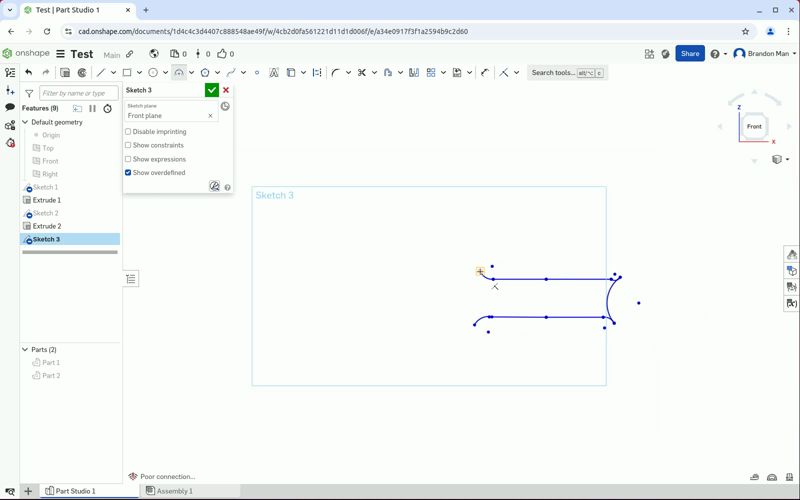
scroll(-6)
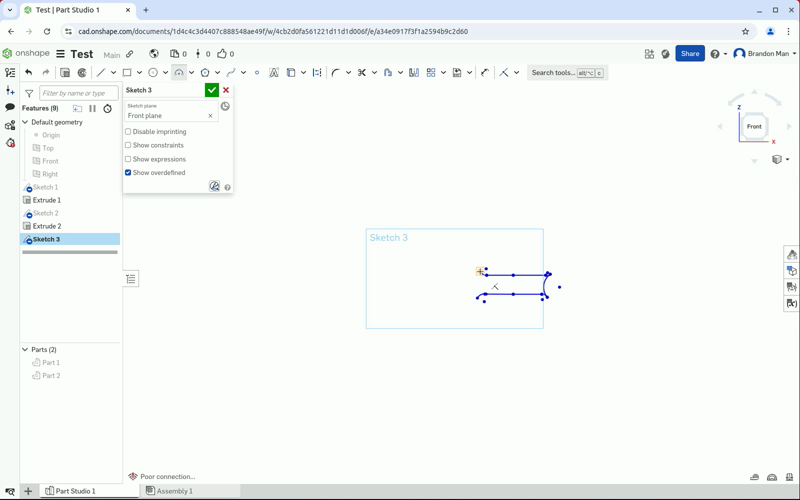
mouse_move(478, 297)
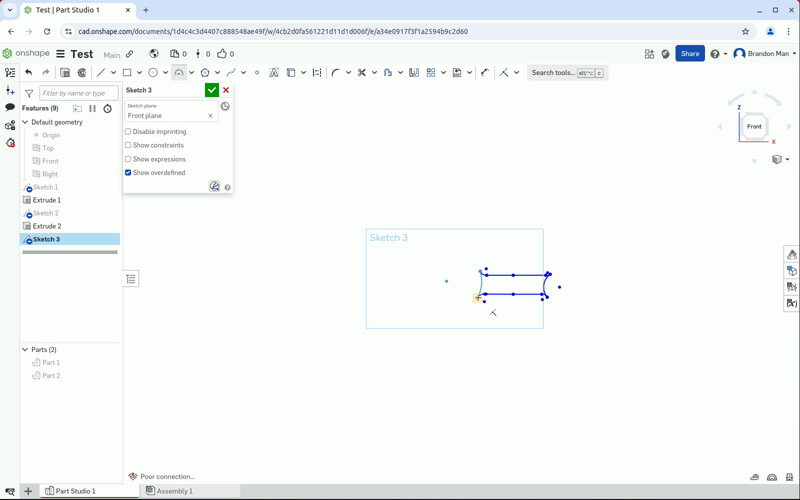
scroll(6)
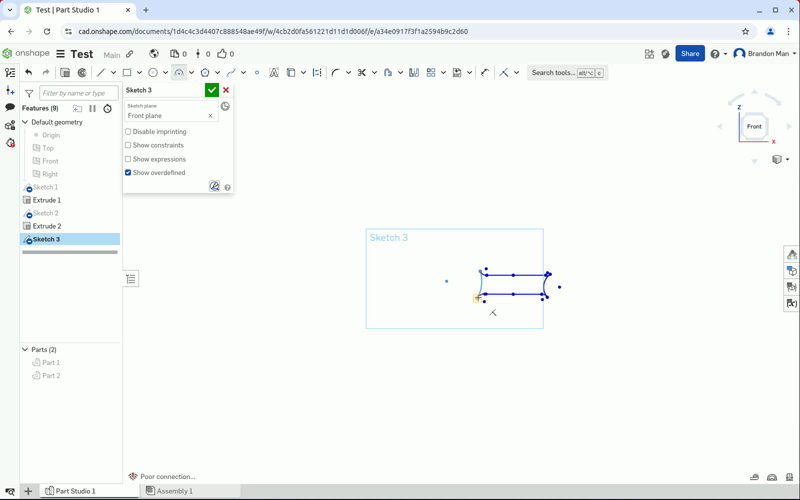
scroll(6)
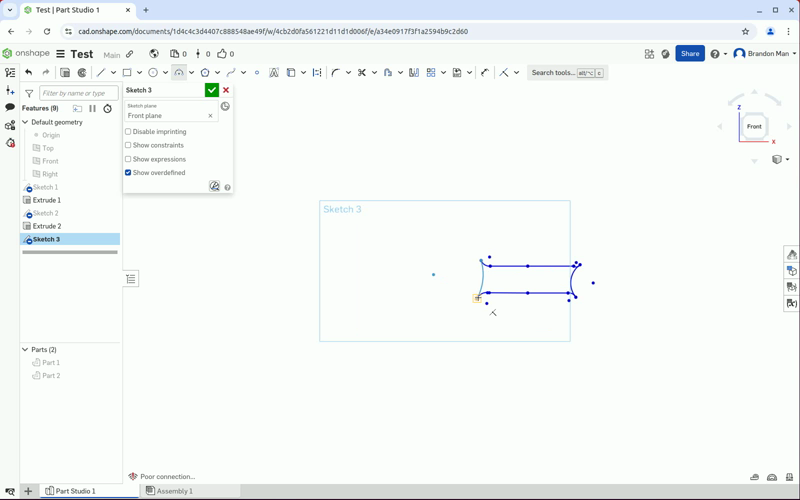
scroll(6)
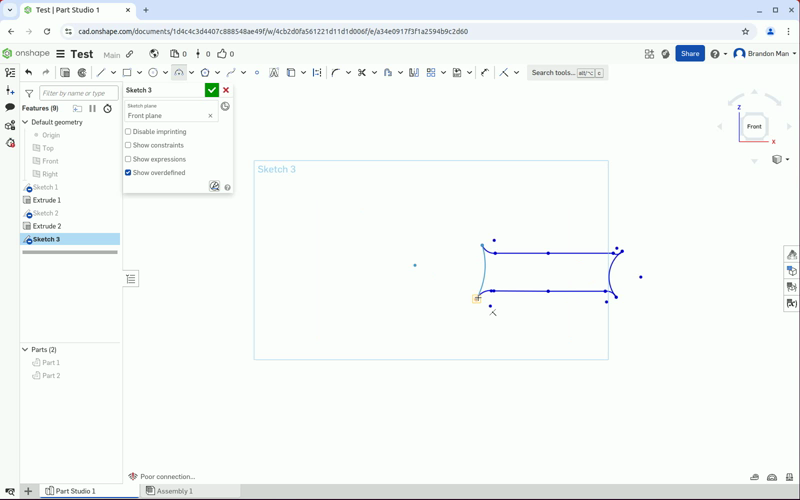
scroll(6)
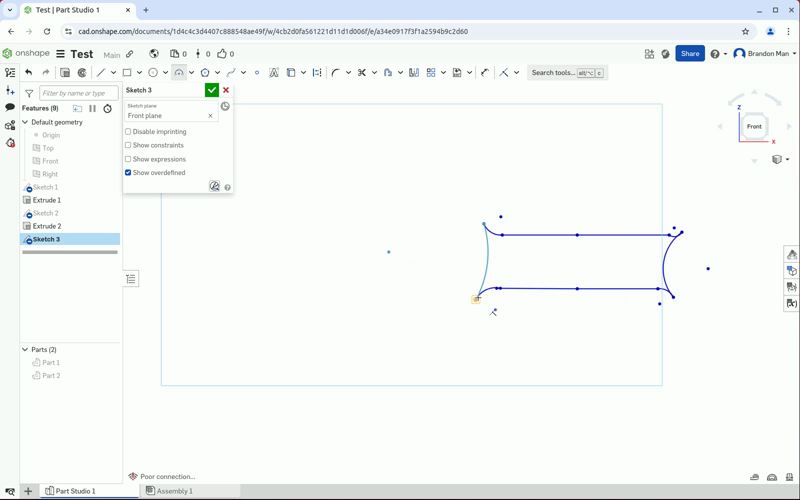
scroll(6)
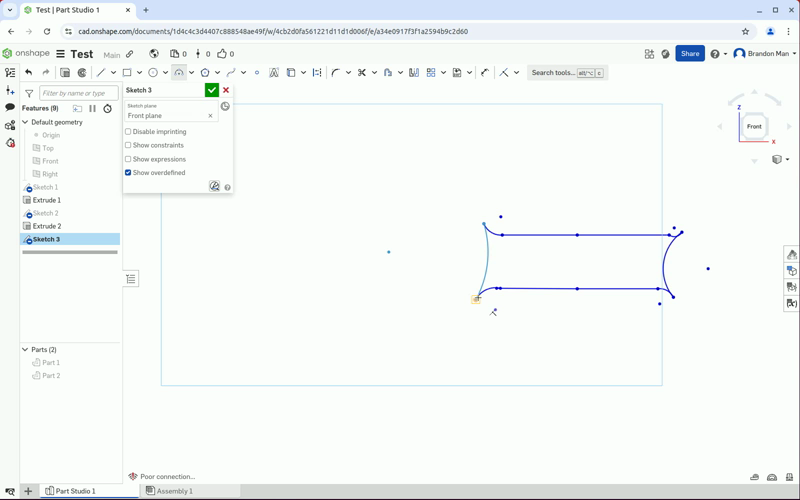
scroll(6)
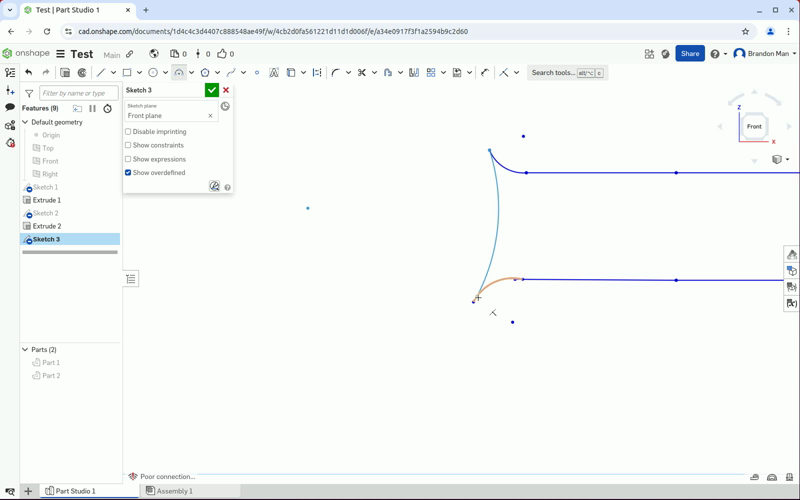
scroll(6)
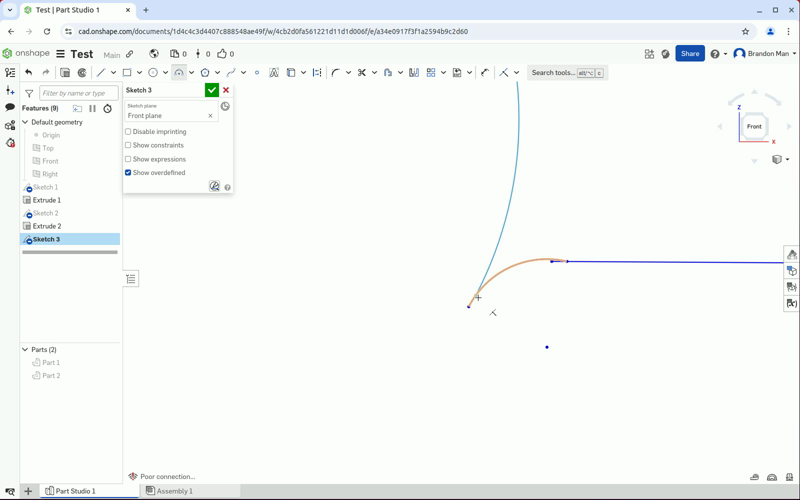
click(478, 297)
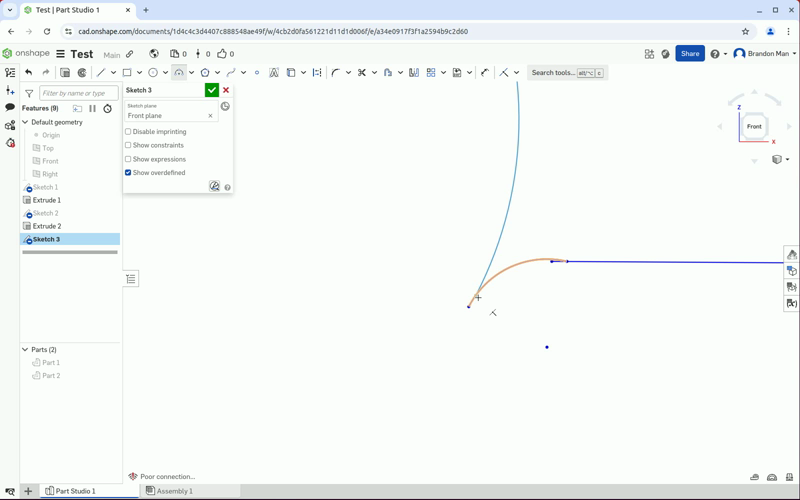
scroll(-6)
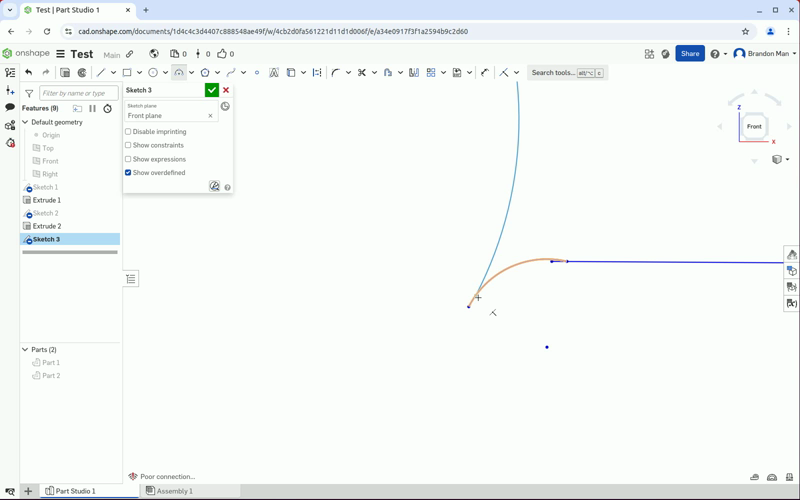
scroll(-6)
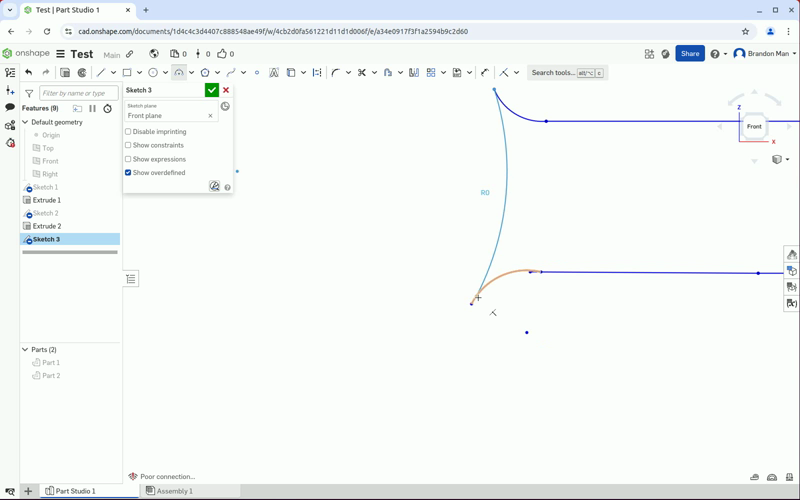
scroll(-6)
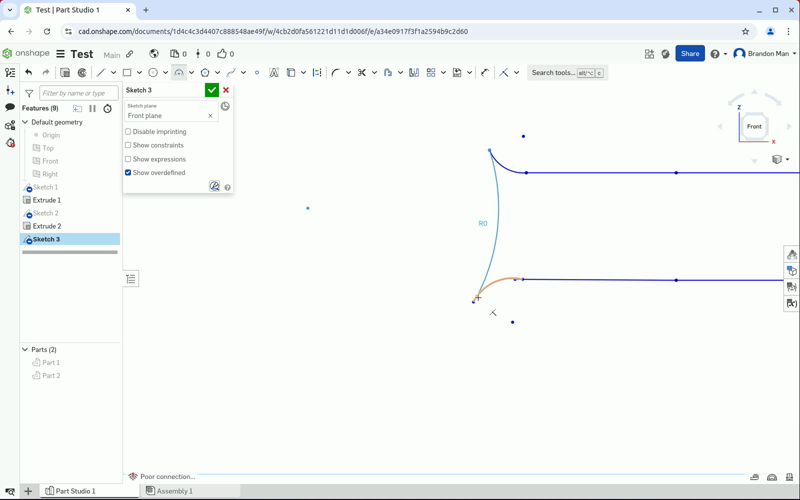
scroll(-6)
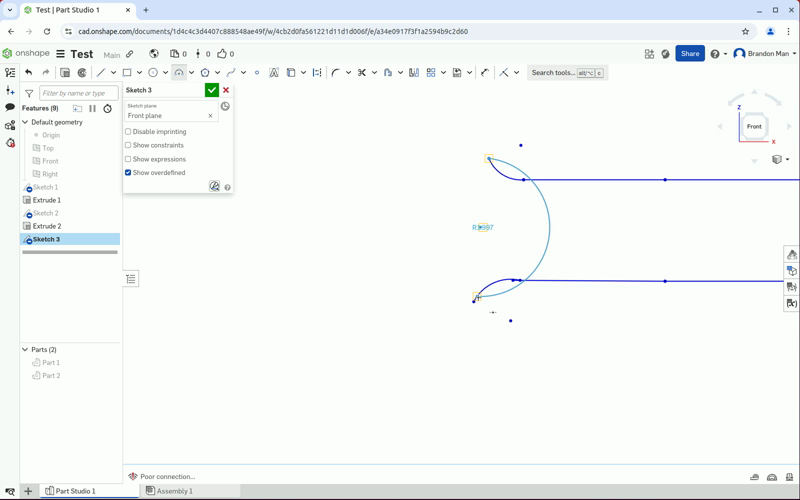
scroll(-6)
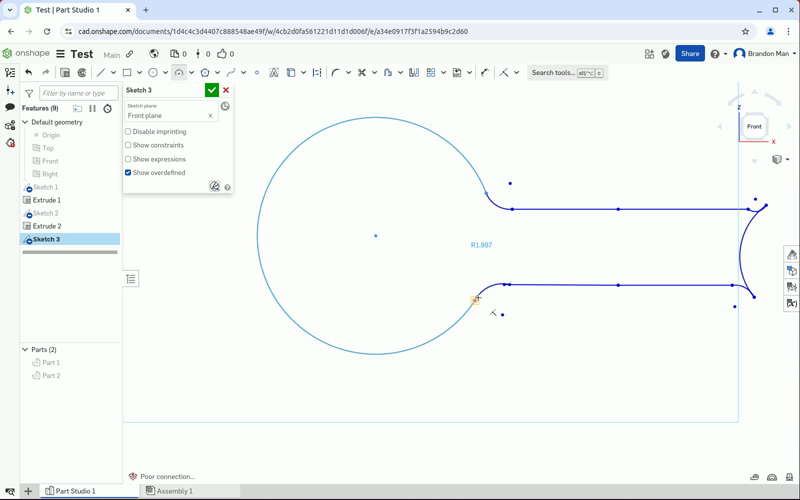
scroll(-6)
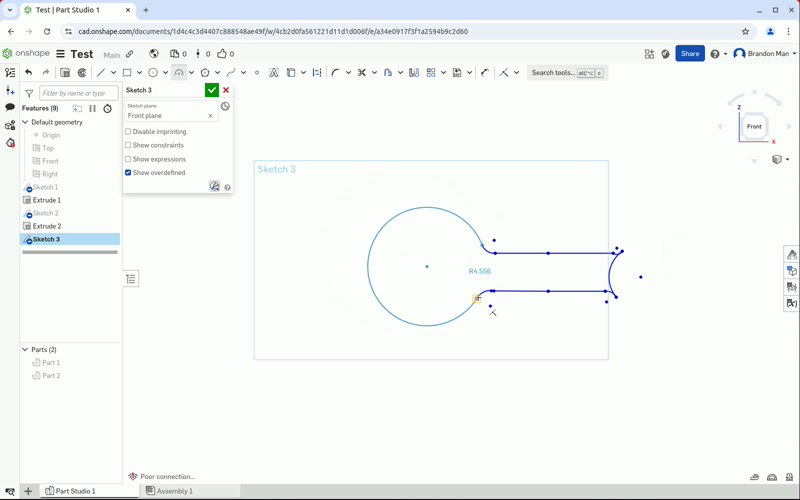
scroll(-6)
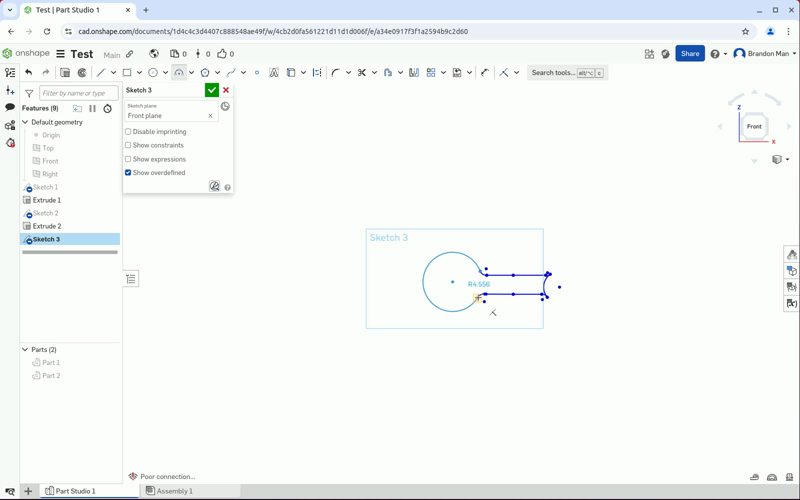
key_down(shift)
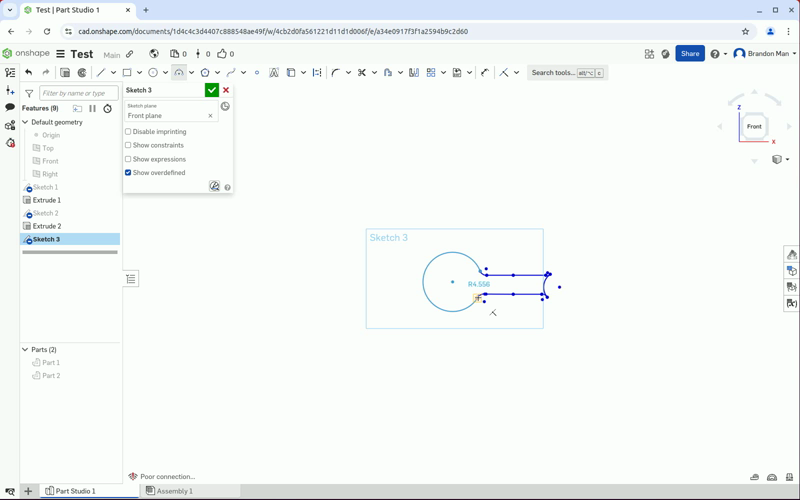
mouse_move(483, 284)
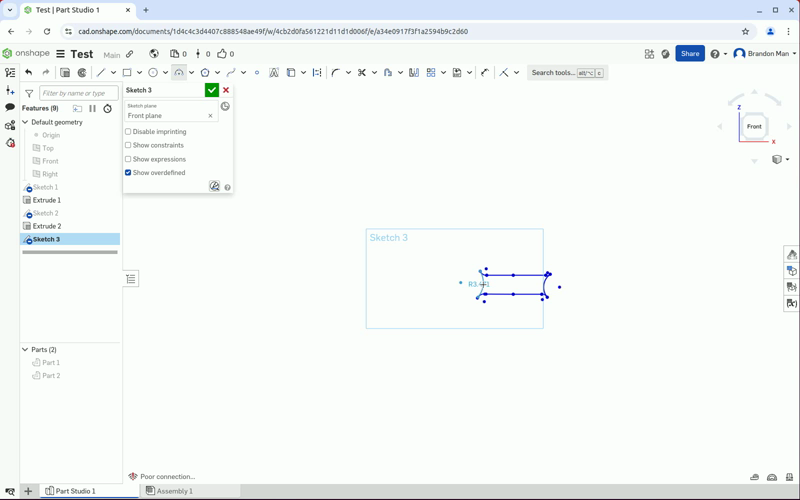
click(483, 284)
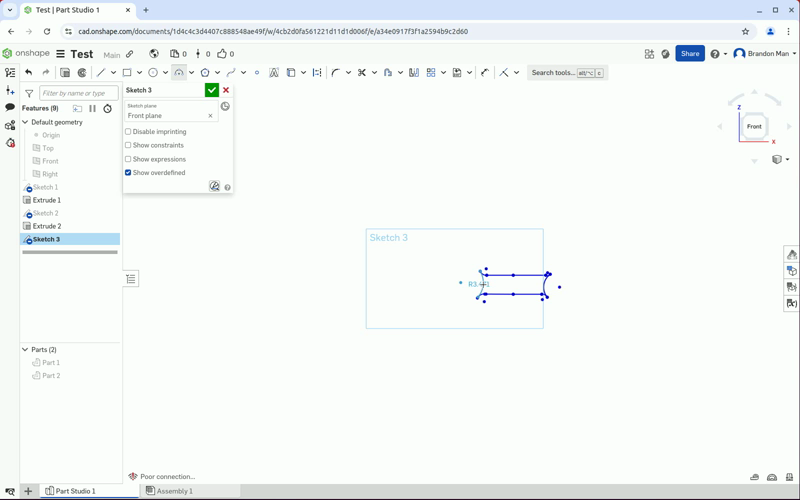
key_up(shift)
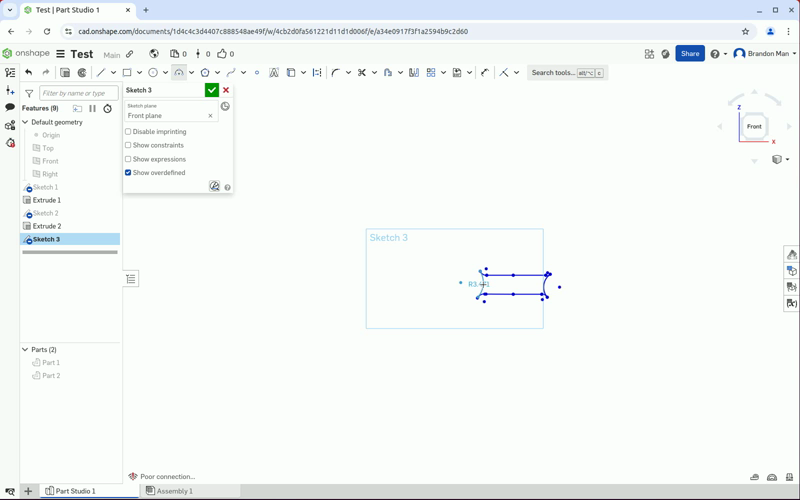
key(esc)
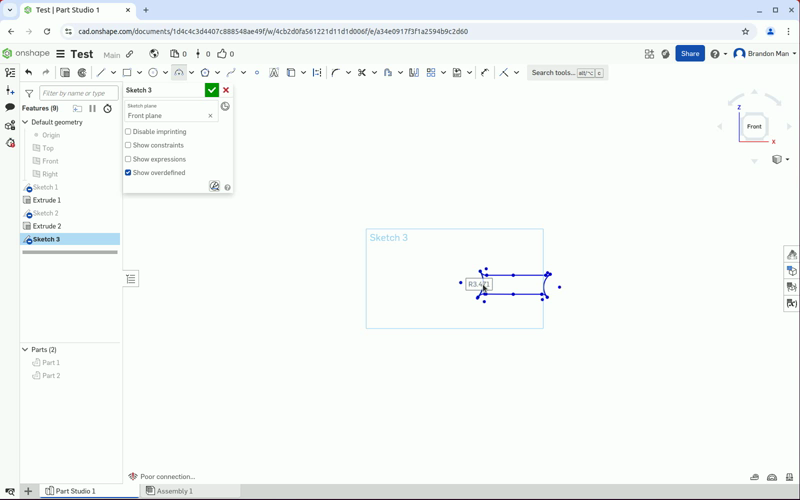
key(l)
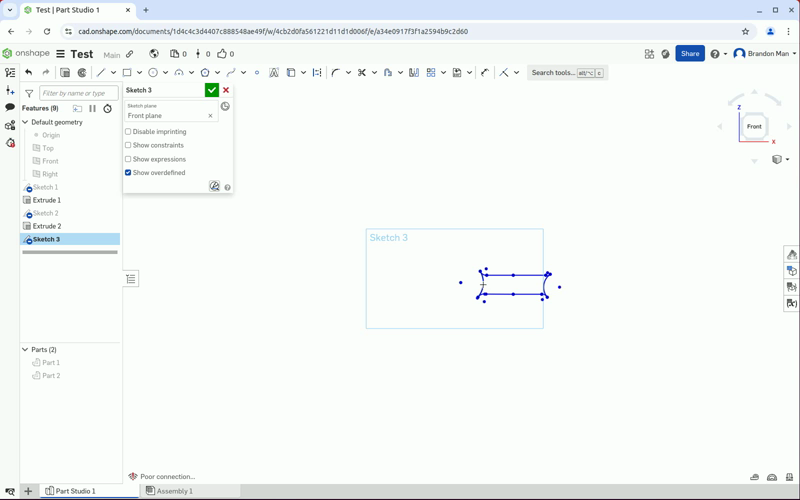
key_down(shift)
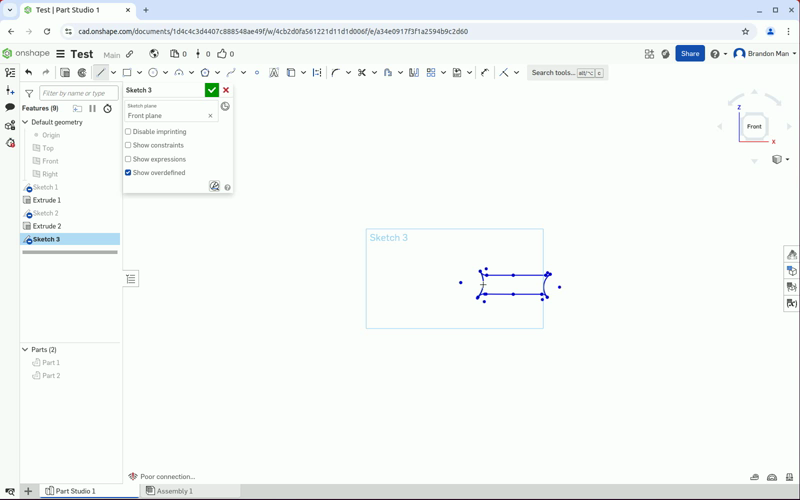
mouse_move(490, 290)
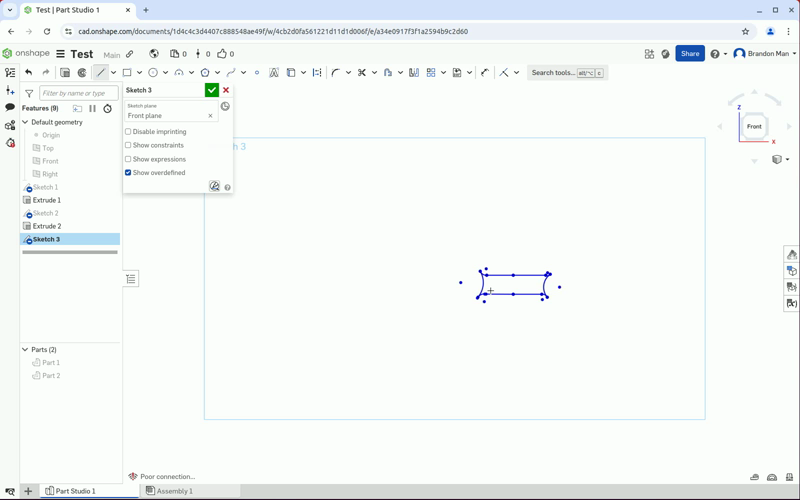
click(490, 290)
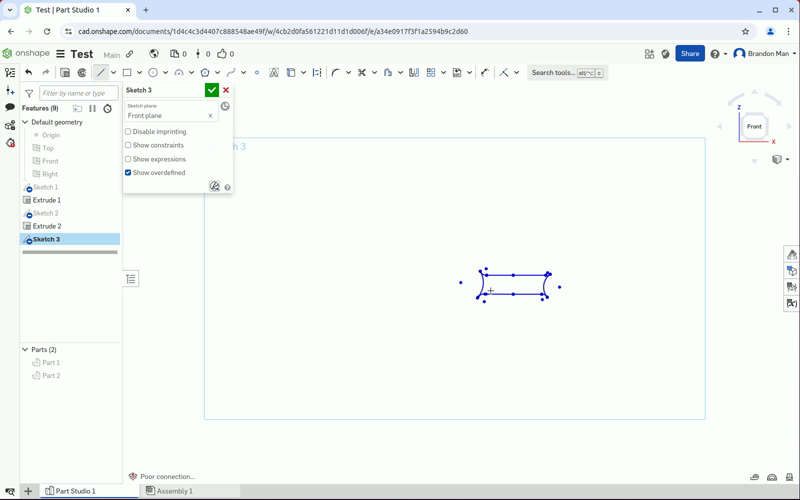
key_up(shift)
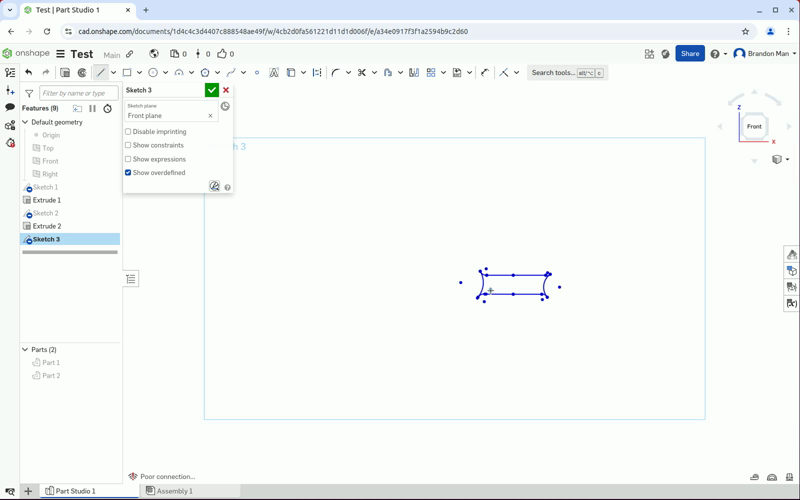
key_down(shift)
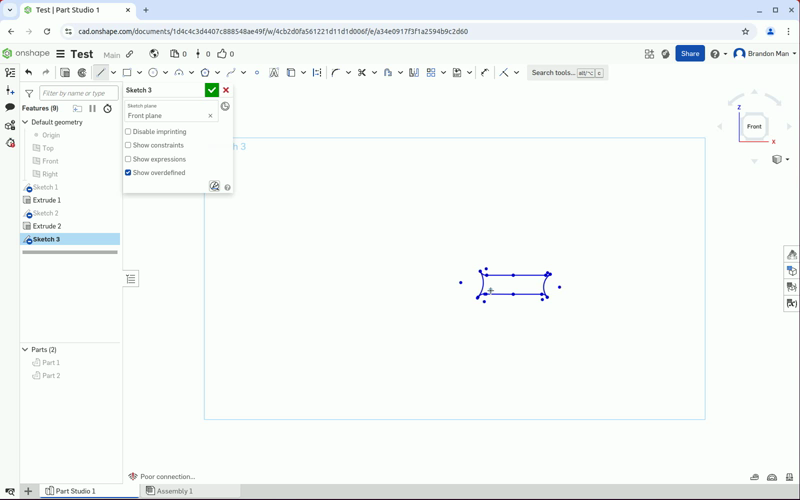
mouse_move(520, 290)
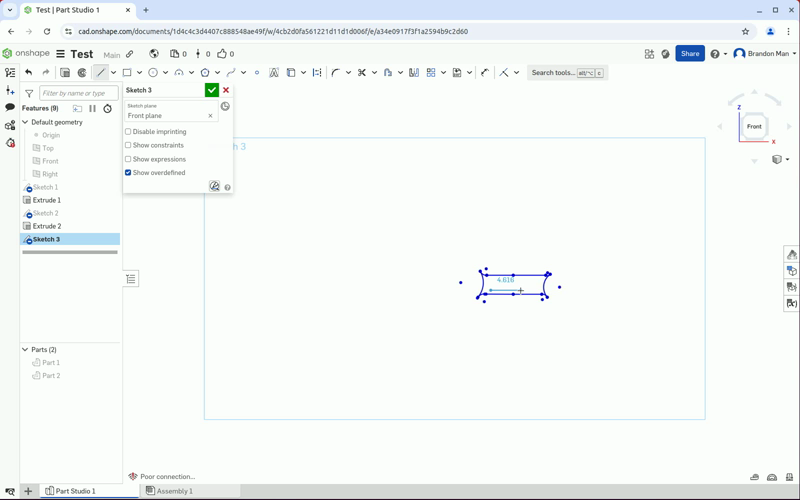
mouse_move(535, 290)
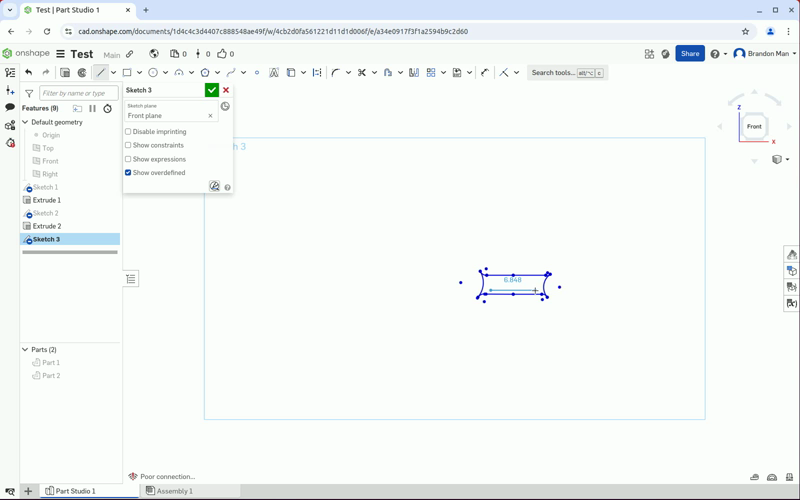
click(535, 290)
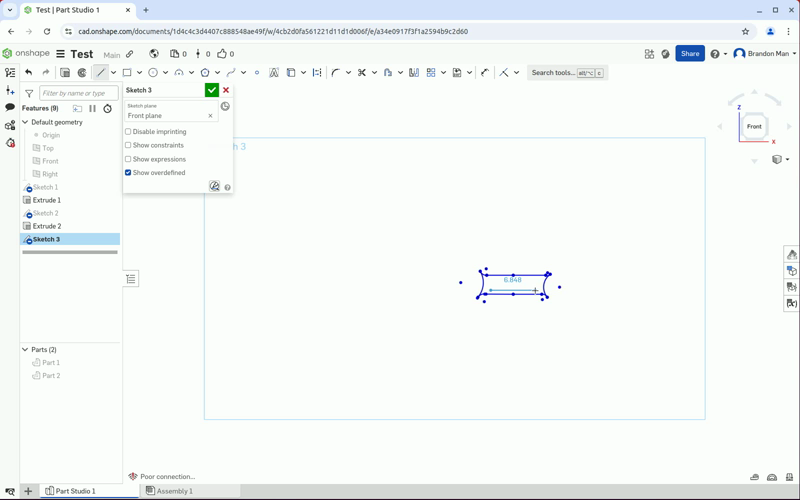
key_up(shift)
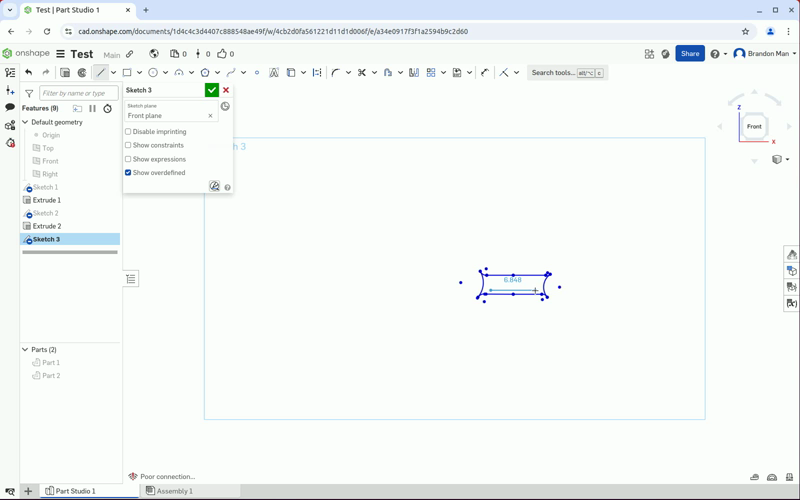
key(esc)
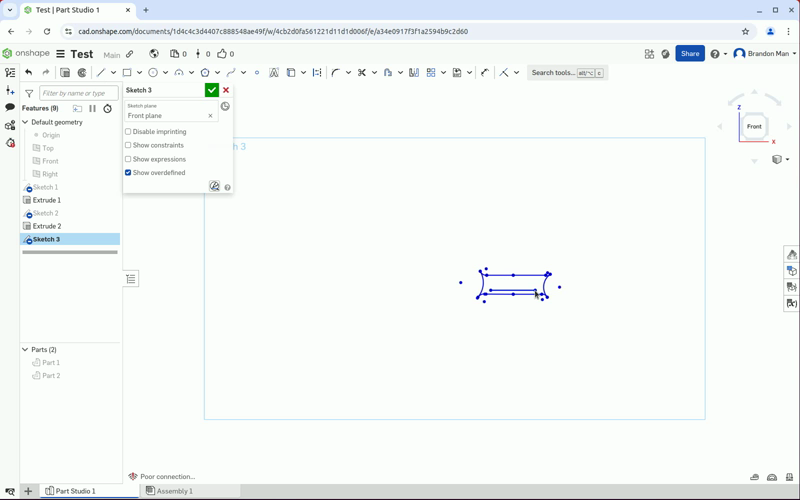
key(a)
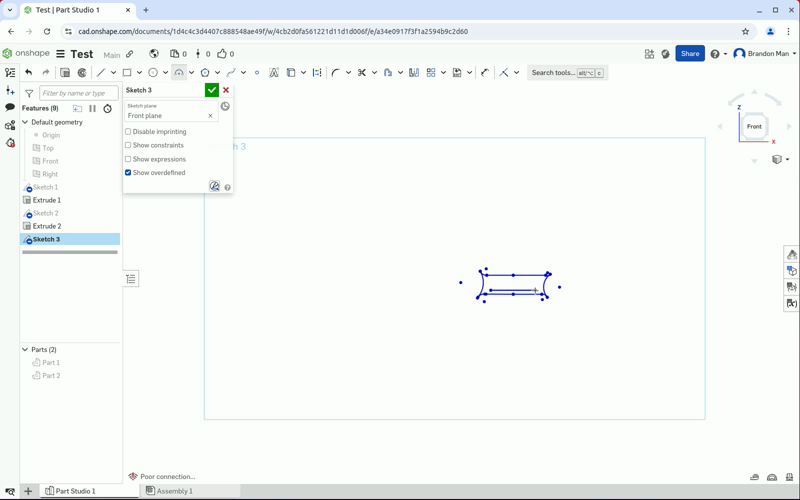
mouse_move(535, 290)
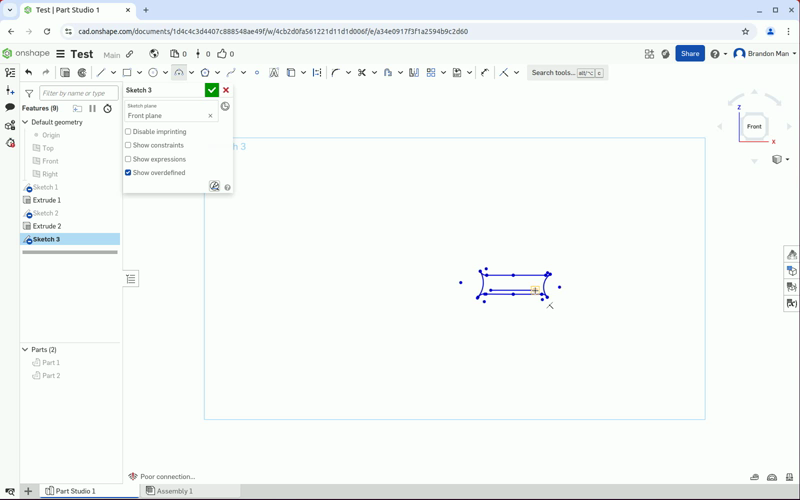
click(535, 290)
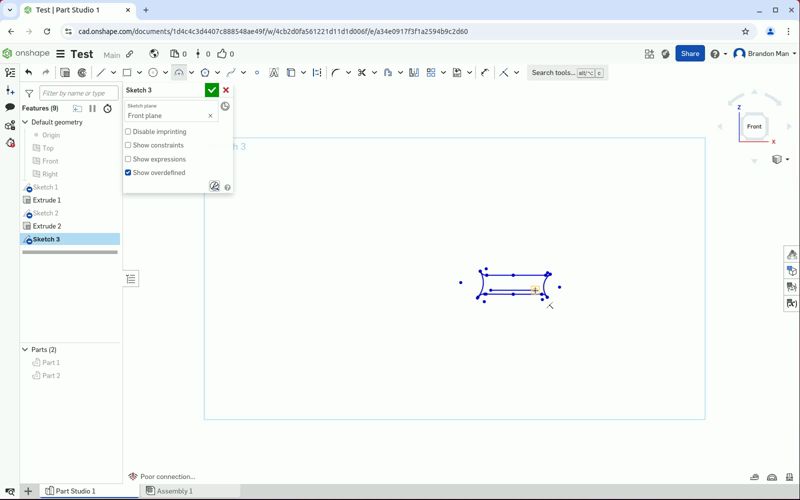
key_down(shift)
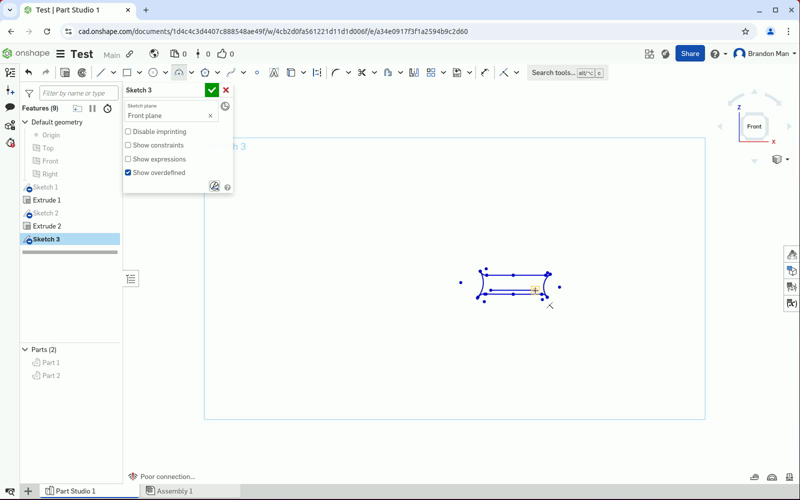
mouse_move(535, 282)
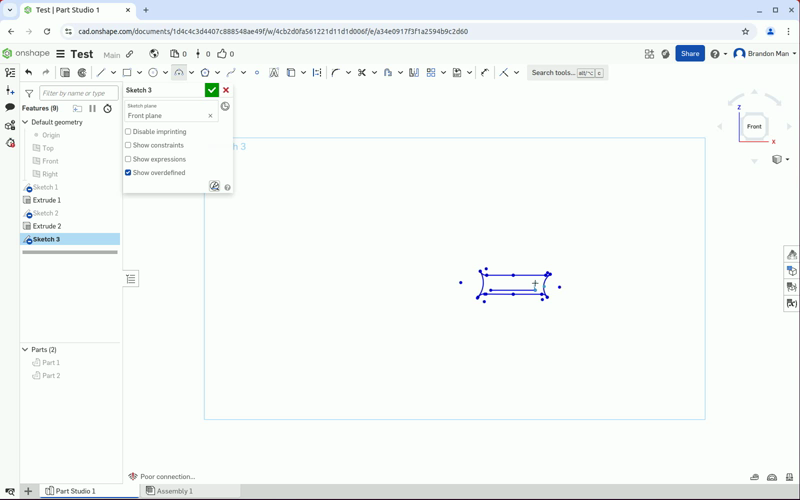
click(535, 282)
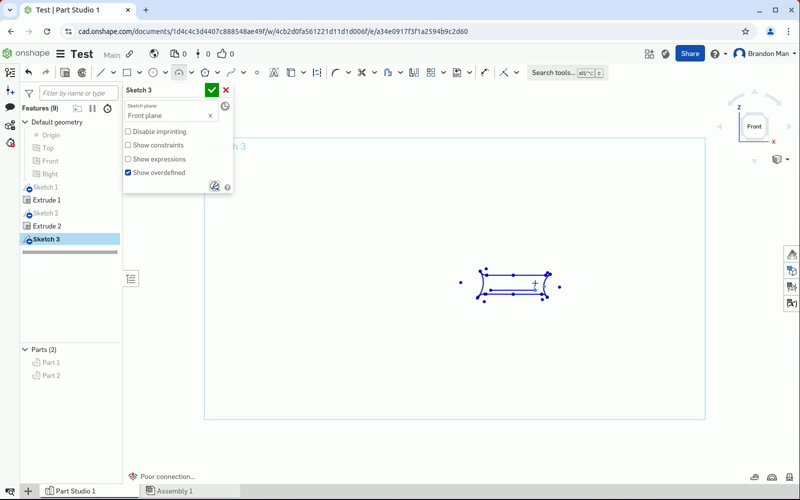
mouse_move(538, 286)
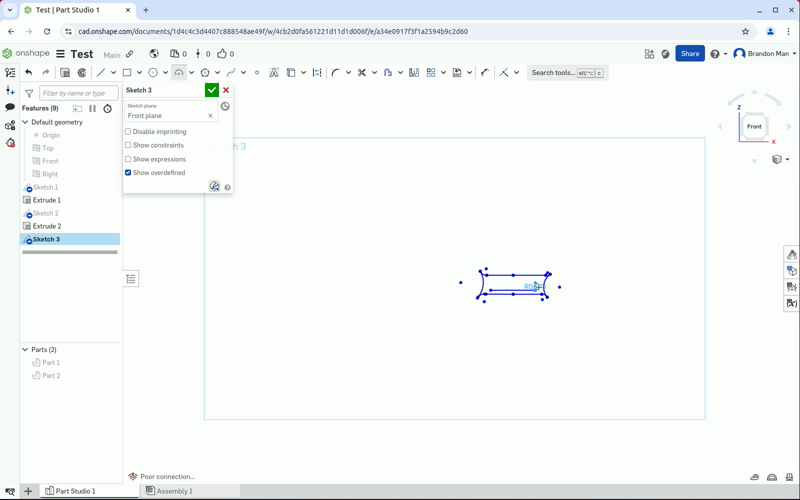
click(538, 286)
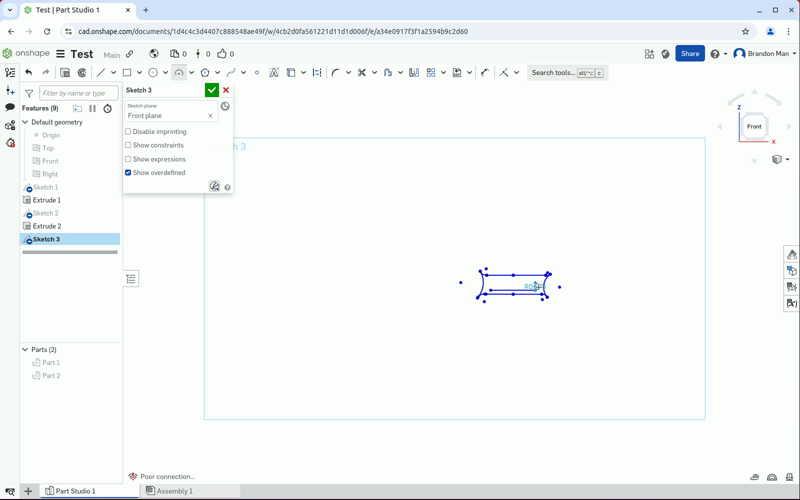
key_up(shift)
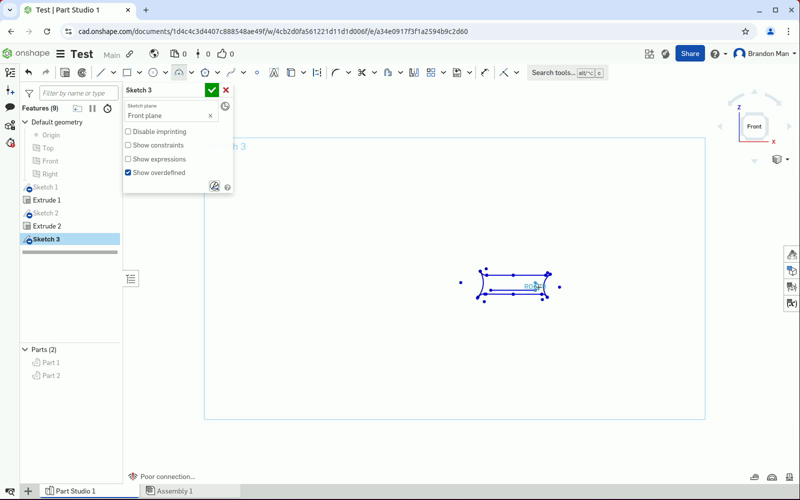
key(esc)
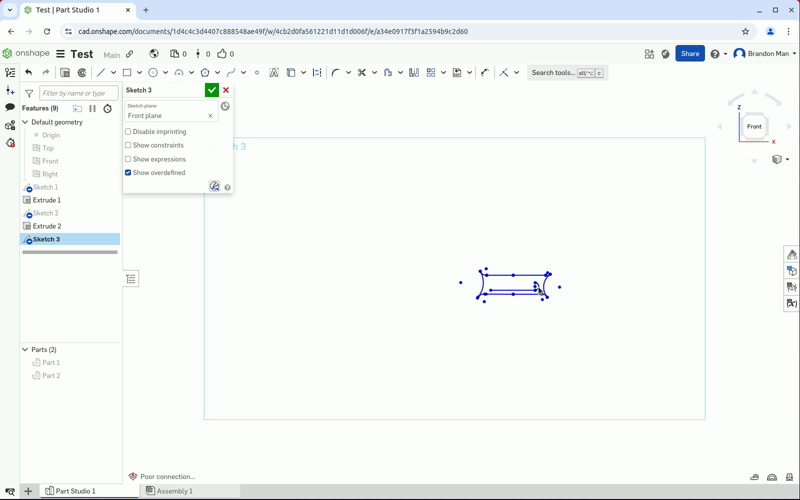
key(l)
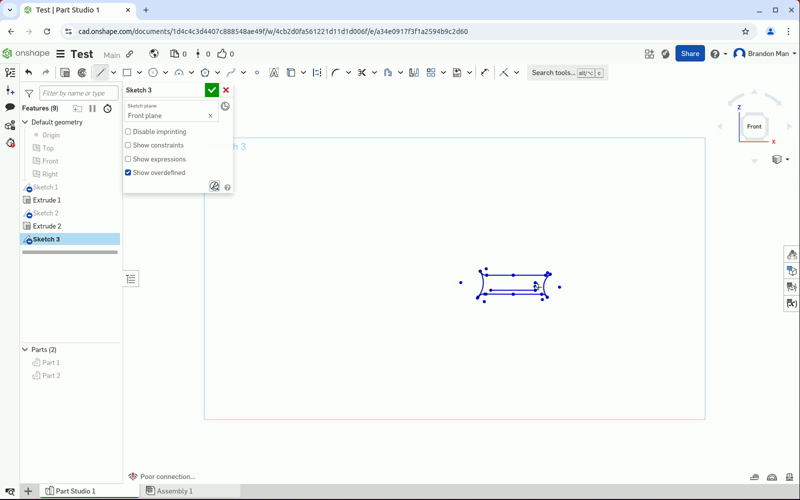
mouse_move(535, 282)
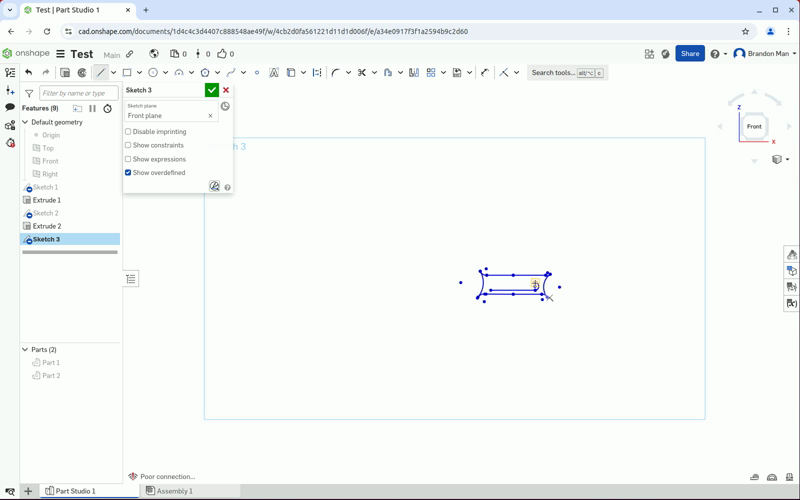
scroll(6)
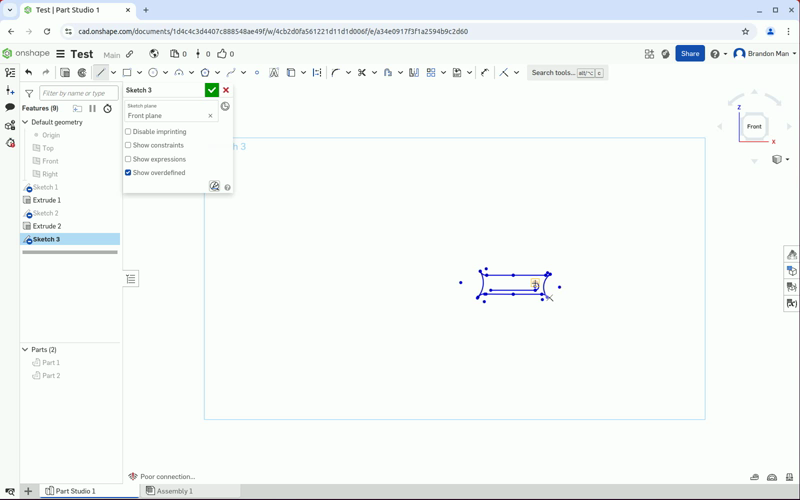
scroll(6)
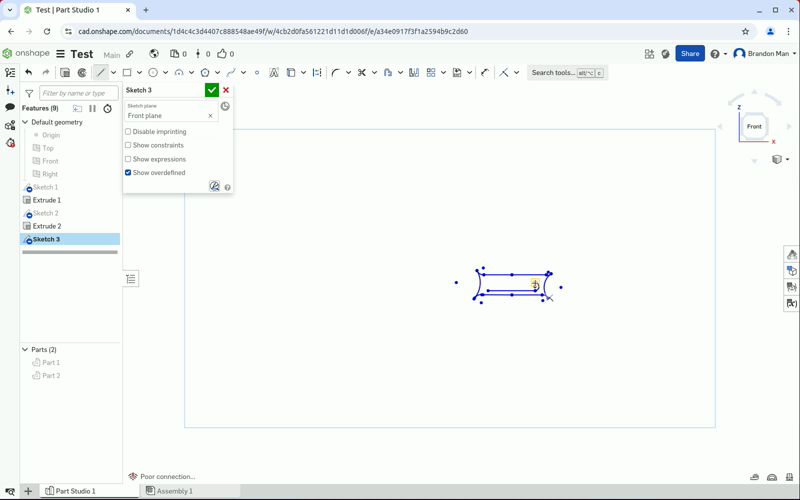
scroll(6)
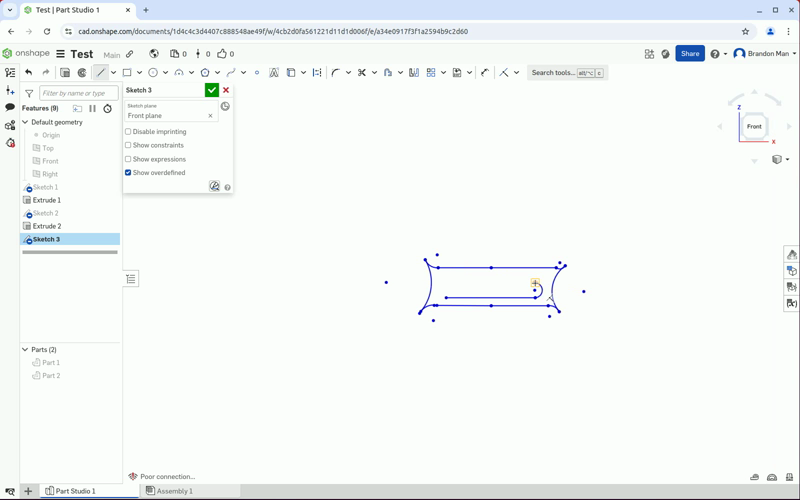
scroll(6)
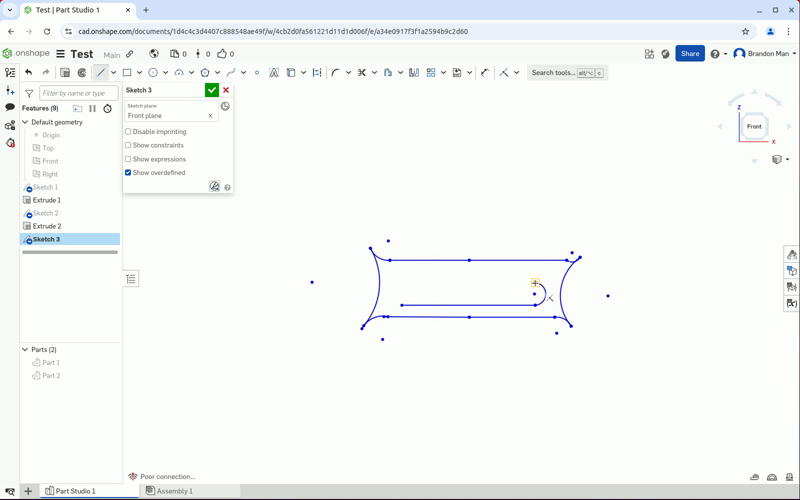
scroll(6)
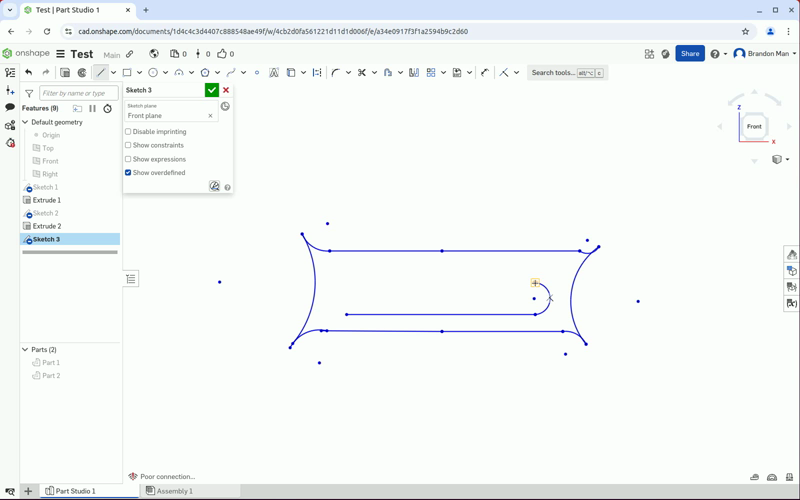
scroll(6)
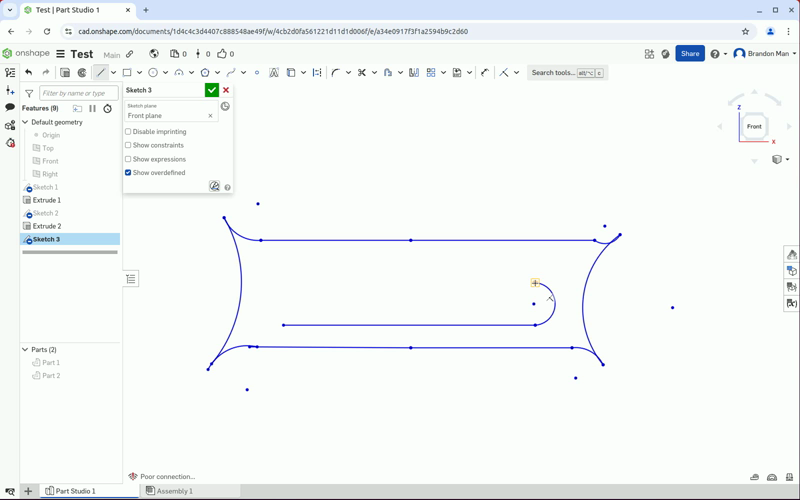
scroll(6)
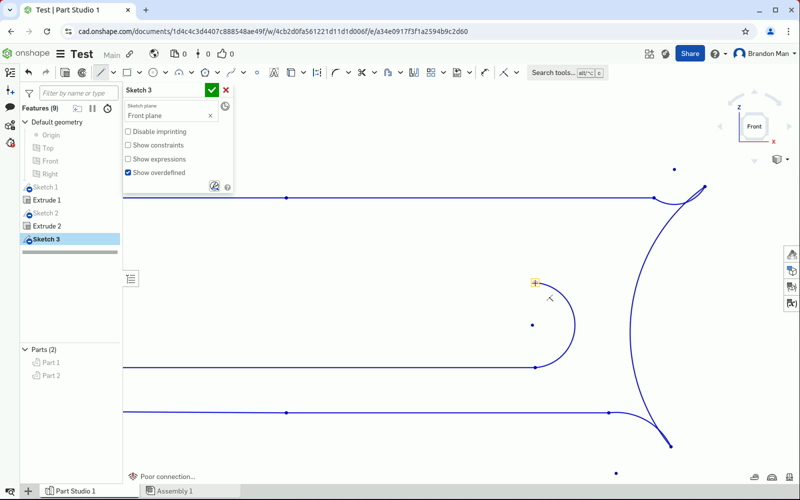
click(535, 282)
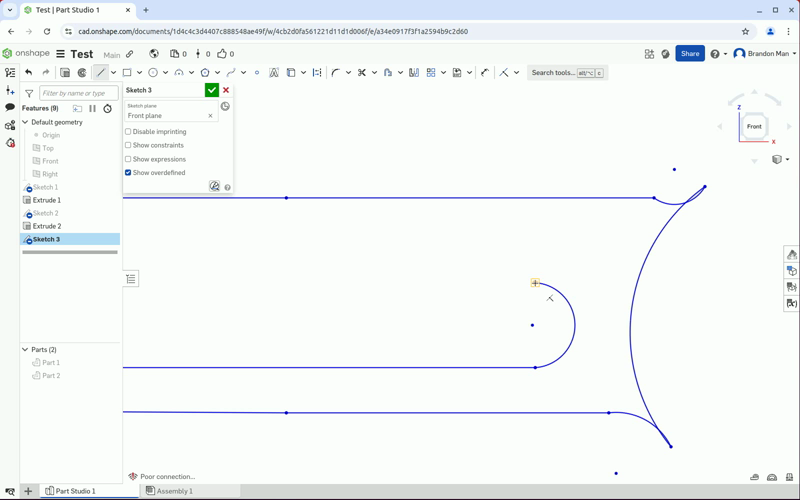
scroll(-6)
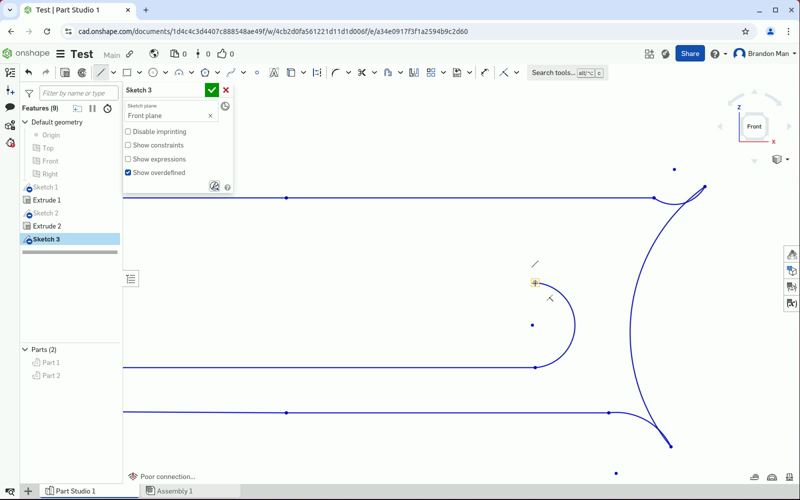
scroll(-6)
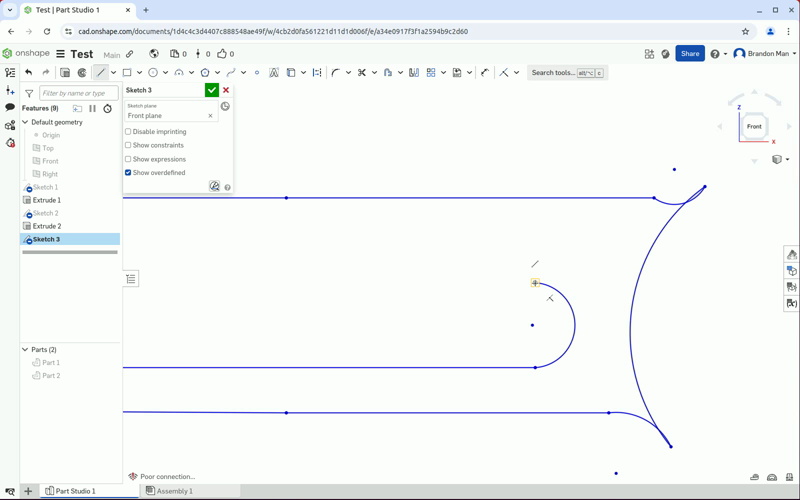
scroll(-6)
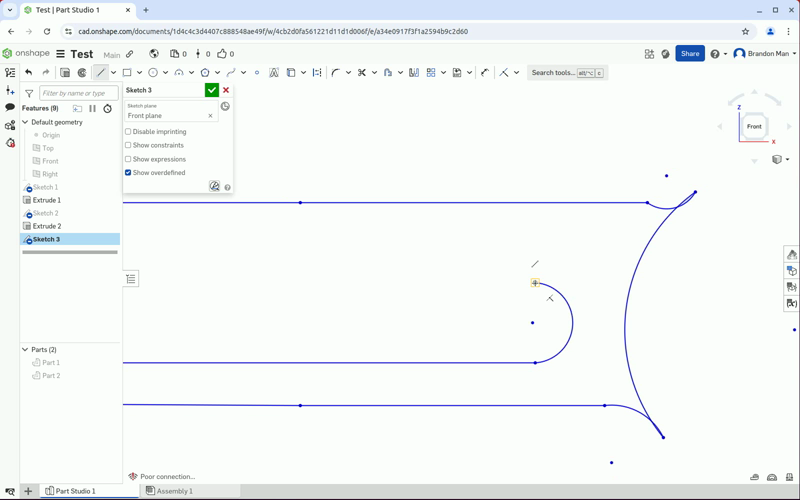
scroll(-6)
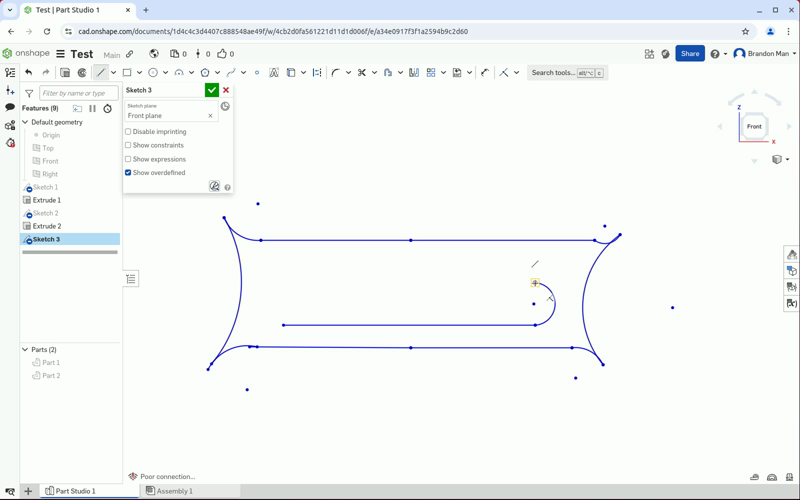
scroll(-6)
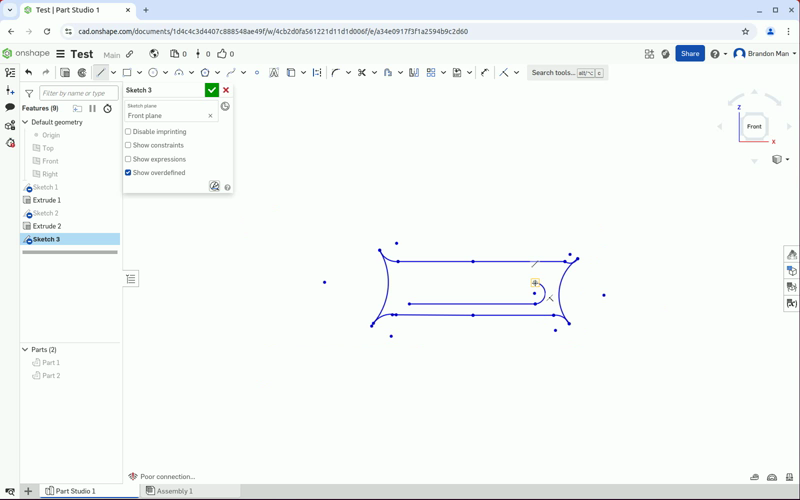
scroll(-6)
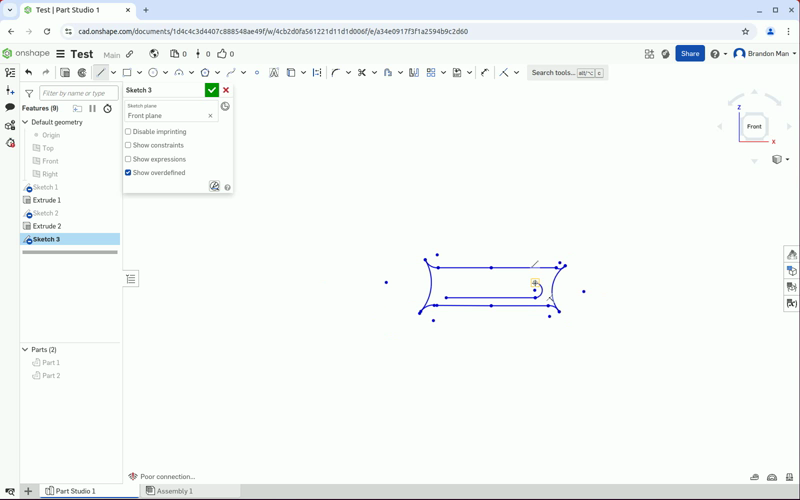
scroll(-6)
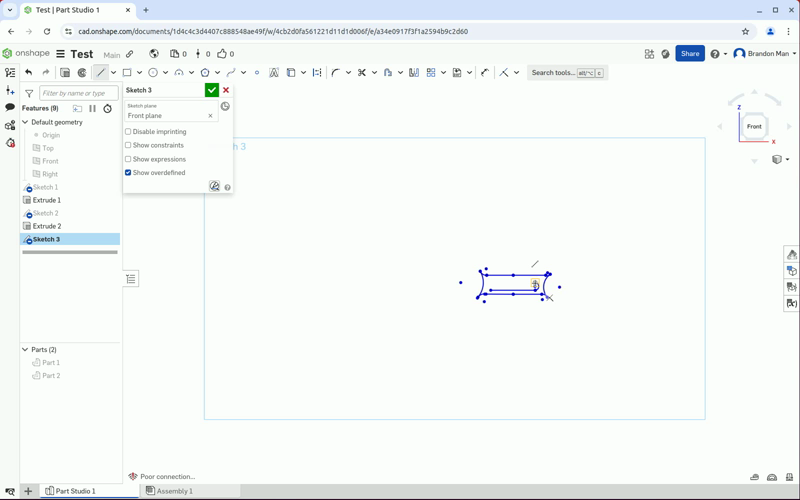
key_down(shift)
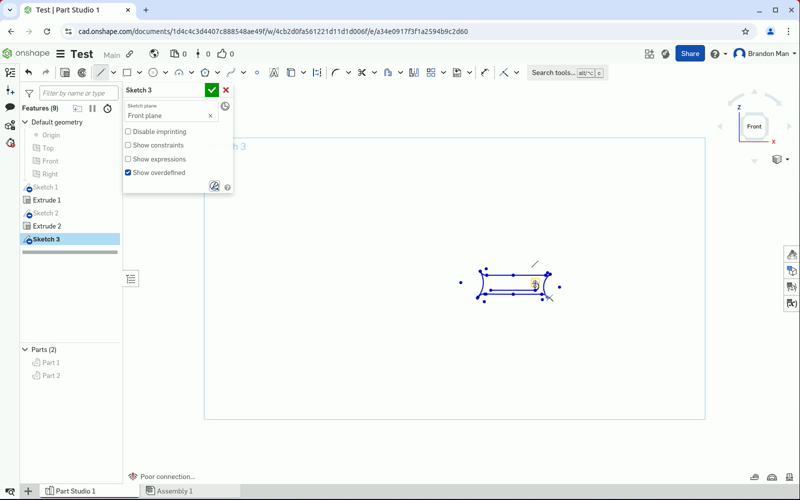
mouse_move(565, 282)
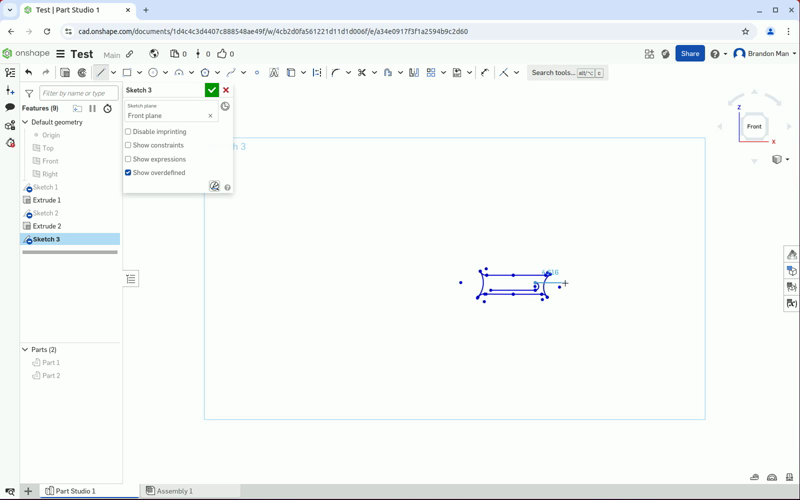
mouse_move(513, 282)
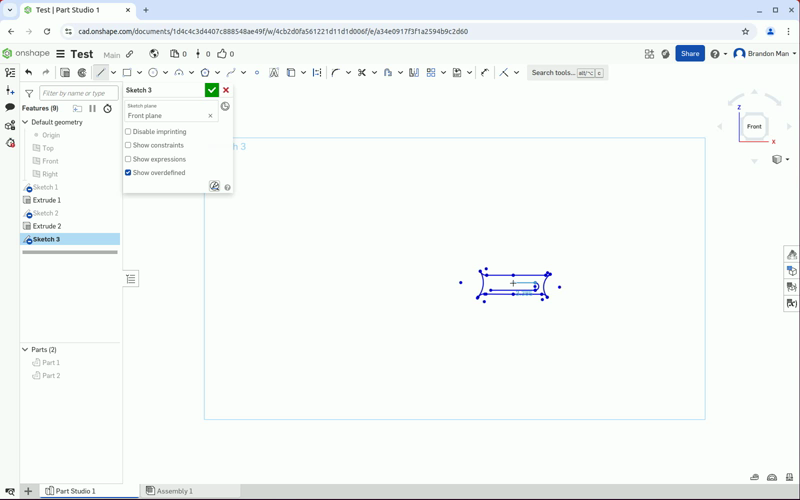
click(513, 282)
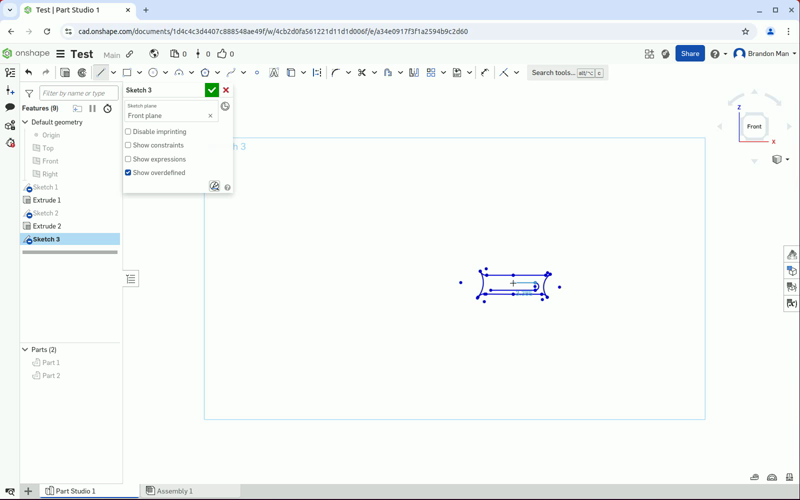
key_up(shift)
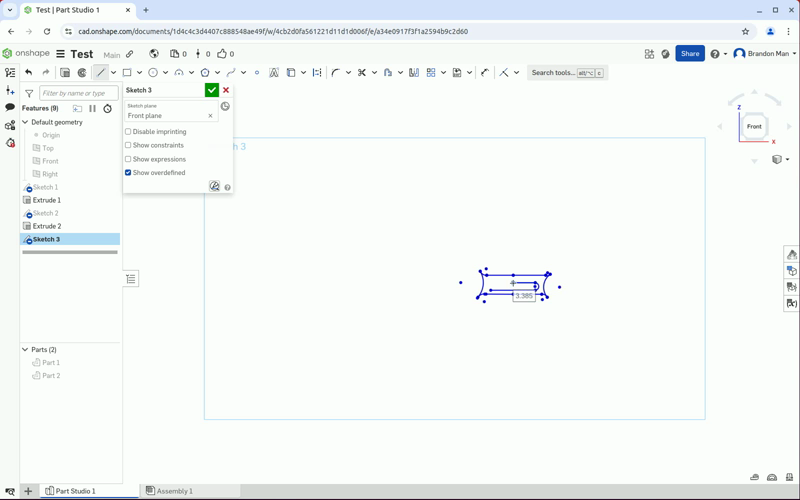
key_down(shift)
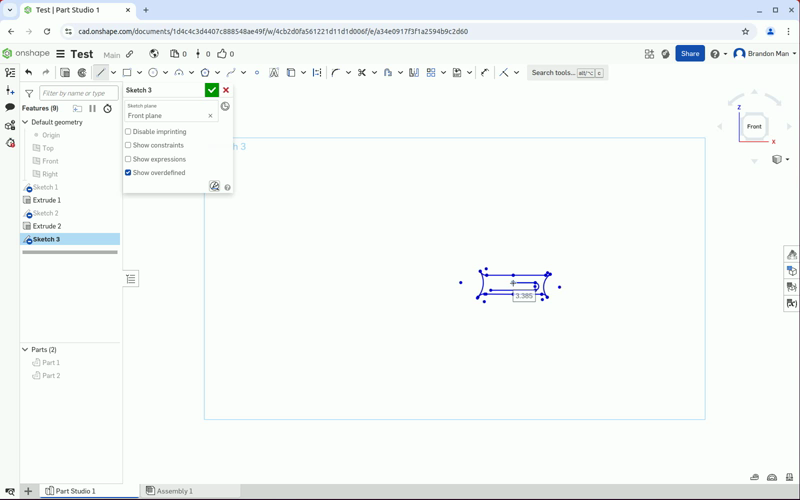
mouse_move(543, 282)
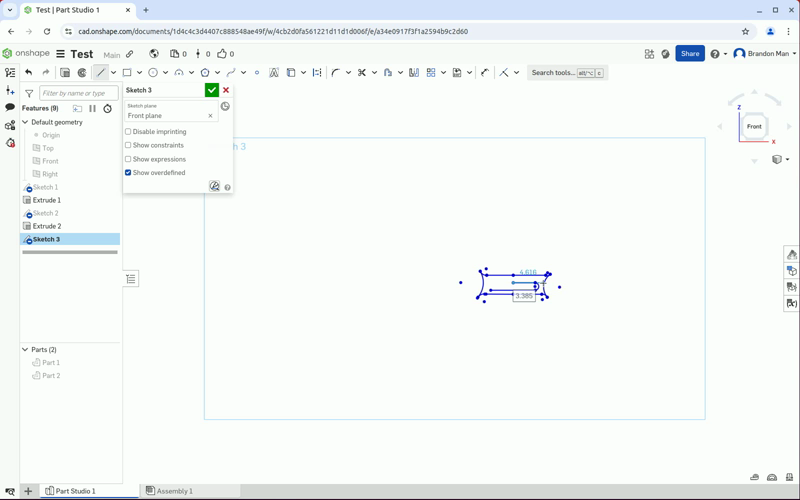
mouse_move(490, 282)
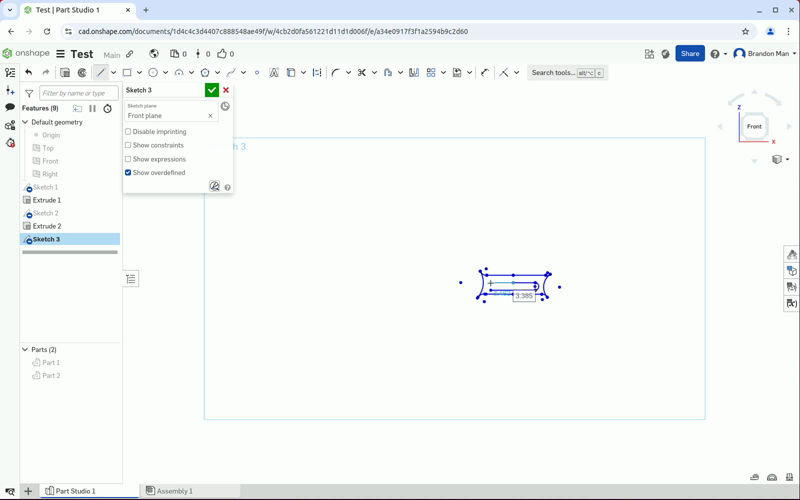
click(490, 282)
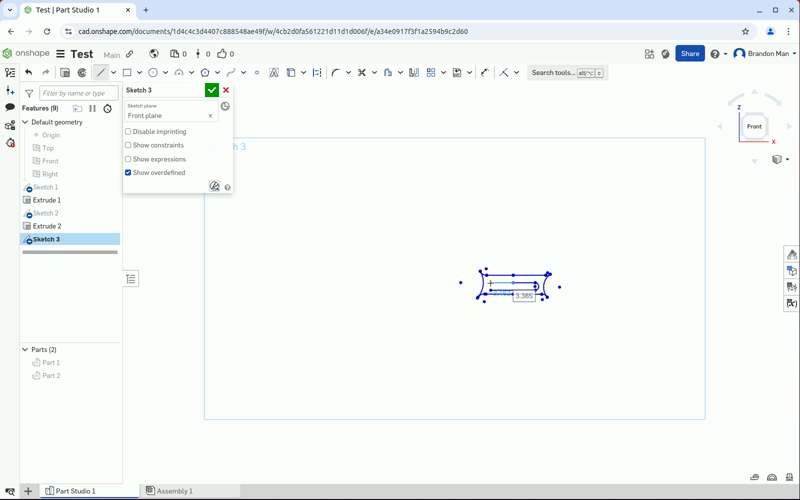
key_up(shift)
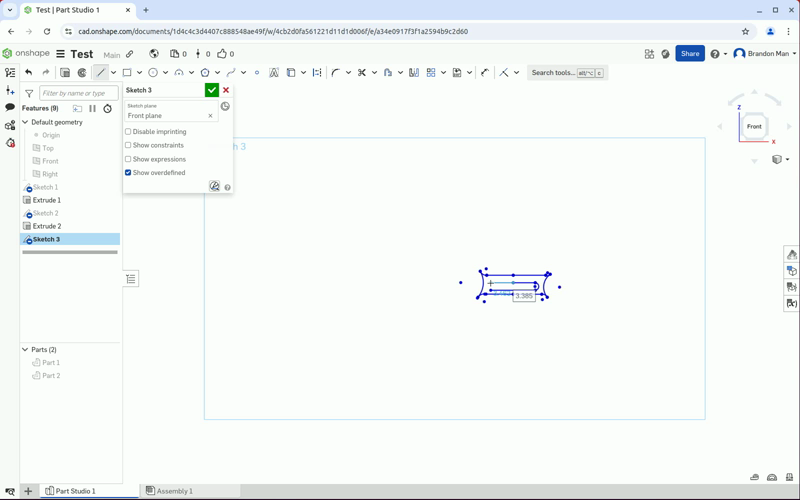
key(esc)
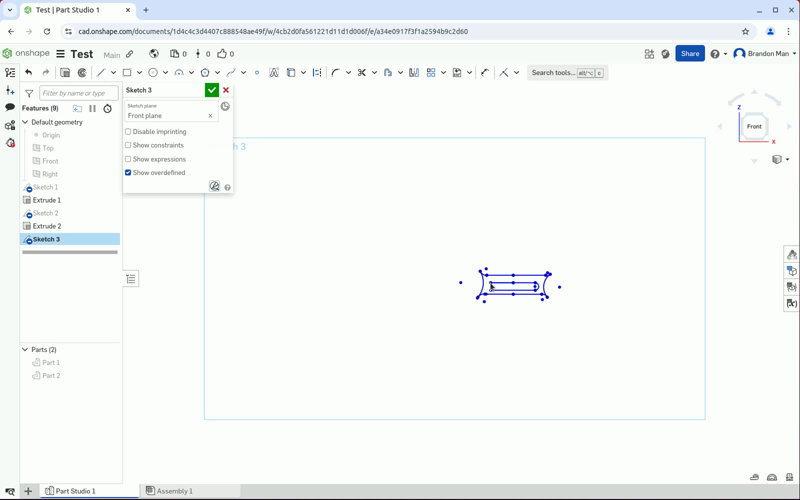
key(a)
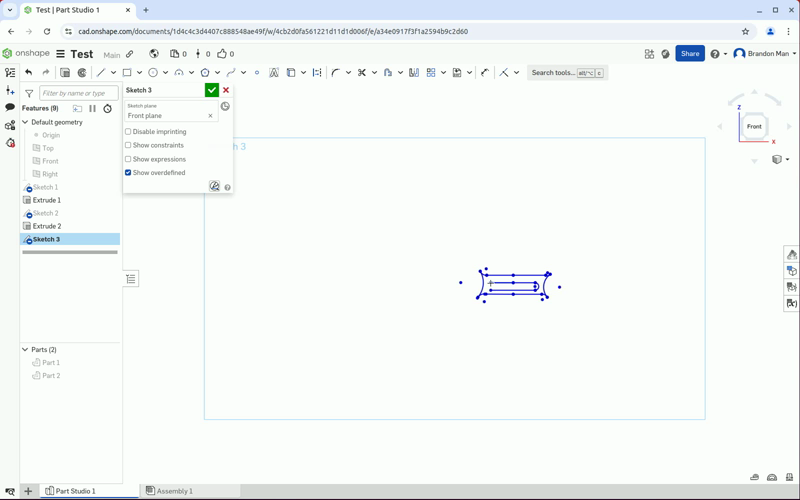
mouse_move(490, 282)
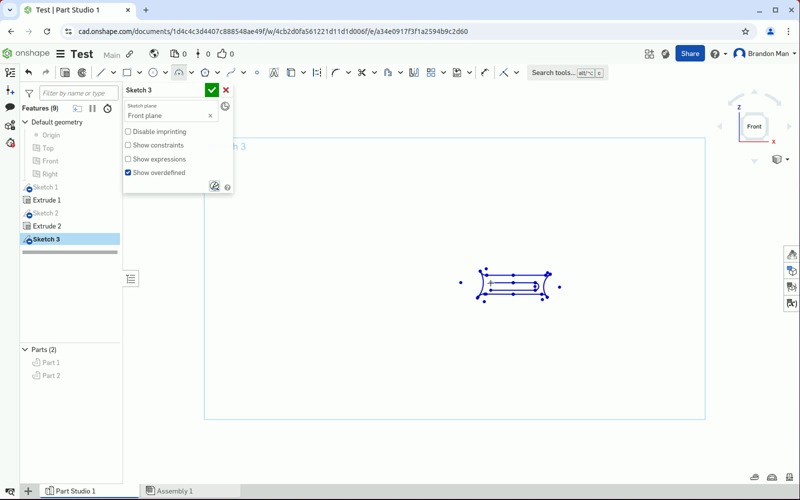
click(490, 282)
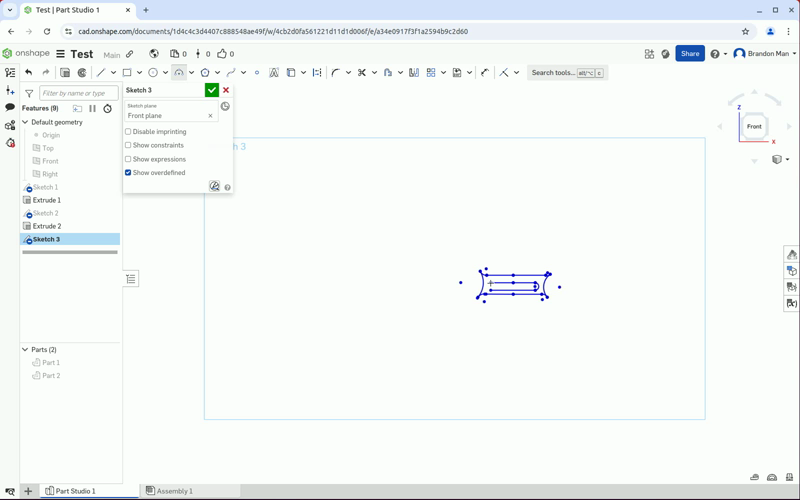
mouse_move(490, 290)
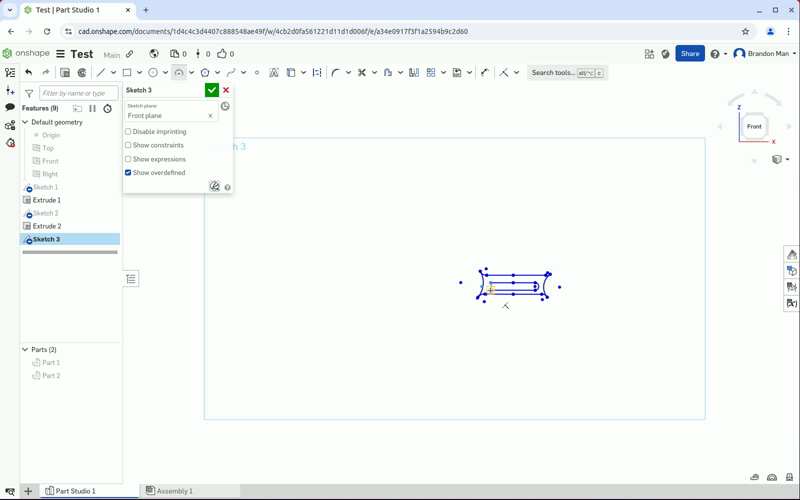
click(490, 290)
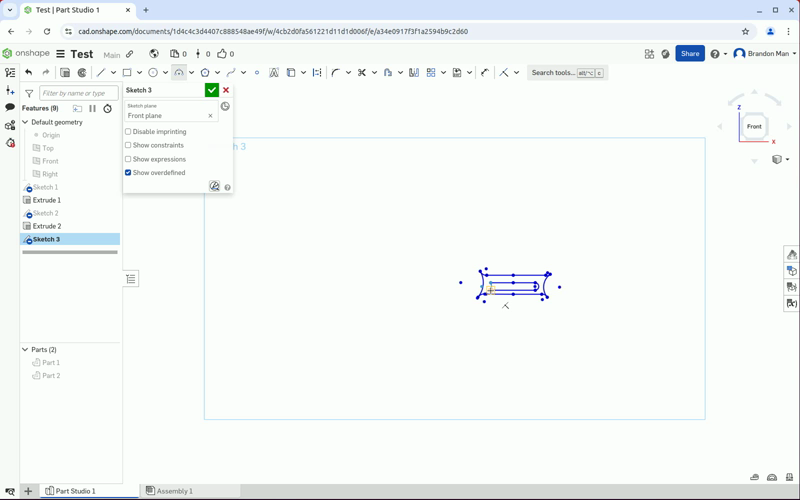
key_down(shift)
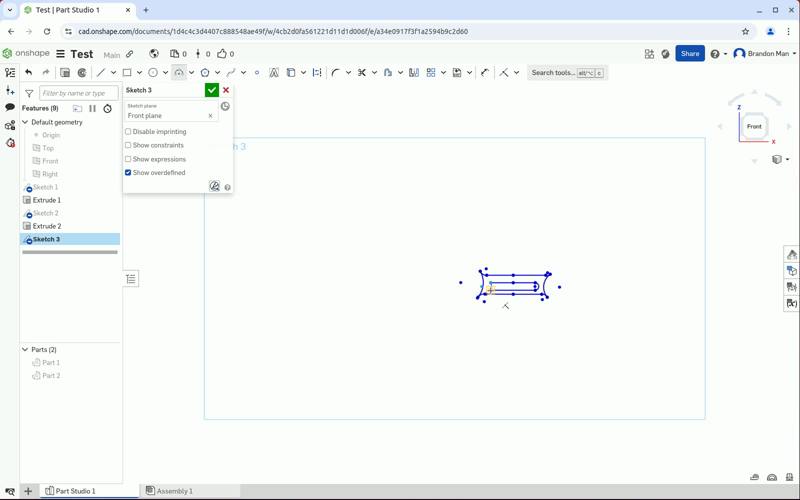
mouse_move(486, 286)
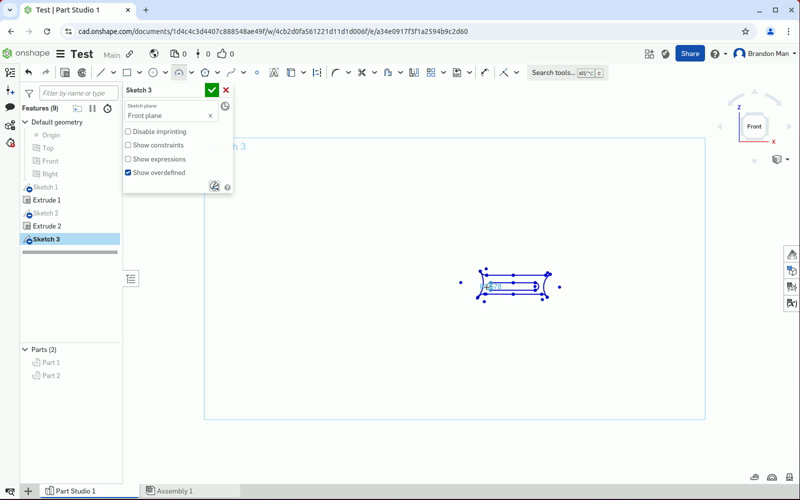
scroll(6)
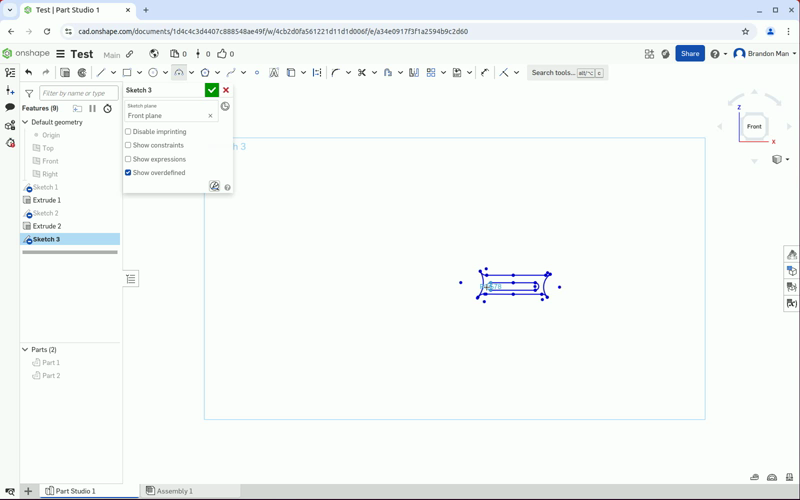
scroll(6)
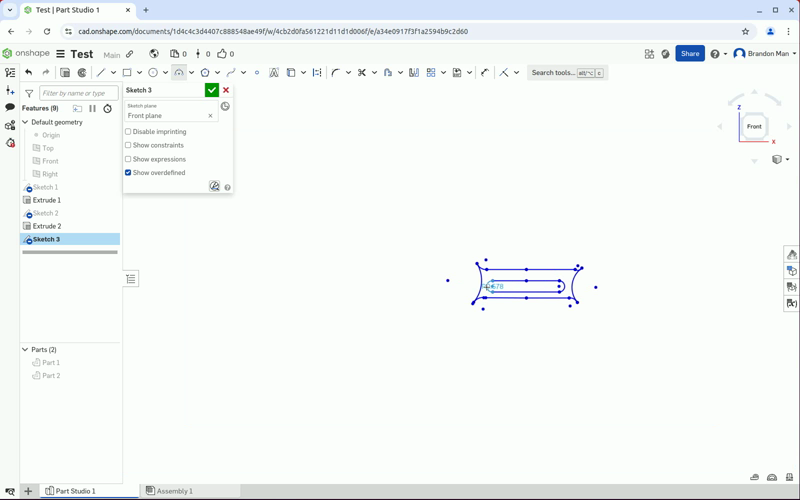
scroll(6)
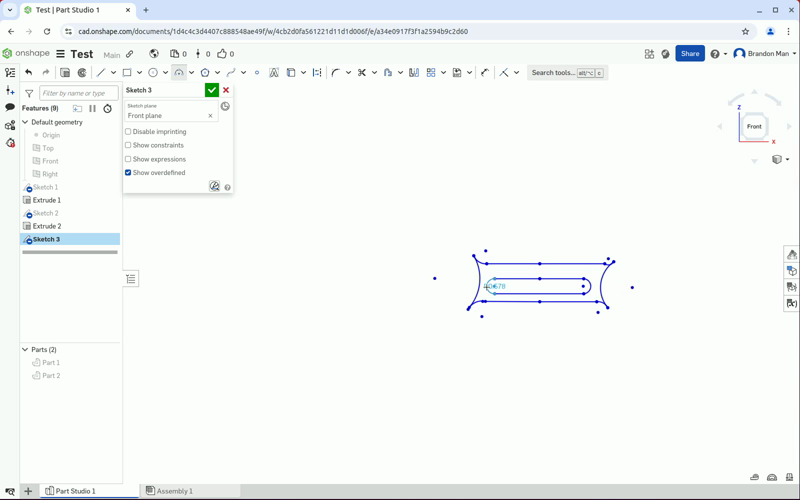
scroll(6)
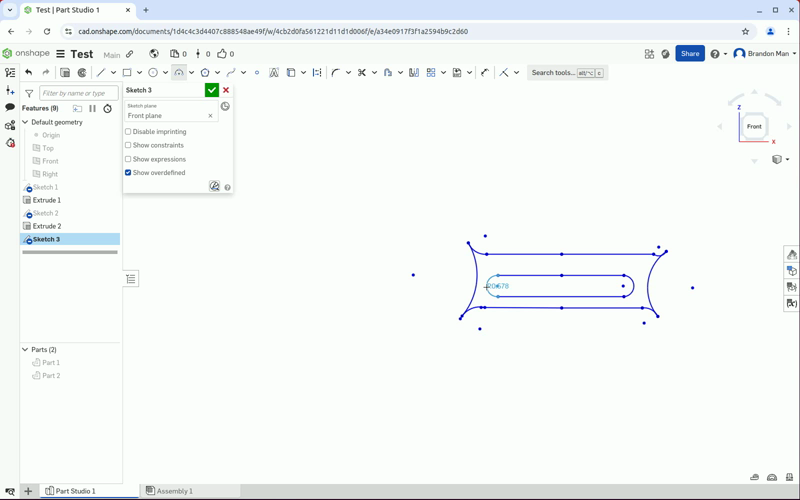
scroll(6)
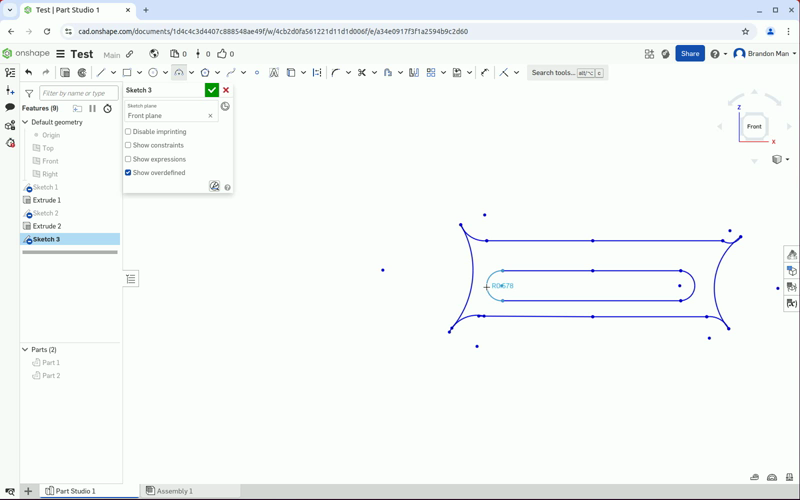
scroll(6)
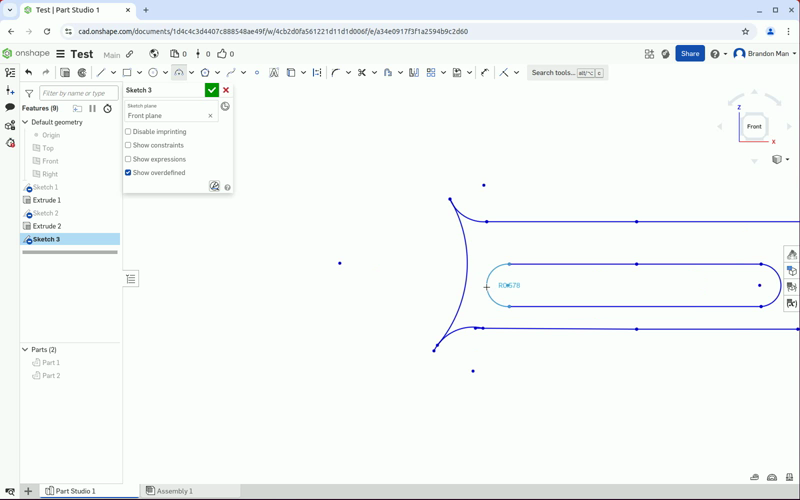
scroll(6)
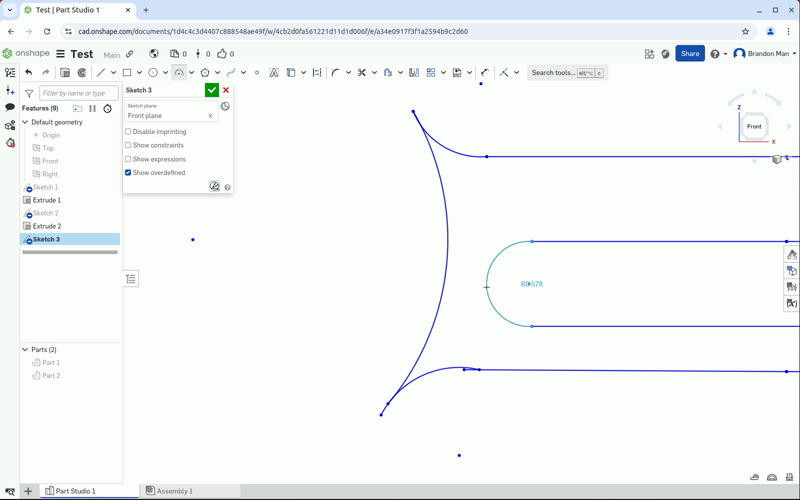
click(486, 286)
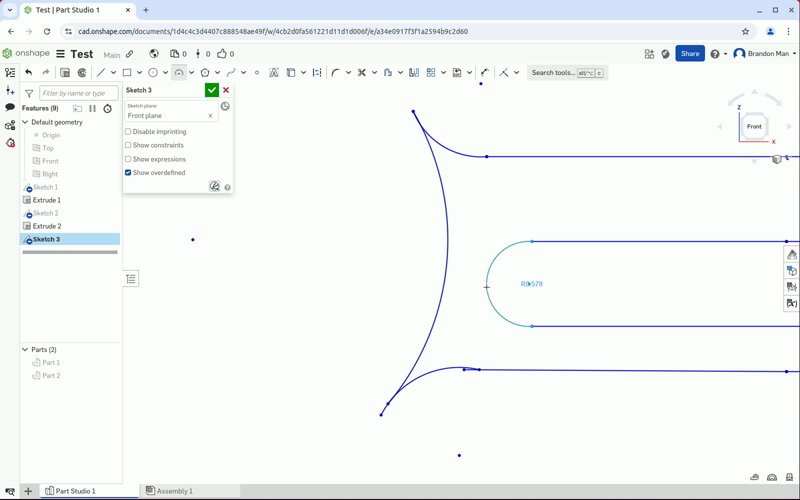
scroll(-6)
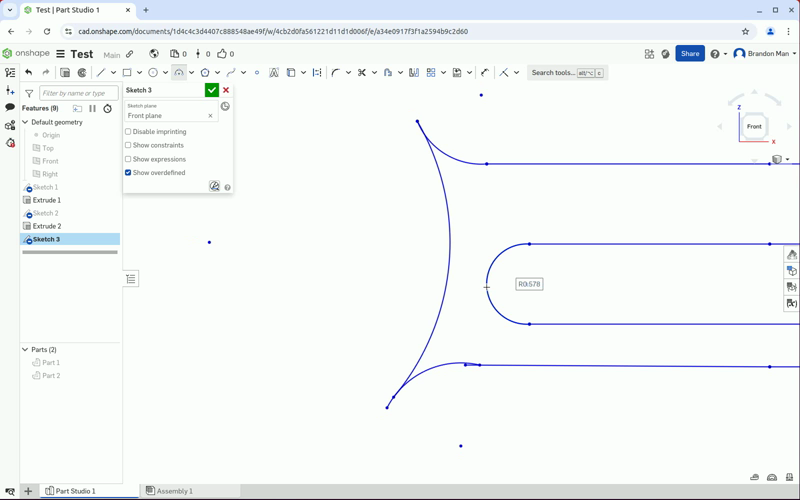
scroll(-6)
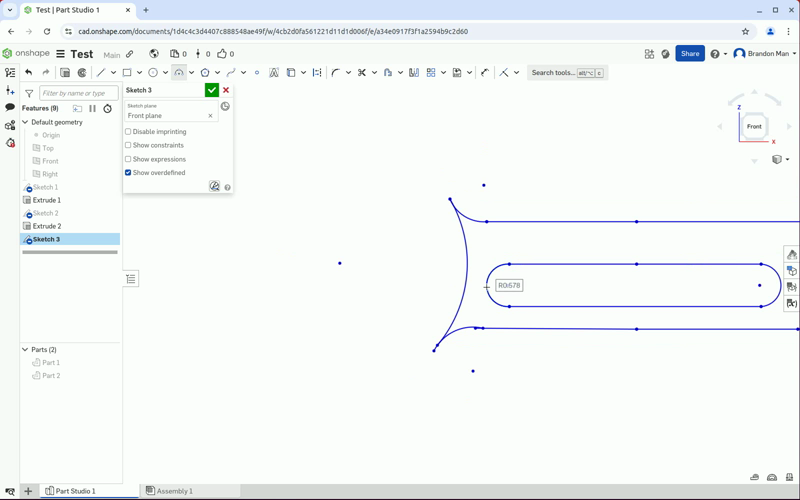
scroll(-6)
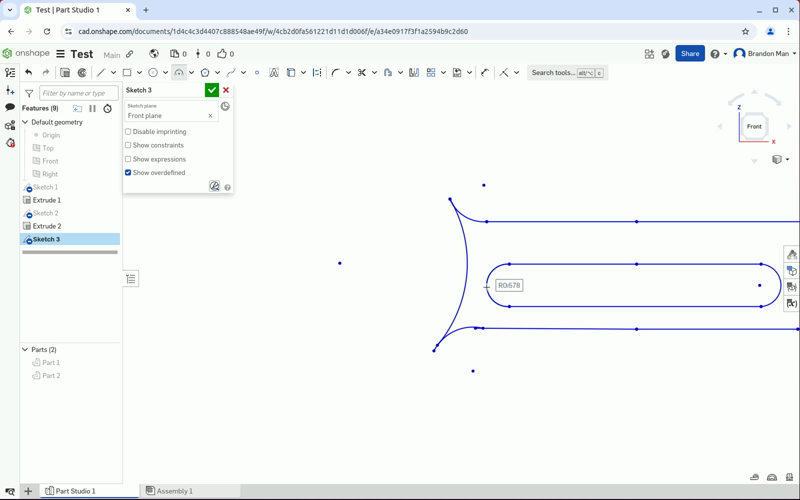
scroll(-6)
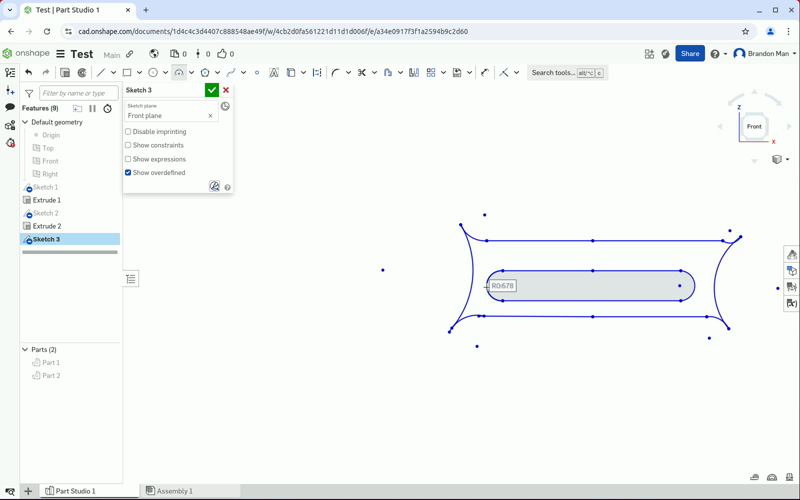
scroll(-6)
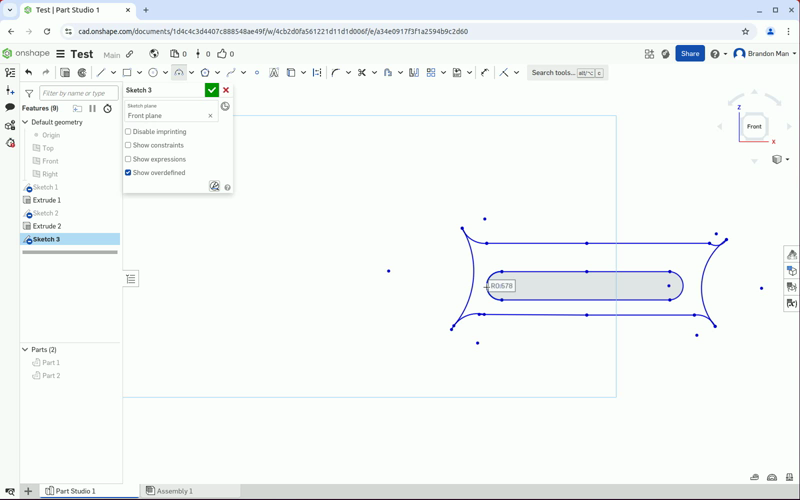
scroll(-6)
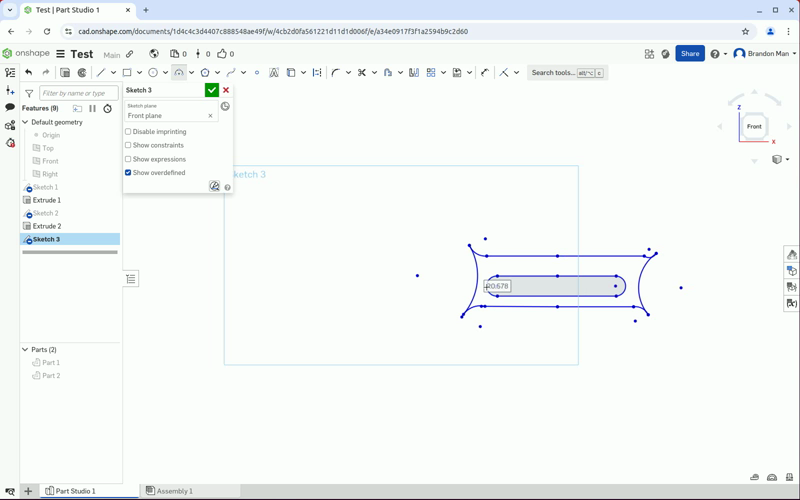
scroll(-6)
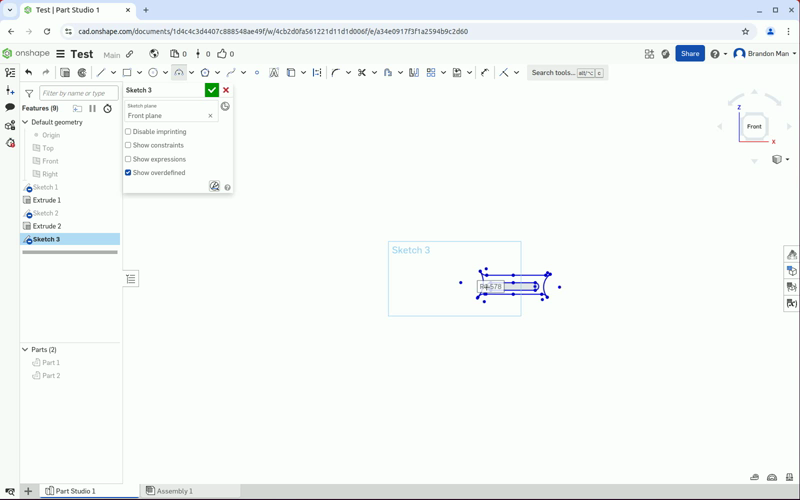
key_up(shift)
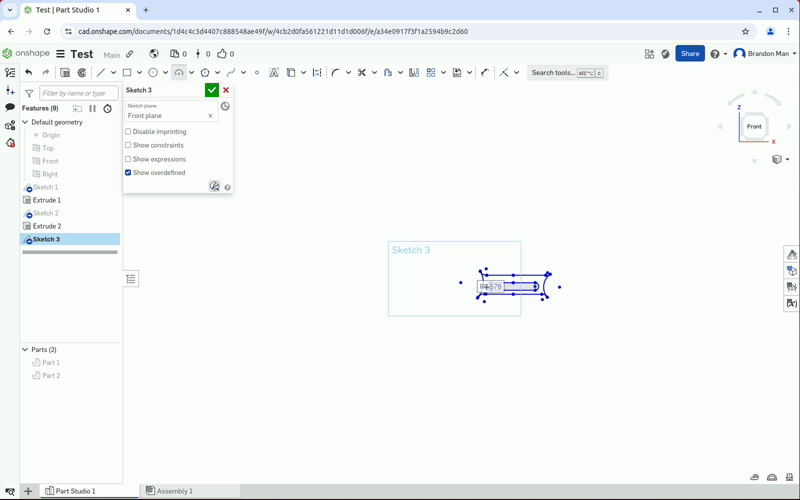
key(esc)
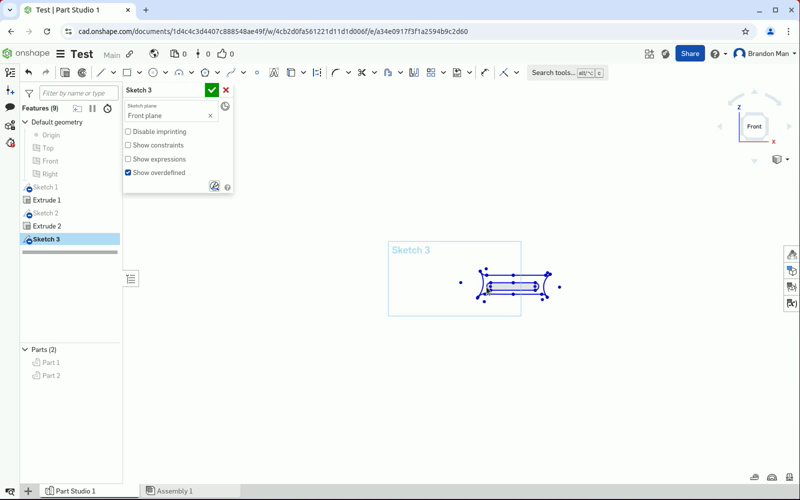
mouse_move(544, 275)
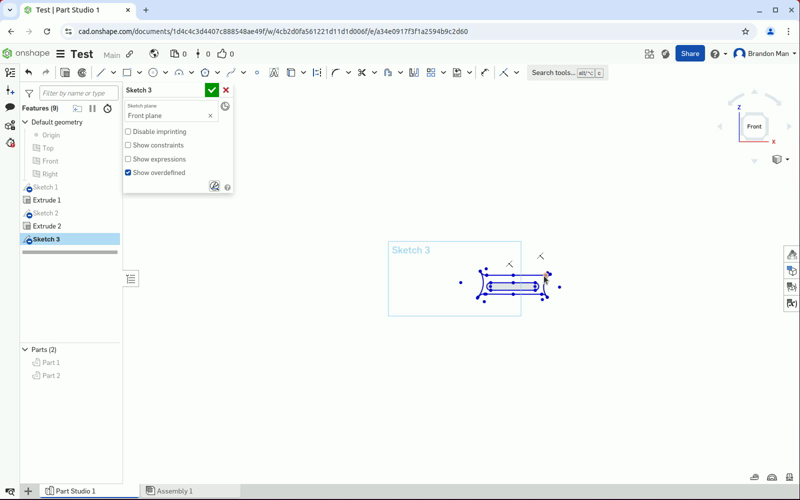
scroll(6)
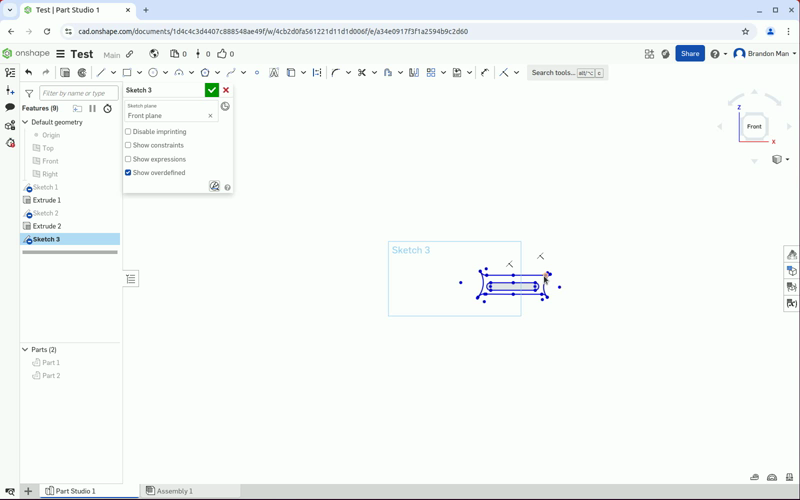
scroll(6)
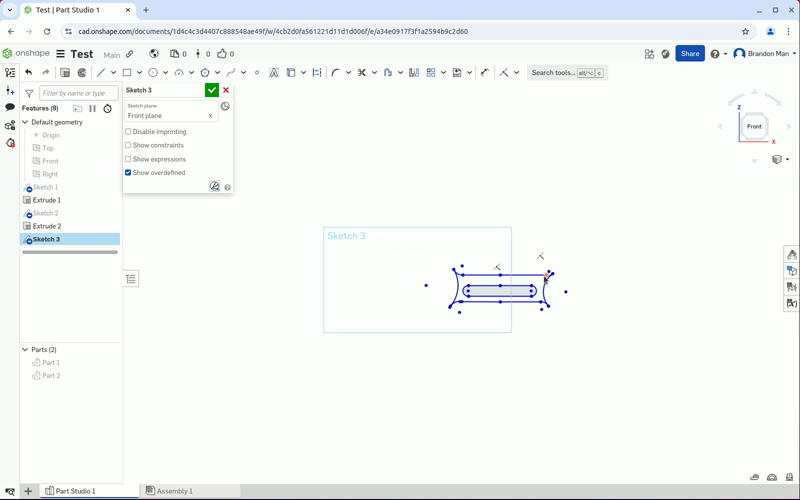
scroll(6)
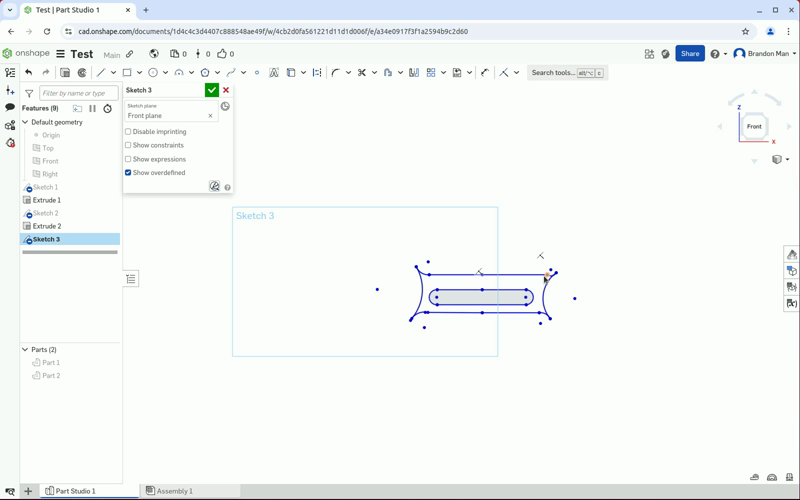
scroll(6)
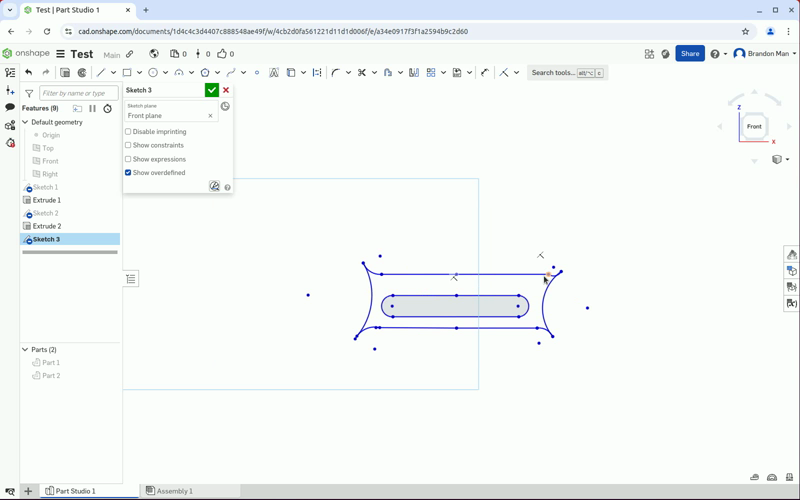
scroll(6)
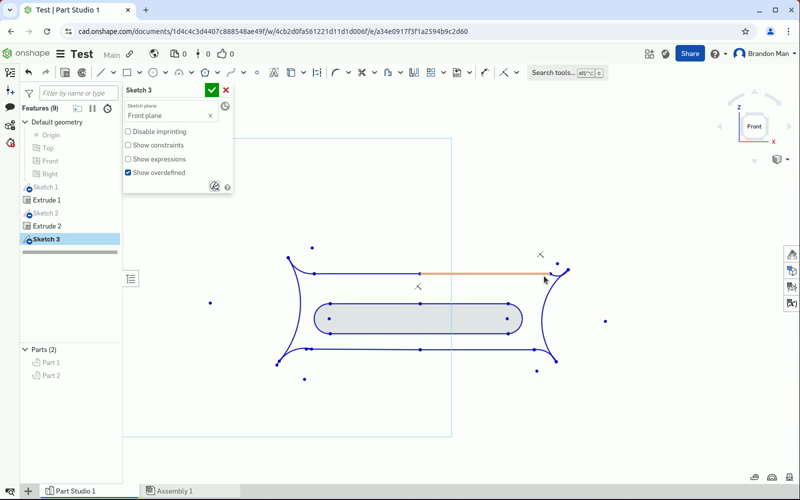
scroll(6)
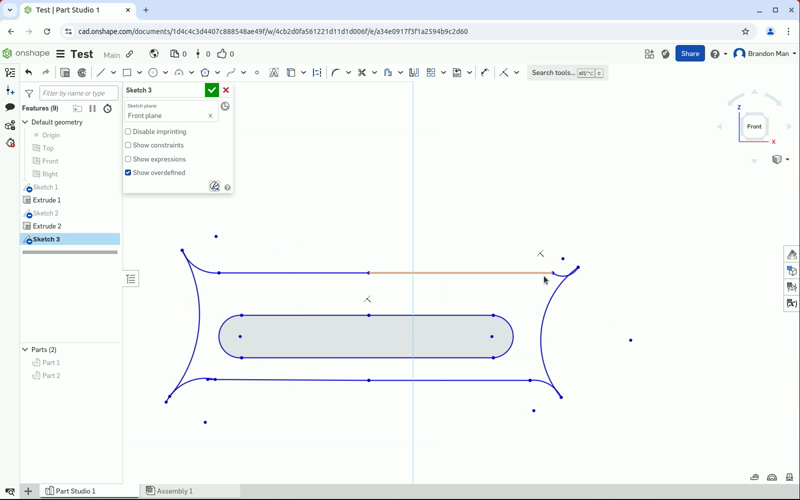
scroll(6)
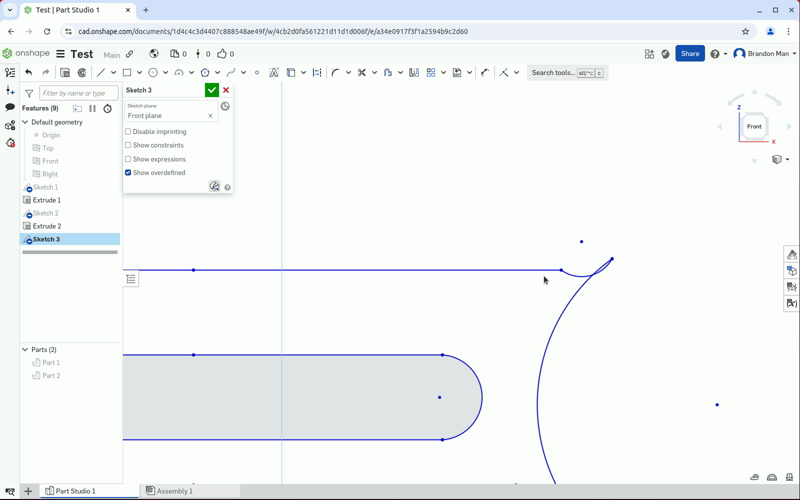
click(544, 275)
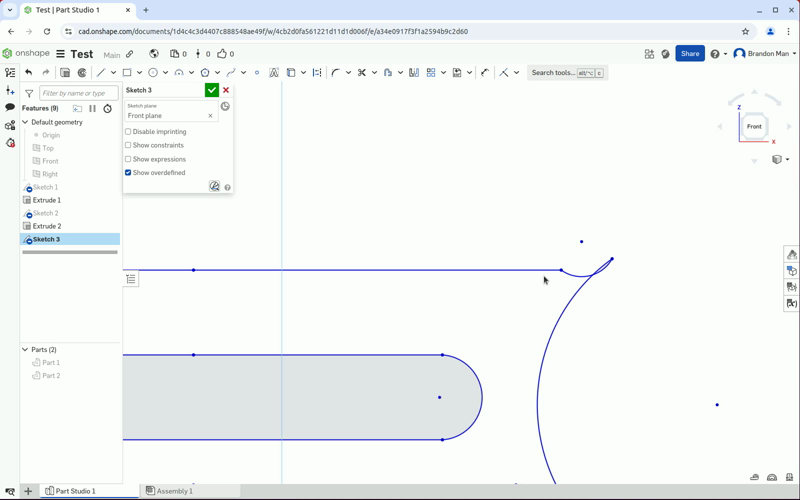
scroll(-6)
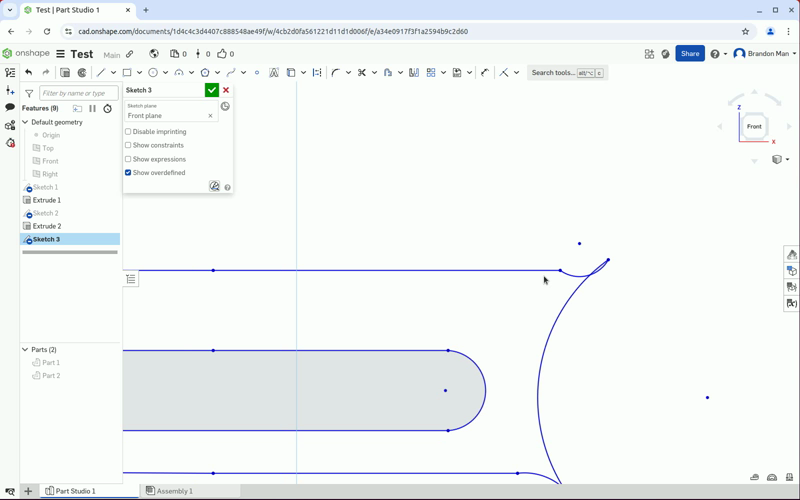
scroll(-6)
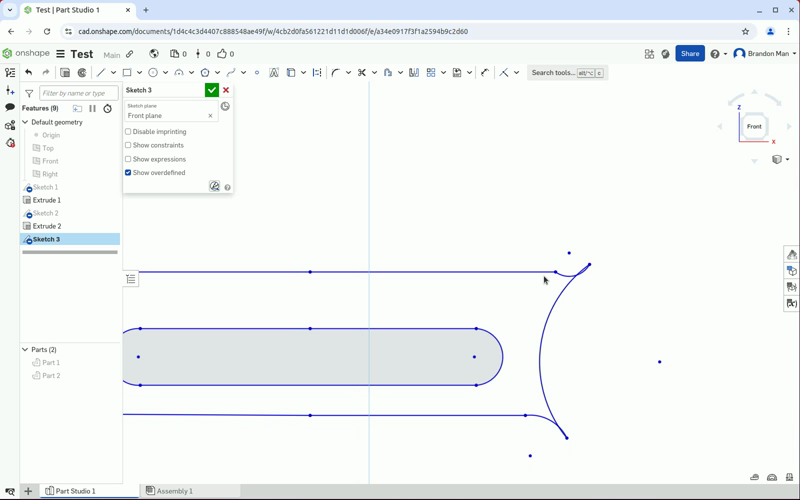
scroll(-6)
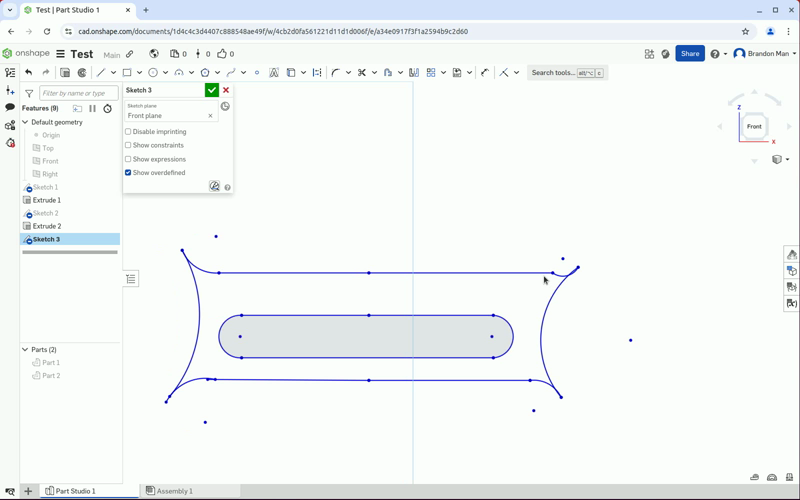
scroll(-6)
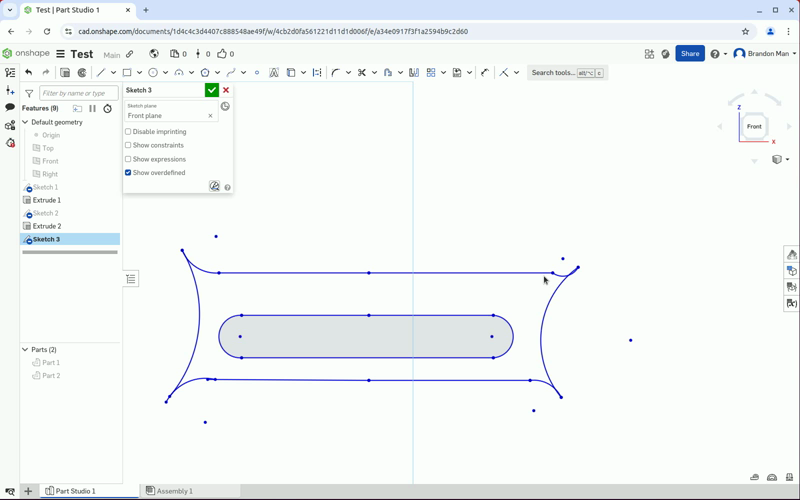
scroll(-6)
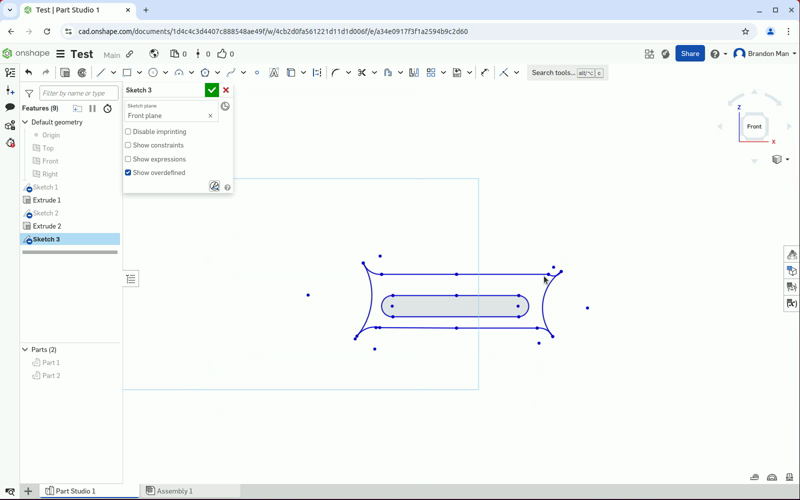
scroll(-6)
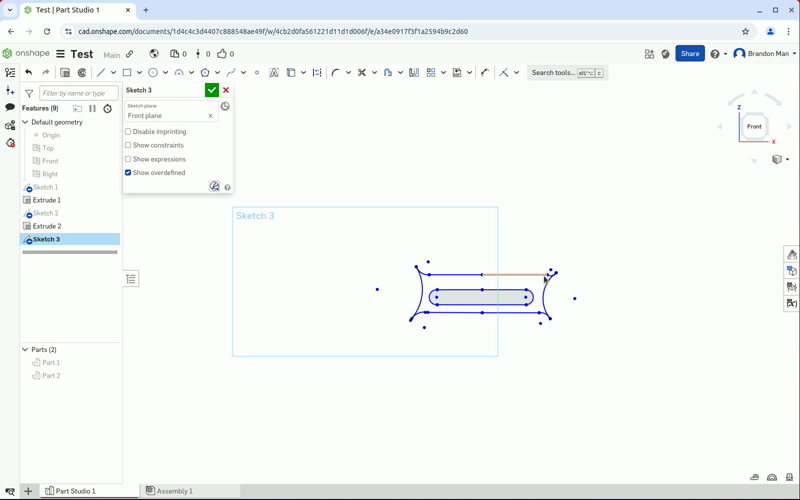
scroll(-6)
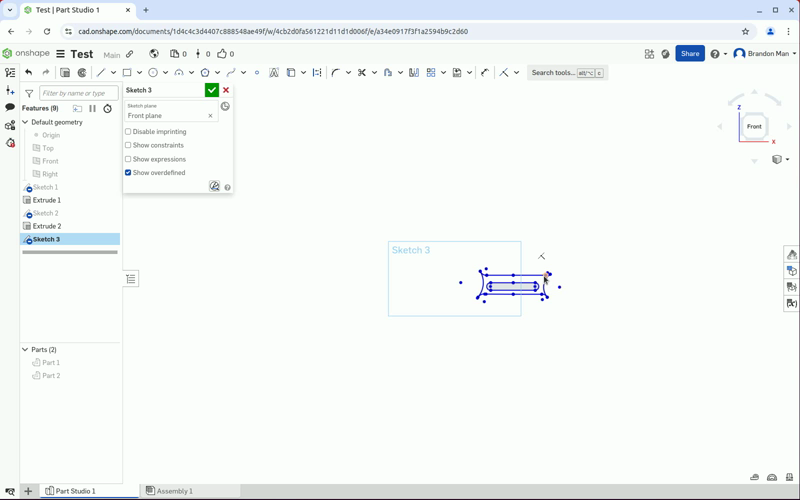
mouse_move(73, 352)
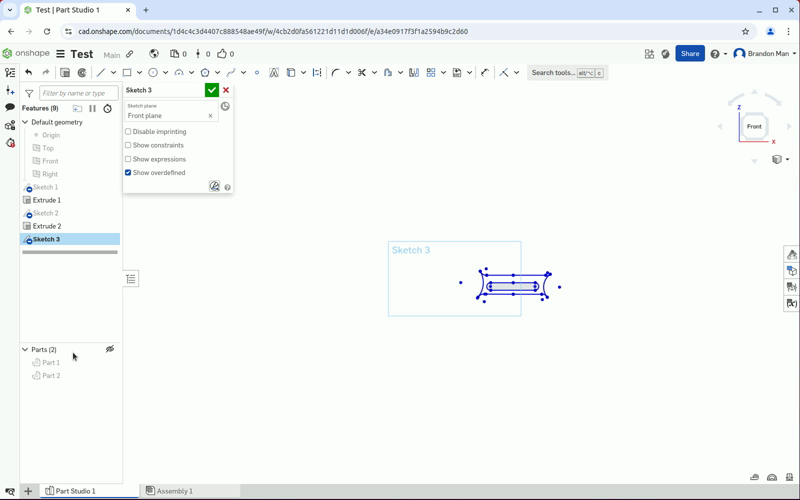
key(shift+y)
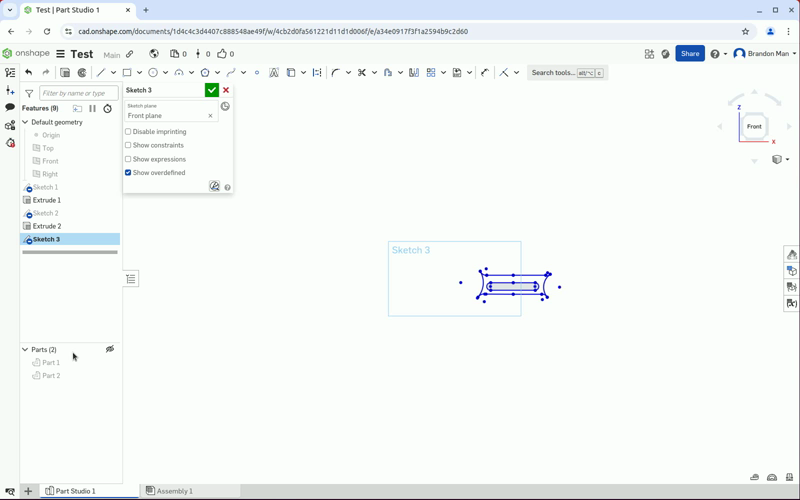
key(shift+e)
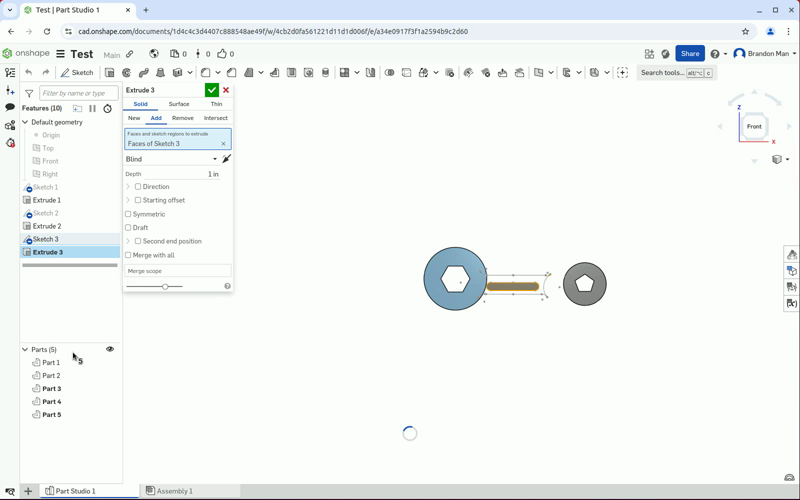
mouse_move(143, 106)
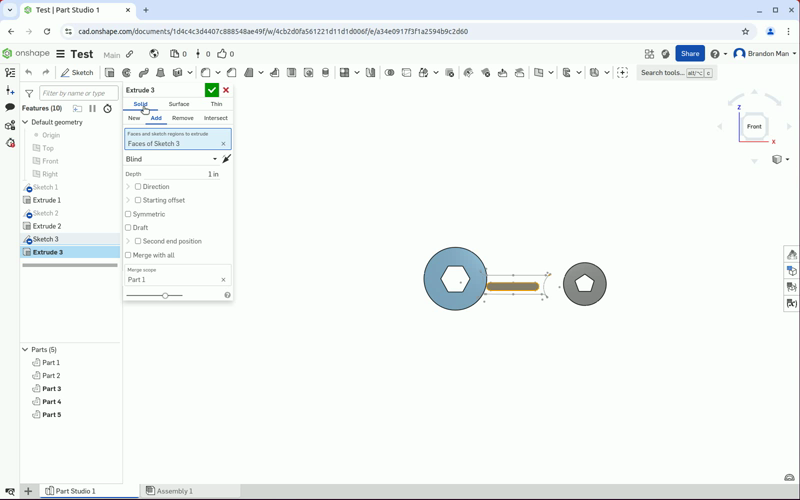
click(143, 106)
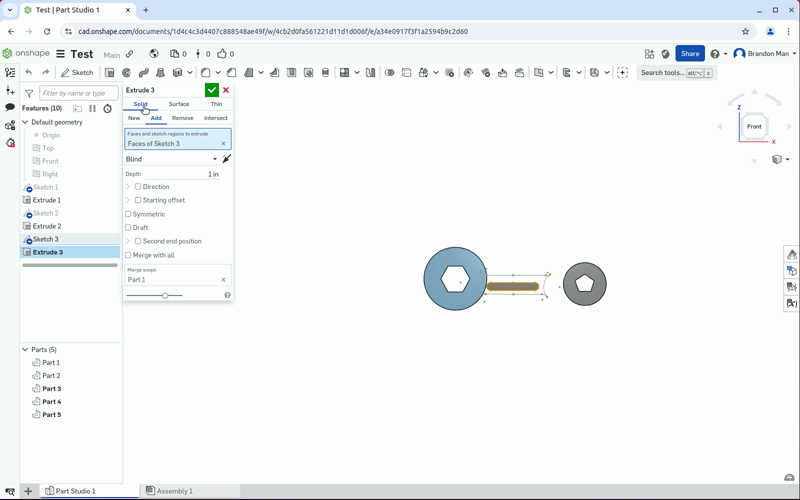
mouse_move(137, 120)
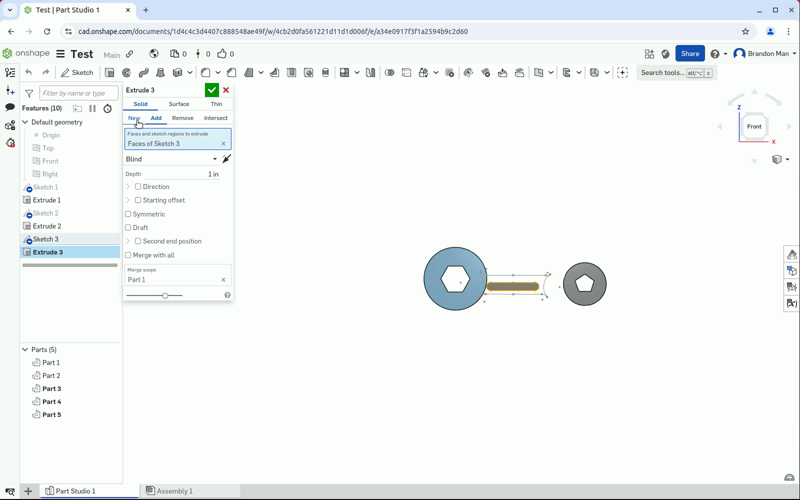
click(137, 120)
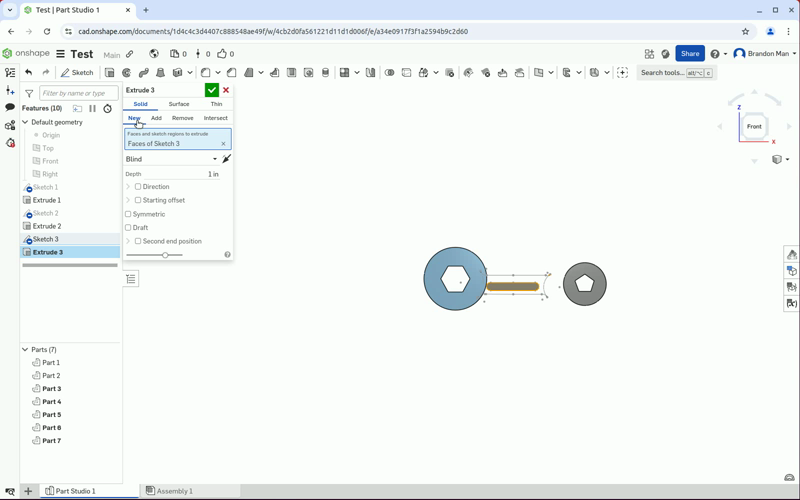
key(tab, 4)
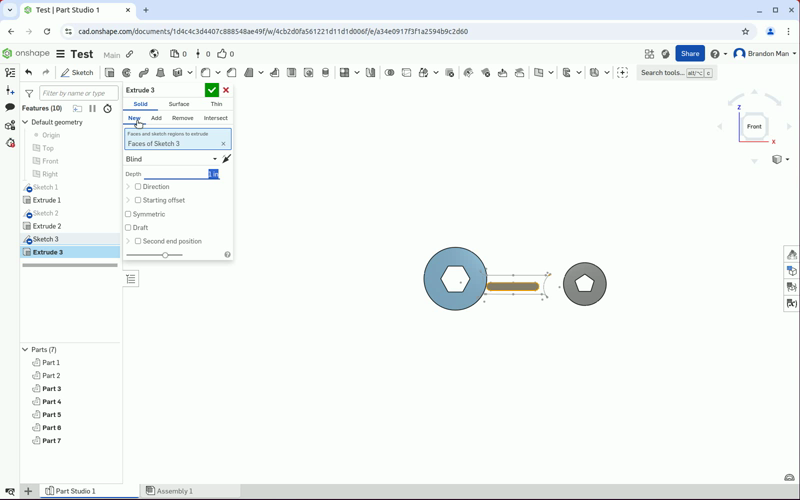
text(0.722)
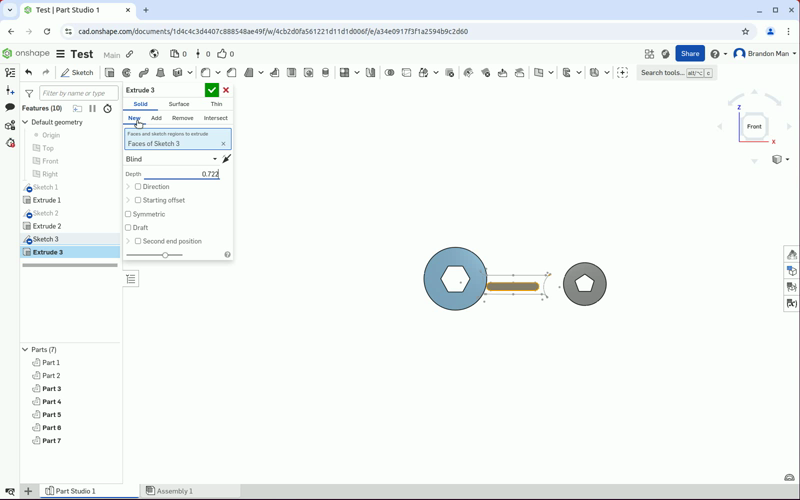
key(enter)
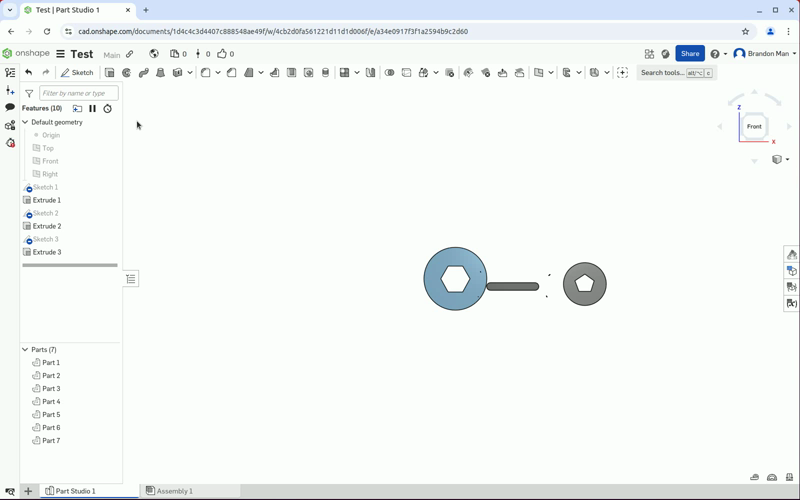
key(shift+h)
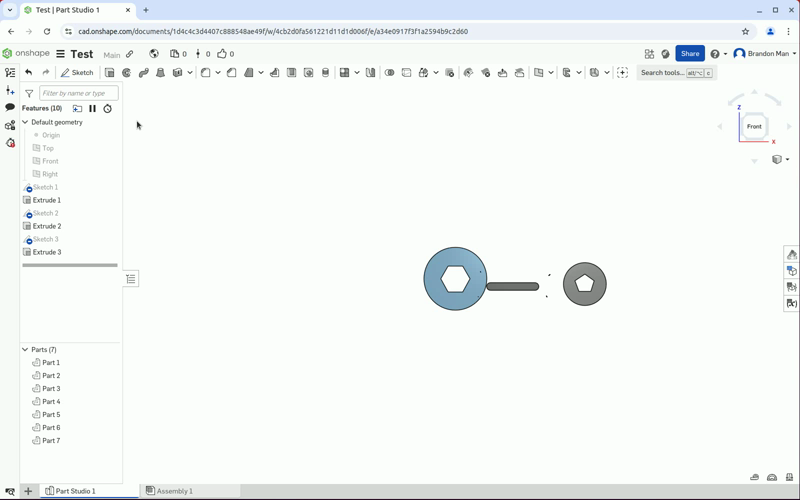
key(shift+h)
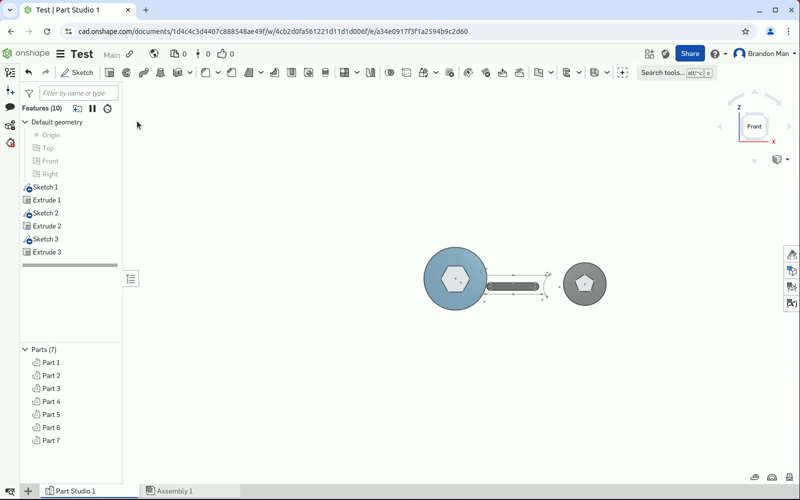
key(shift+7)
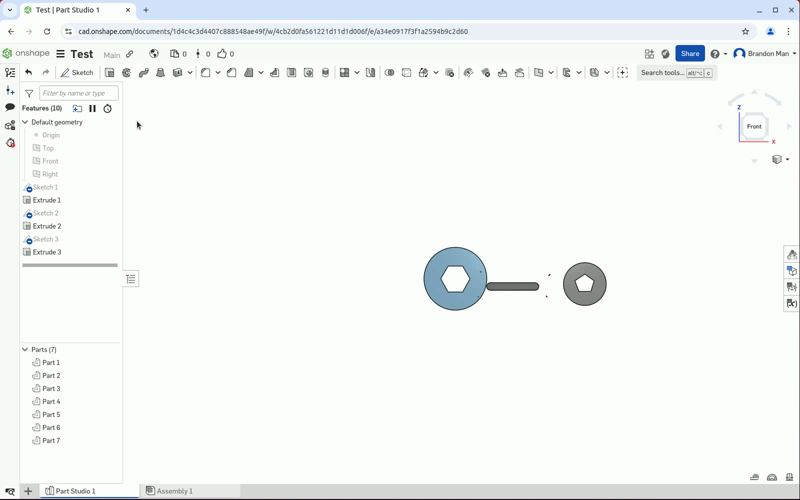
key(left, 2)
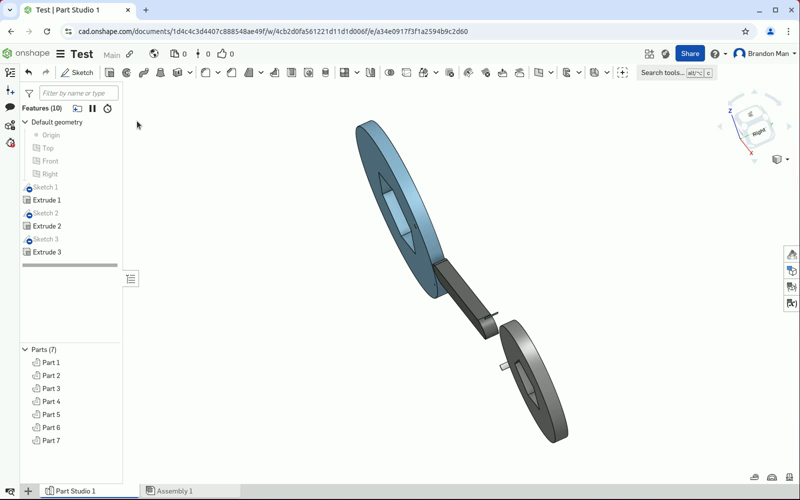
key(down, 2)
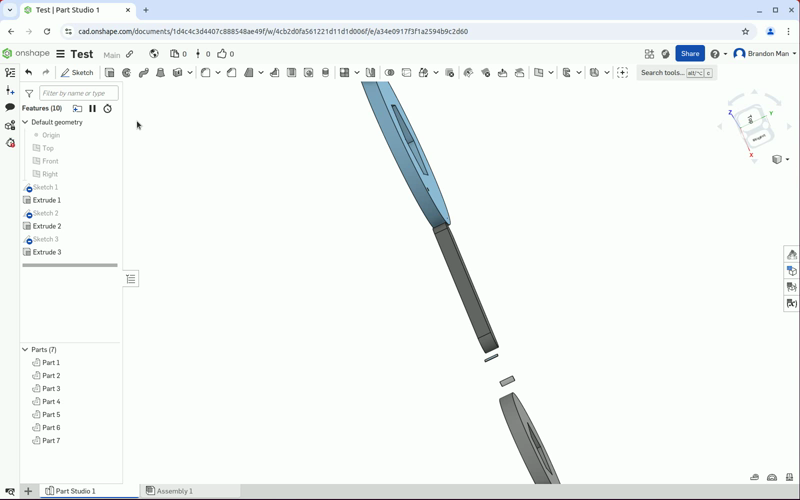
key(up, 2)
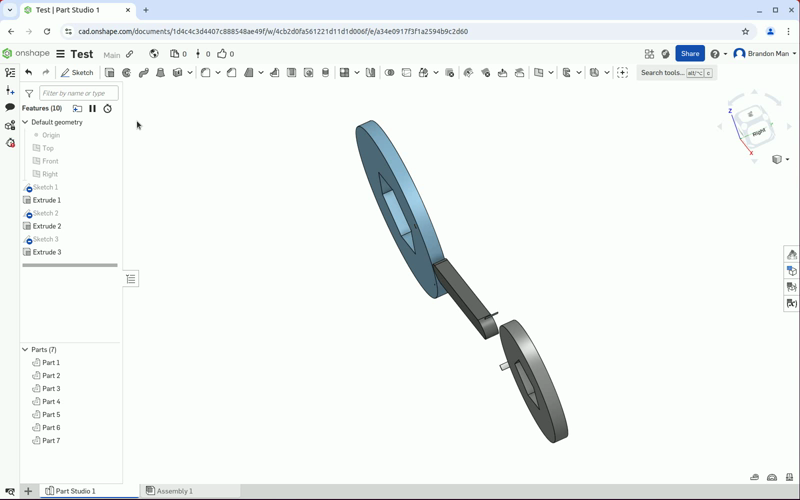
key(right, 2)
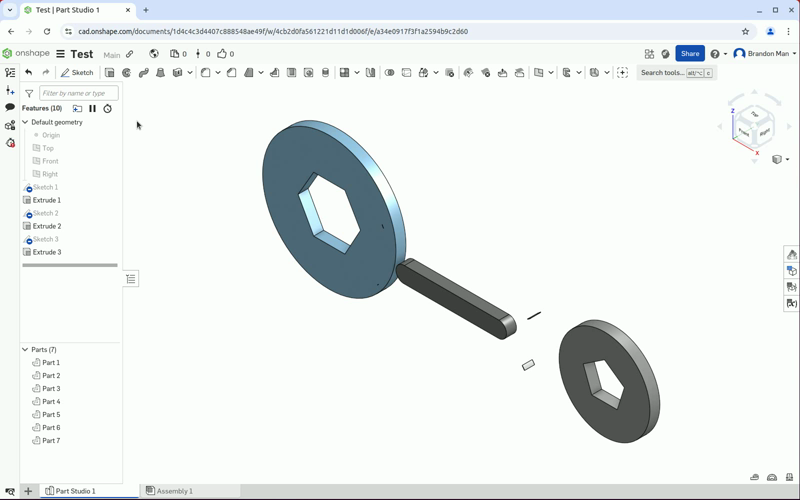
mouse_move(73, 189)
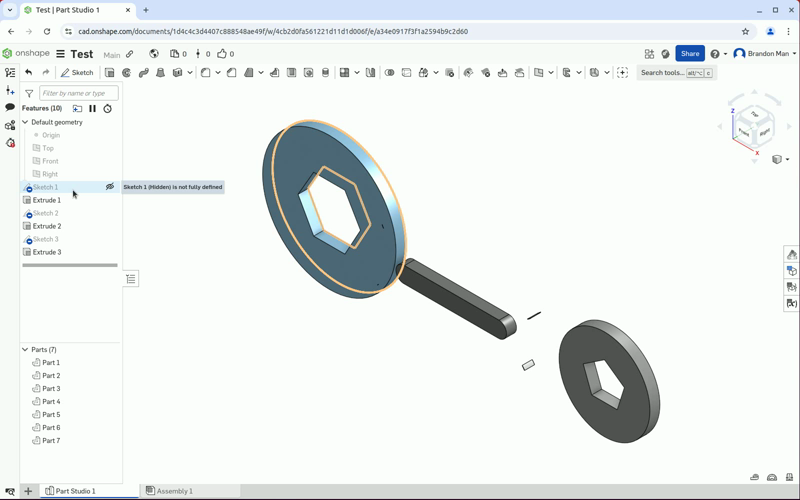
click(73, 189)